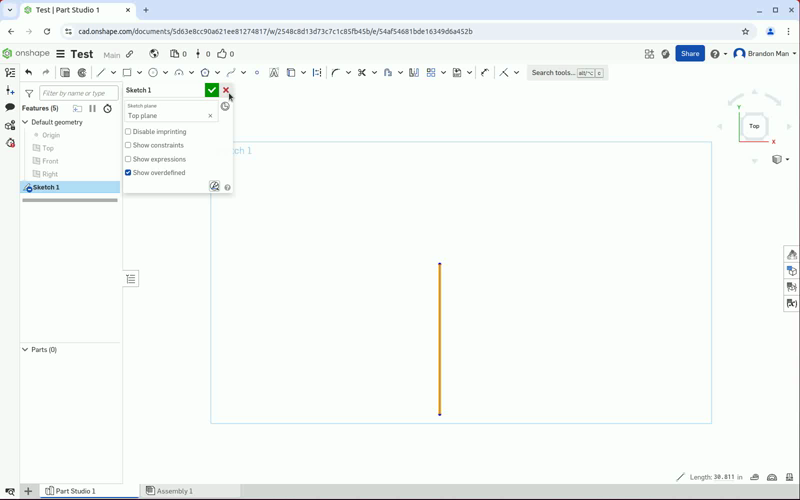
key(shift+h)
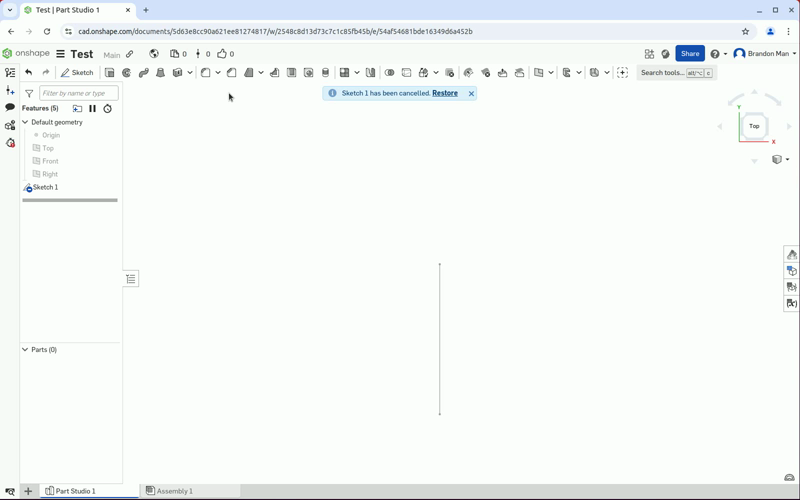
mouse_move(73, 352)
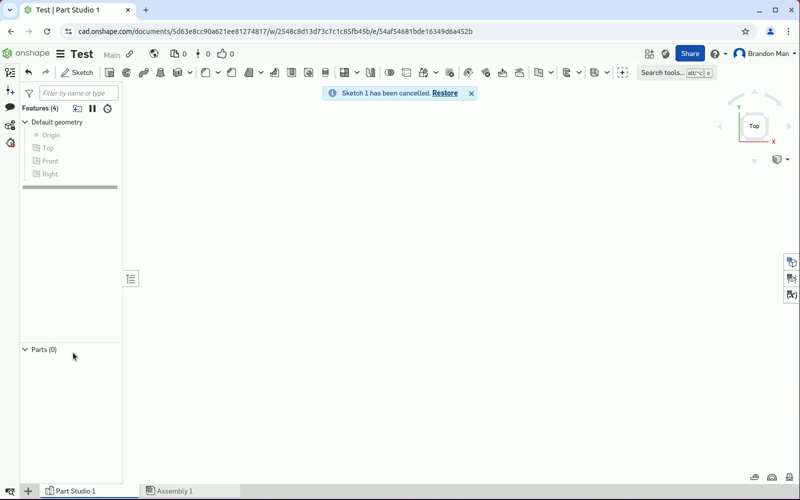
key(y)
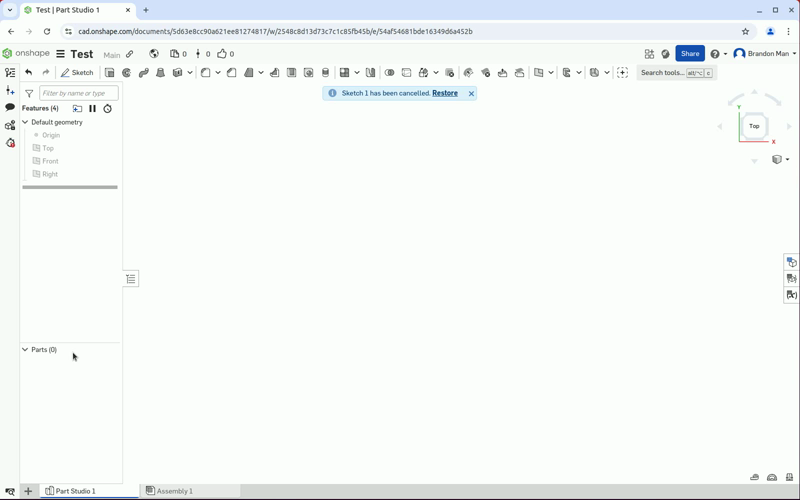
key(shift+p)
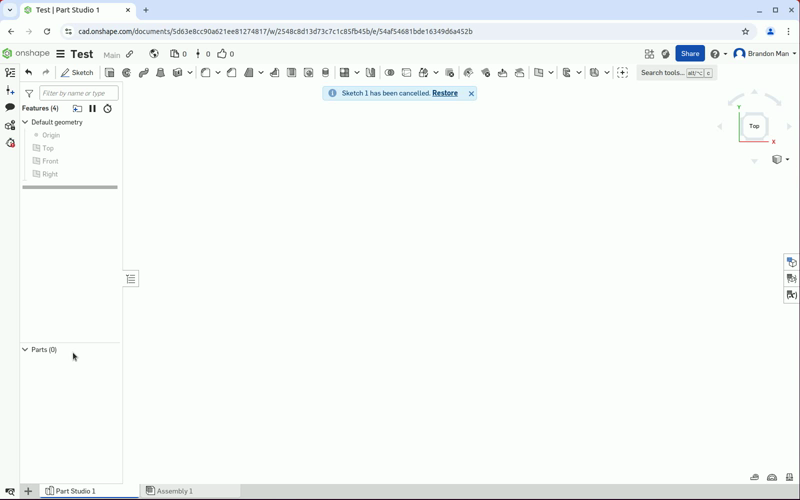
key(space)
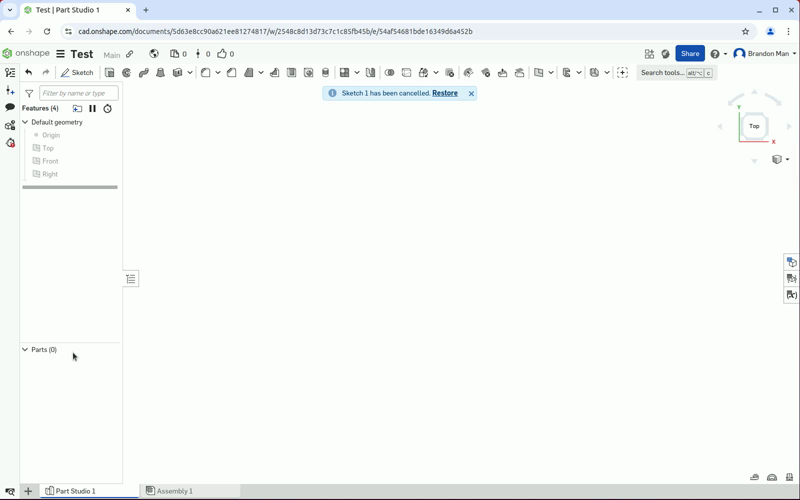
key_down(shift)
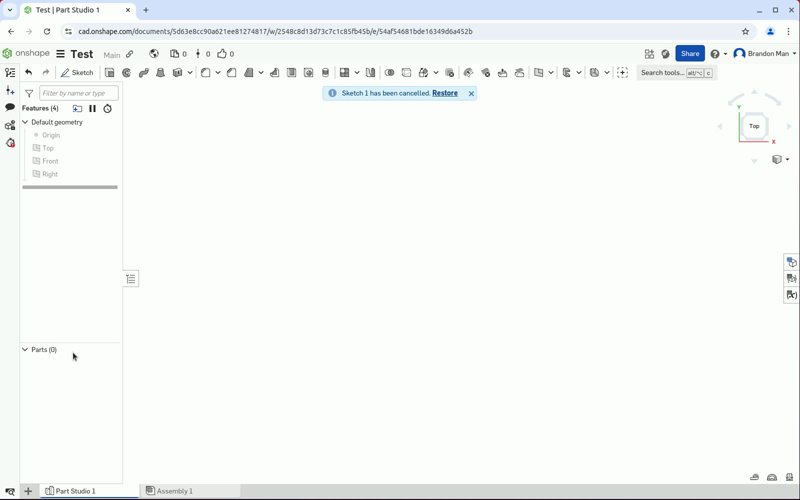
key(up)
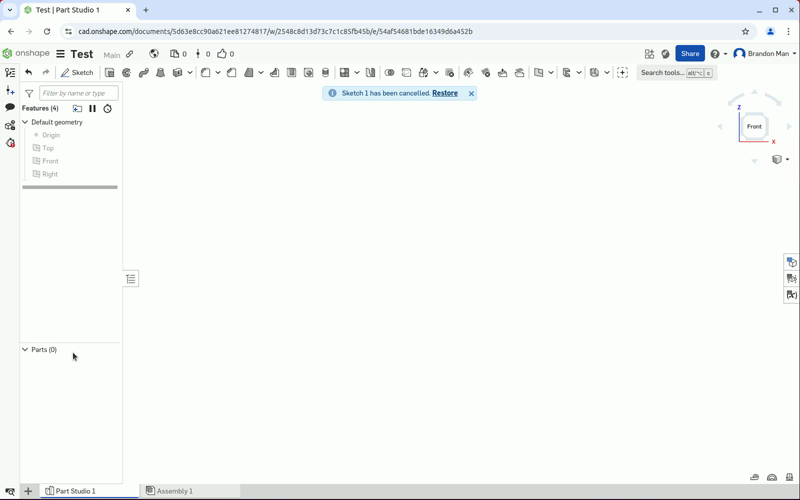
key_up(shift)
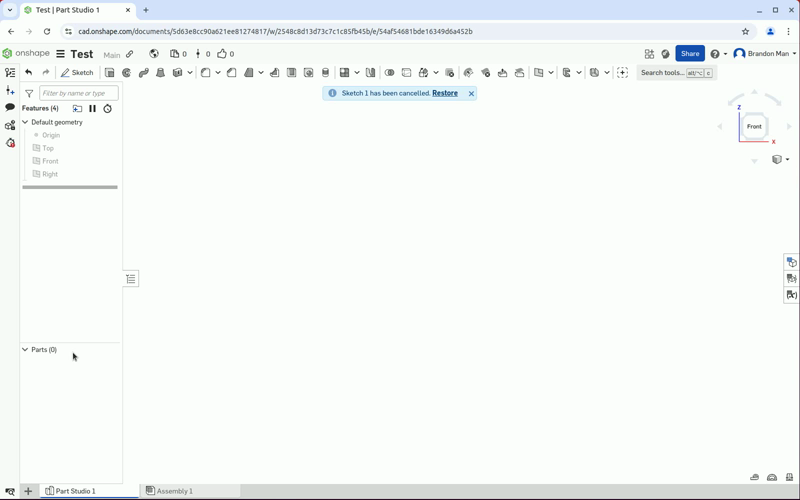
mouse_move(73, 352)
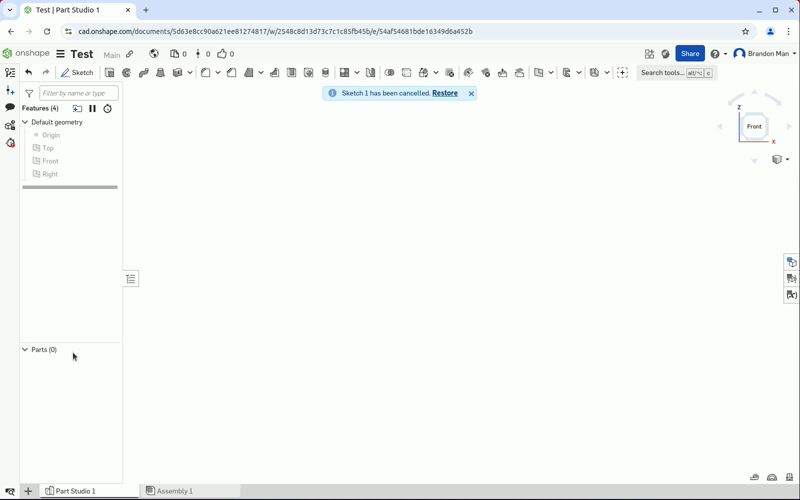
key(shift+y)
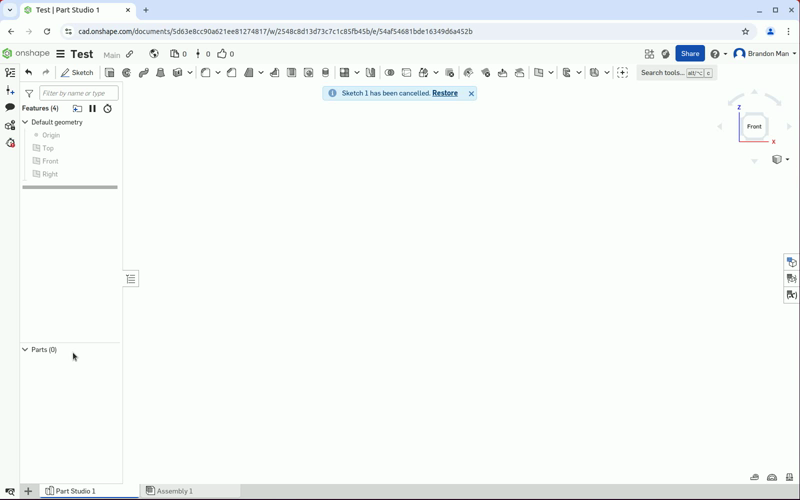
key(shift+s)
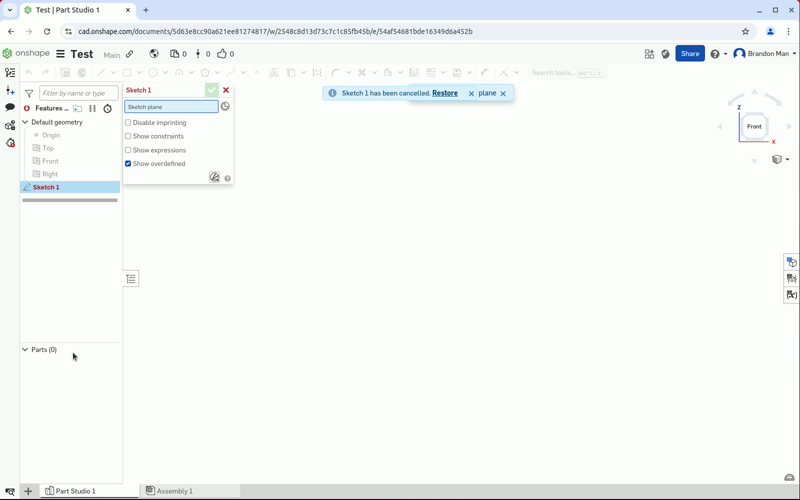
mouse_move(73, 163)
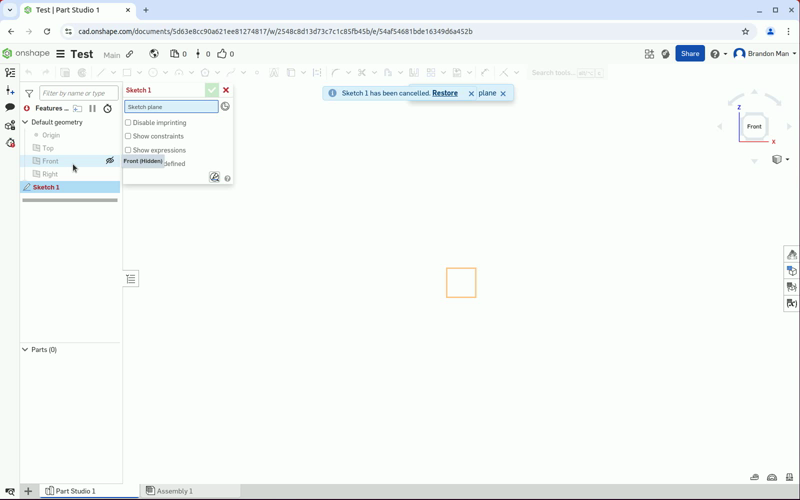
click(73, 163)
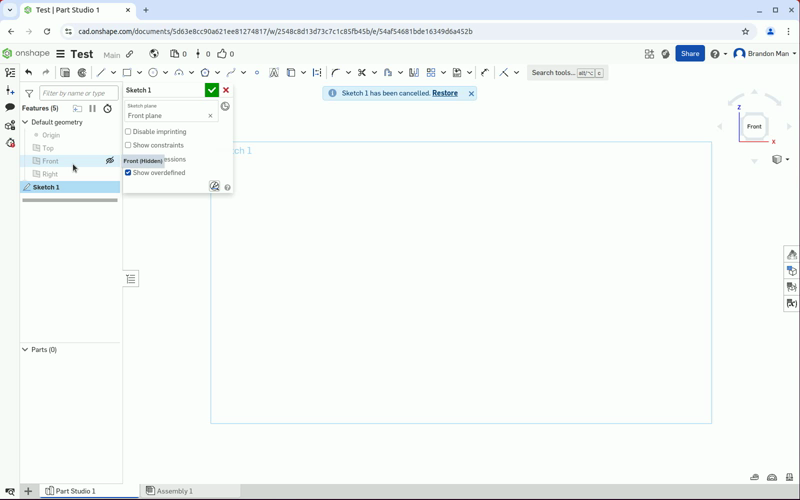
mouse_move(73, 352)
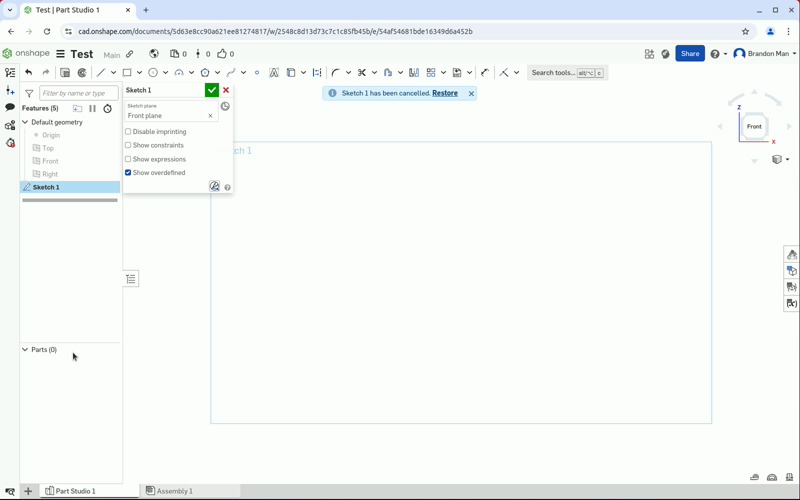
key(y)
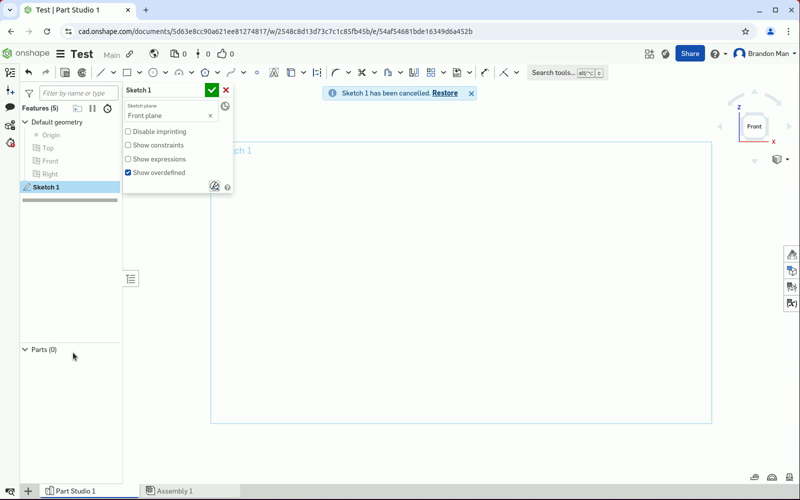
key(l)
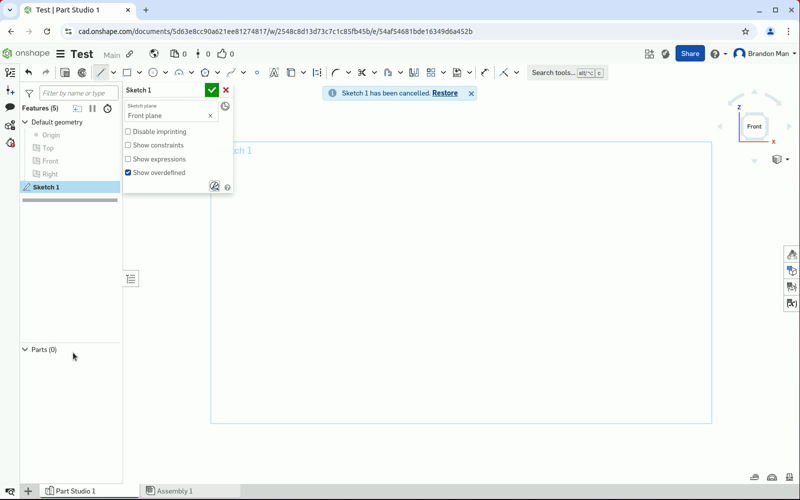
key_down(shift)
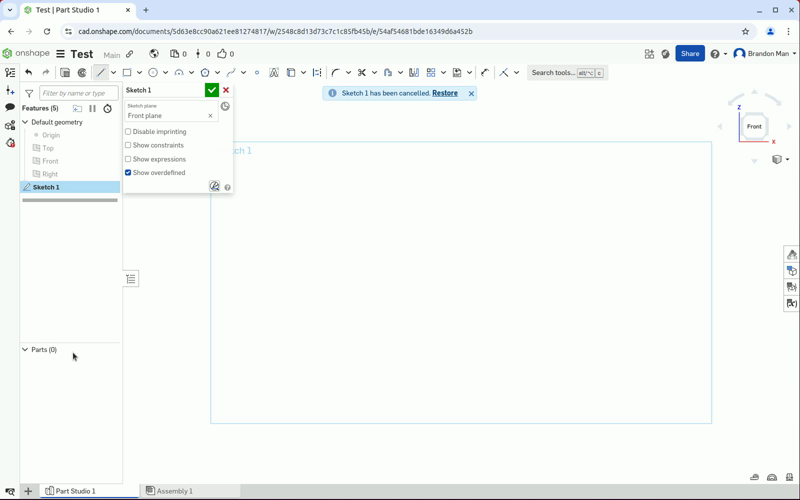
mouse_move(434, 366)
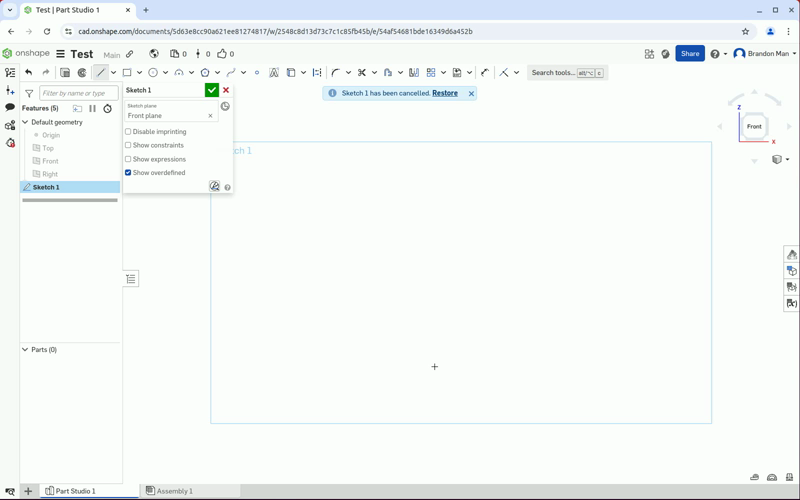
click(434, 366)
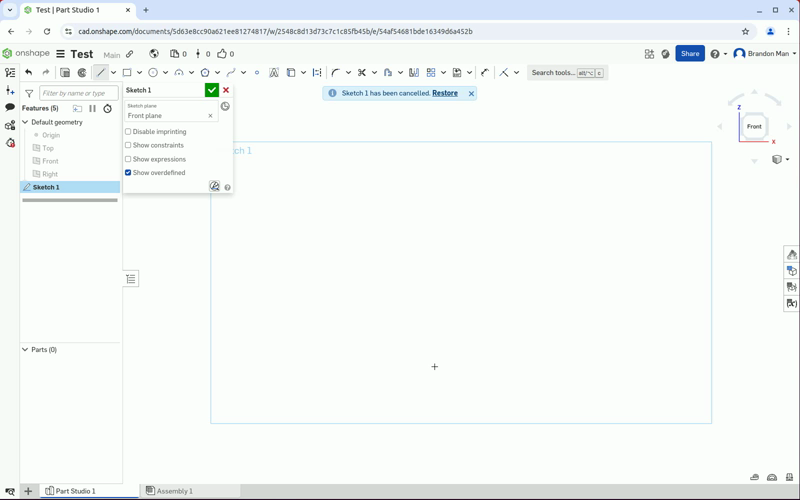
key_up(shift)
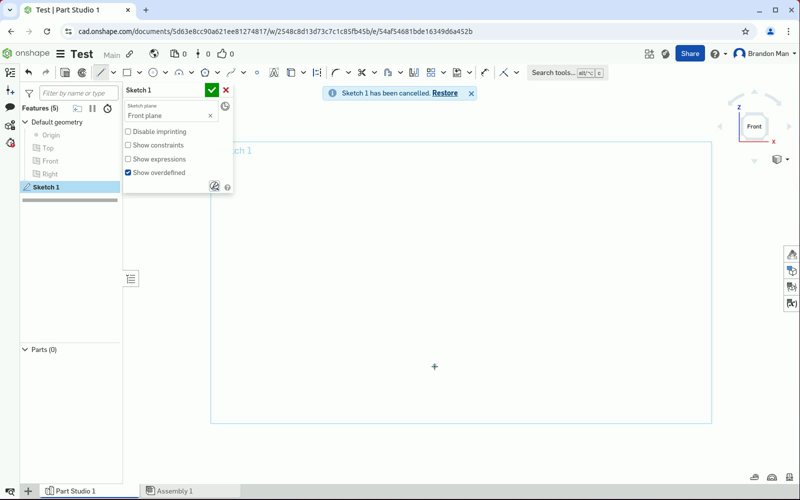
key_down(shift)
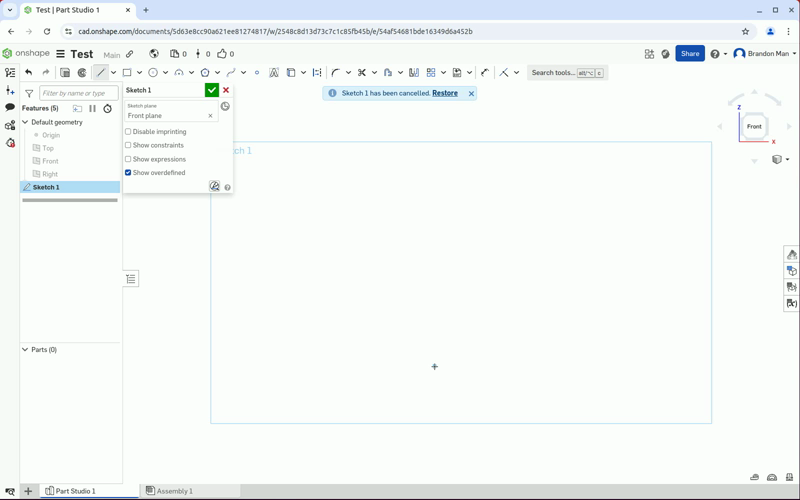
mouse_move(464, 366)
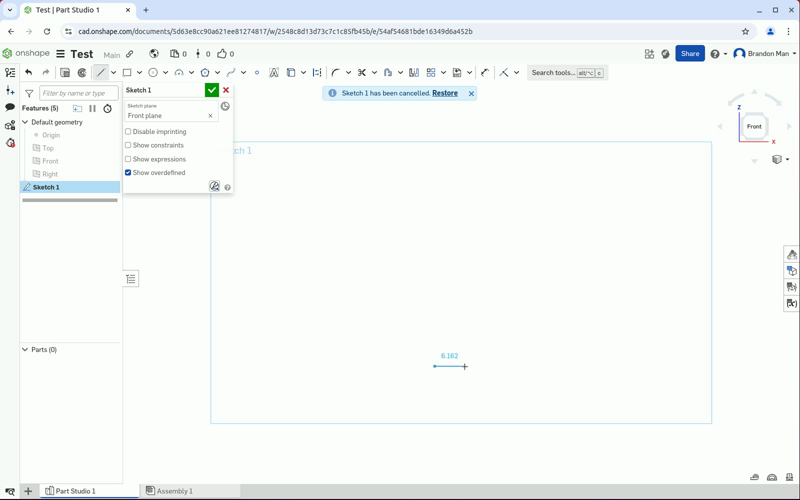
mouse_move(434, 343)
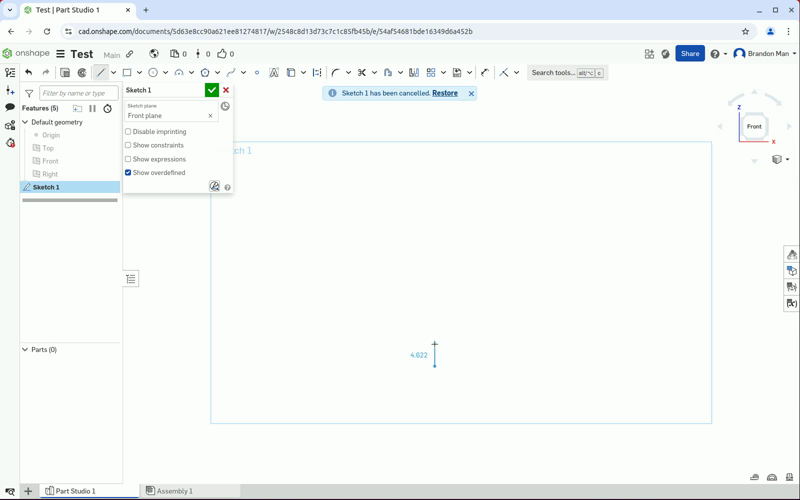
click(434, 343)
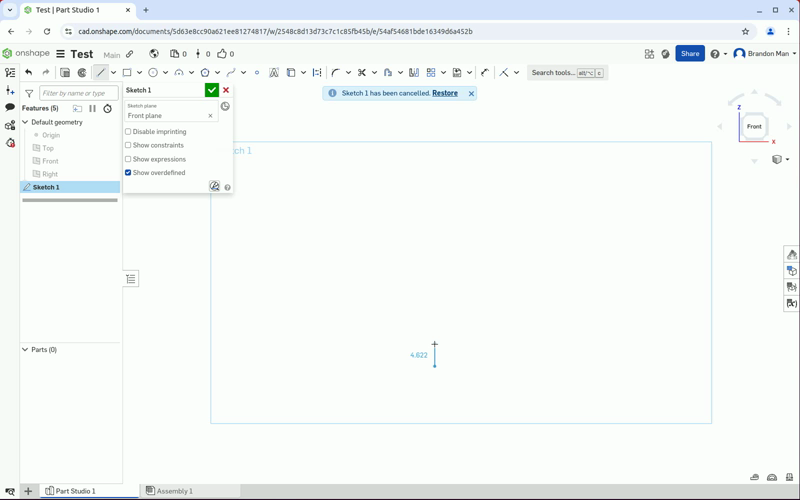
key_up(shift)
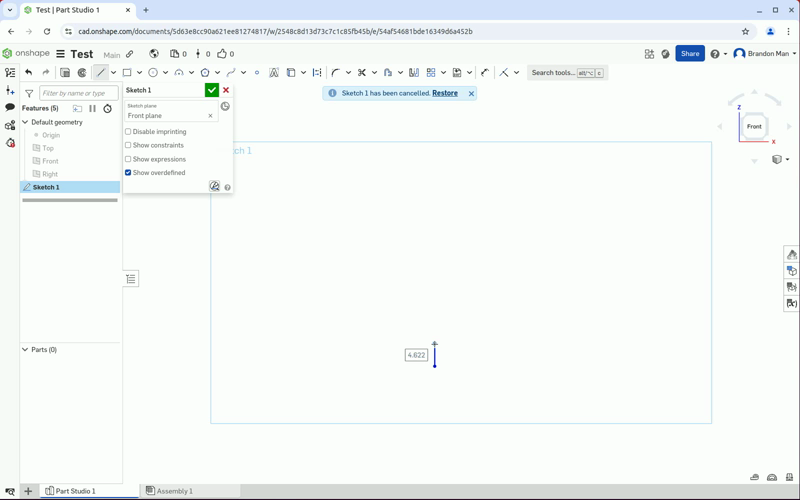
key(esc)
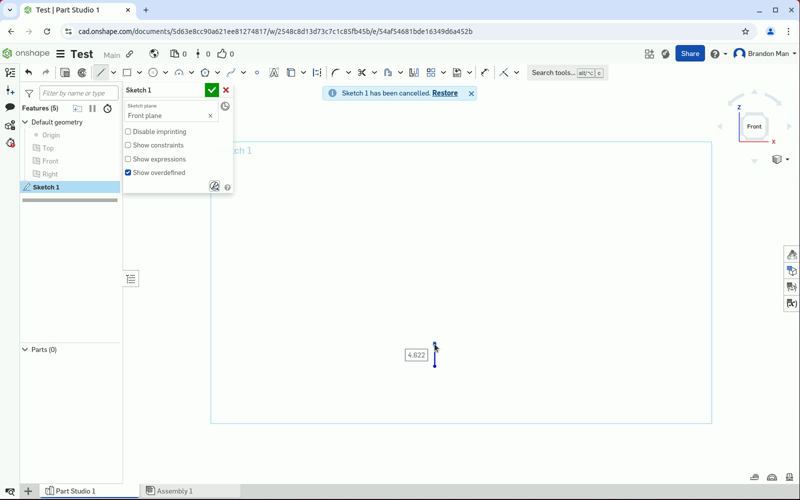
key(a)
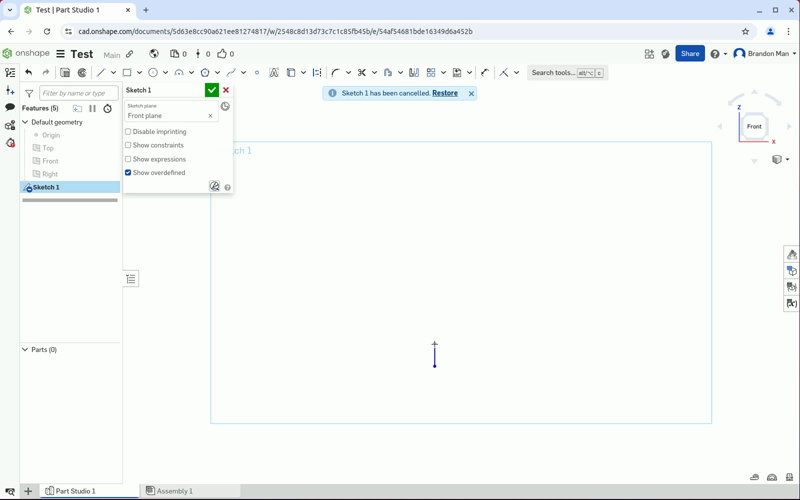
mouse_move(434, 343)
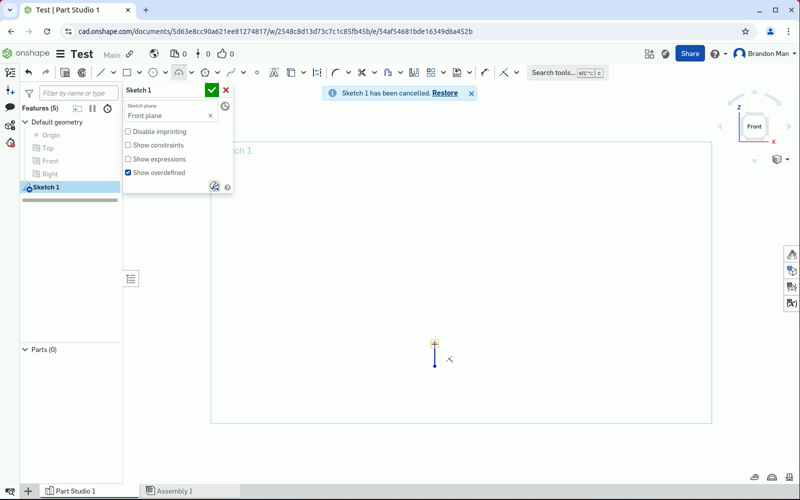
click(434, 343)
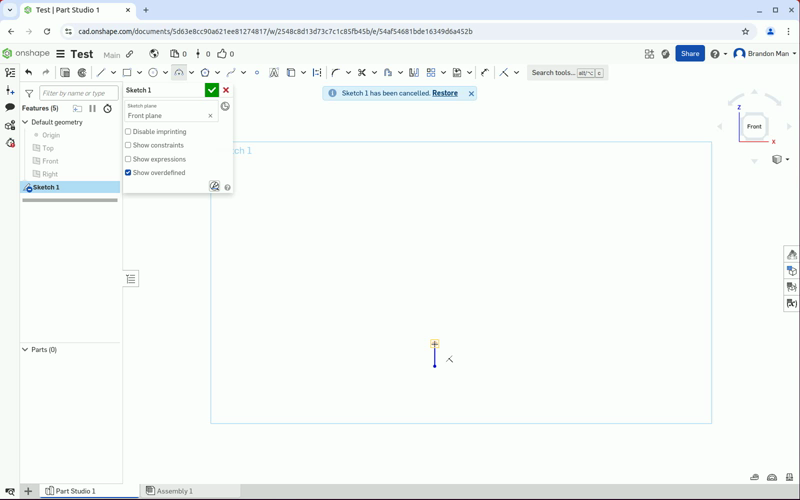
key_down(shift)
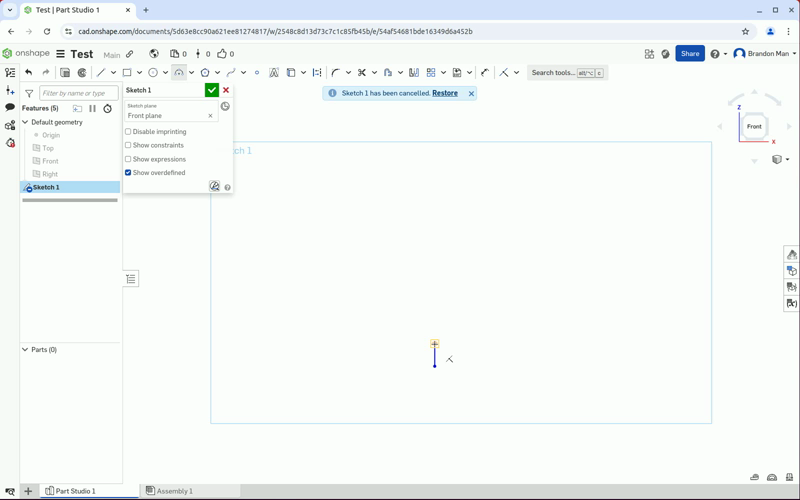
mouse_move(434, 224)
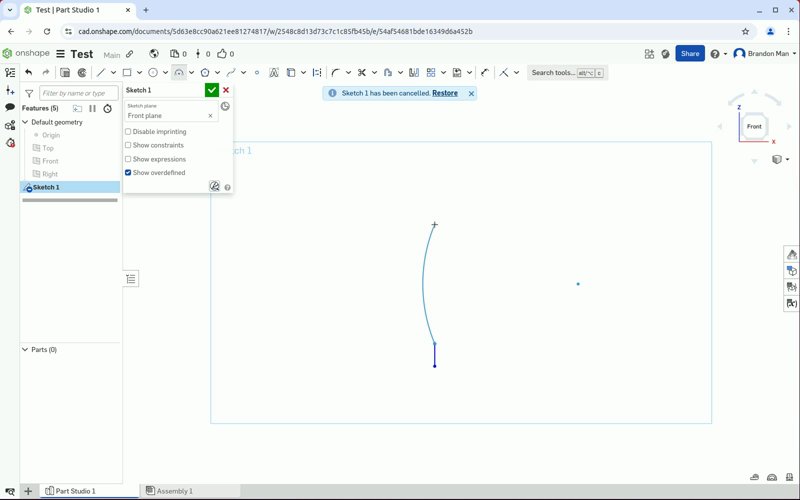
click(434, 224)
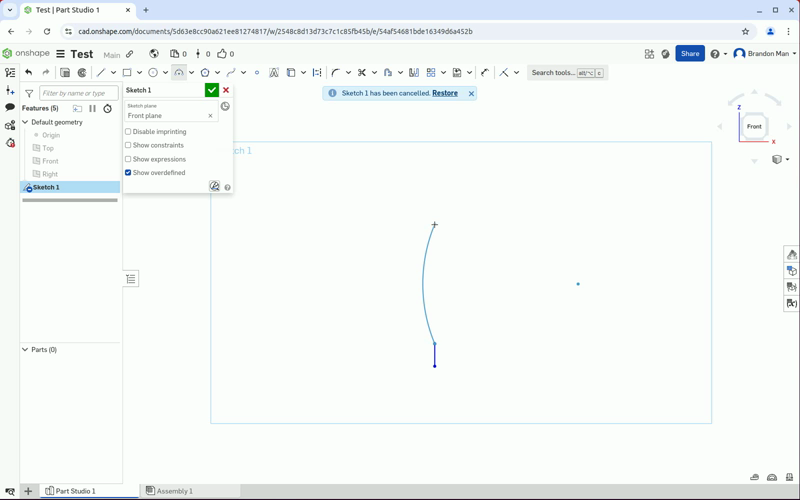
mouse_move(395, 283)
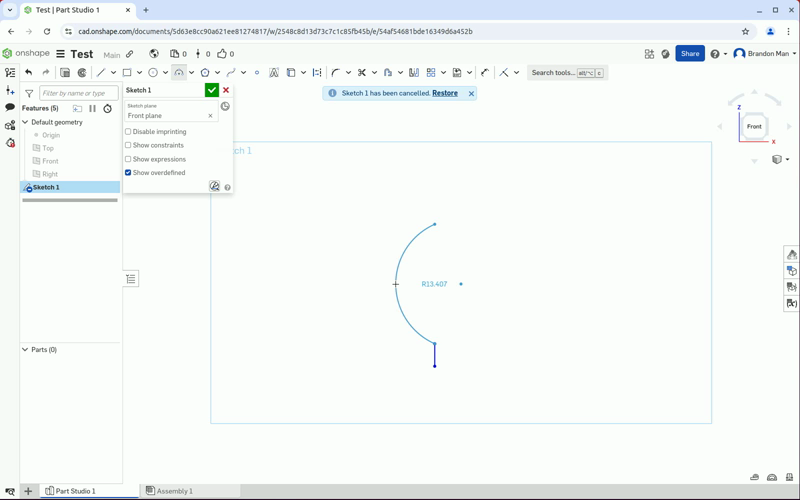
click(395, 283)
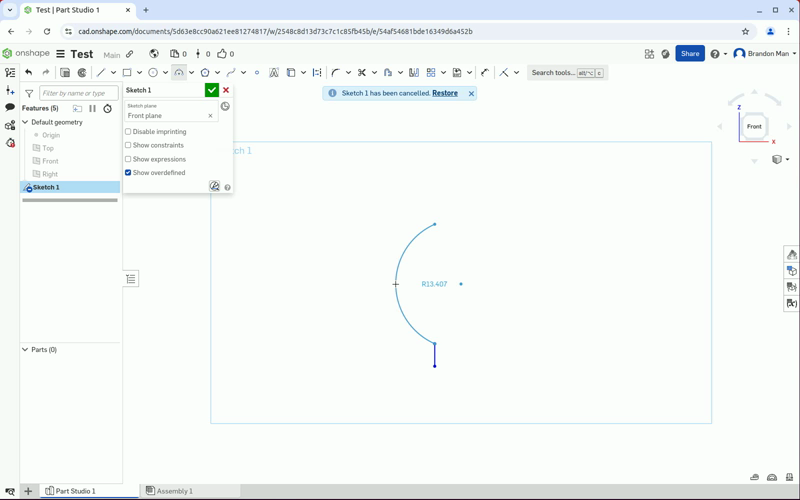
key_up(shift)
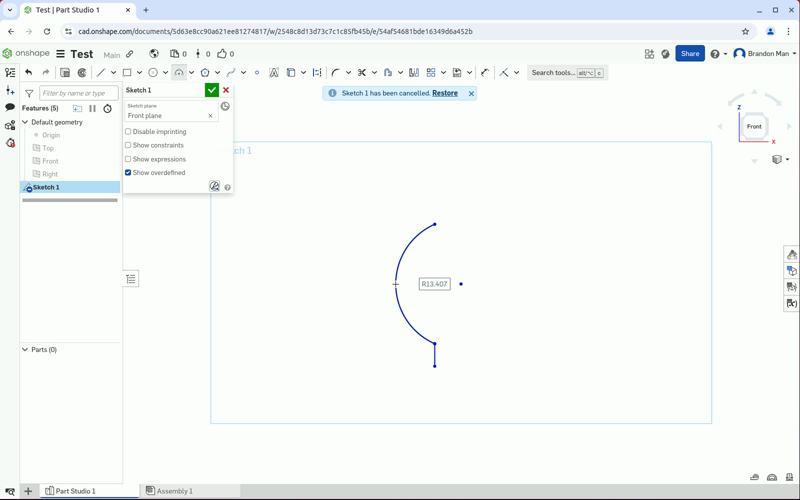
key(esc)
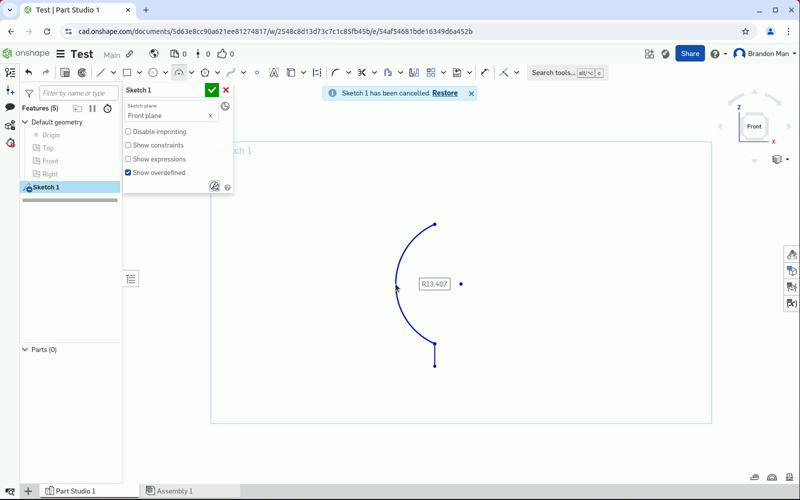
key(l)
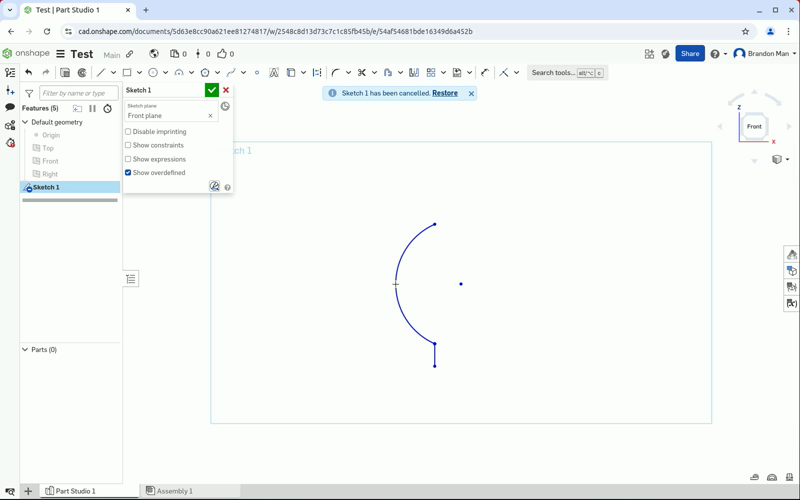
mouse_move(434, 224)
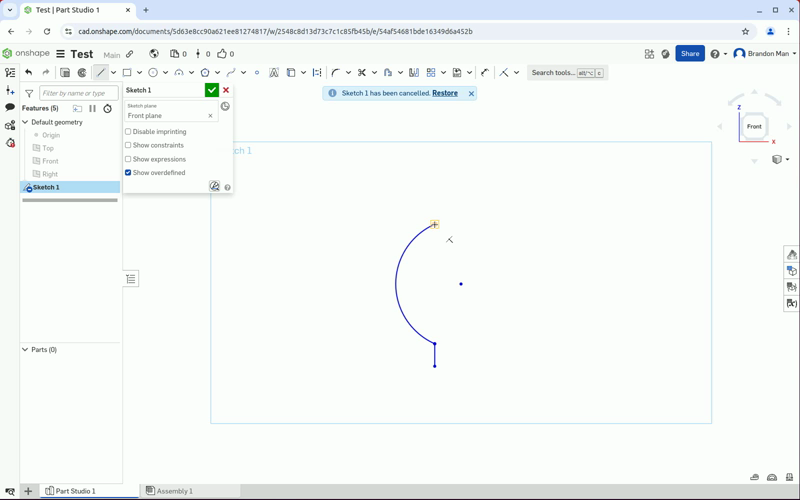
click(434, 224)
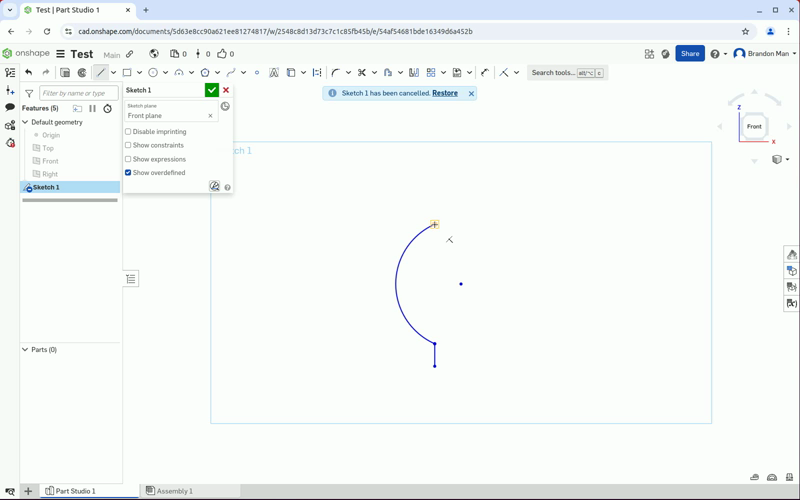
key_down(shift)
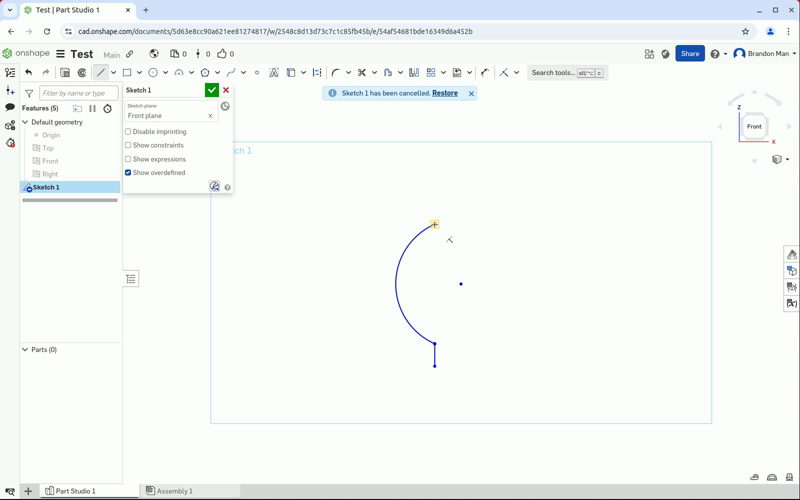
mouse_move(464, 224)
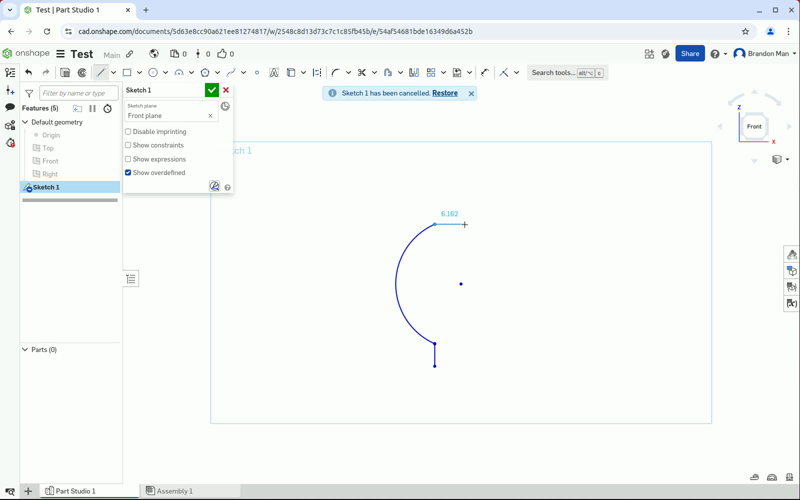
mouse_move(434, 201)
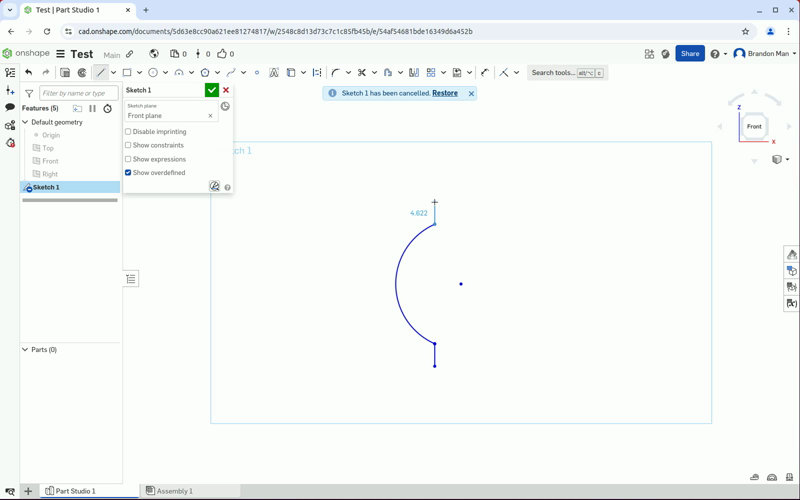
click(434, 201)
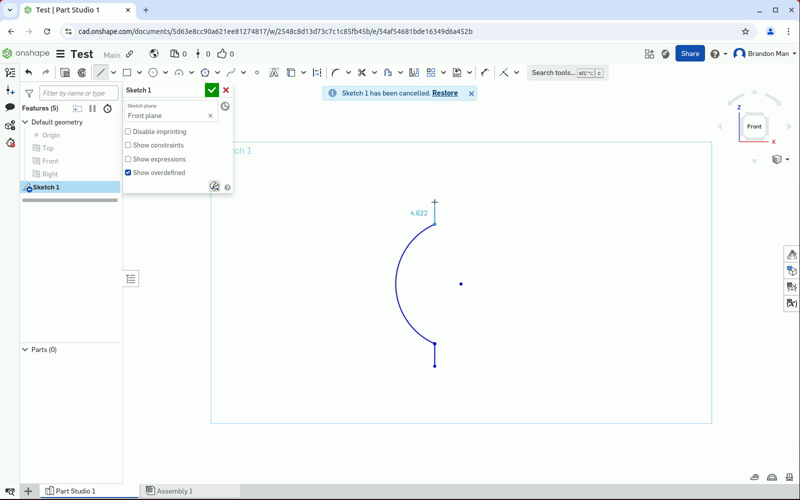
key_up(shift)
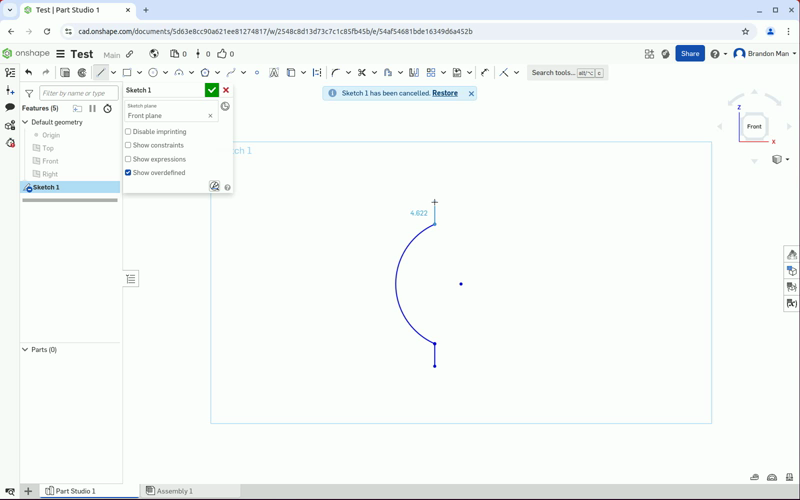
key(esc)
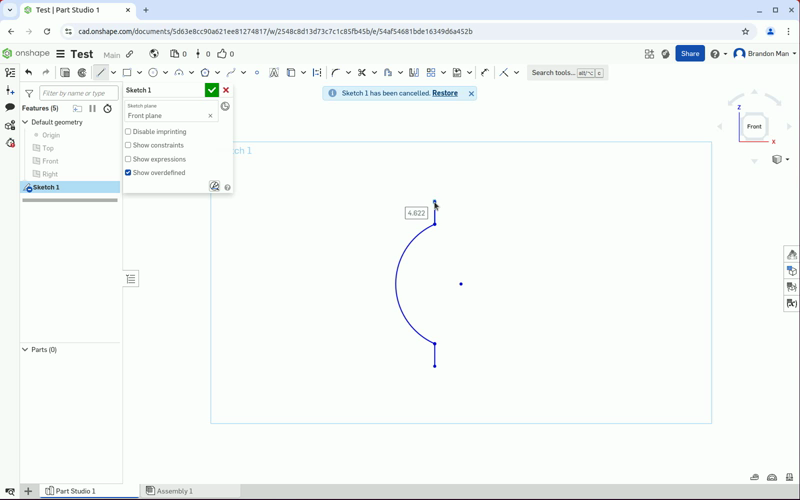
key(a)
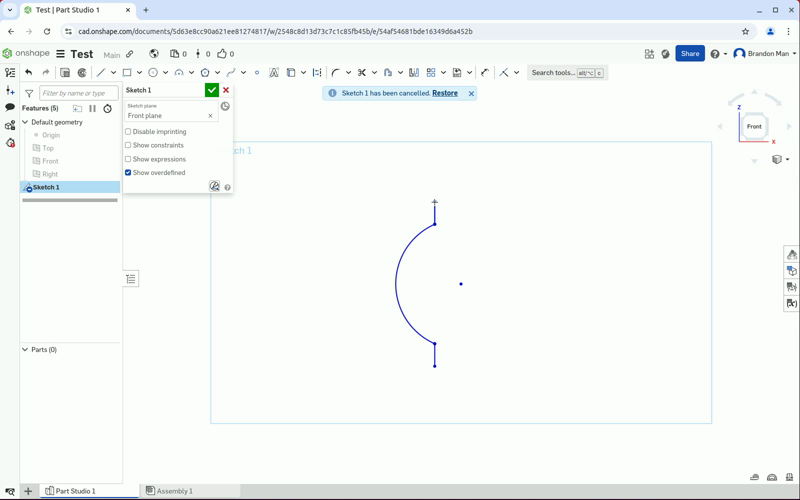
mouse_move(434, 201)
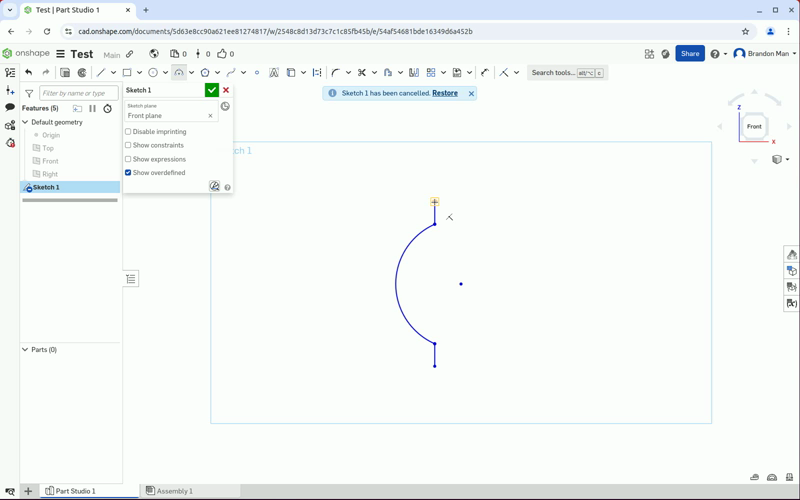
click(434, 201)
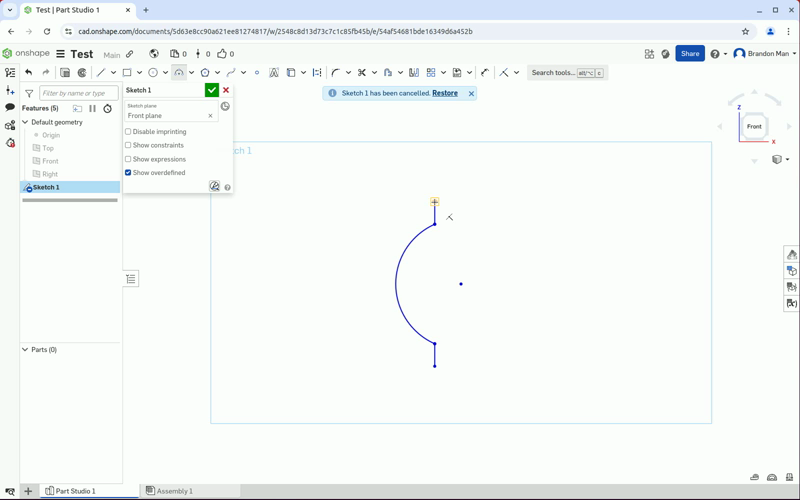
mouse_move(434, 366)
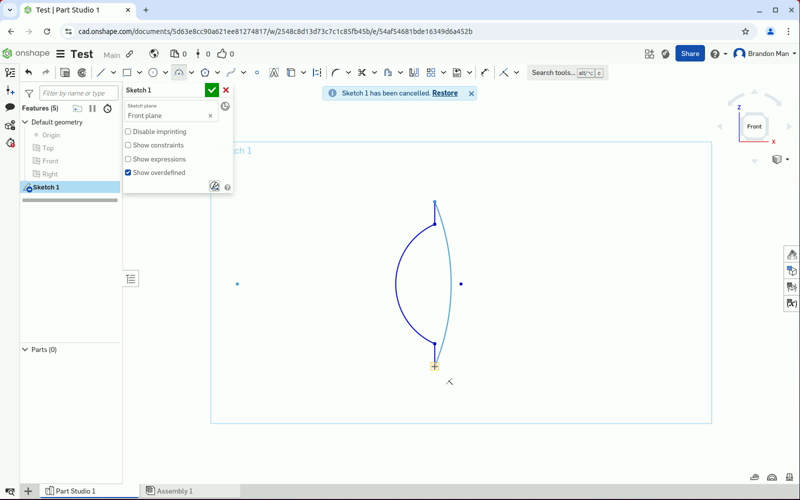
click(434, 366)
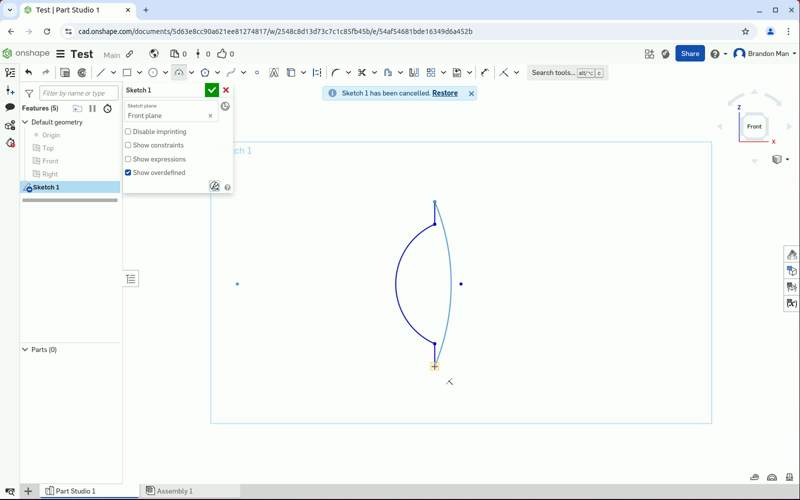
key_down(shift)
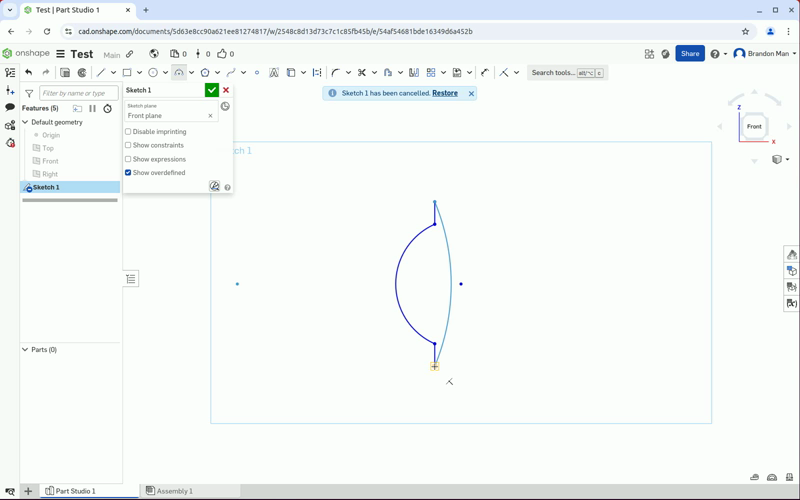
mouse_move(374, 283)
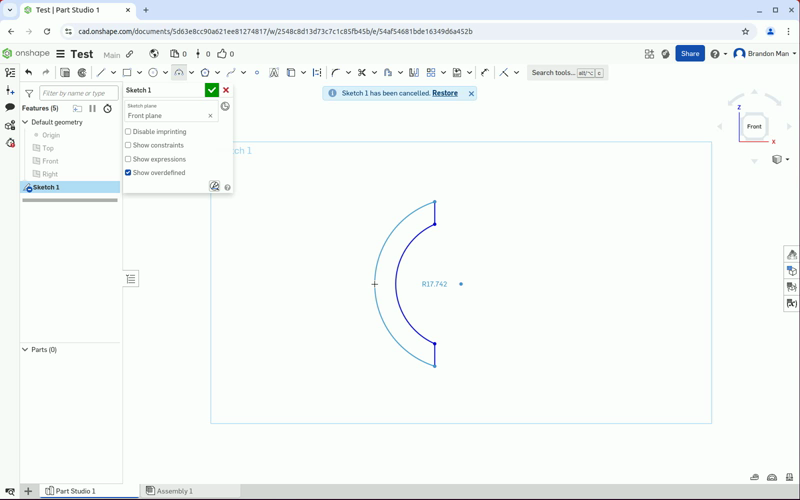
click(374, 283)
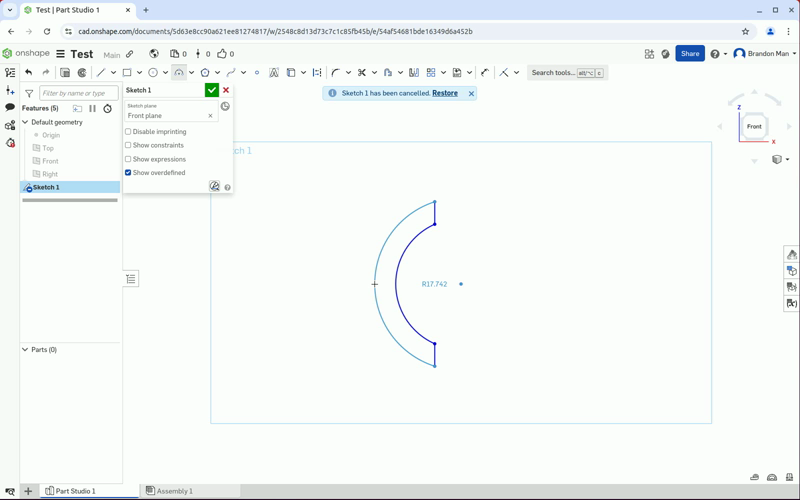
key_up(shift)
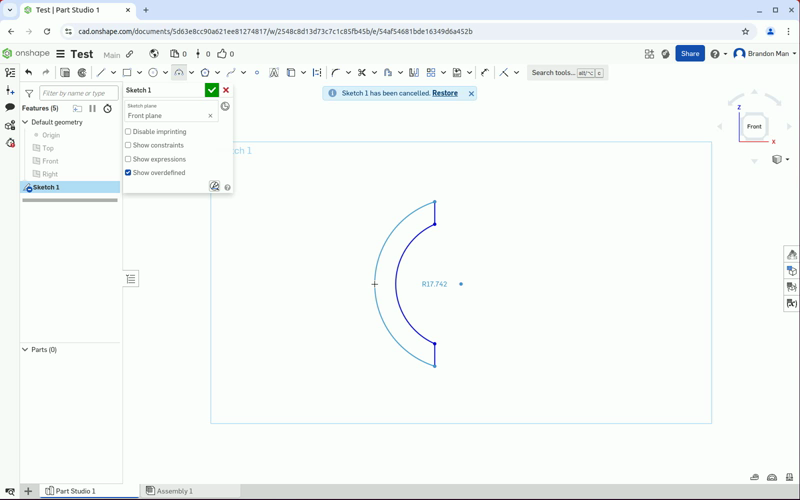
key(esc)
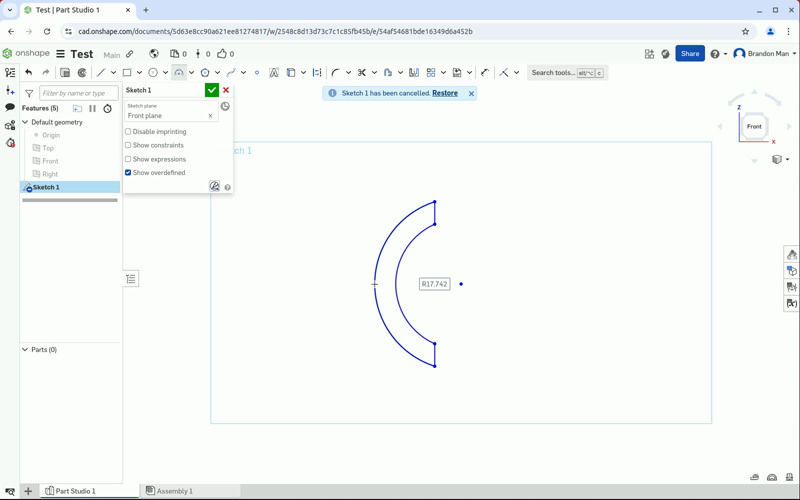
mouse_move(410, 338)
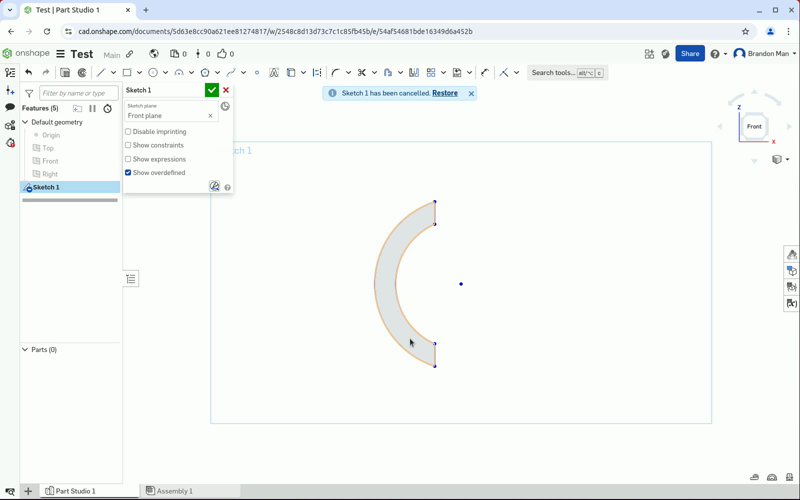
click(410, 338)
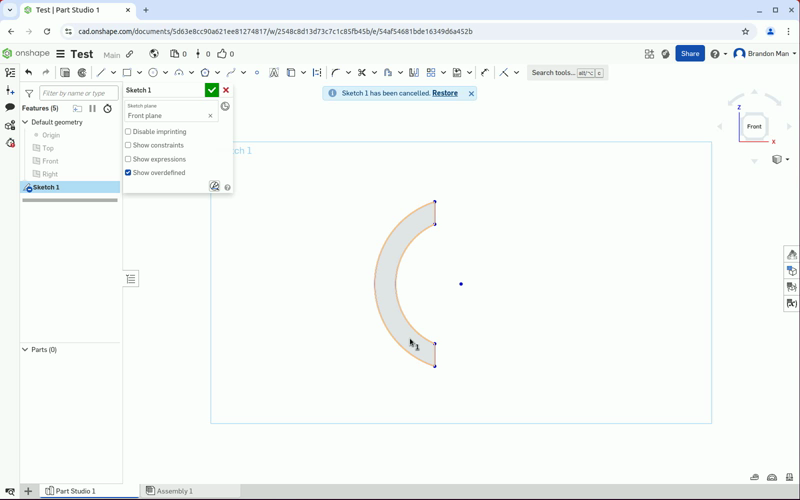
mouse_move(73, 352)
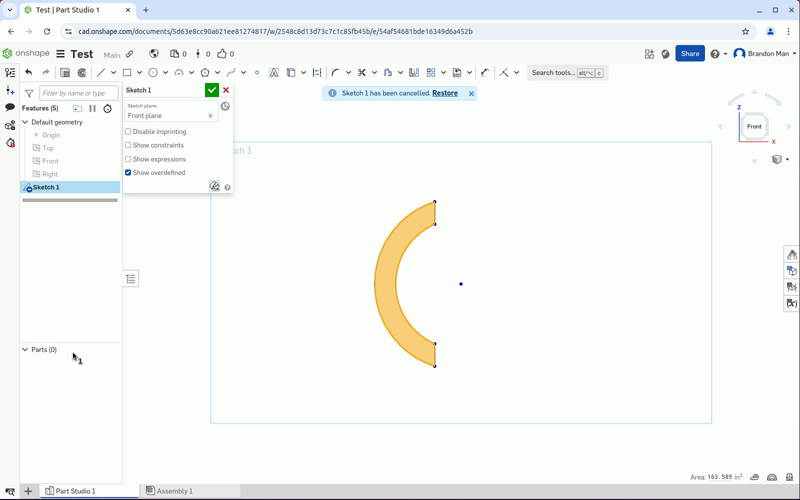
key(shift+y)
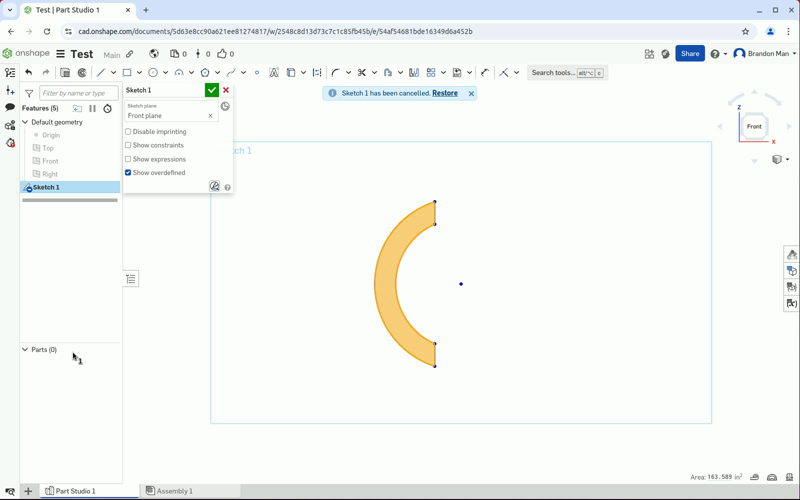
key(shift+e)
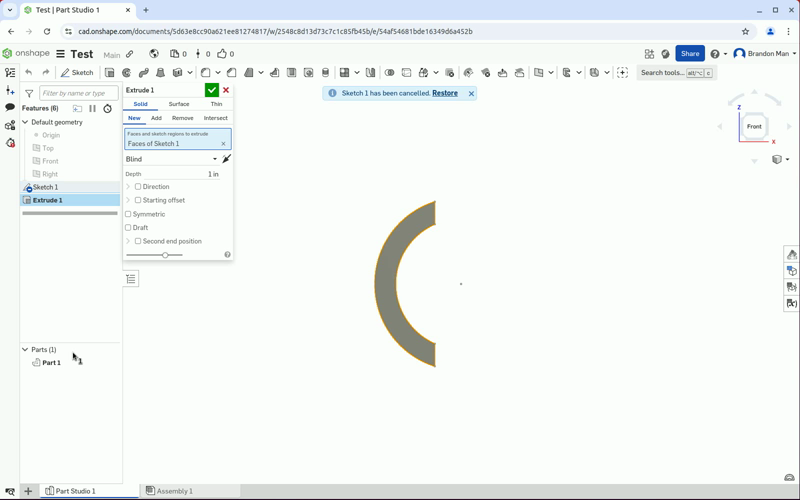
mouse_move(143, 106)
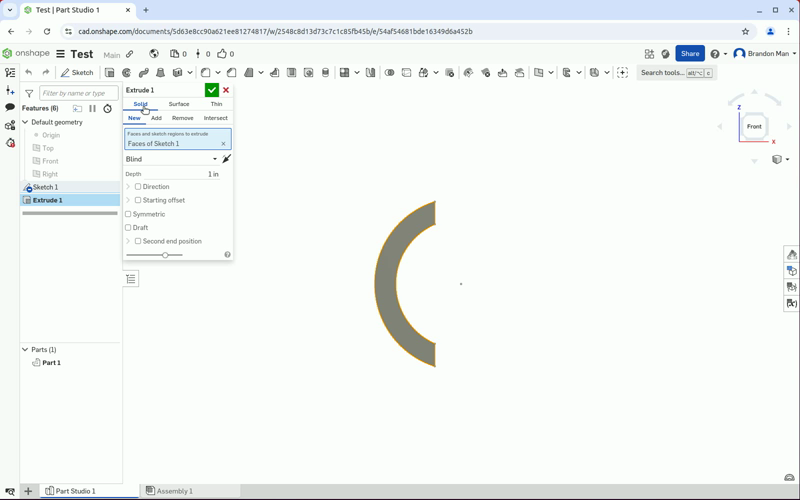
click(143, 106)
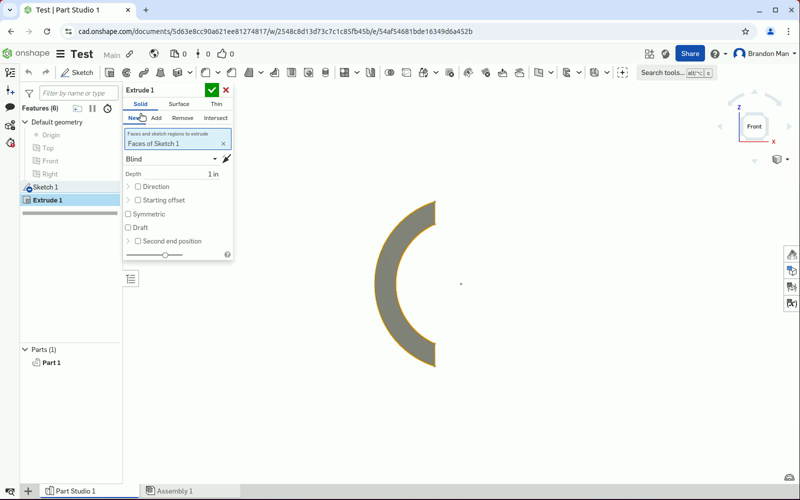
mouse_move(137, 120)
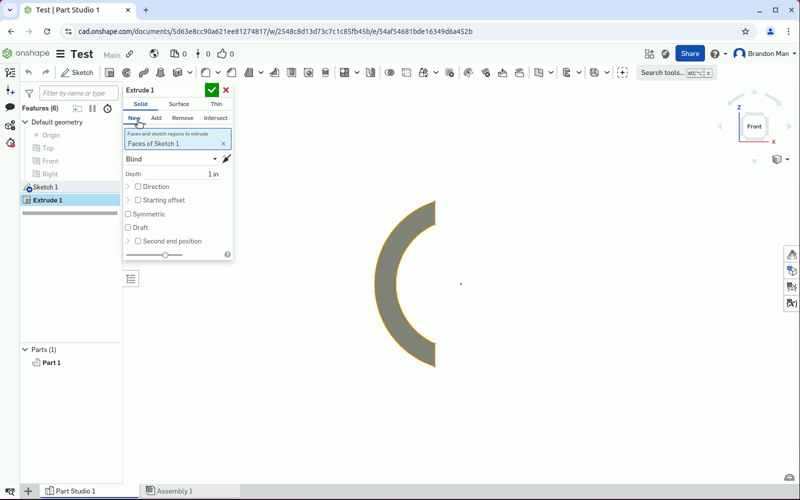
click(137, 120)
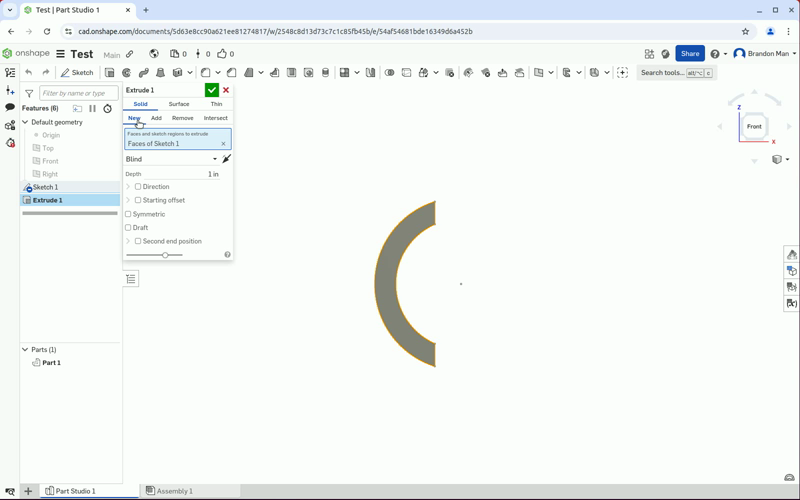
key(tab, 4)
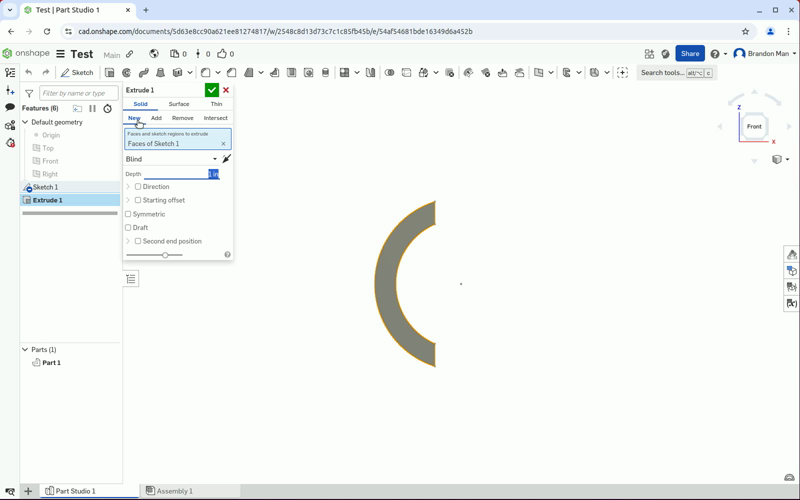
text(8.906)
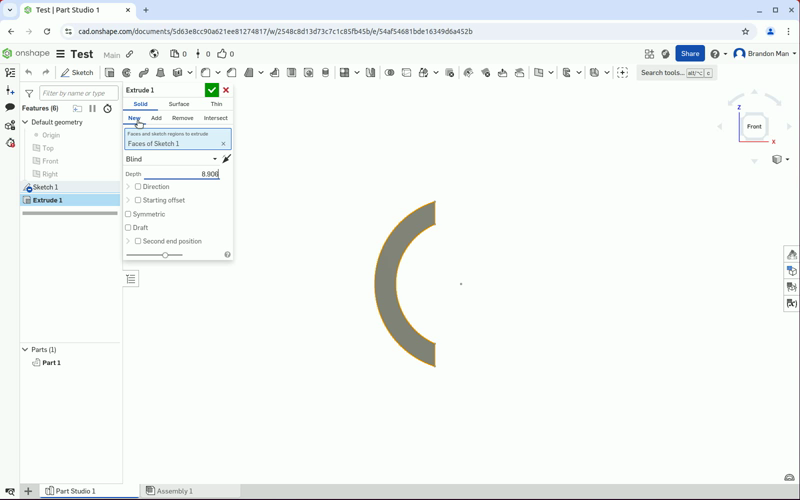
key(enter)
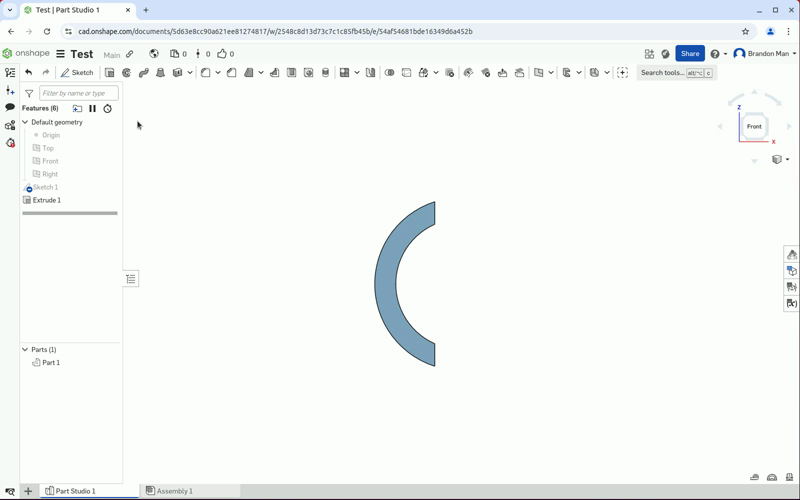
key(shift+h)
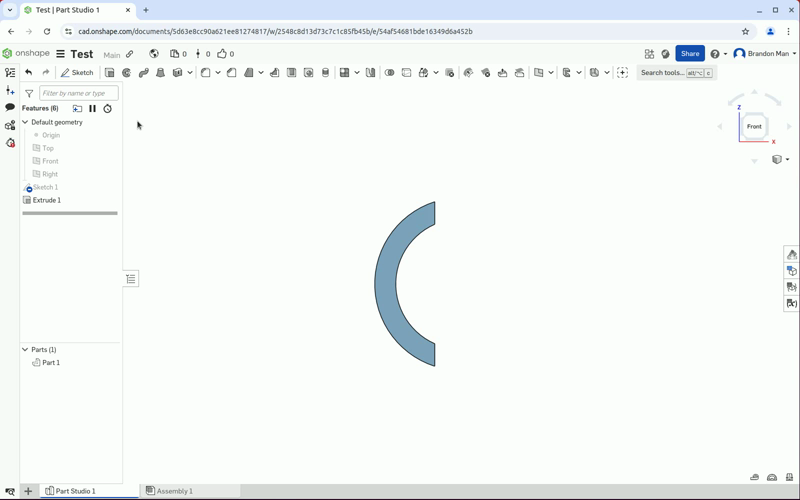
key(shift+h)
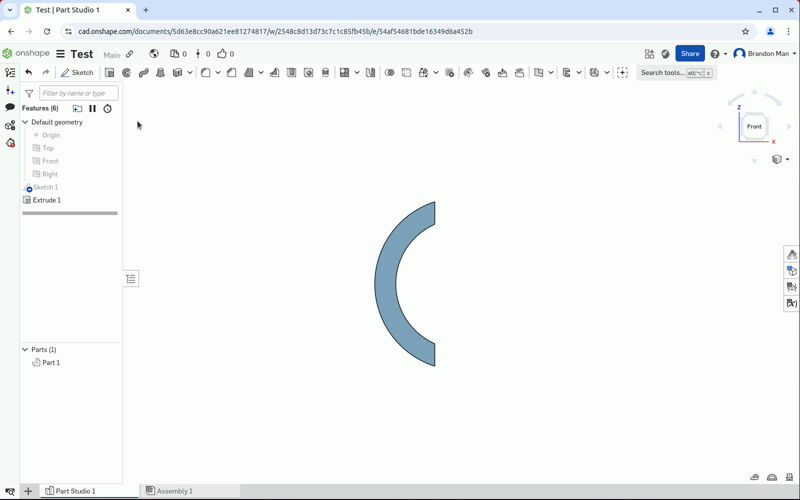
mouse_move(73, 189)
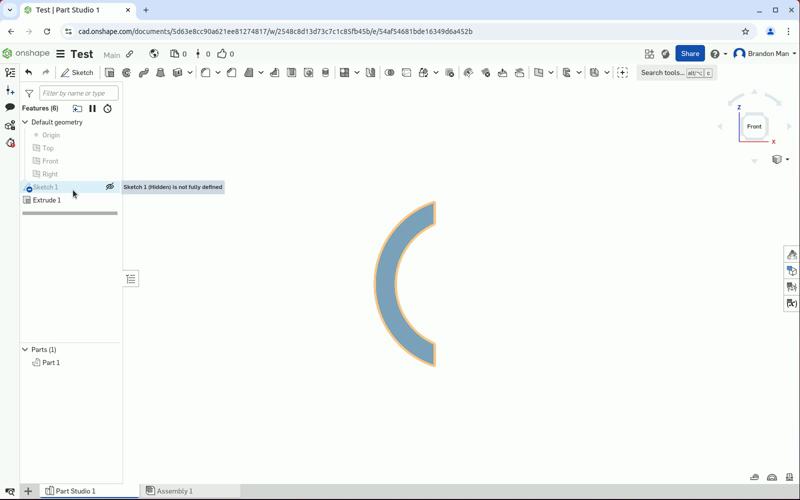
click(73, 189)
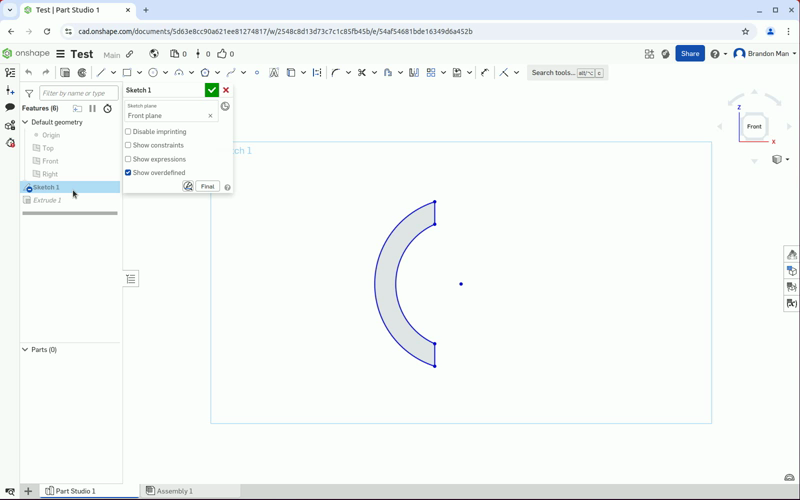
mouse_move(229, 92)
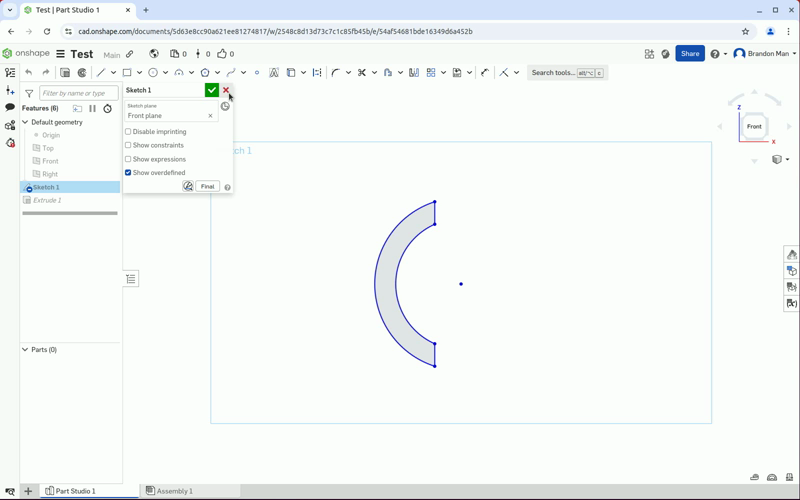
click(229, 92)
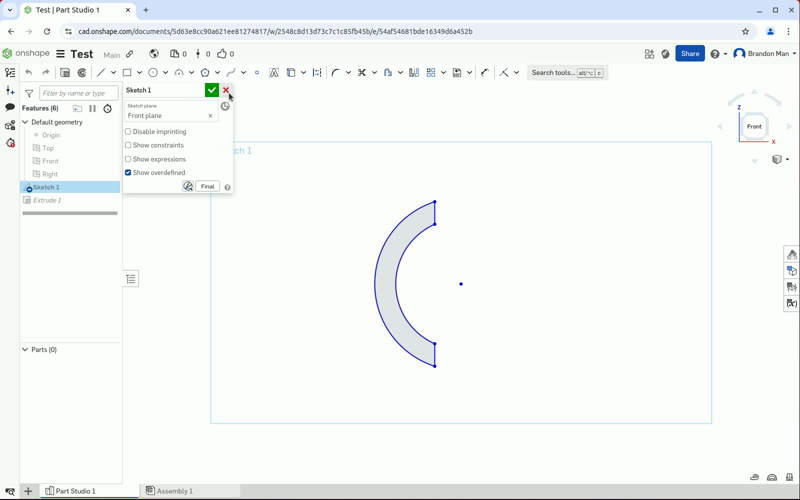
key(shift+s)
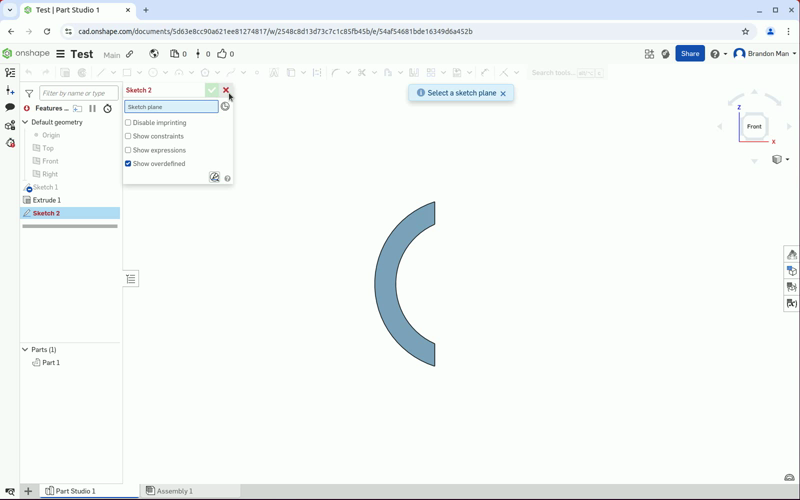
mouse_move(73, 163)
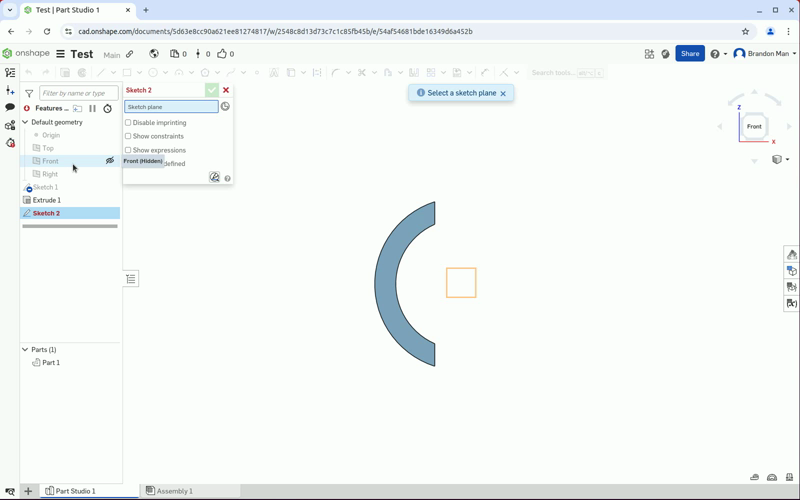
click(73, 163)
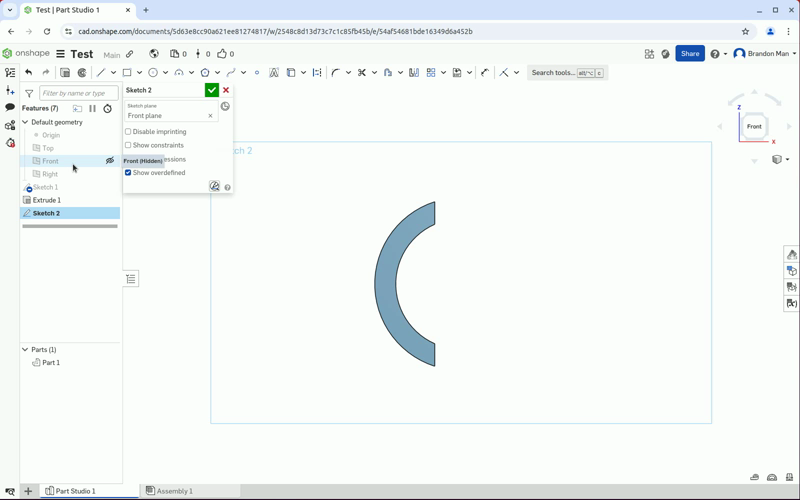
mouse_move(73, 352)
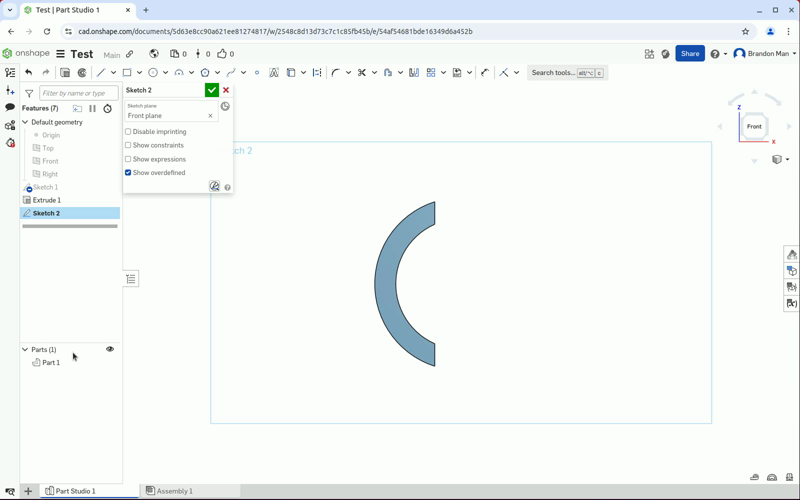
key(y)
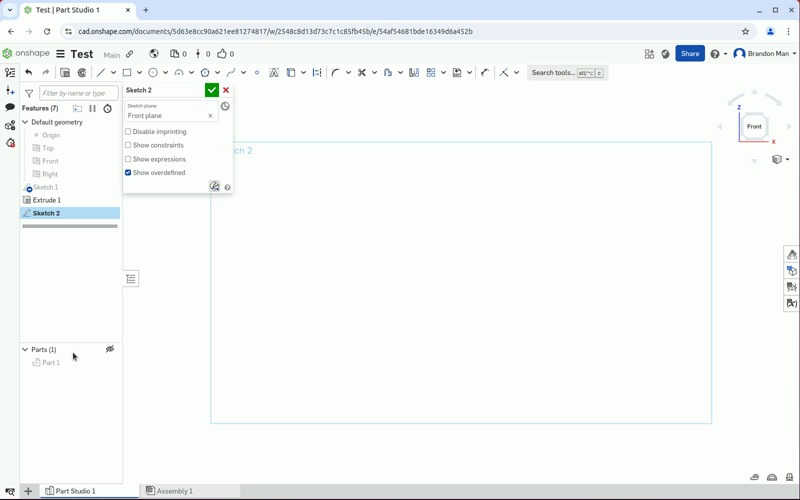
key(a)
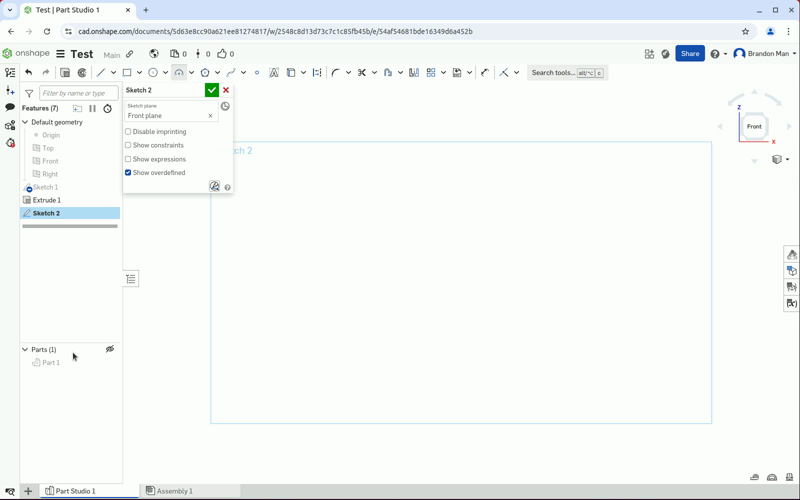
key_down(shift)
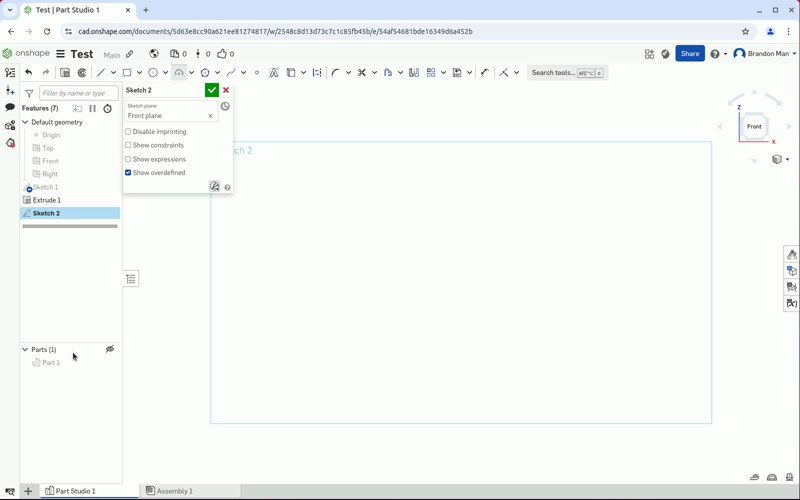
mouse_move(434, 199)
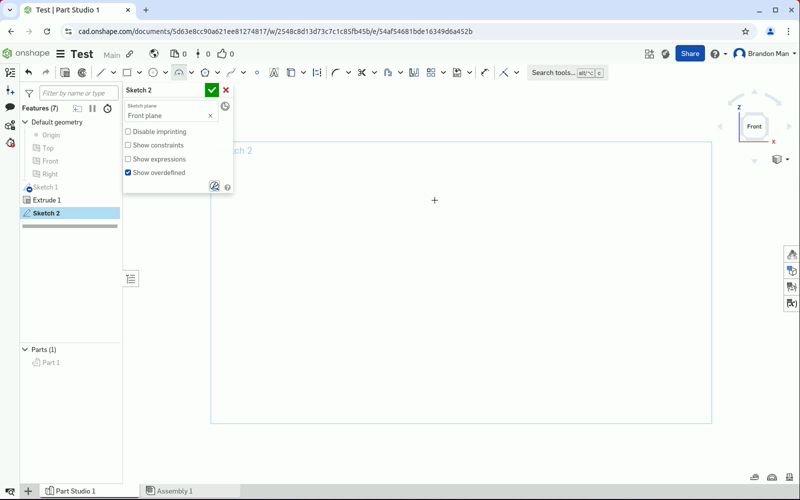
click(434, 199)
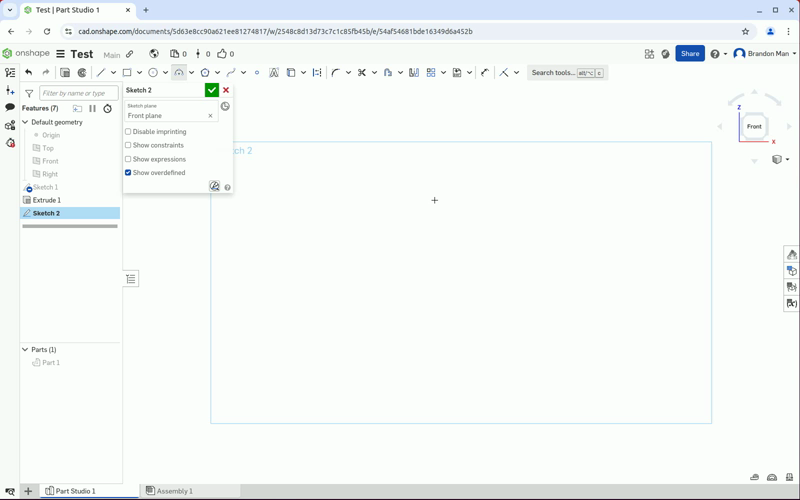
key_up(shift)
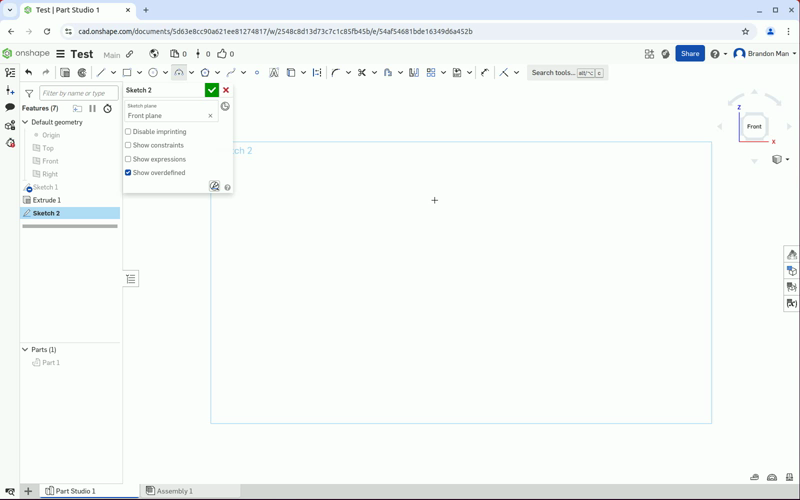
key_down(shift)
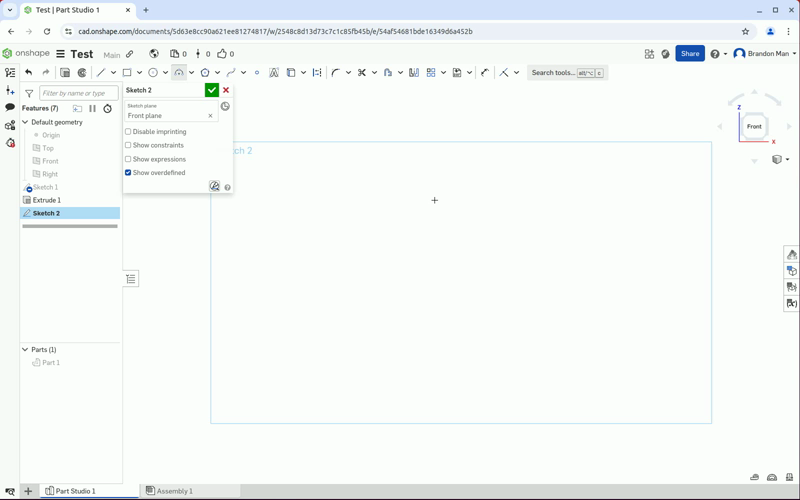
mouse_move(444, 197)
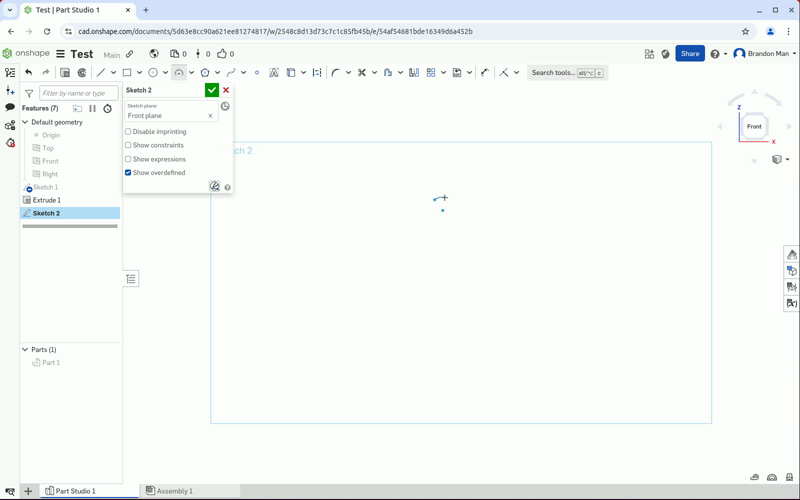
click(444, 197)
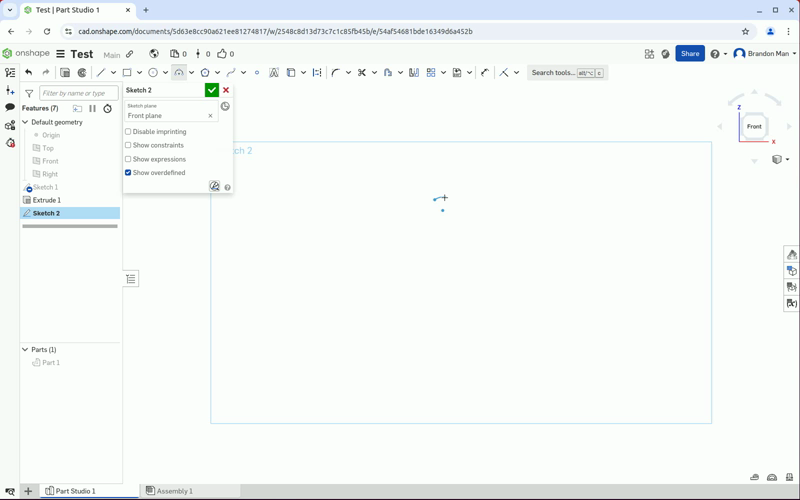
mouse_move(439, 198)
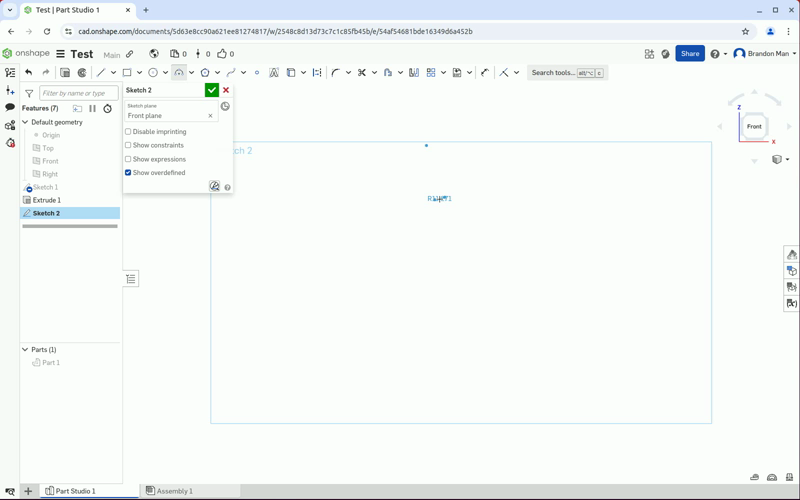
click(439, 198)
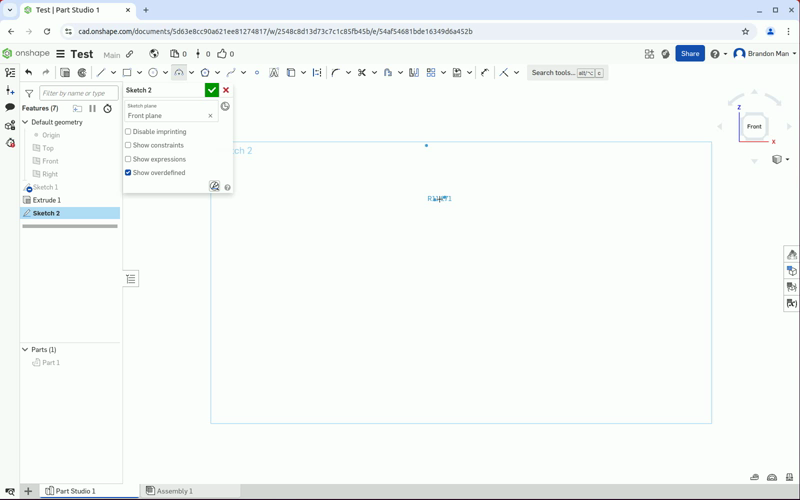
key_up(shift)
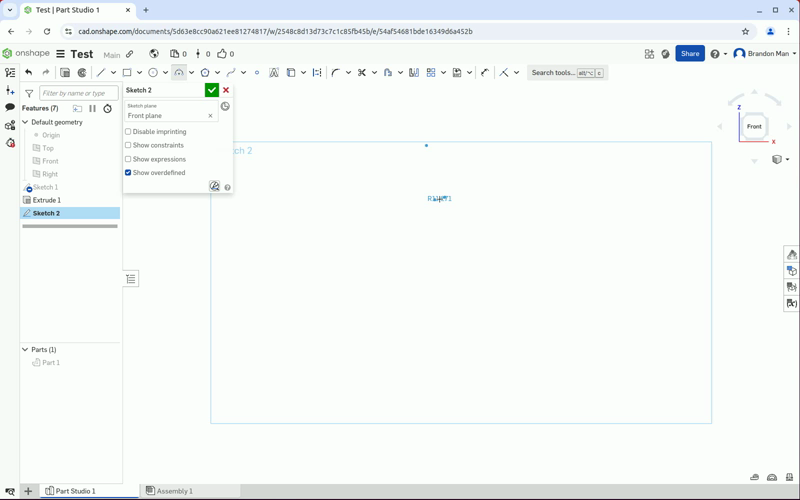
key(esc)
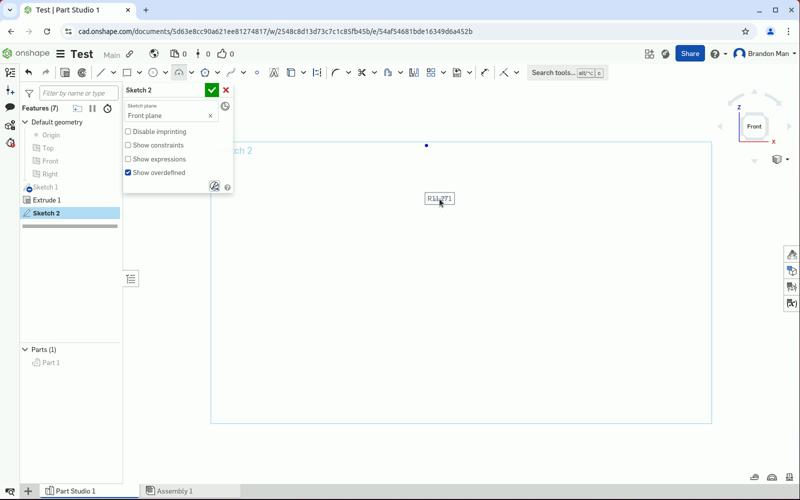
key(l)
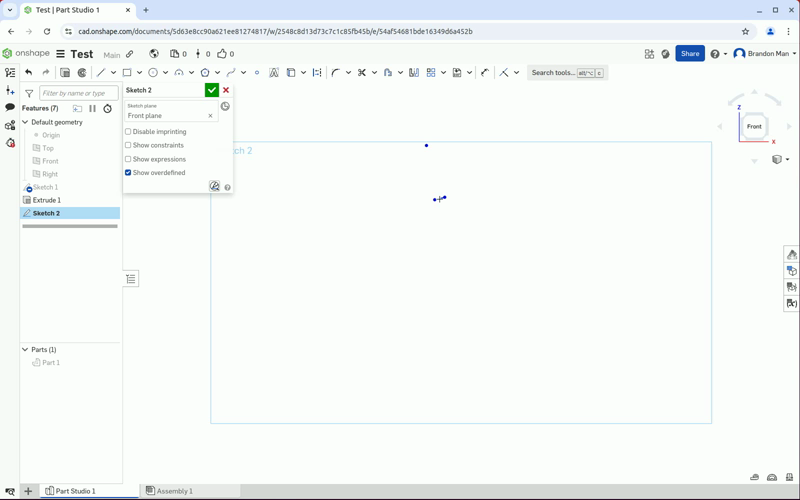
mouse_move(444, 197)
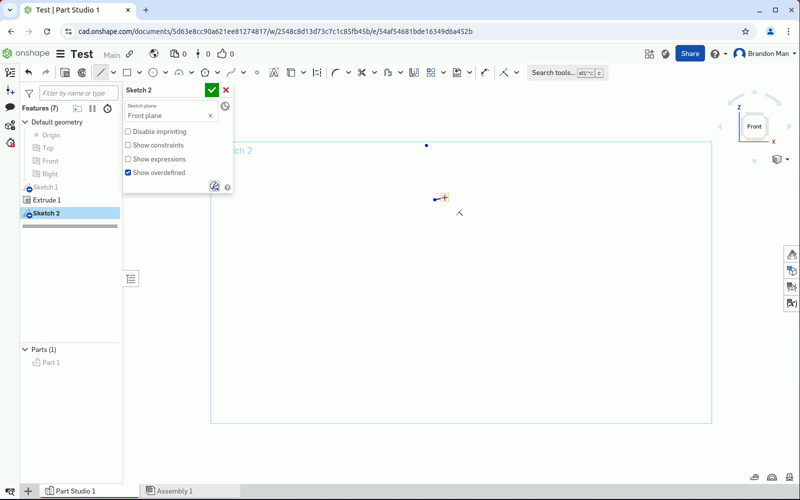
click(444, 197)
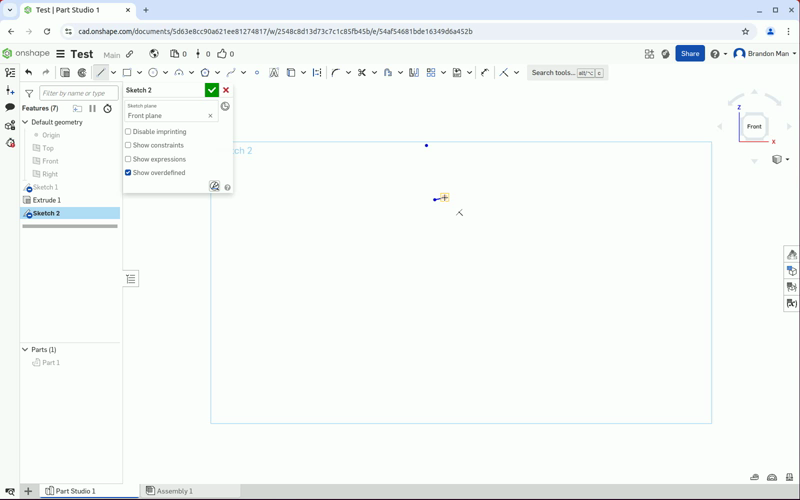
key_down(shift)
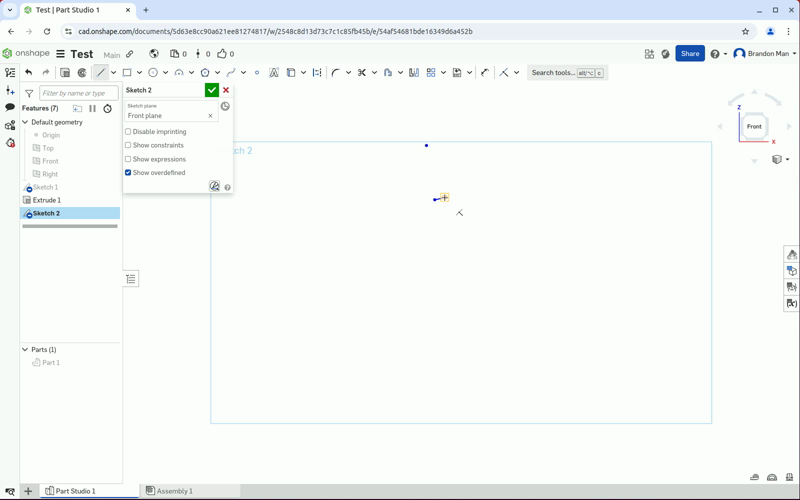
mouse_move(474, 197)
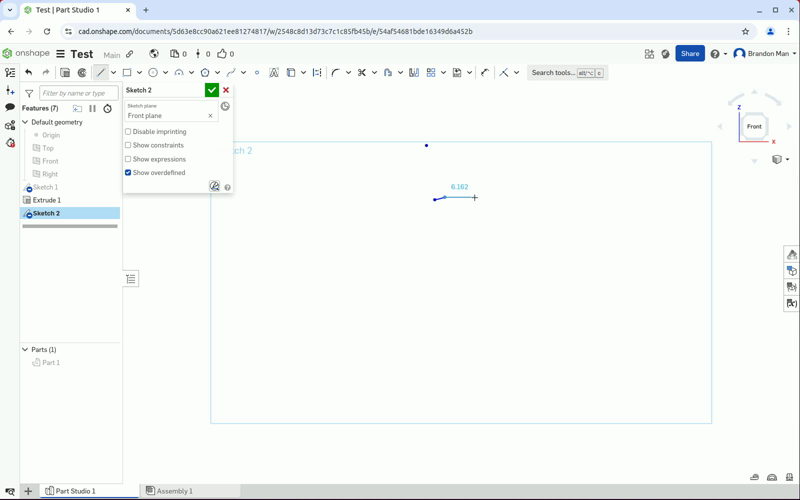
mouse_move(444, 180)
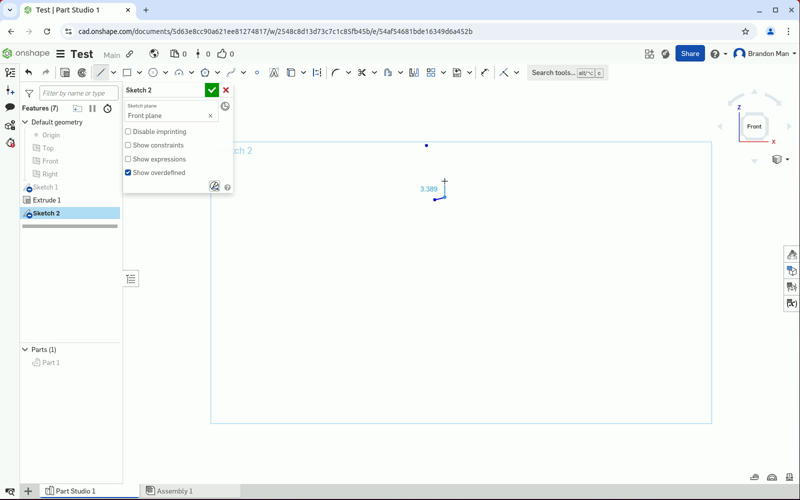
click(444, 180)
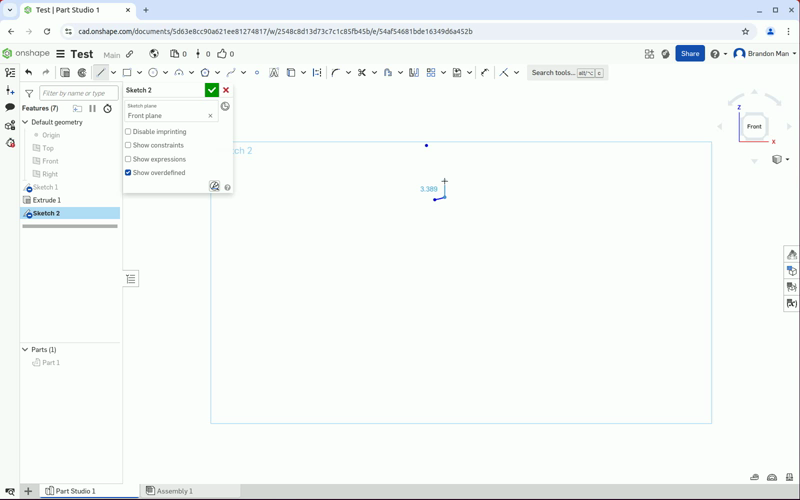
key_up(shift)
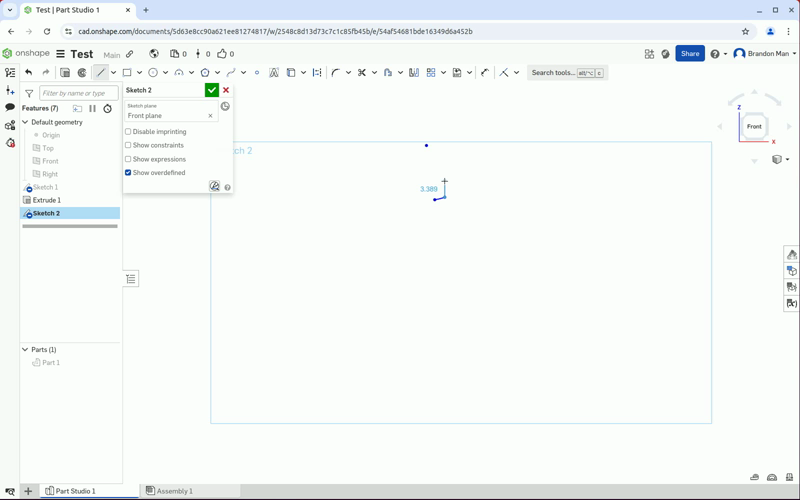
key_down(shift)
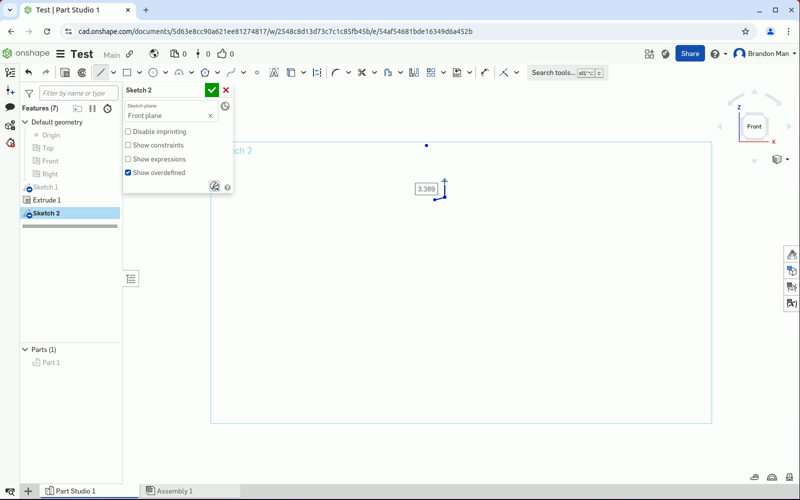
mouse_move(474, 180)
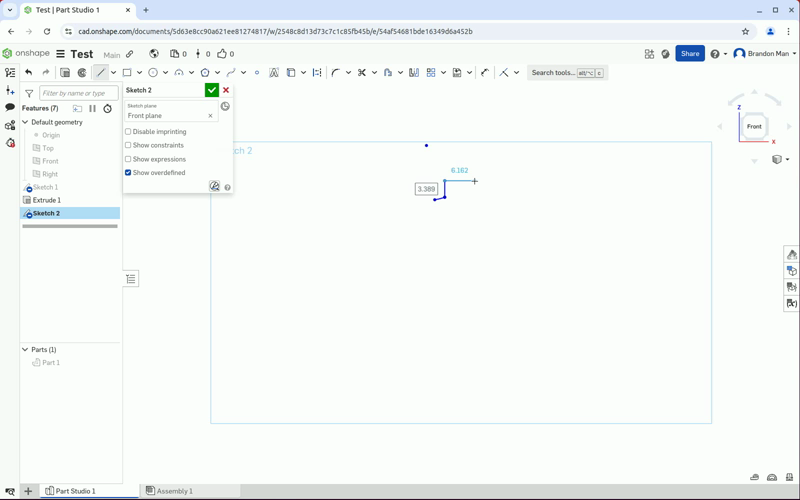
mouse_move(452, 180)
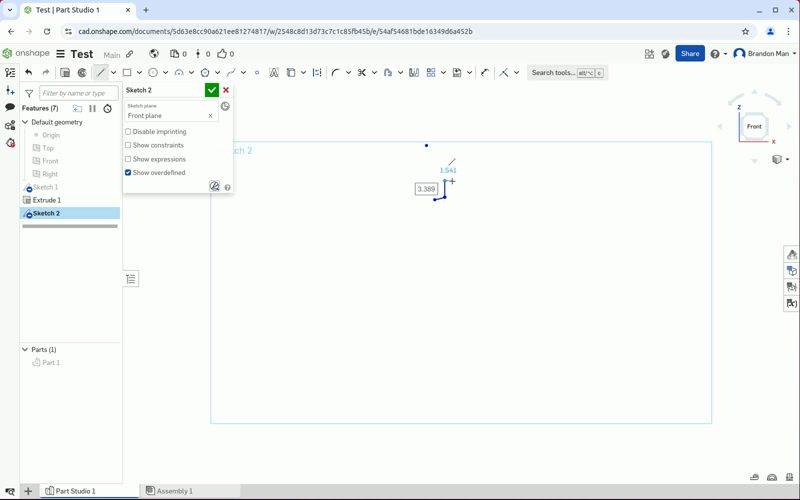
click(452, 180)
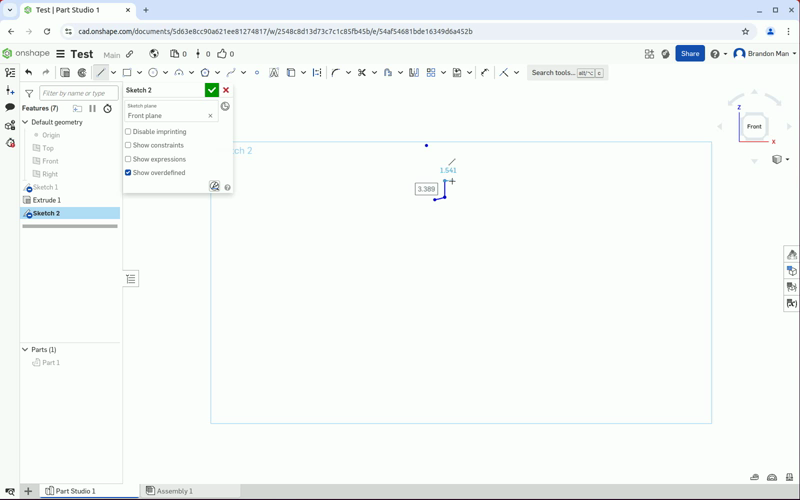
key_up(shift)
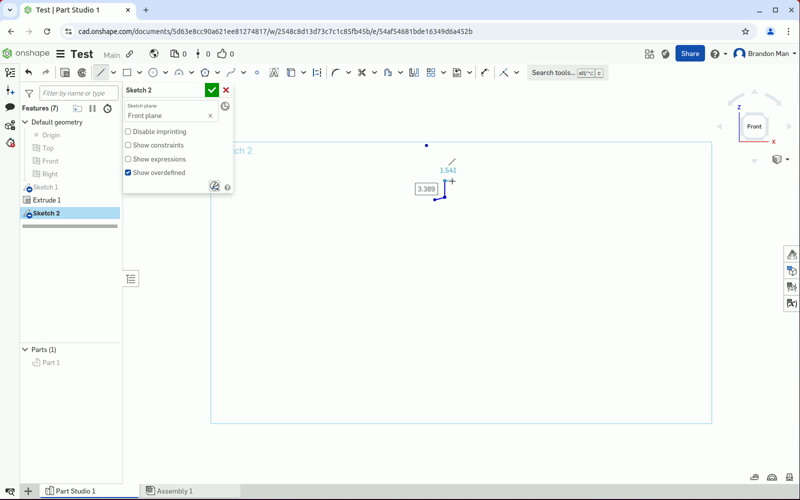
key_down(shift)
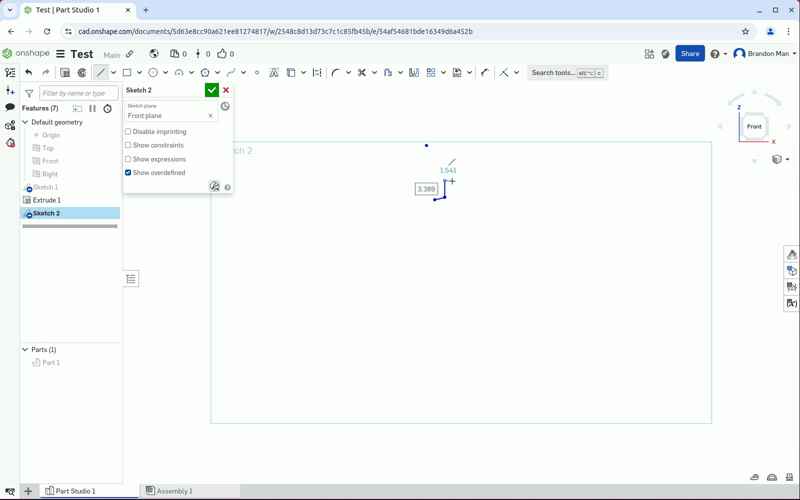
mouse_move(482, 180)
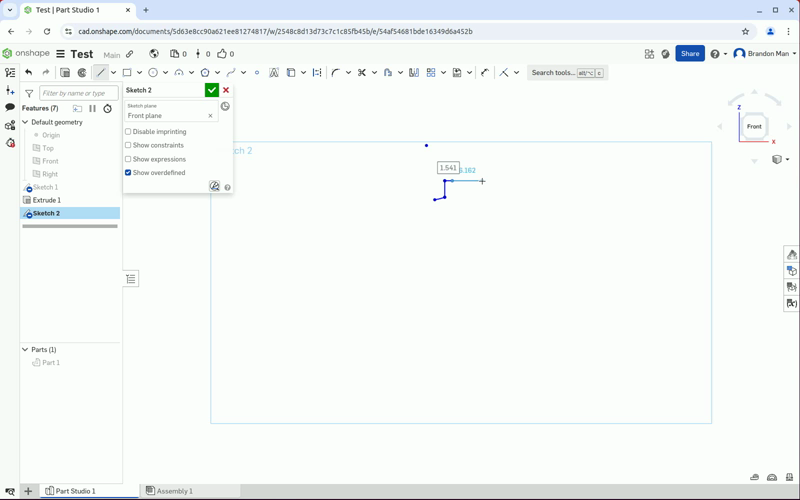
mouse_move(452, 196)
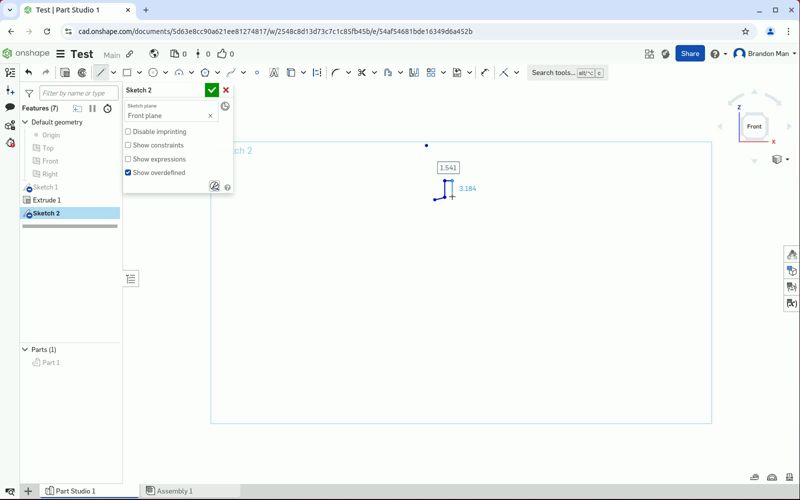
click(452, 196)
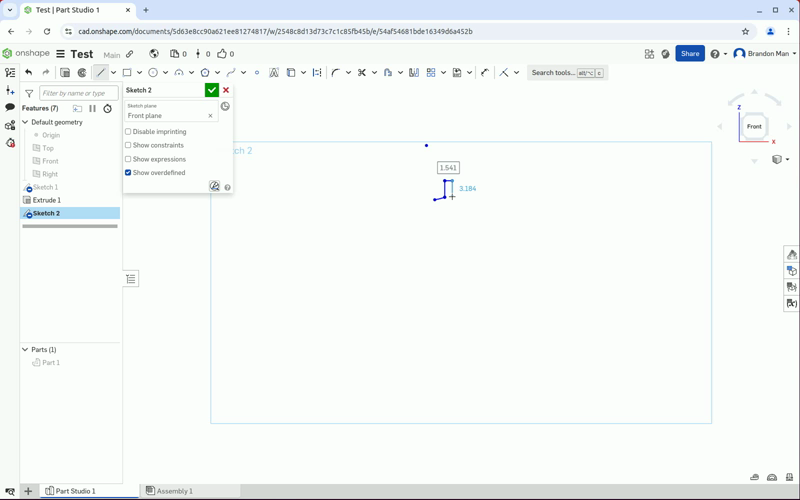
key_up(shift)
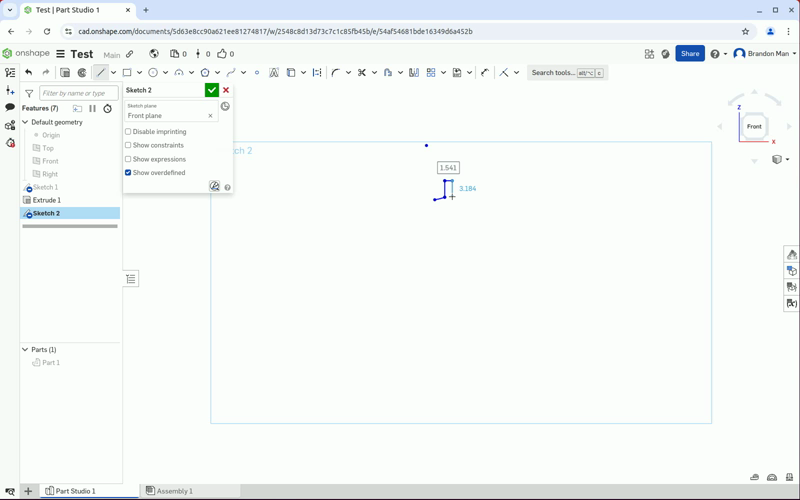
key(esc)
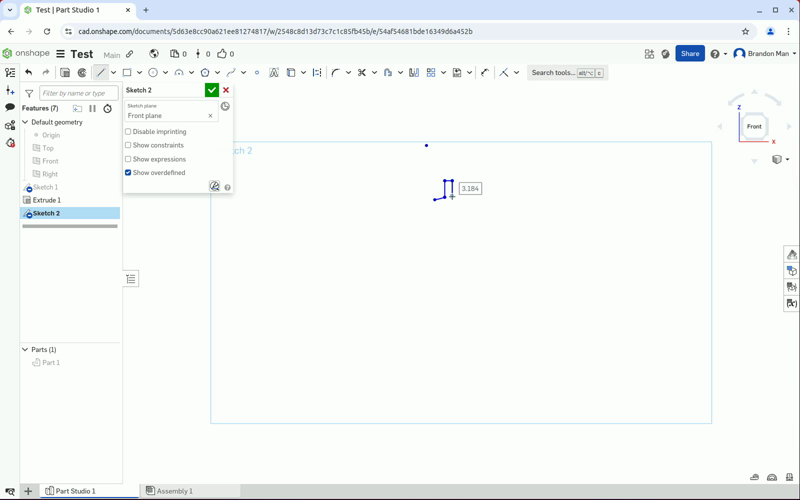
key(a)
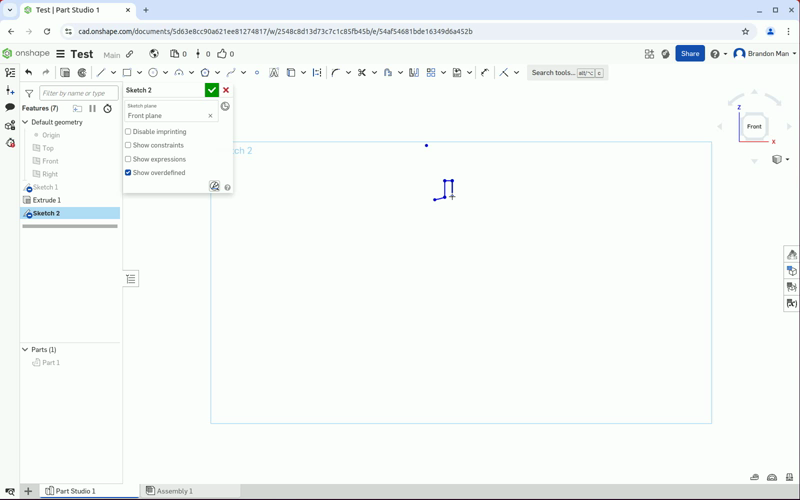
mouse_move(452, 196)
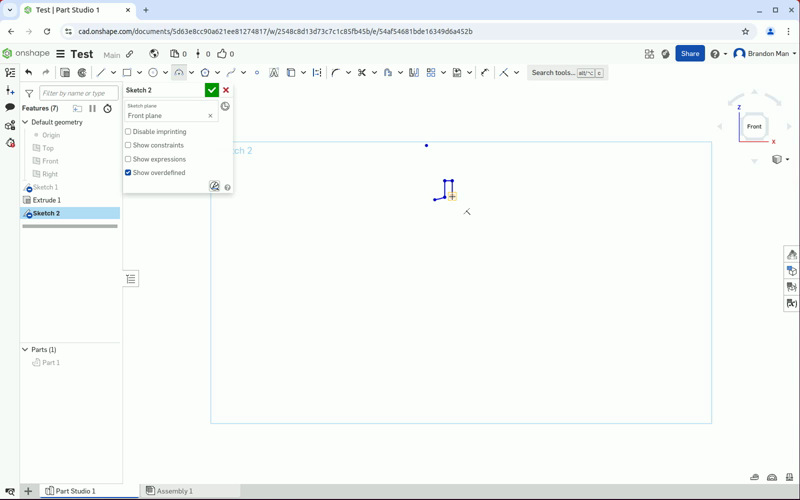
click(452, 196)
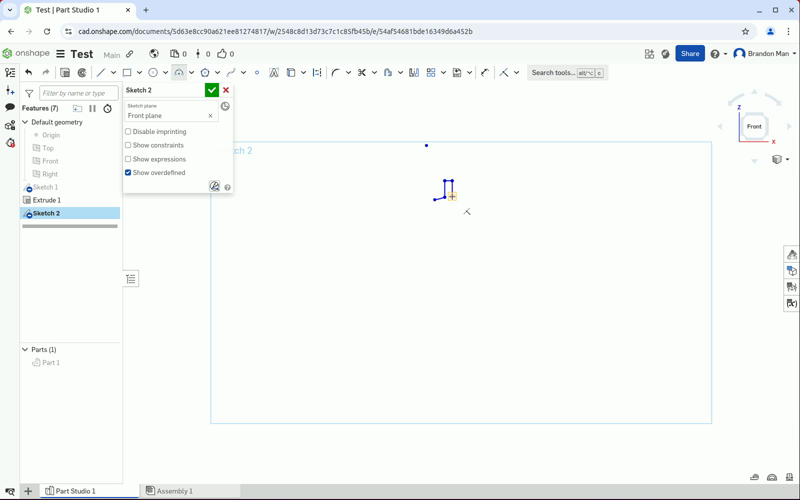
key_down(shift)
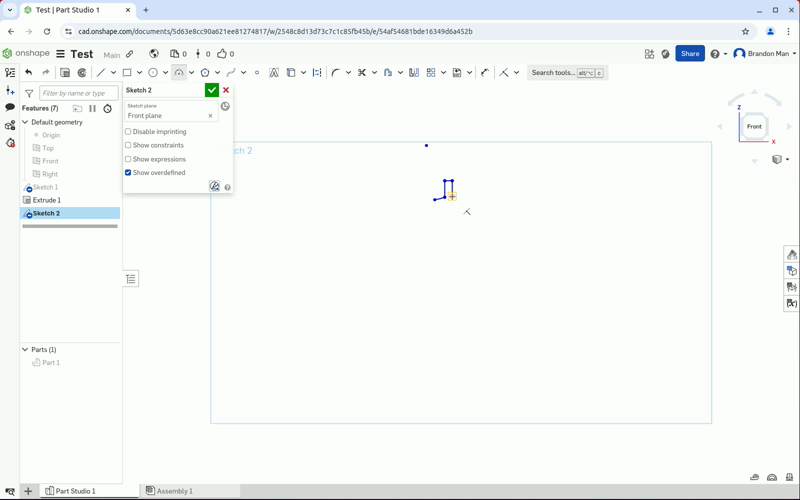
mouse_move(461, 195)
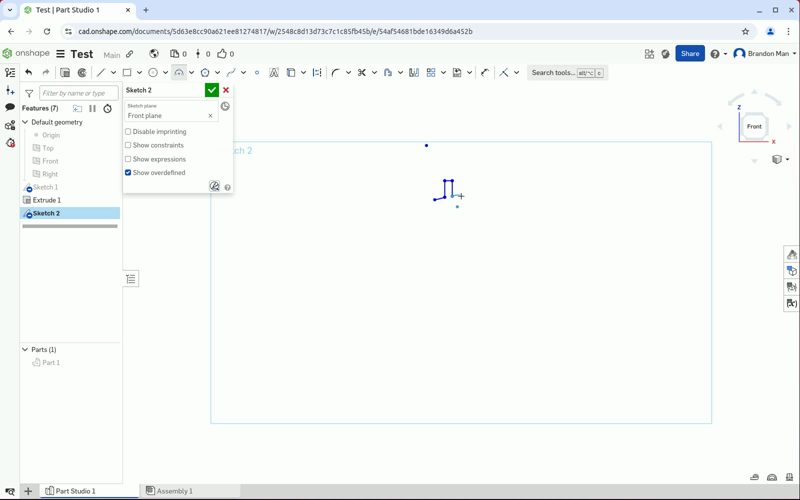
click(461, 195)
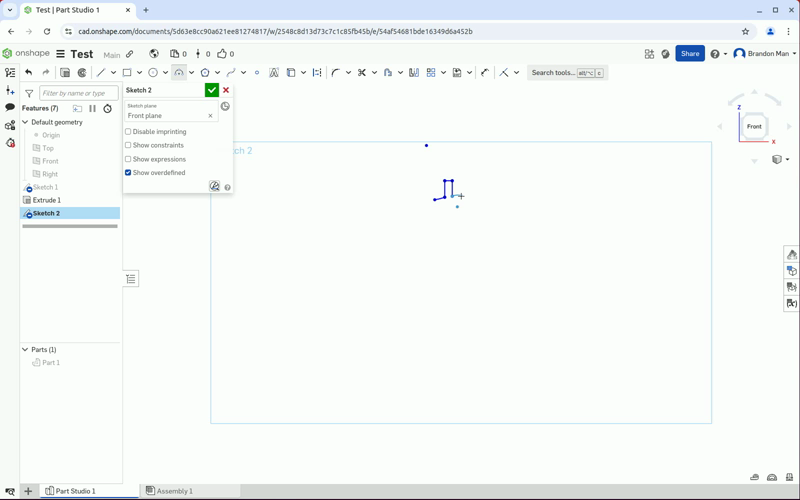
mouse_move(456, 195)
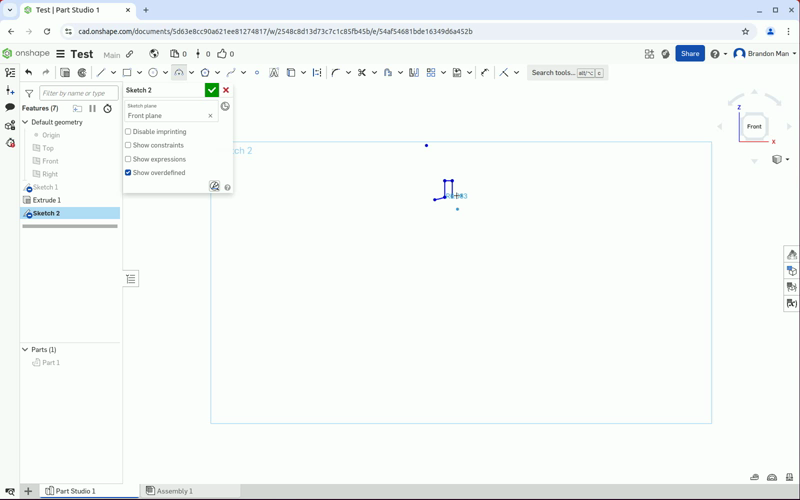
click(456, 195)
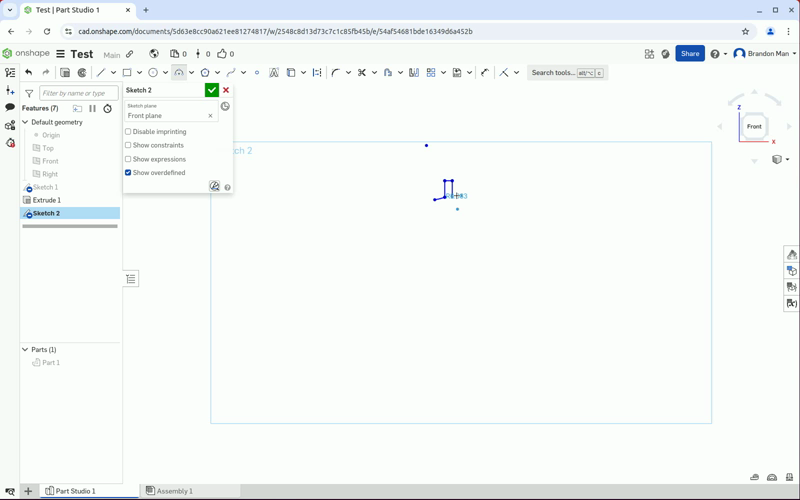
key_up(shift)
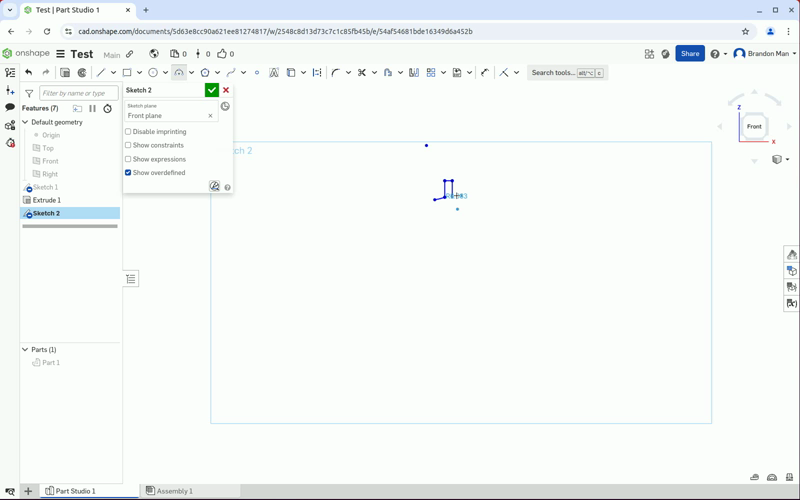
key(esc)
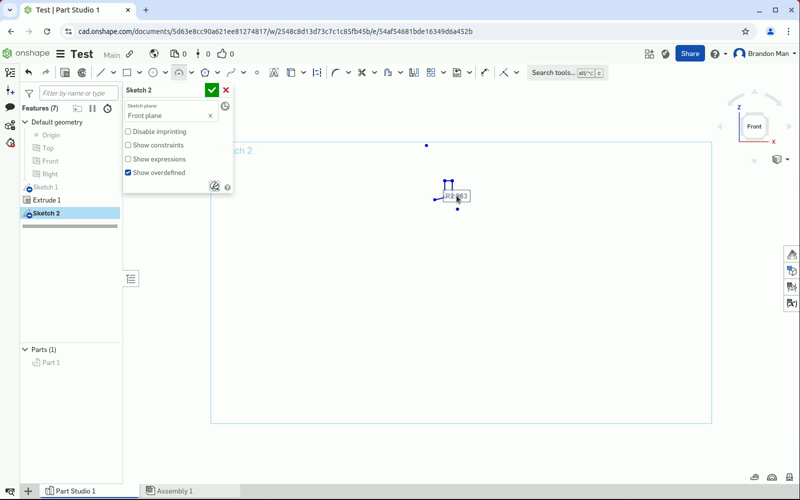
key(l)
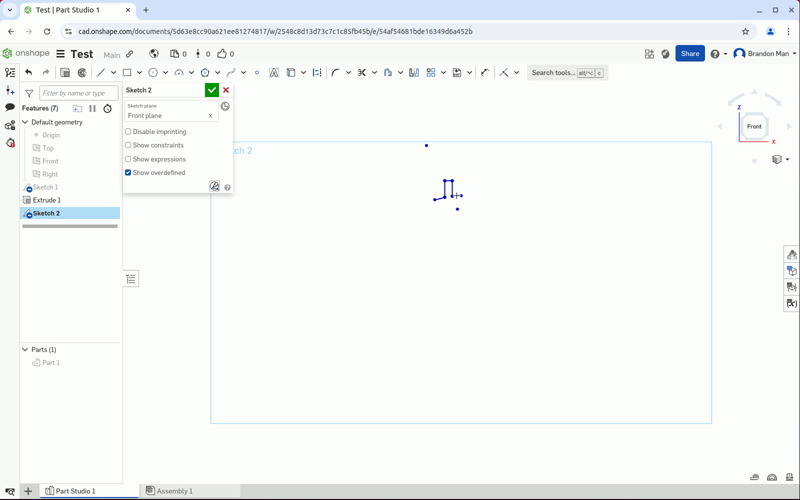
mouse_move(461, 195)
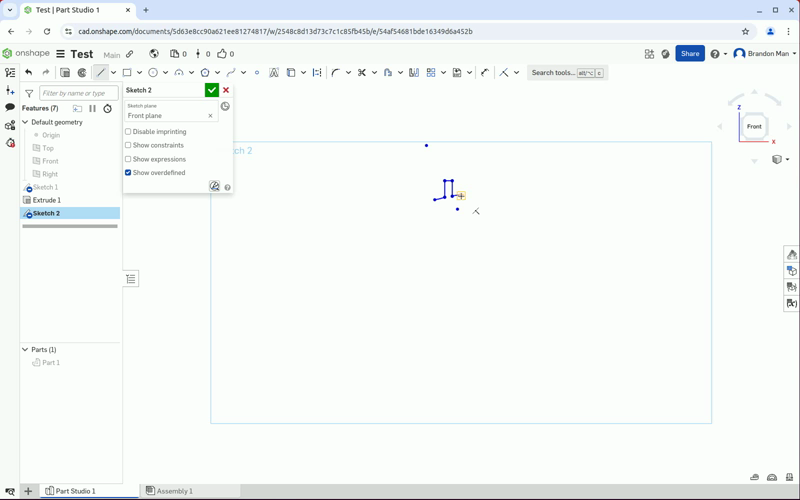
click(461, 195)
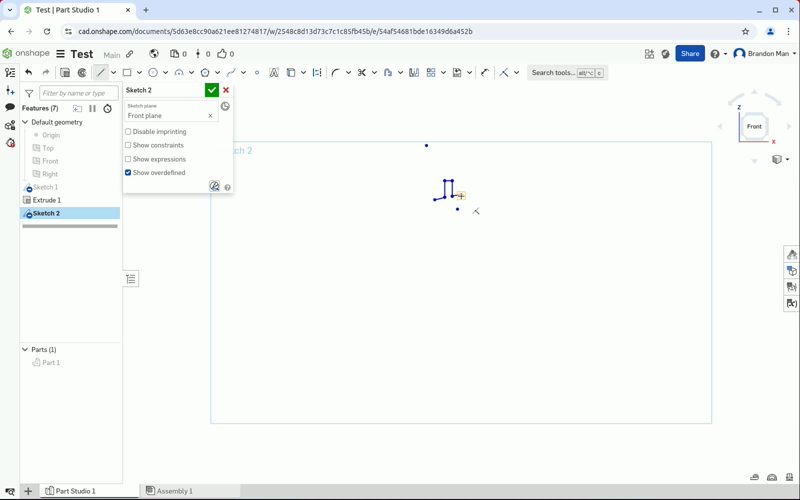
key_down(shift)
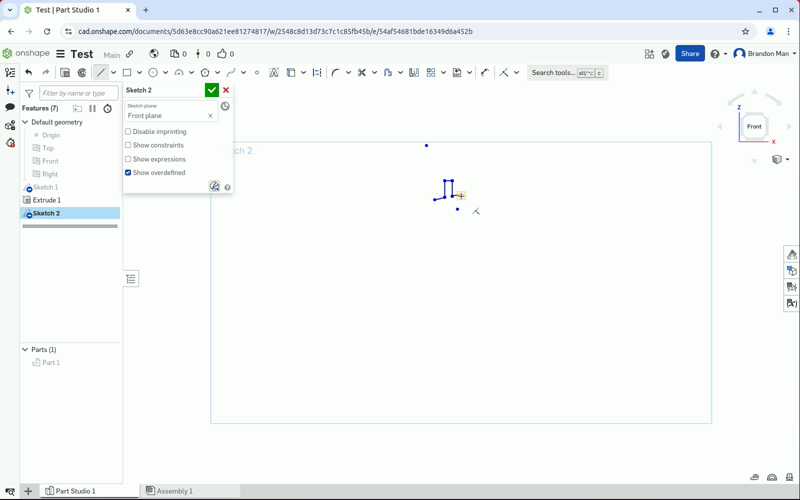
mouse_move(491, 195)
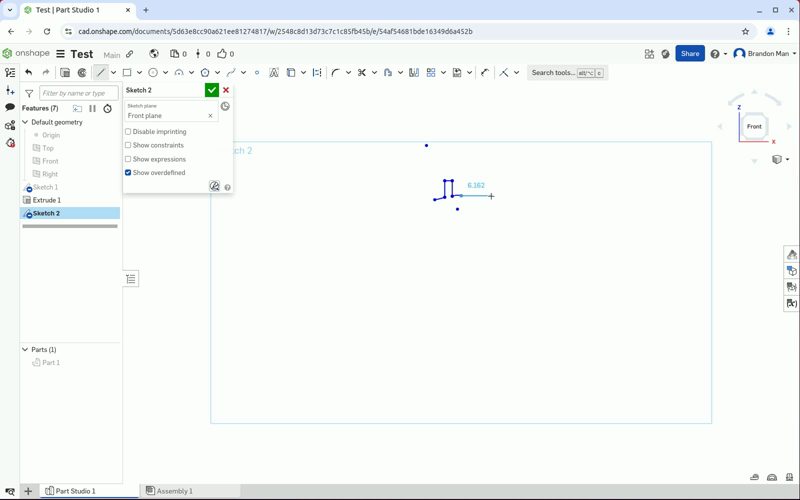
mouse_move(461, 169)
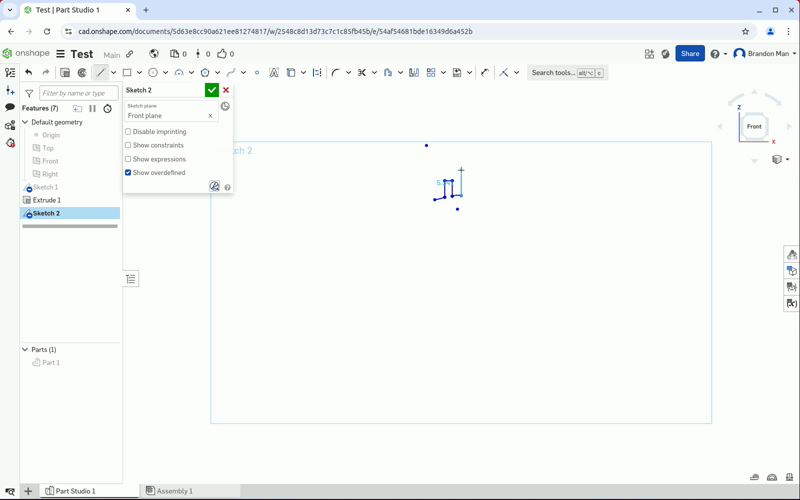
click(461, 169)
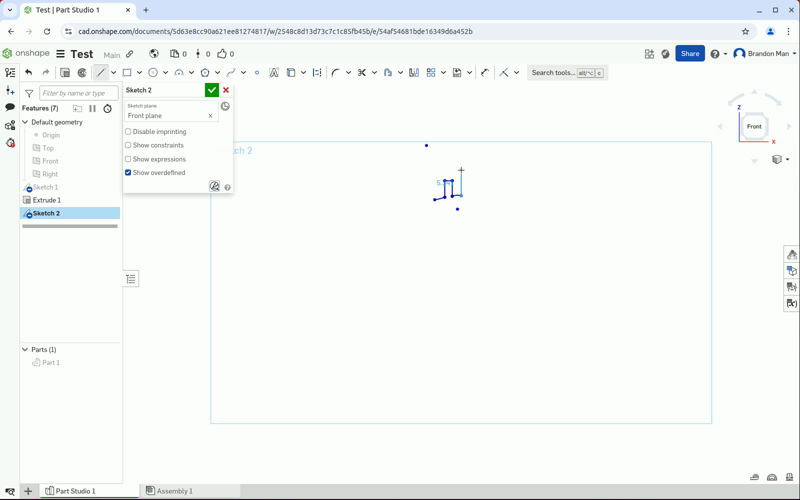
key_up(shift)
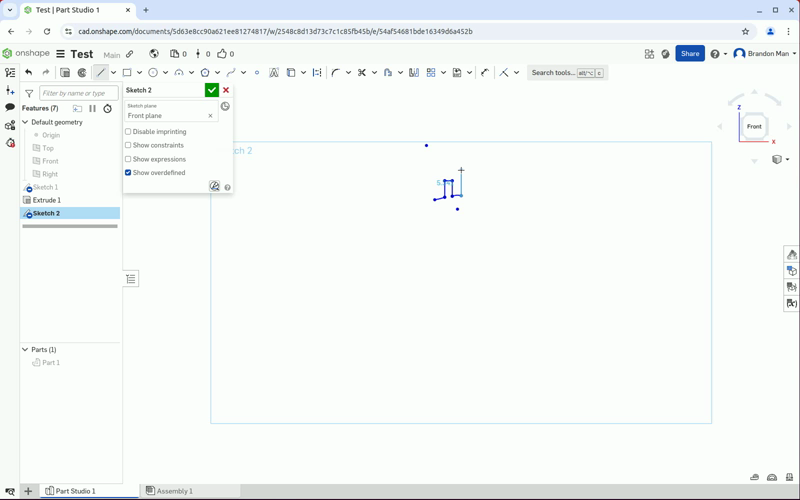
key_down(shift)
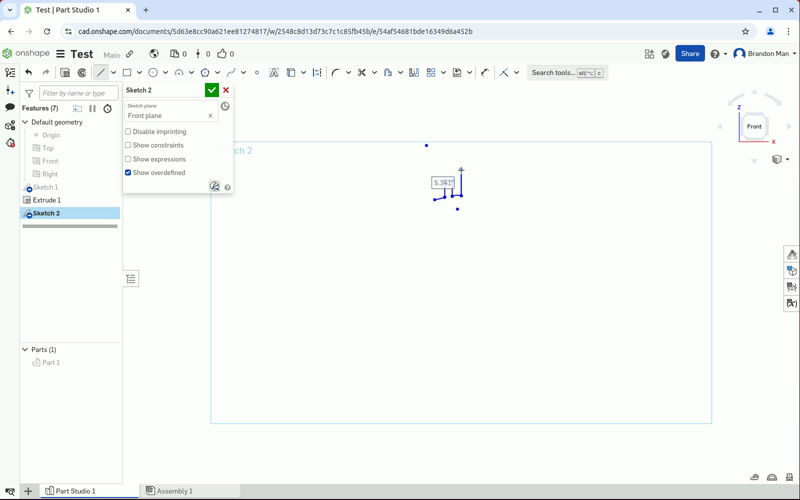
mouse_move(491, 169)
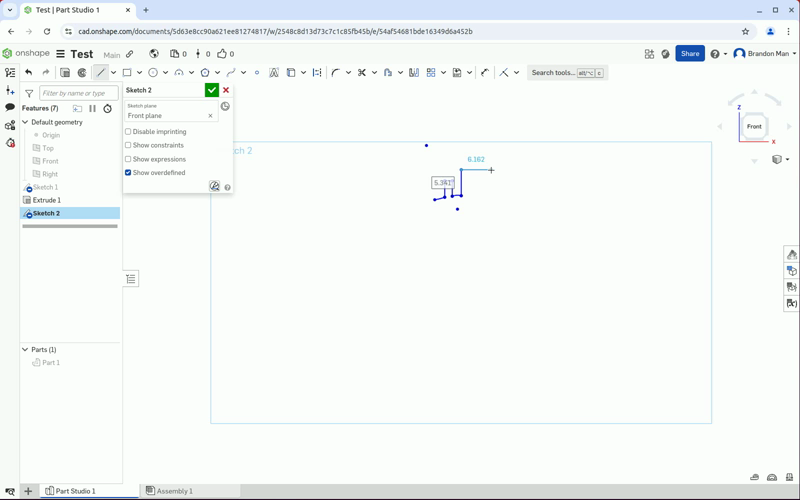
mouse_move(434, 169)
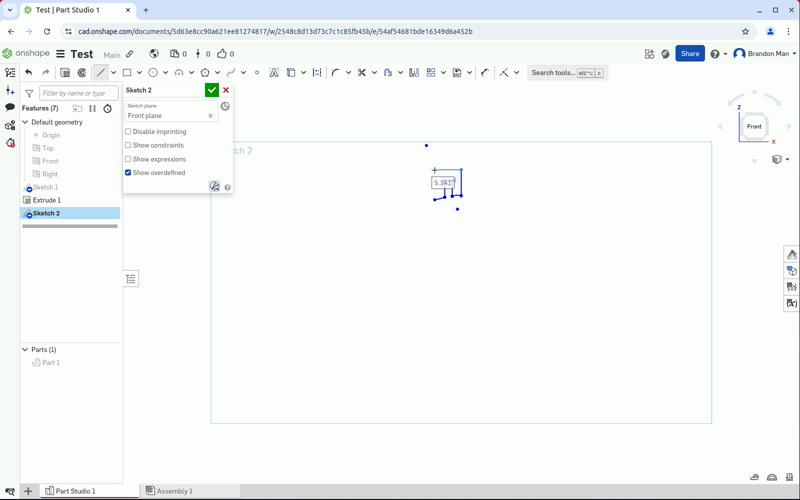
click(434, 169)
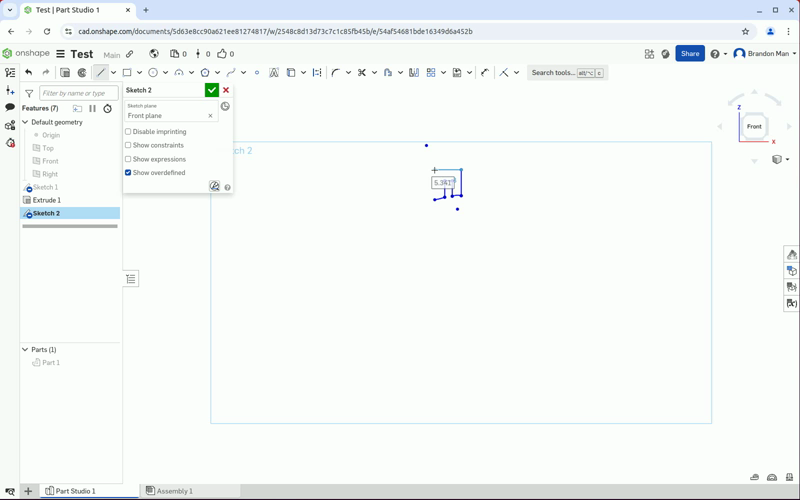
key_up(shift)
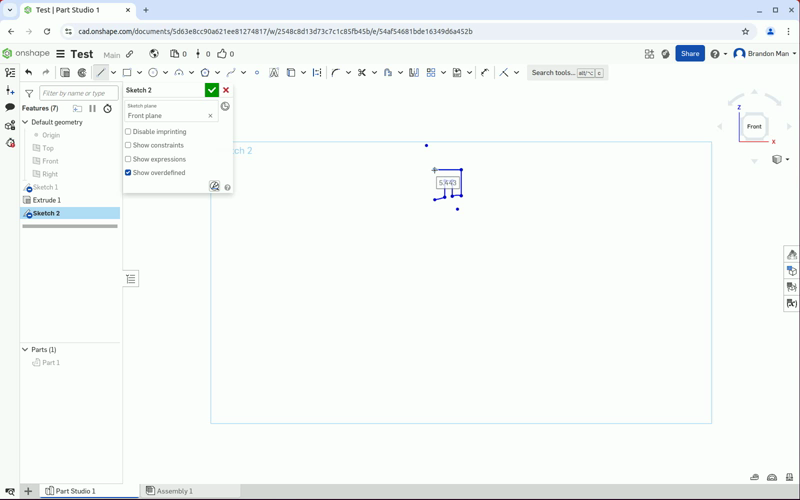
mouse_move(464, 169)
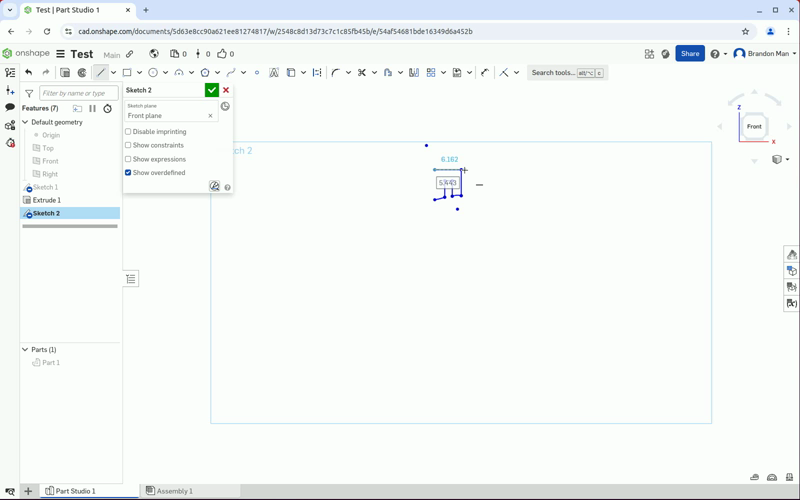
key_down(shift)
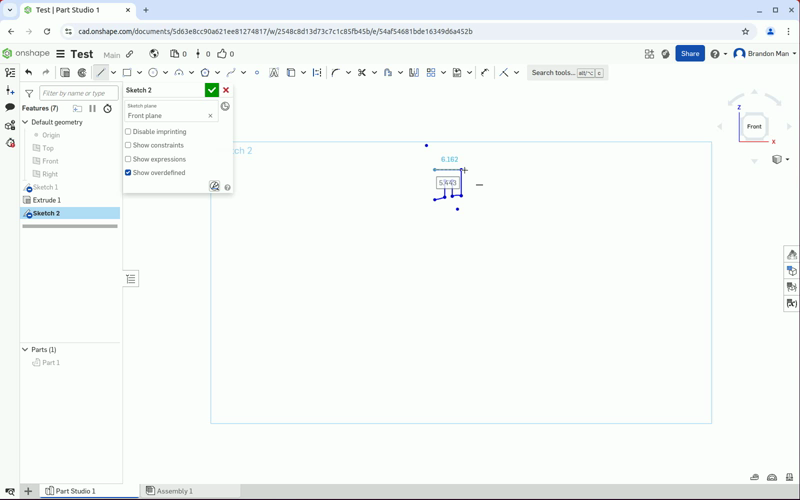
mouse_move(434, 199)
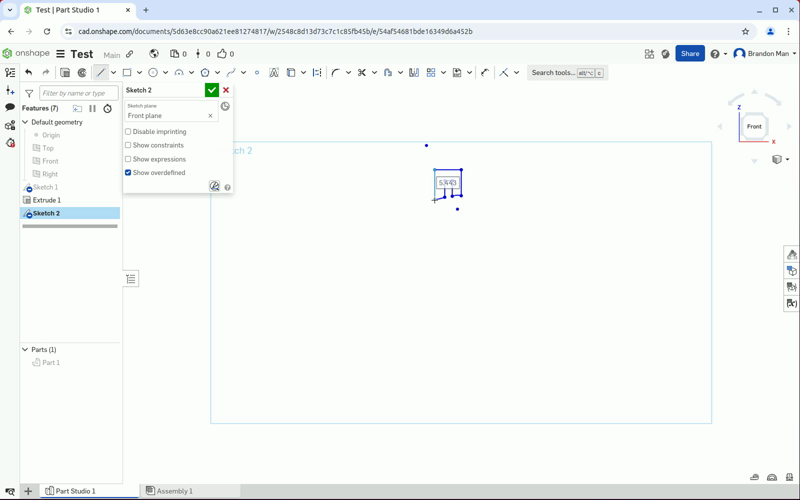
key_up(shift)
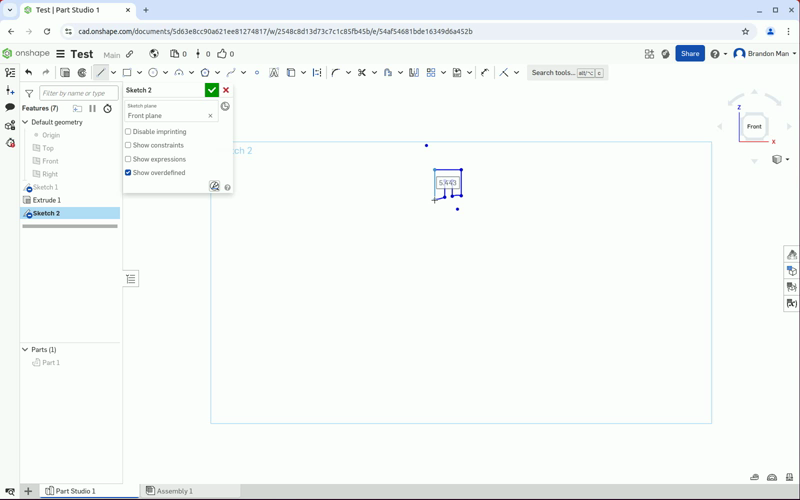
click(434, 199)
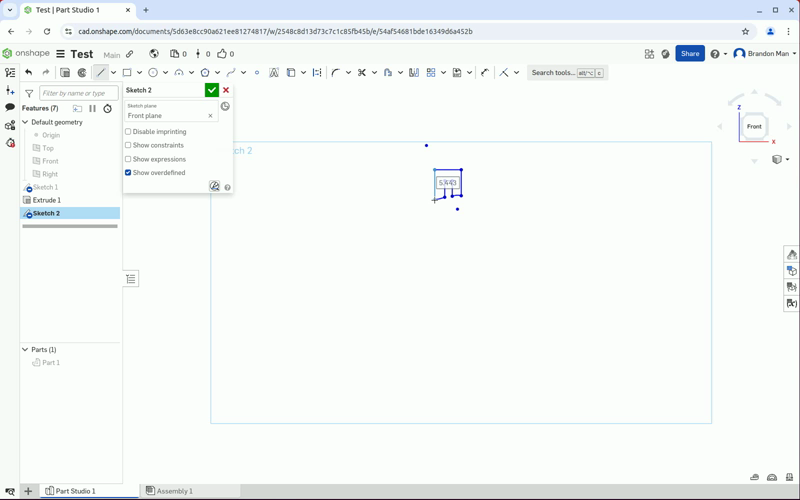
key(esc)
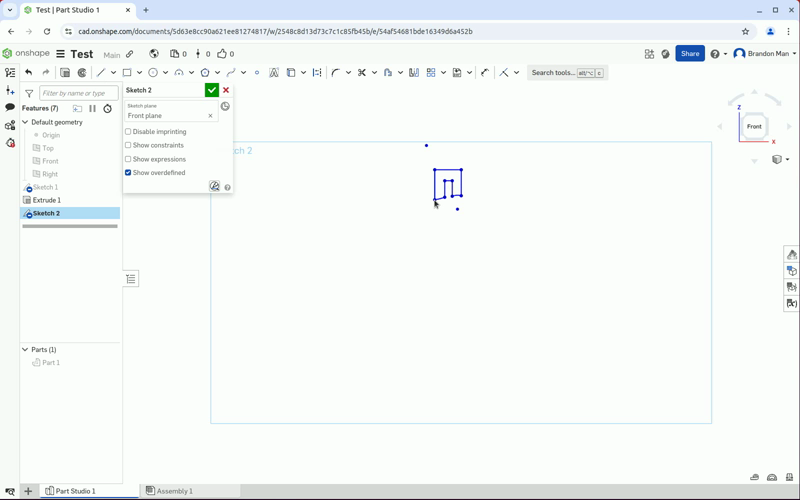
mouse_move(452, 185)
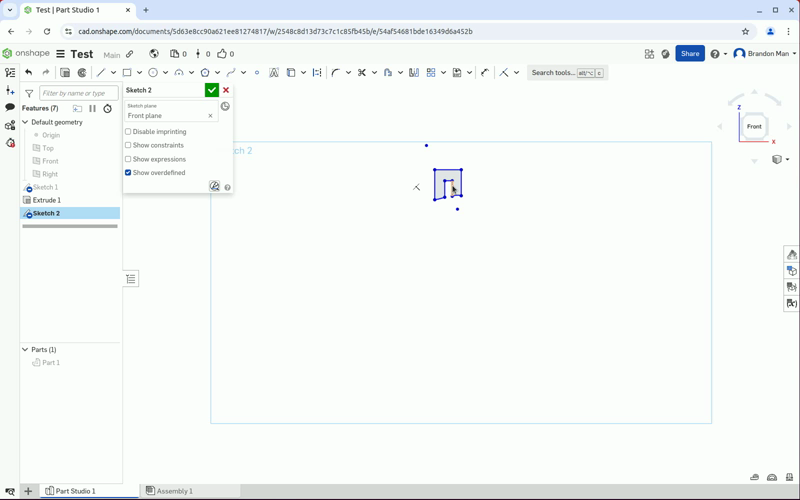
scroll(6)
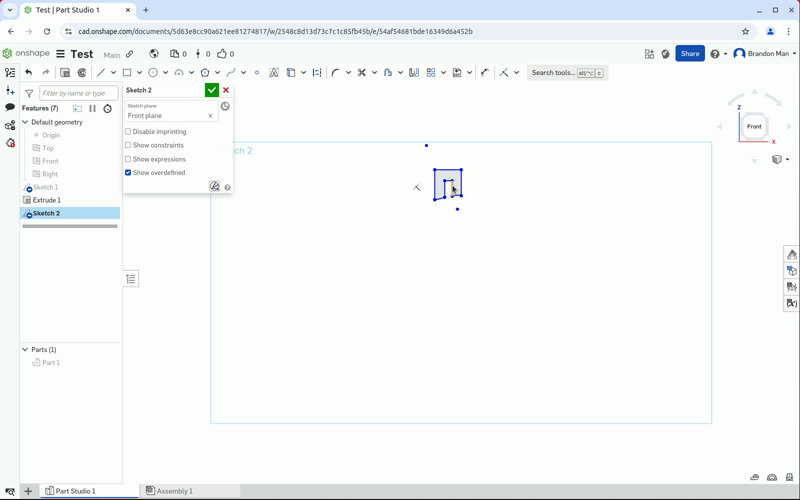
scroll(6)
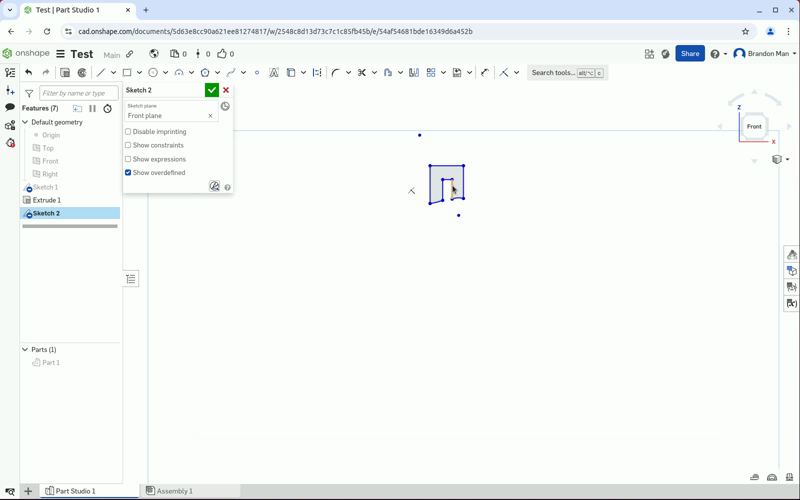
scroll(6)
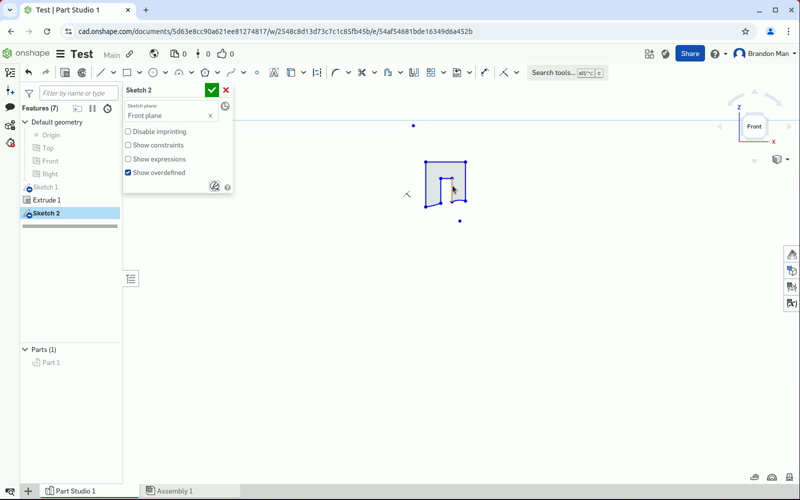
scroll(6)
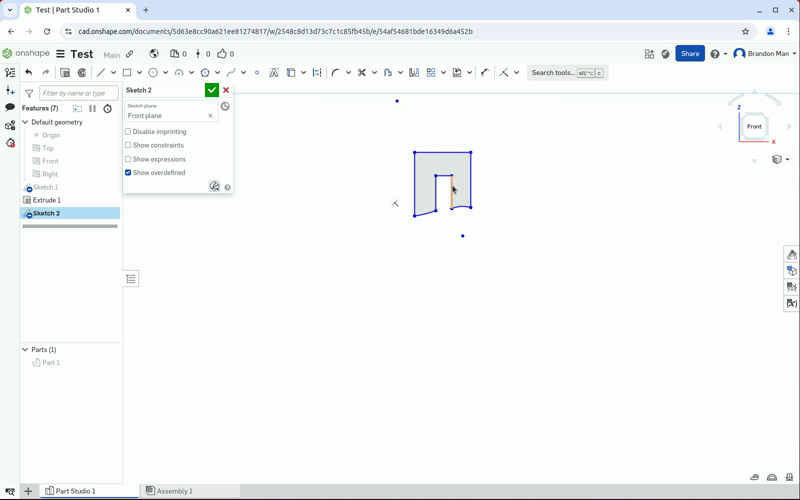
scroll(6)
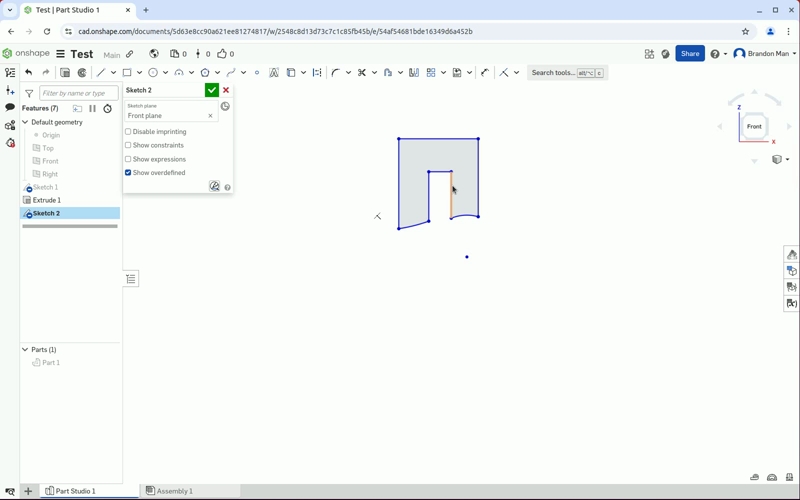
scroll(6)
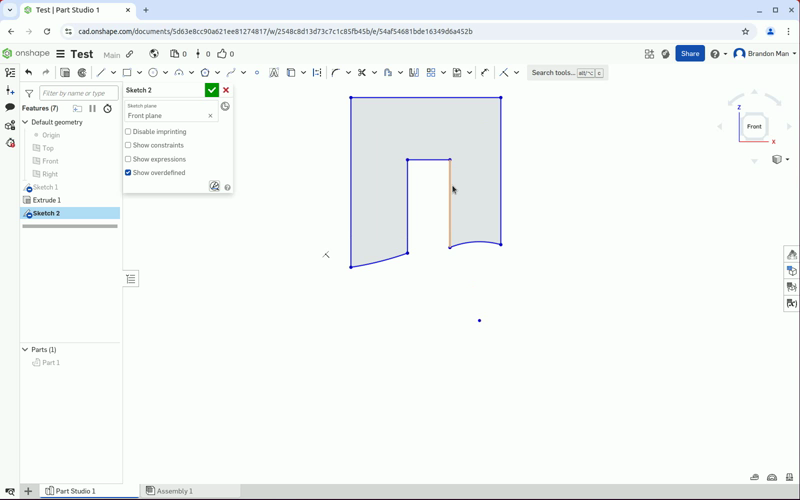
scroll(6)
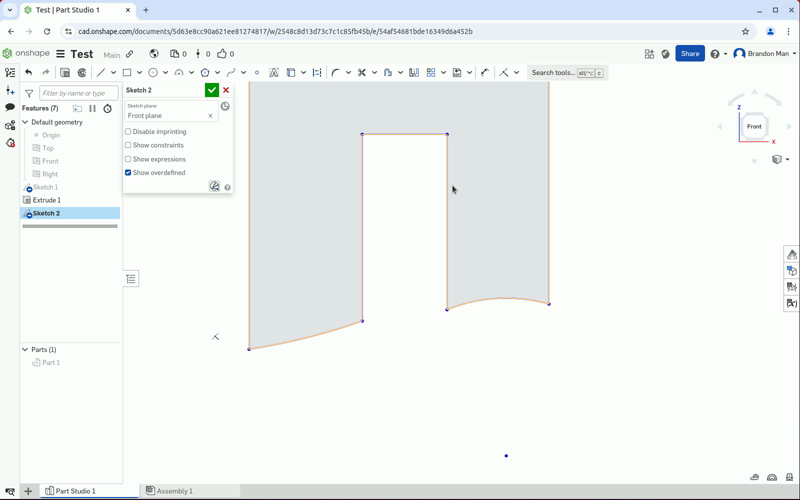
click(452, 185)
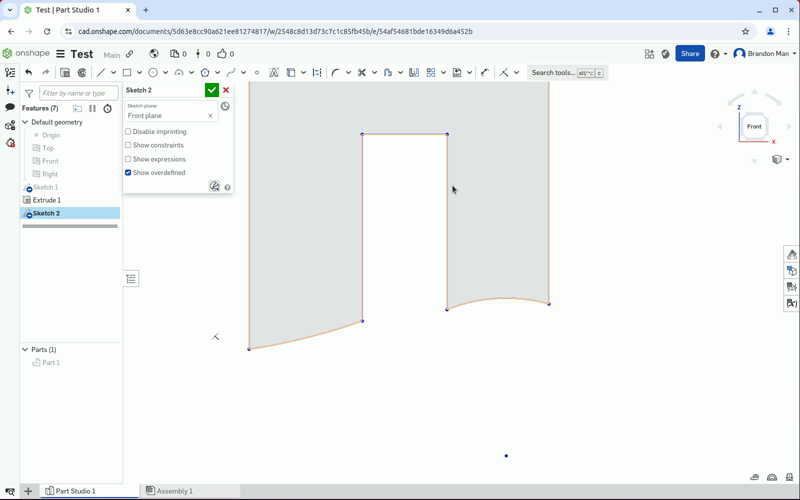
scroll(-6)
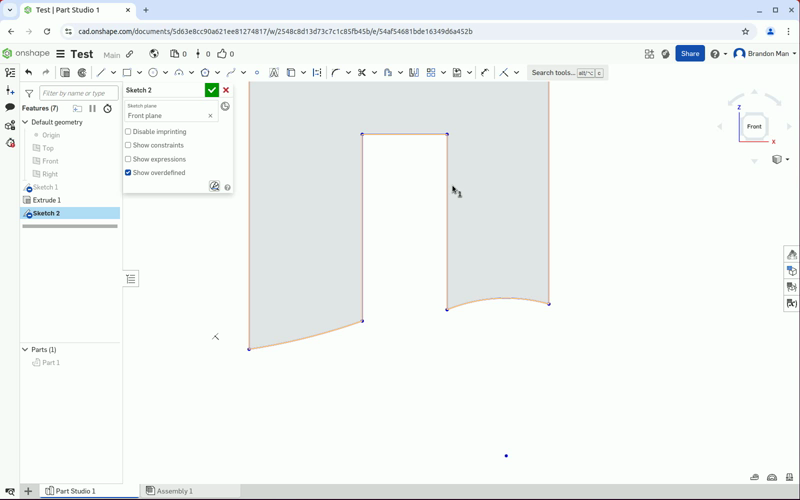
scroll(-6)
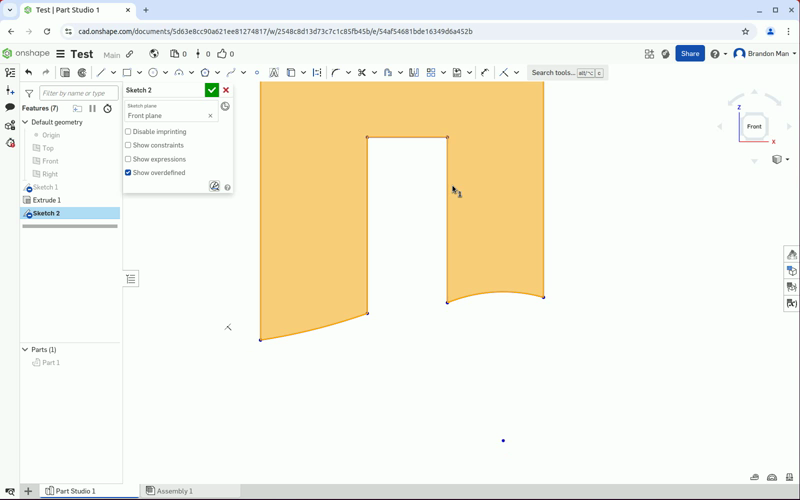
scroll(-6)
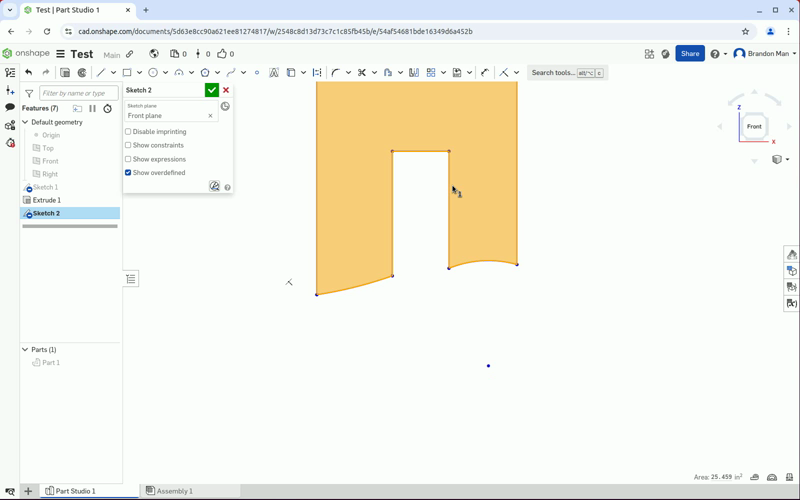
scroll(-6)
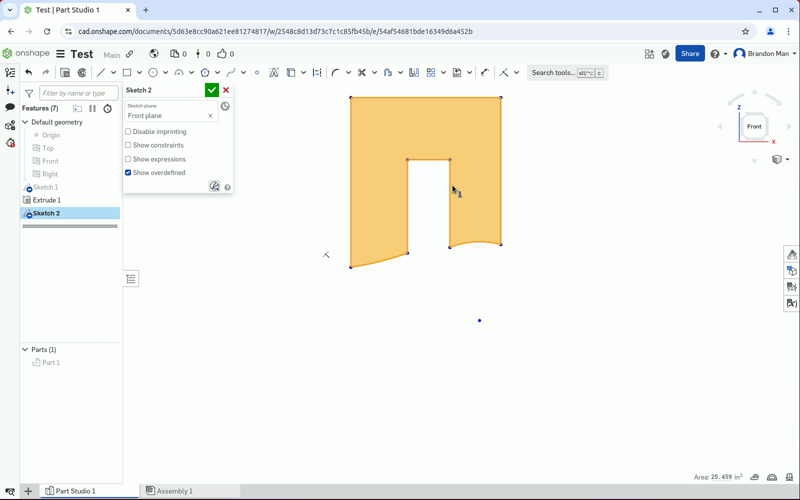
scroll(-6)
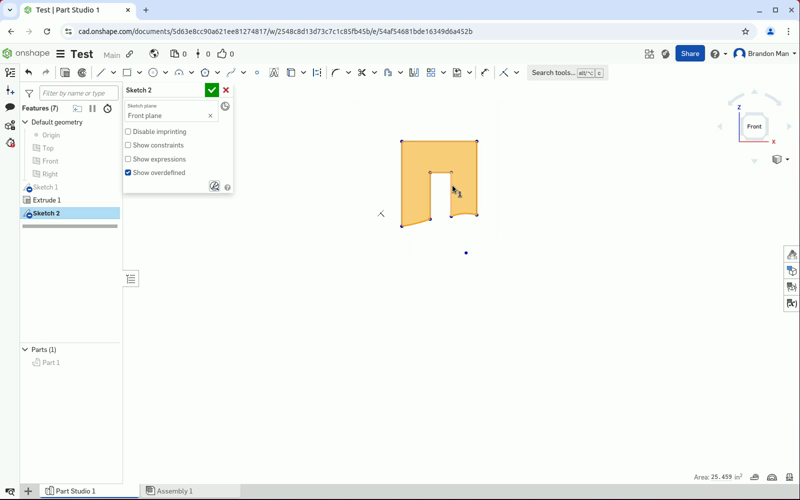
scroll(-6)
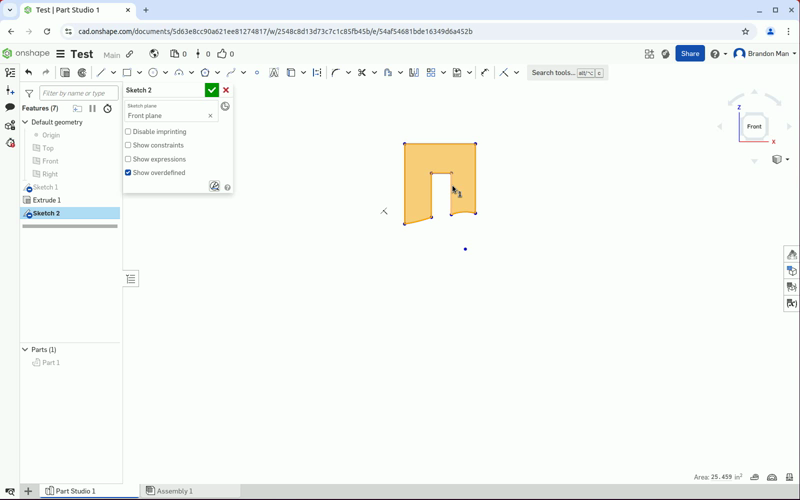
scroll(-6)
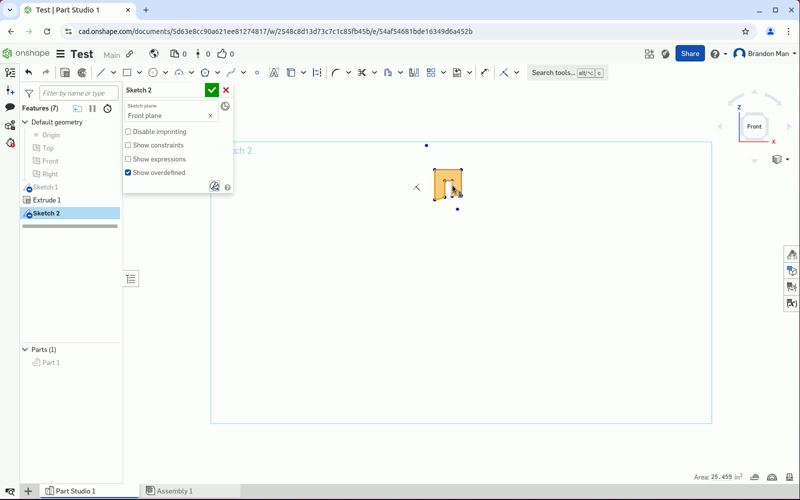
mouse_move(73, 352)
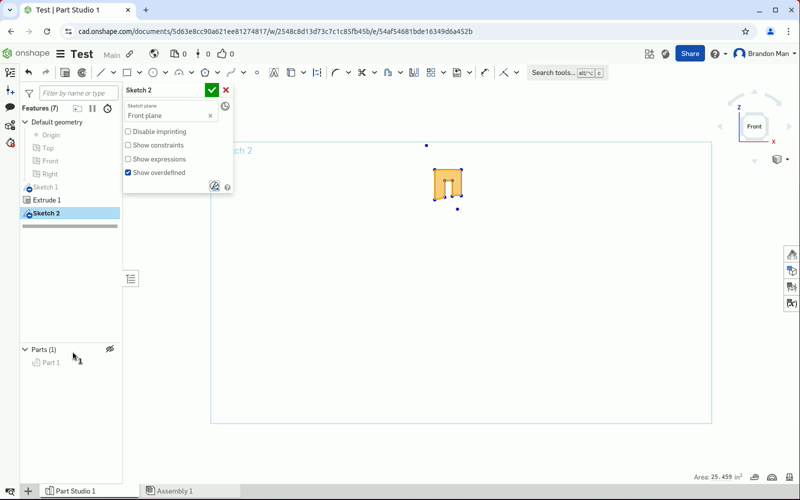
key(shift+y)
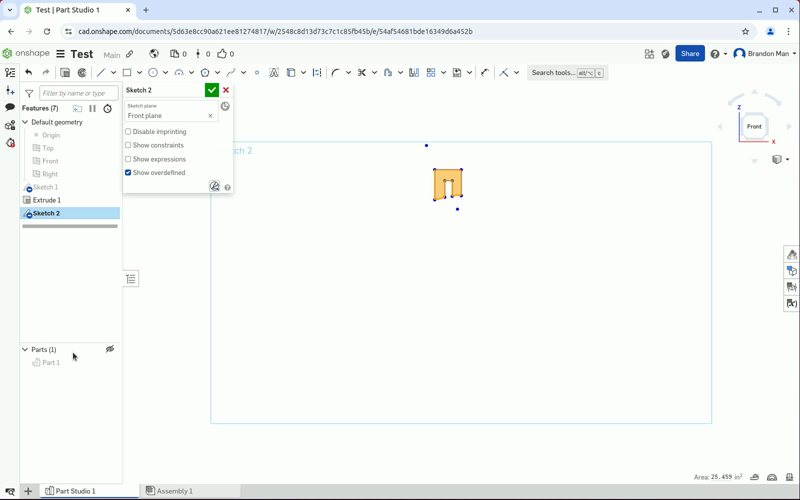
key(shift+e)
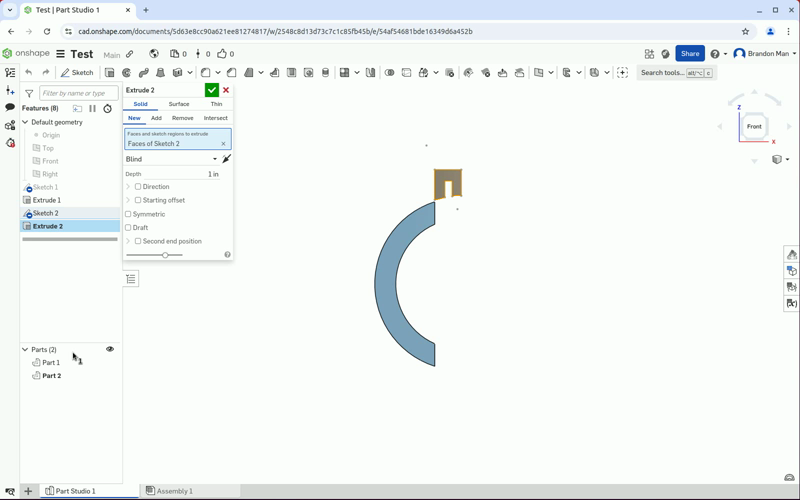
mouse_move(143, 106)
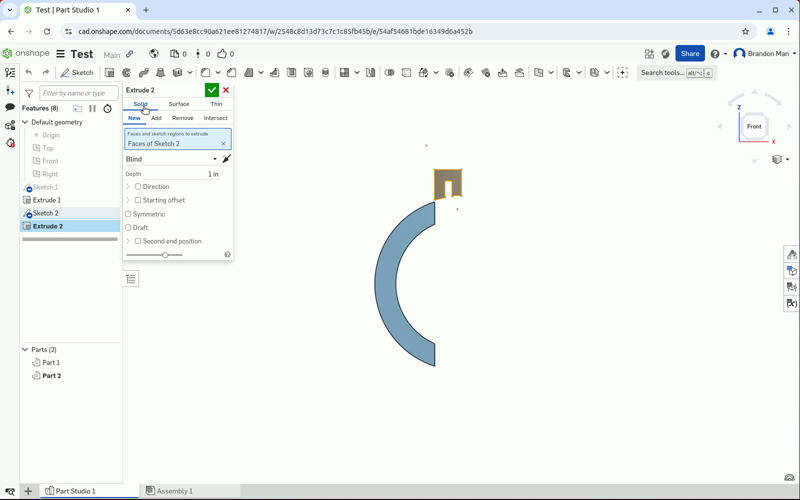
click(143, 106)
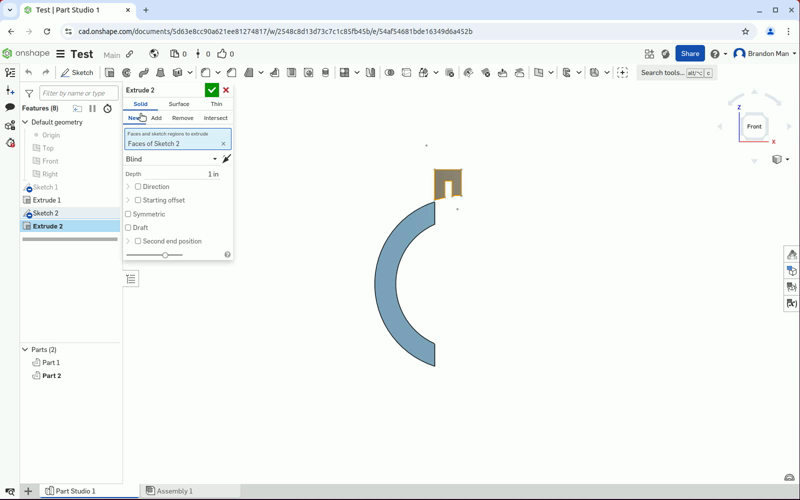
mouse_move(137, 120)
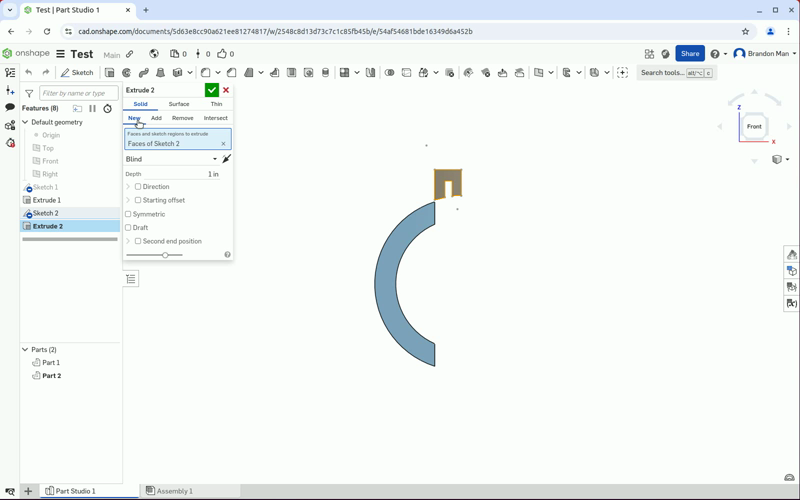
click(137, 120)
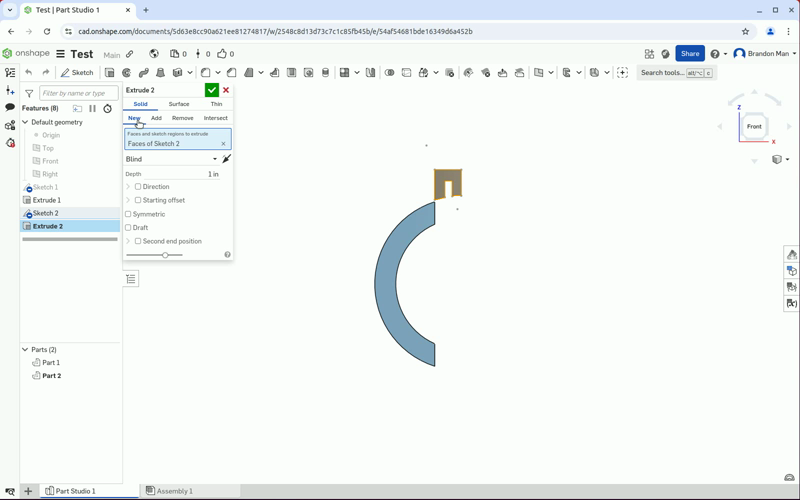
key(tab, 4)
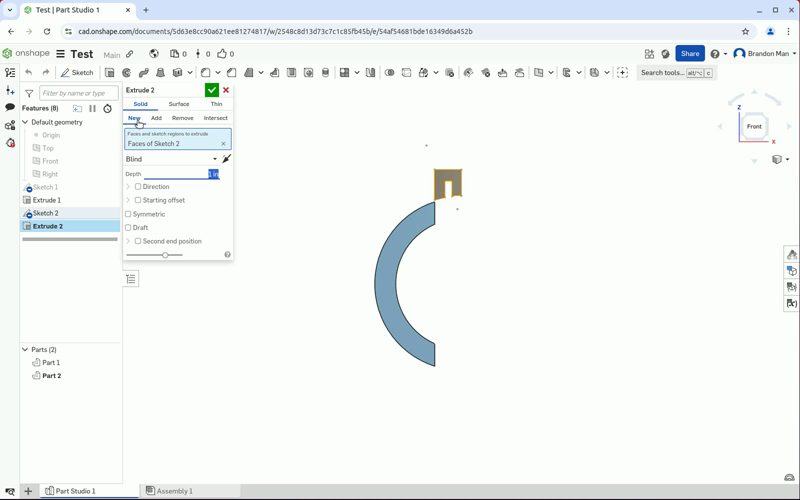
text(8.906)
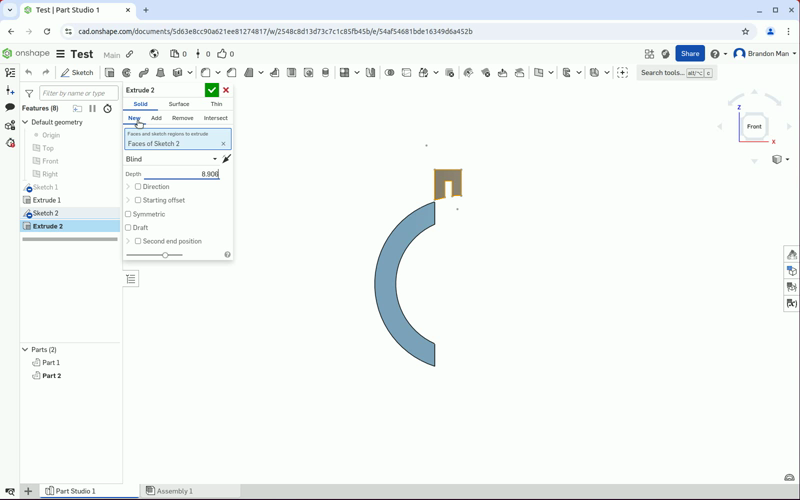
key(enter)
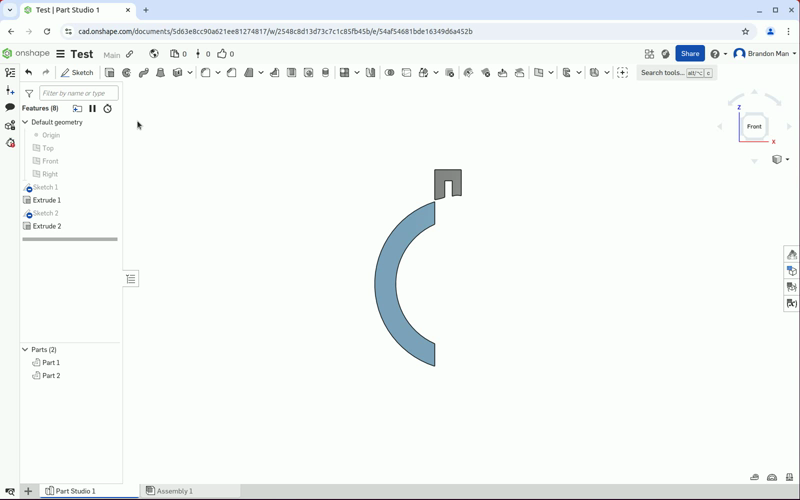
key(shift+h)
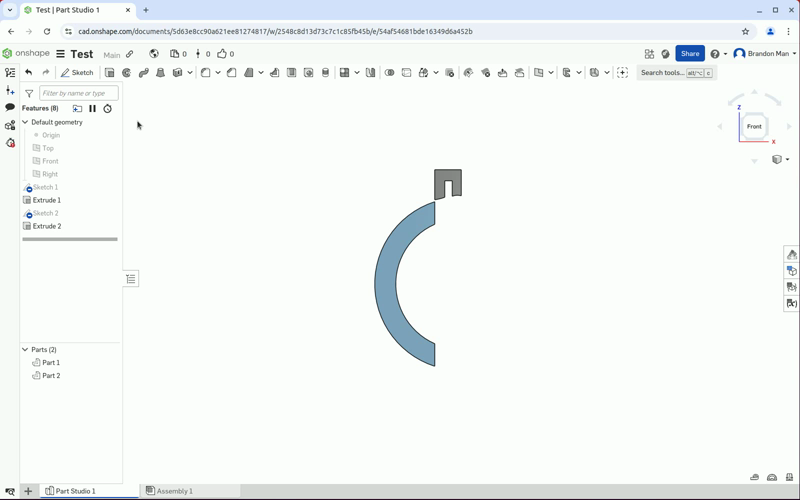
key(shift+h)
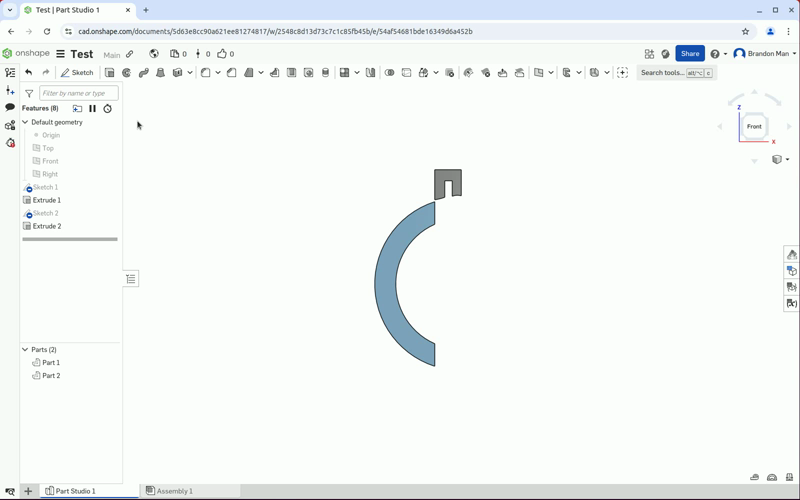
mouse_move(73, 189)
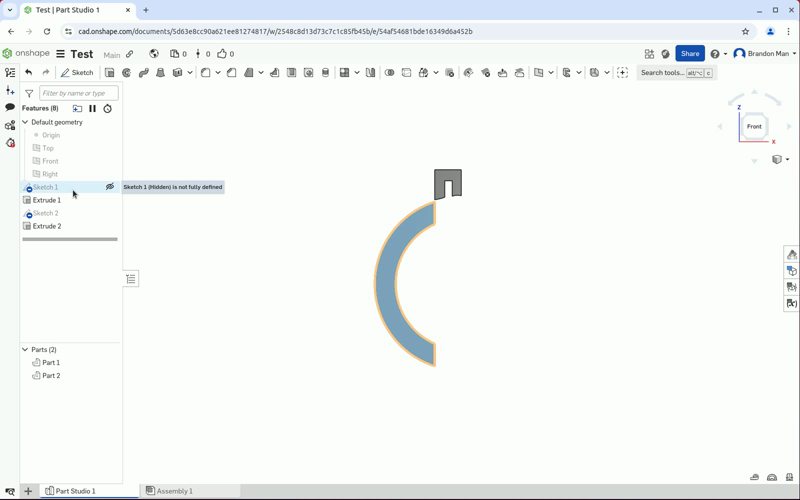
click(73, 189)
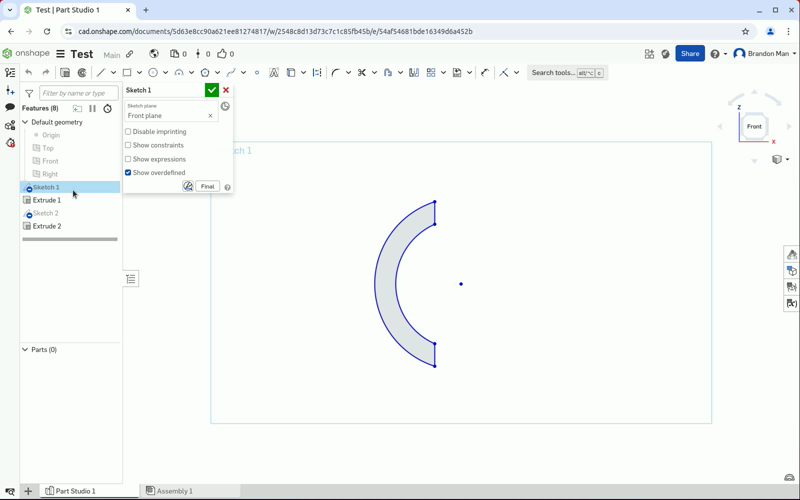
mouse_move(229, 92)
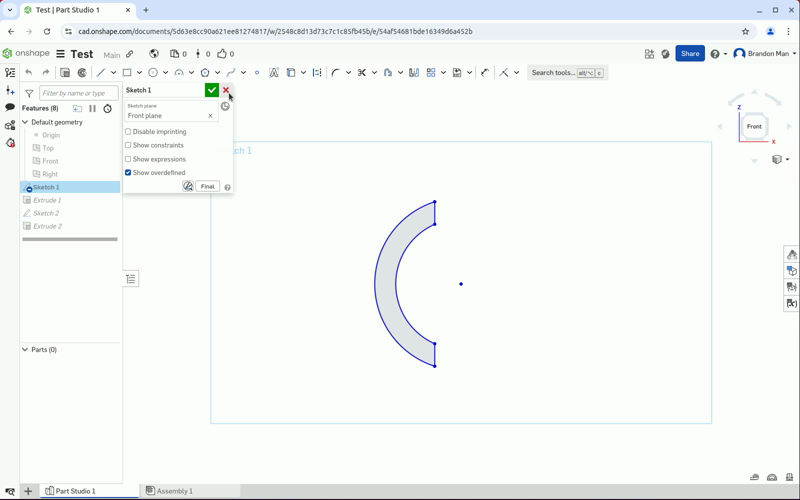
click(229, 92)
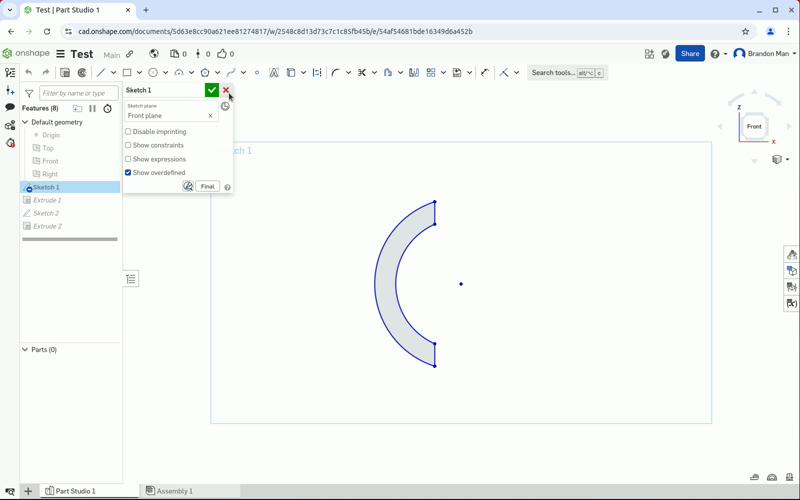
key(shift+s)
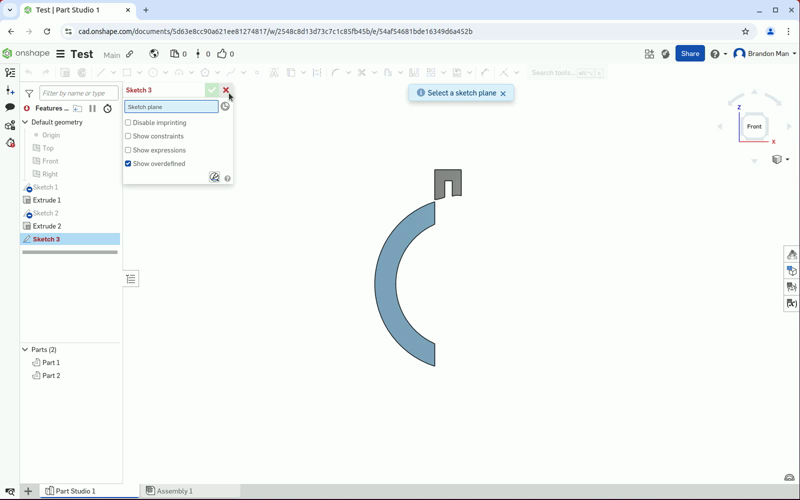
mouse_move(73, 163)
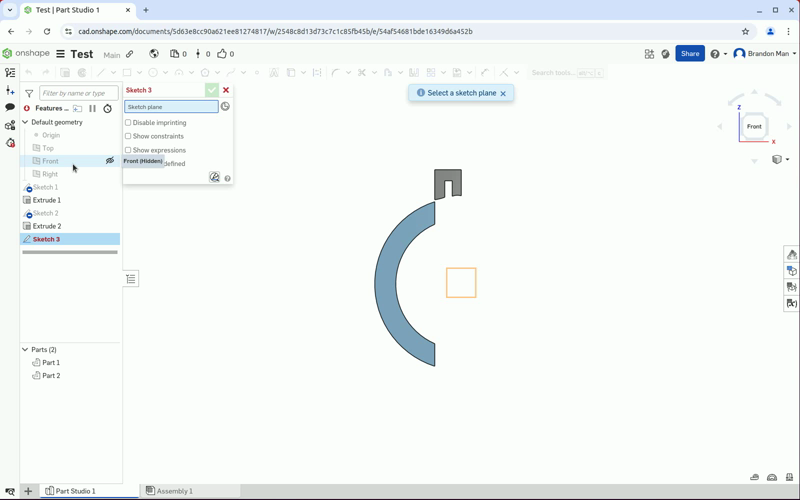
click(73, 163)
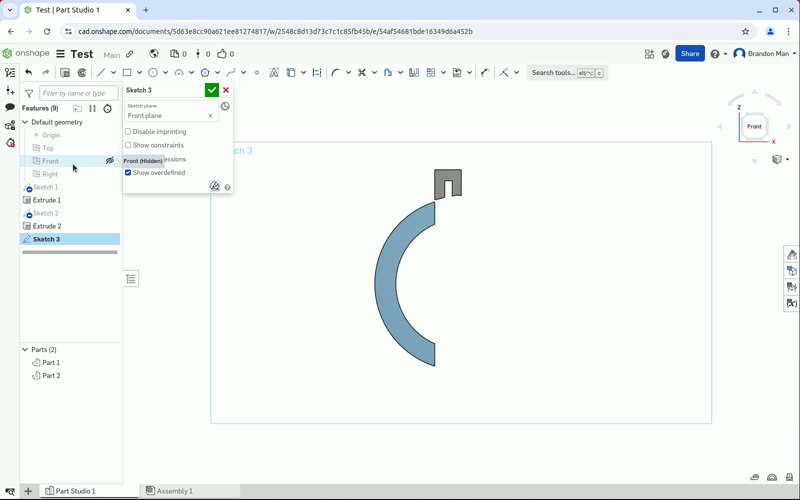
mouse_move(73, 352)
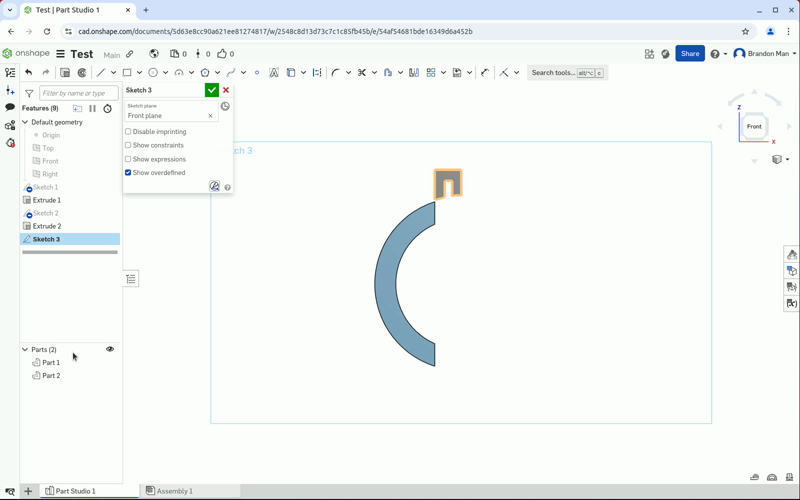
key(y)
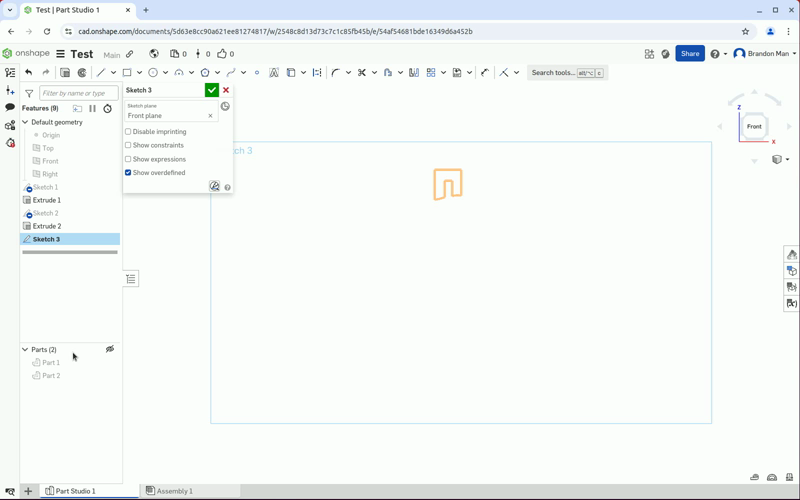
key(l)
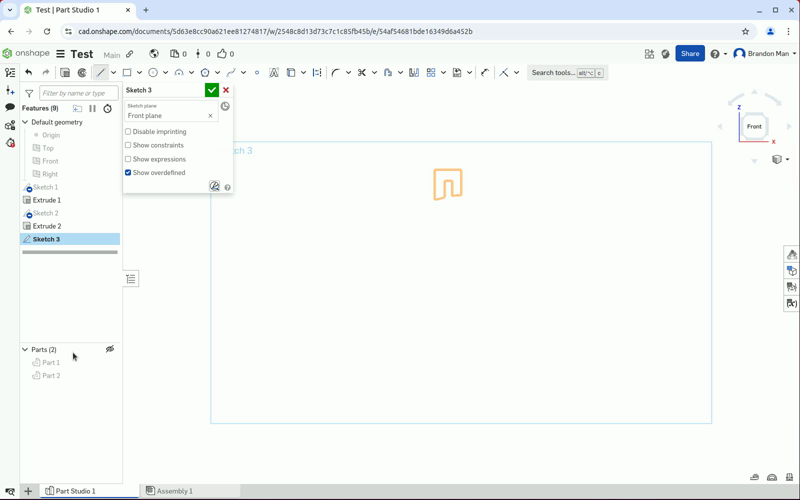
key_down(shift)
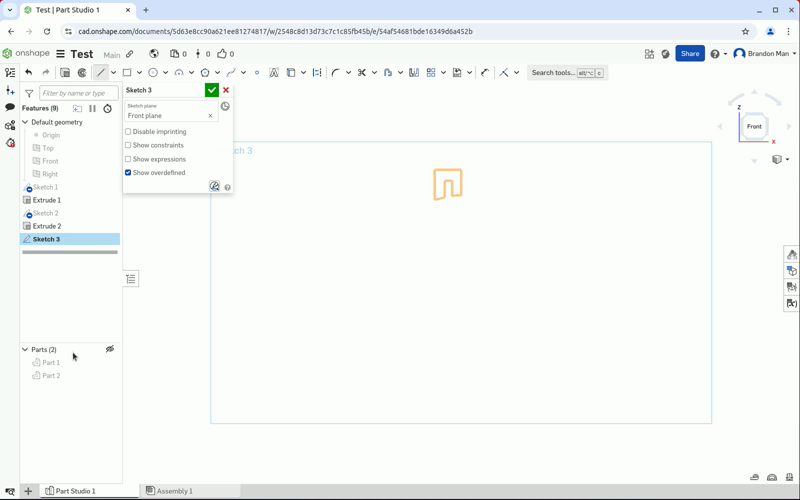
mouse_move(434, 395)
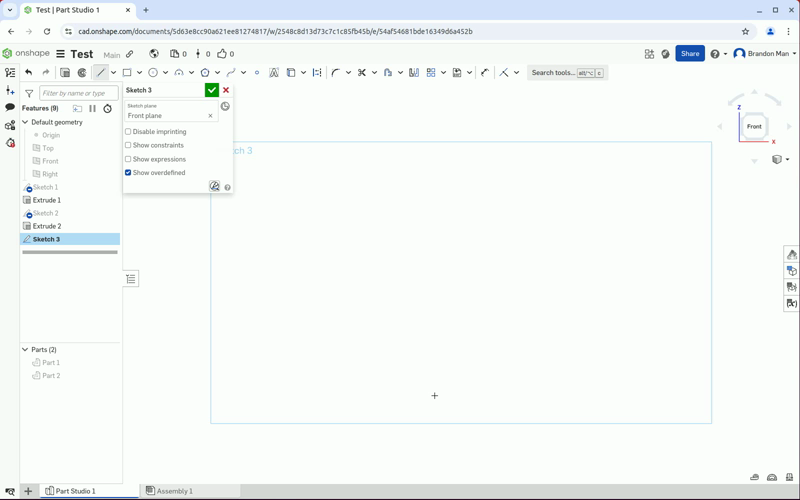
click(434, 395)
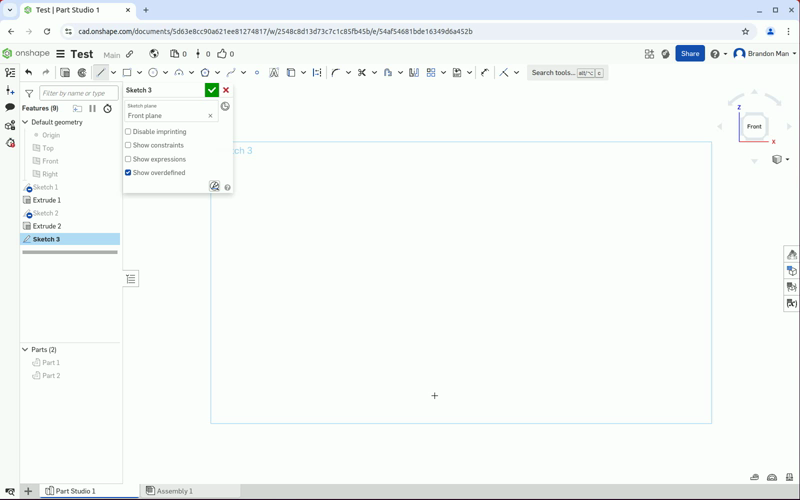
key_up(shift)
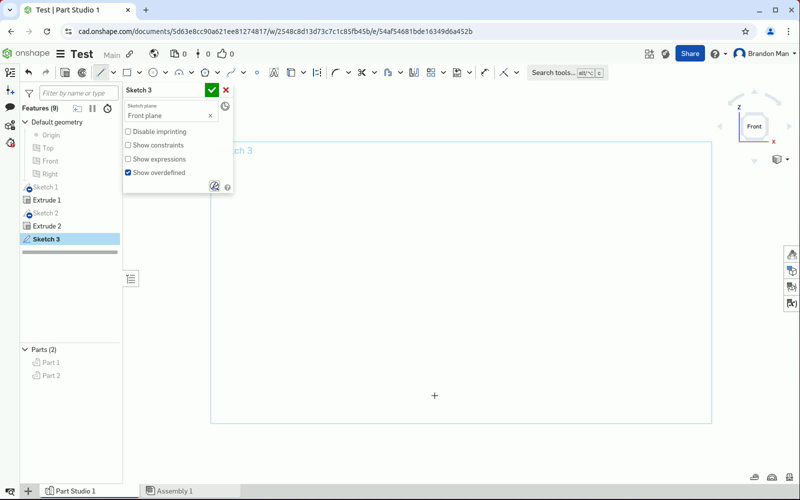
key_down(shift)
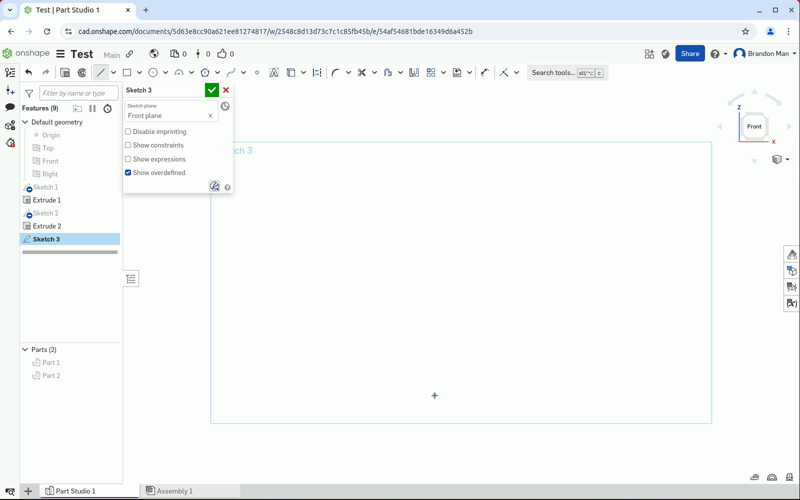
mouse_move(464, 395)
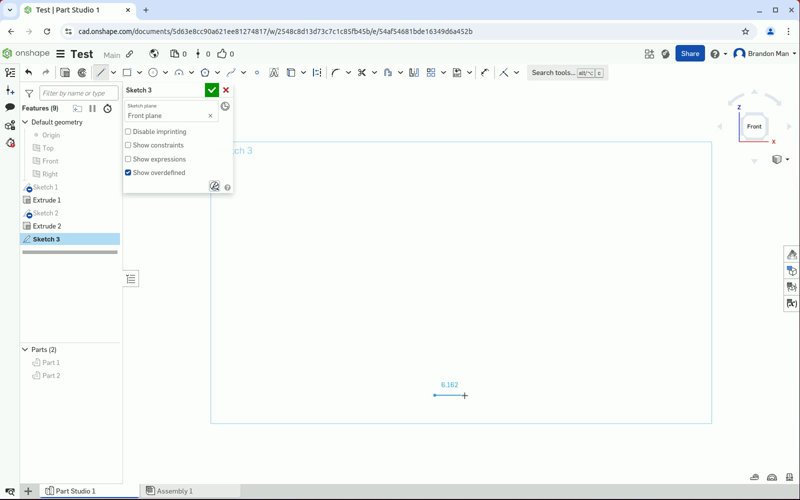
mouse_move(461, 395)
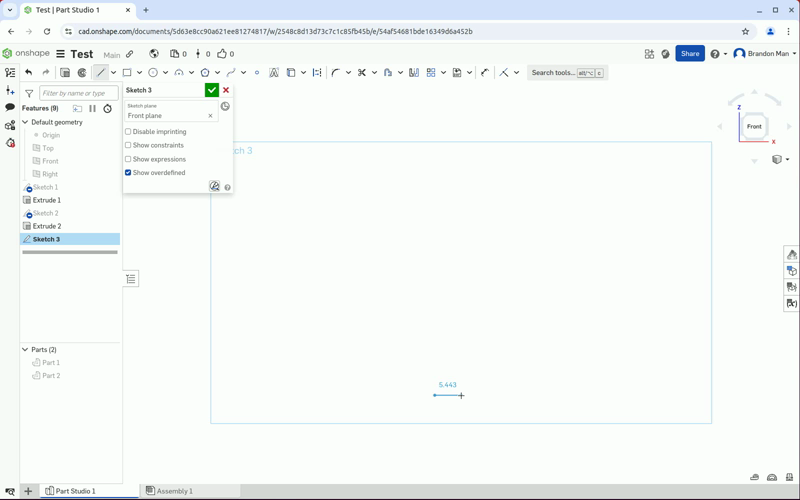
click(461, 395)
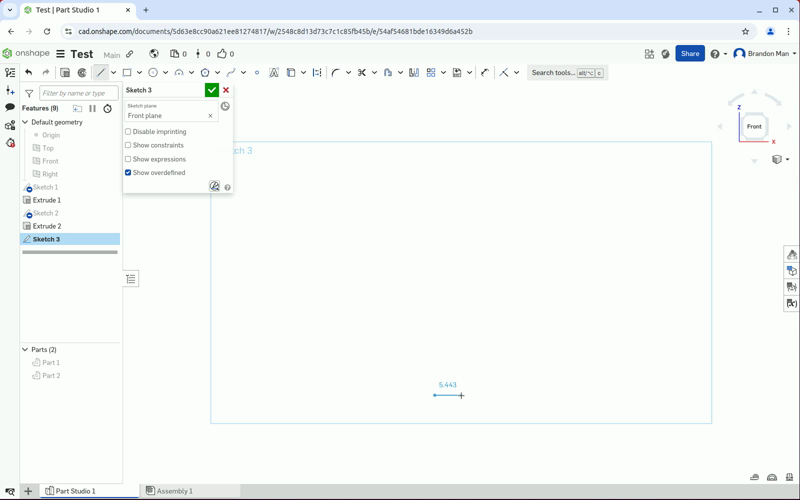
key_up(shift)
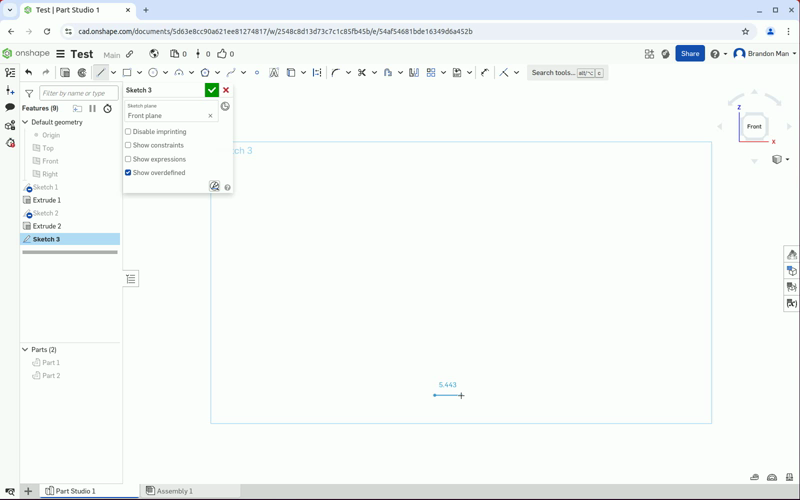
key_down(shift)
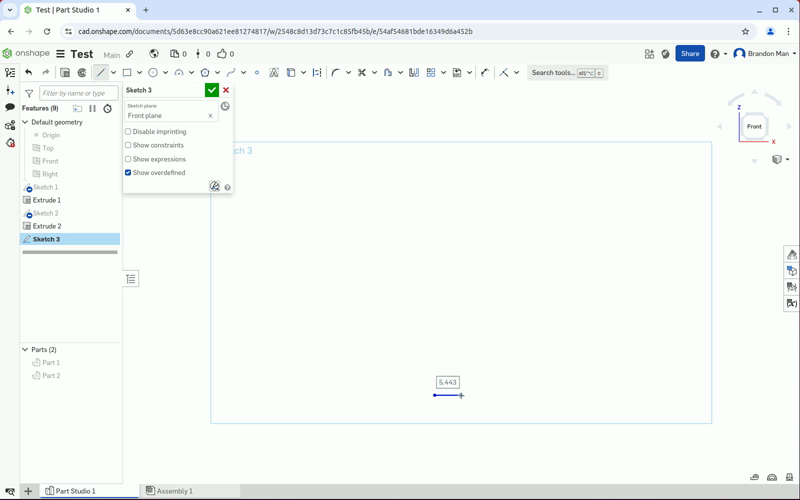
mouse_move(491, 395)
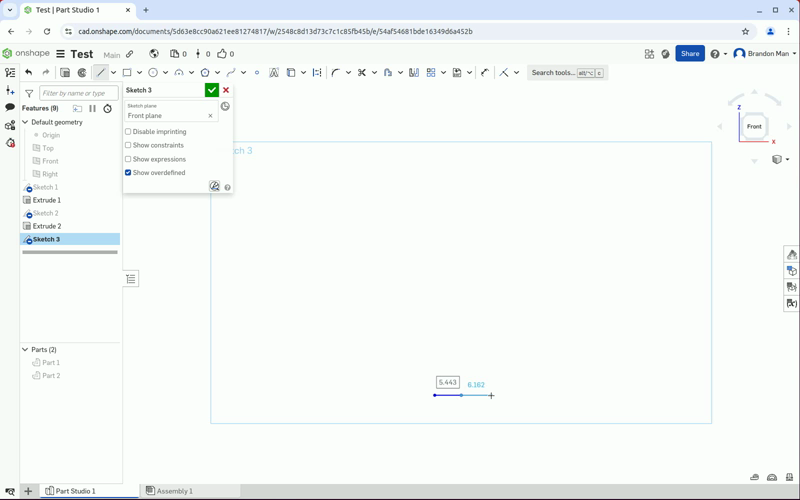
mouse_move(461, 369)
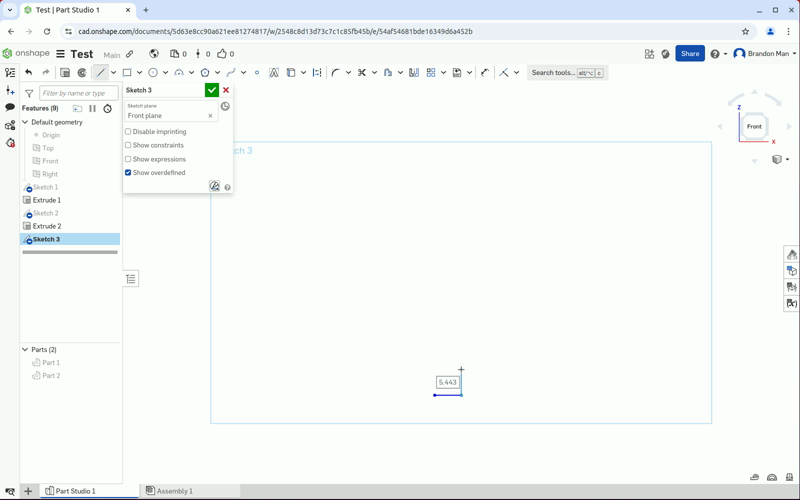
click(461, 369)
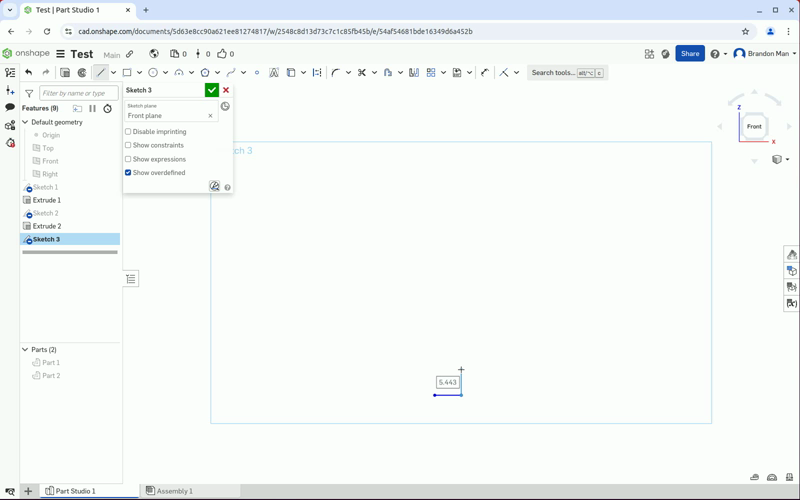
key_up(shift)
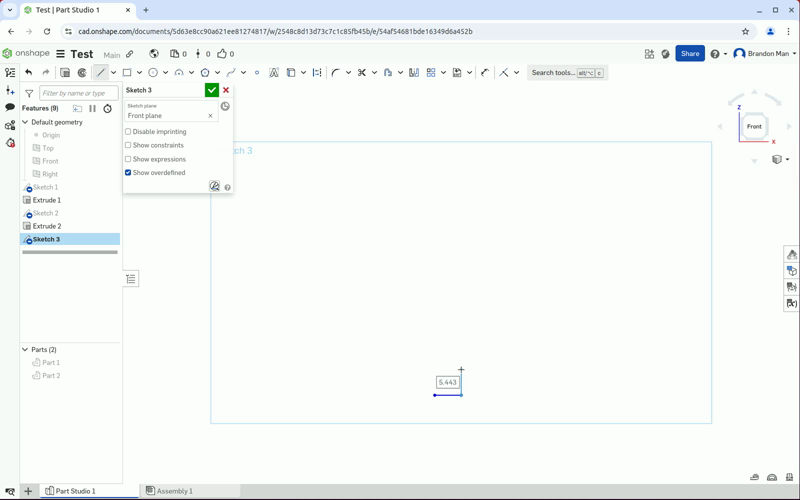
key(esc)
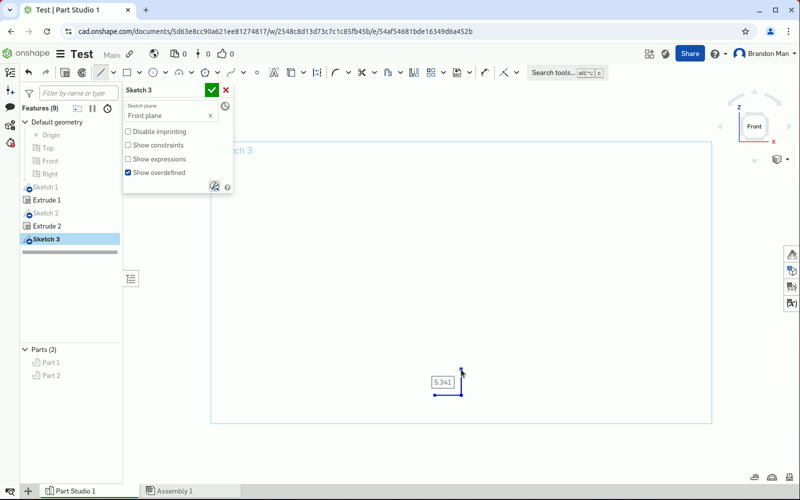
key(a)
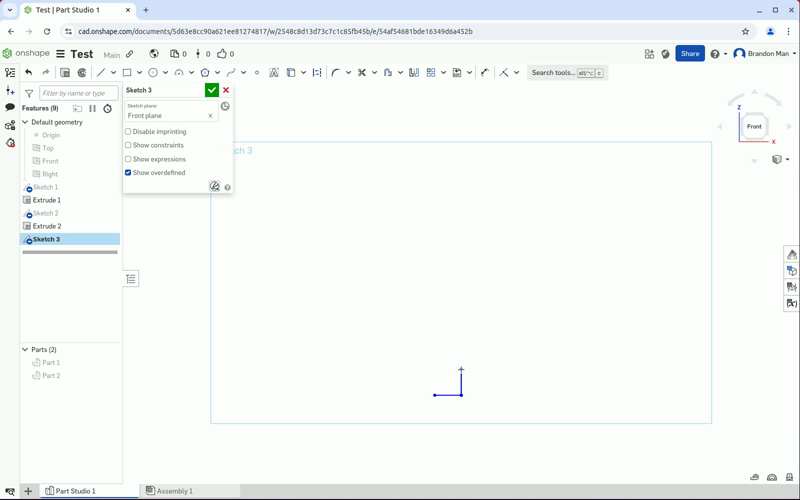
mouse_move(461, 369)
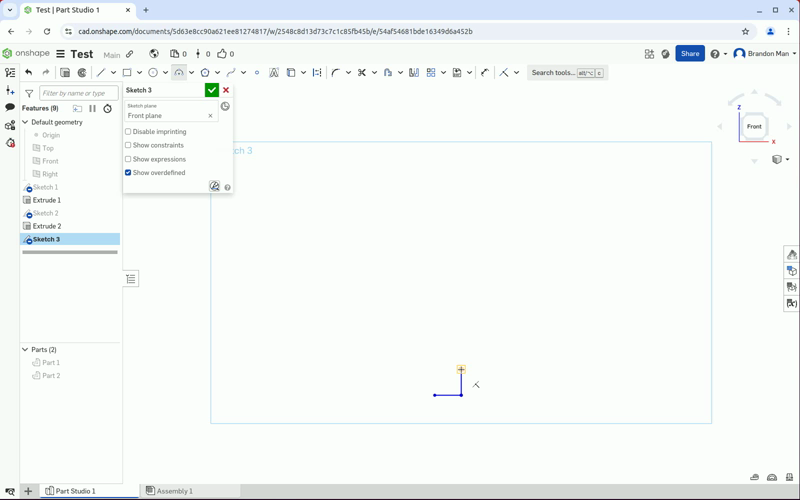
click(461, 369)
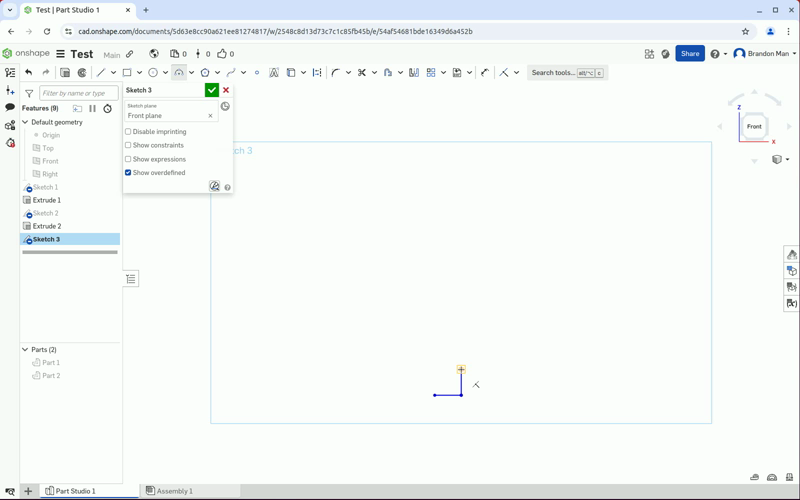
key_down(shift)
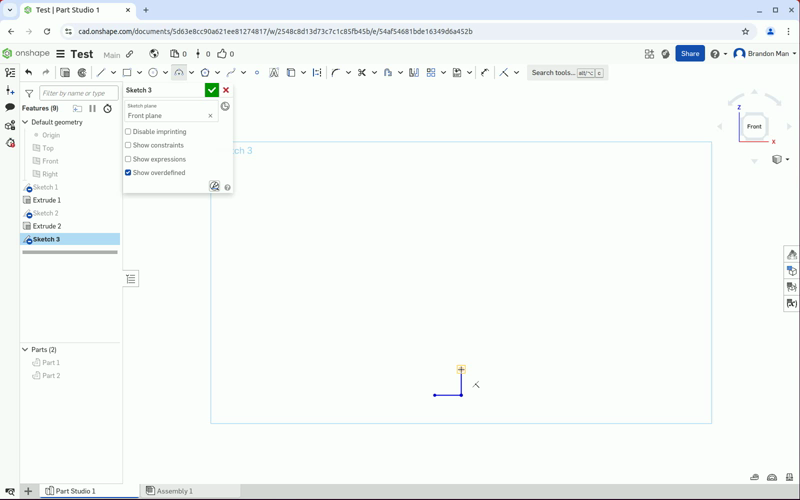
mouse_move(452, 368)
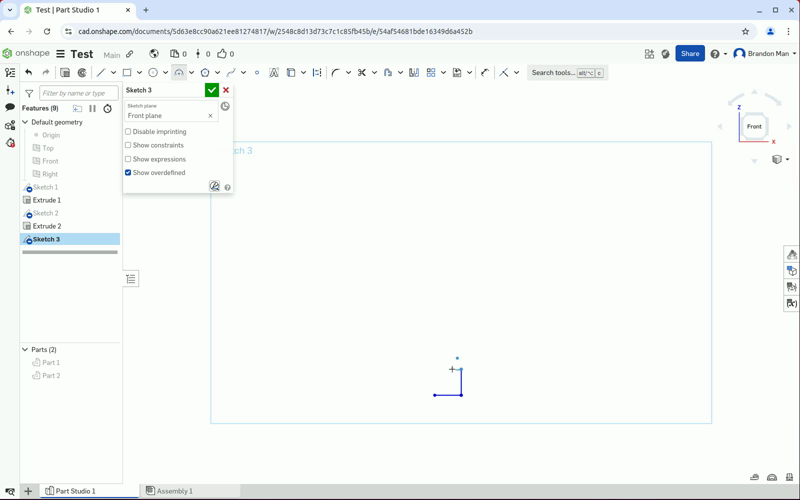
click(452, 368)
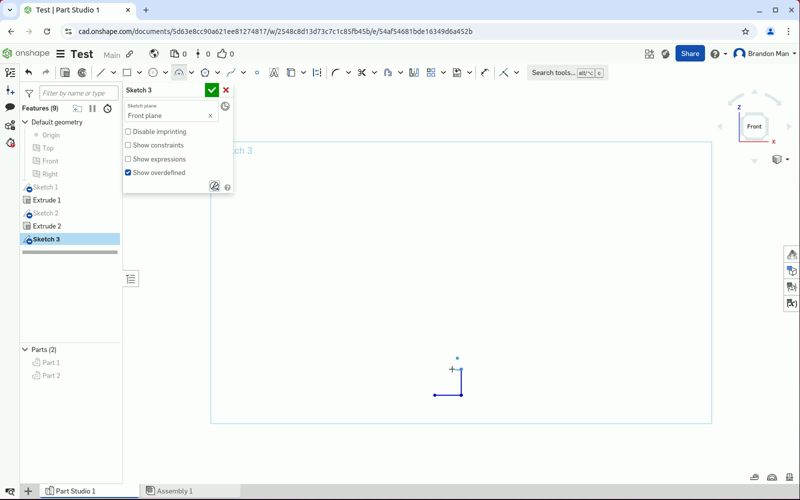
mouse_move(456, 369)
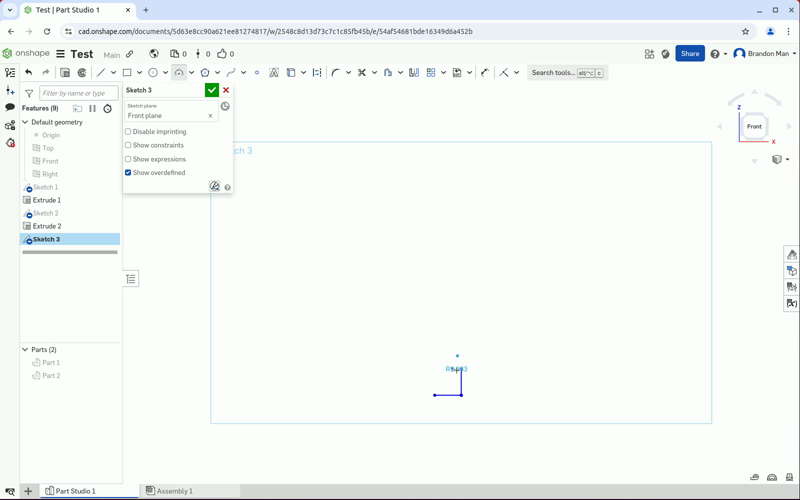
click(456, 369)
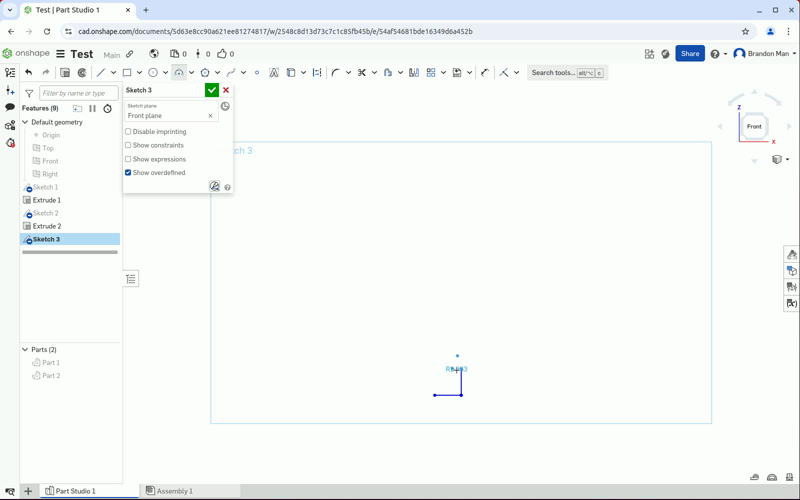
key_up(shift)
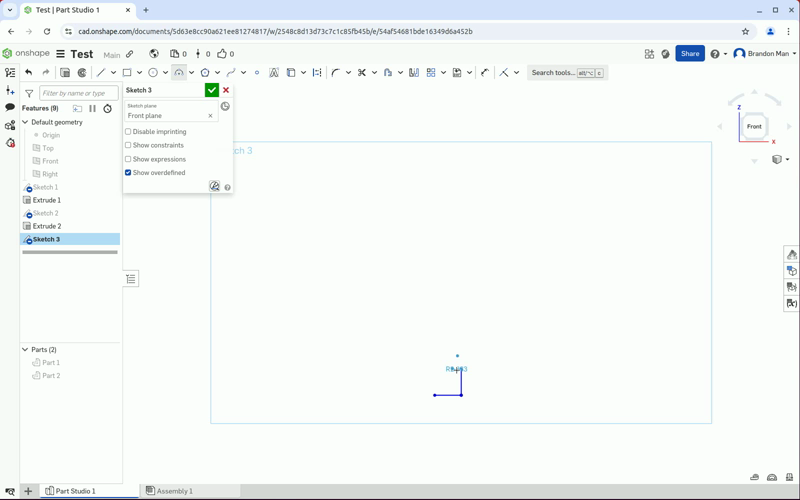
key(esc)
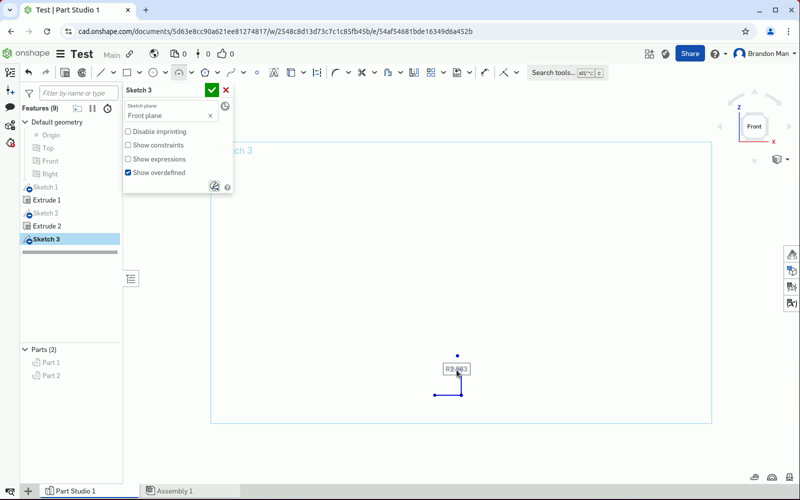
key(l)
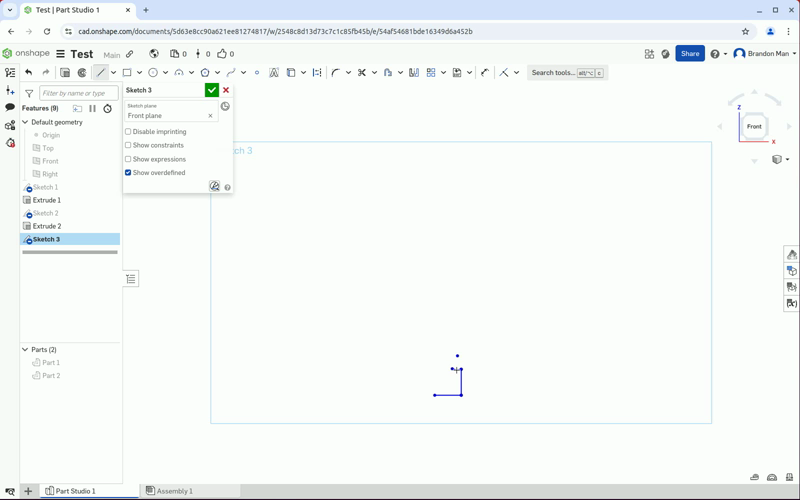
mouse_move(452, 368)
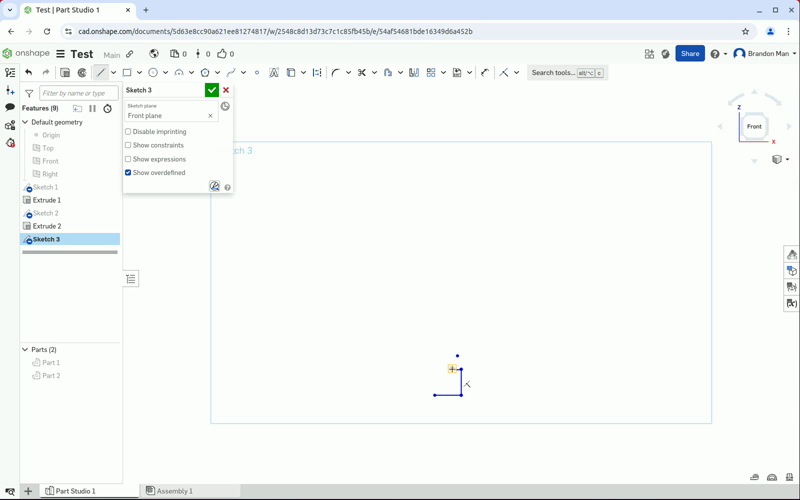
click(452, 368)
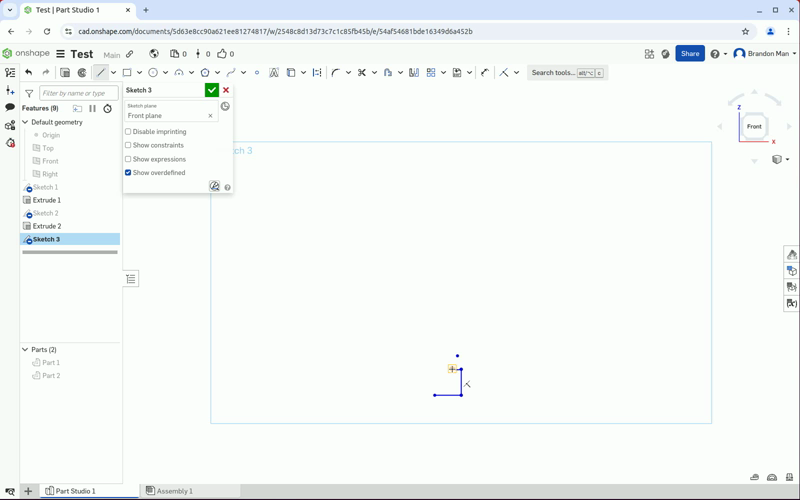
key_down(shift)
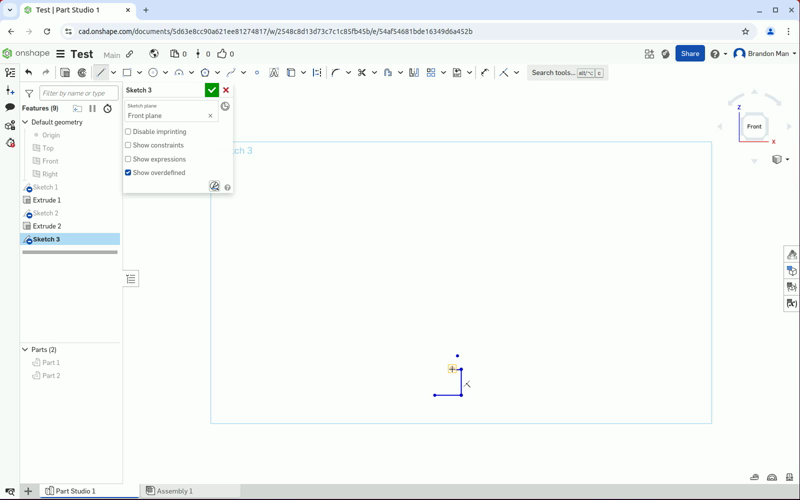
mouse_move(482, 368)
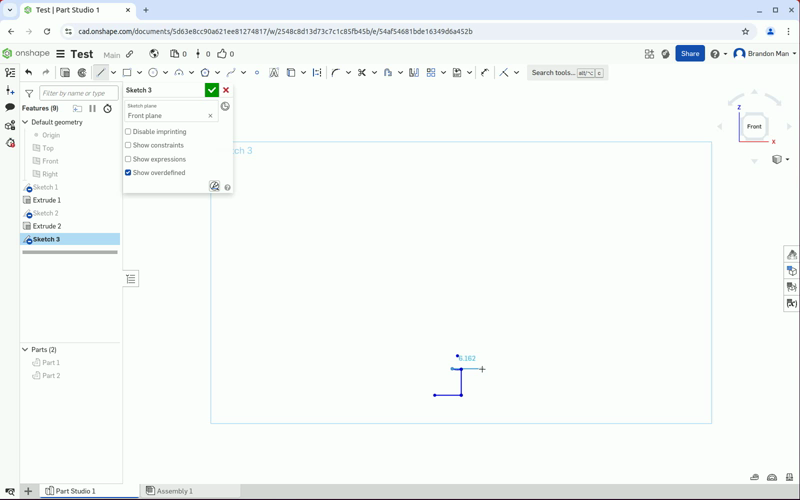
mouse_move(452, 384)
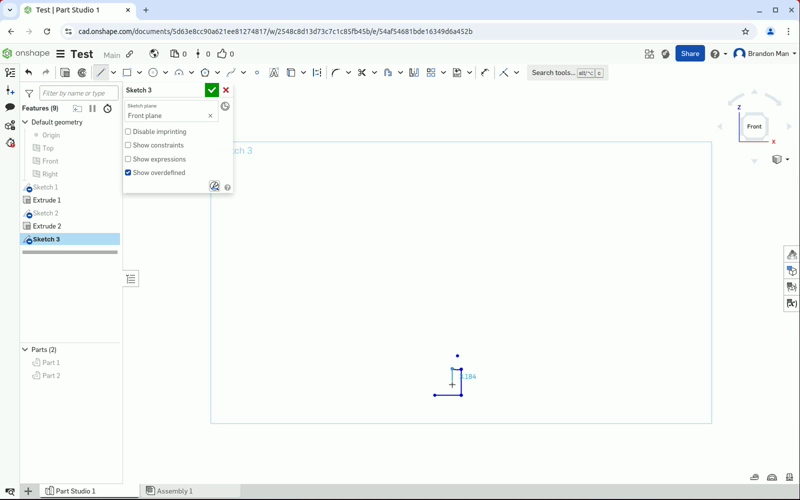
click(452, 384)
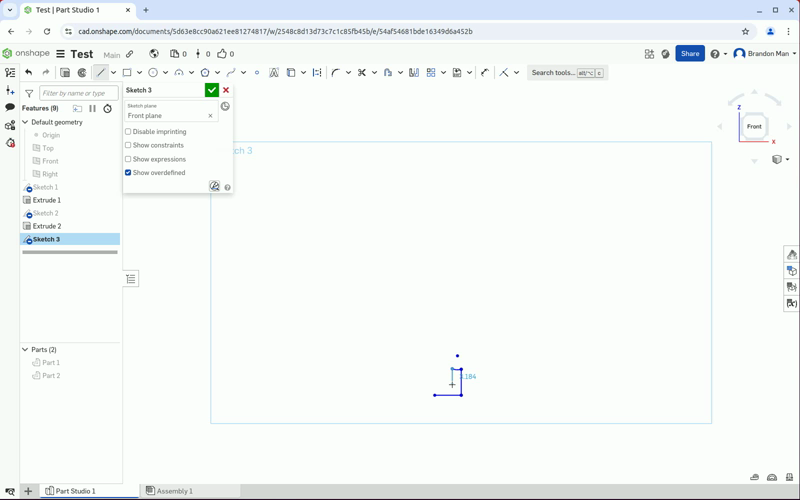
key_up(shift)
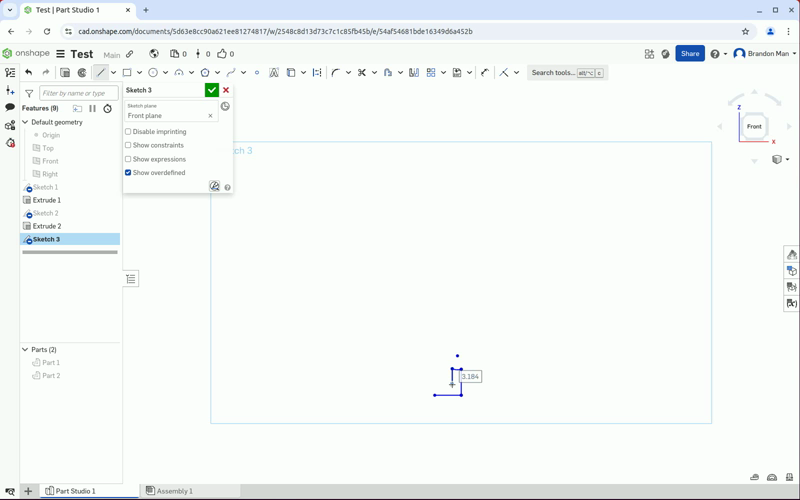
key_down(shift)
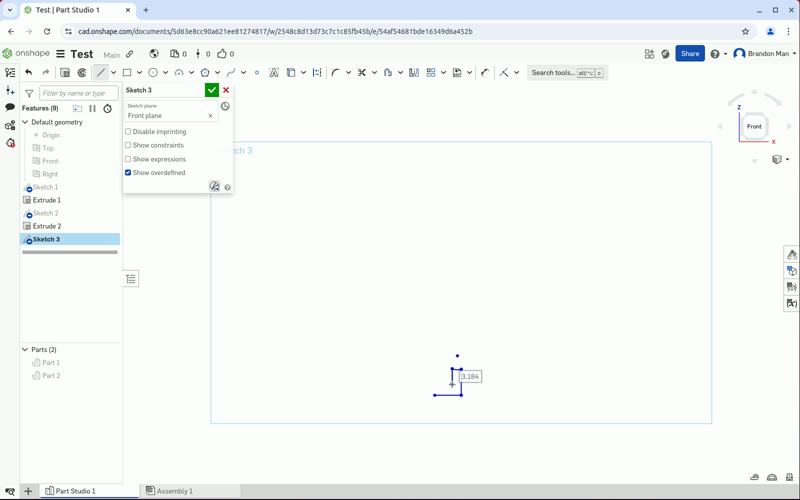
mouse_move(482, 384)
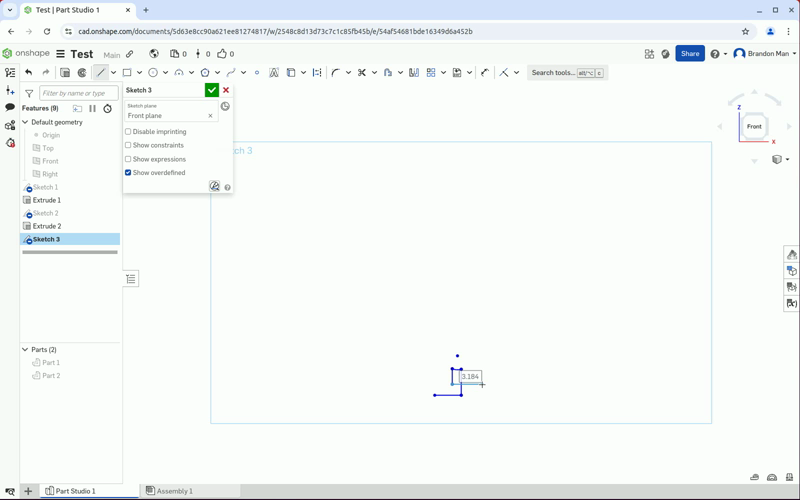
mouse_move(444, 384)
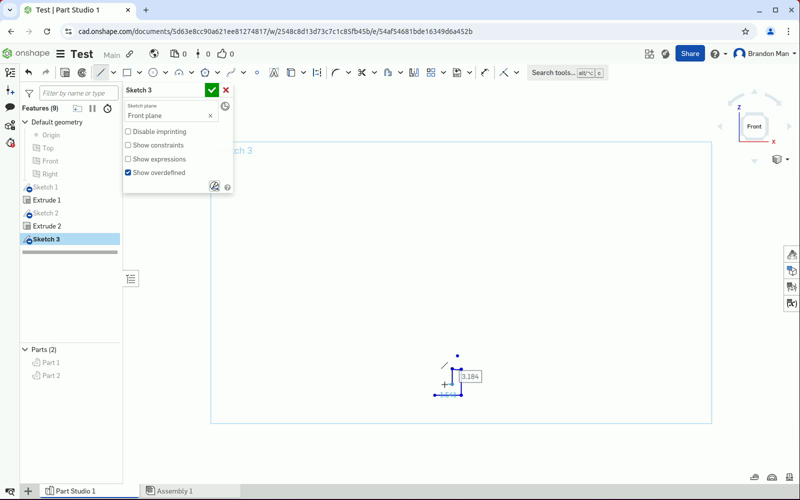
click(444, 384)
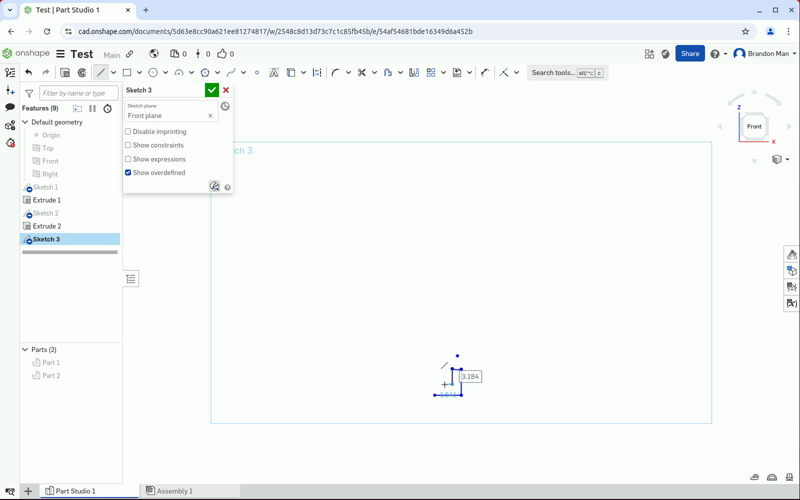
key_up(shift)
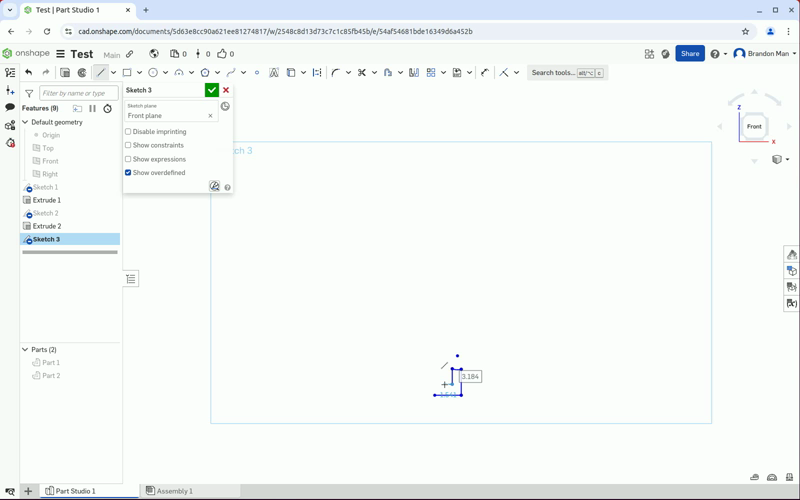
key_down(shift)
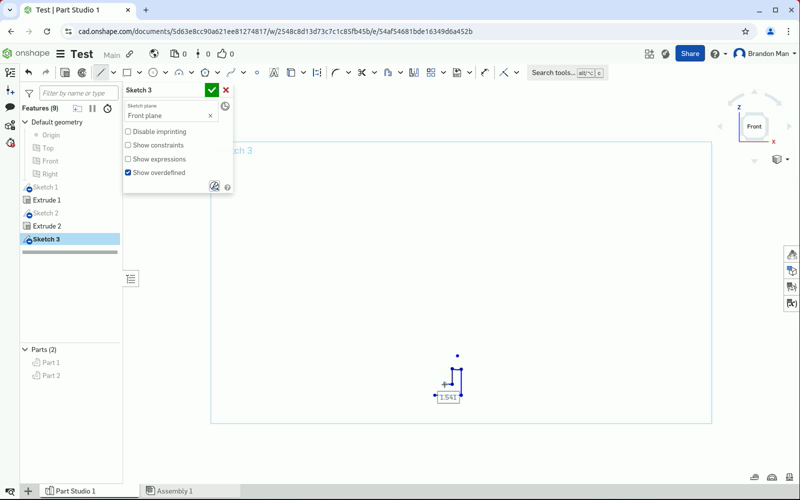
mouse_move(474, 384)
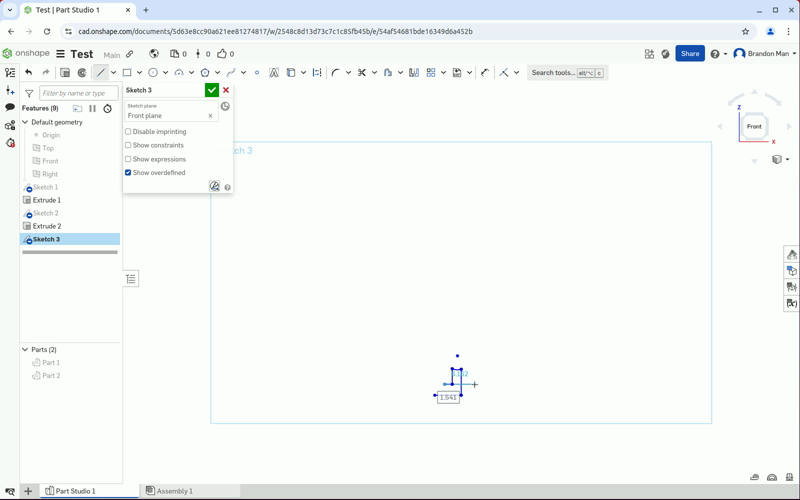
mouse_move(444, 367)
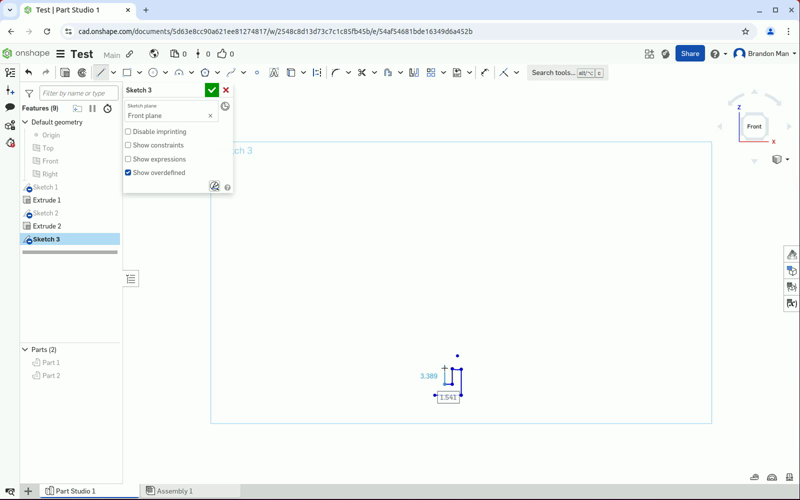
click(444, 367)
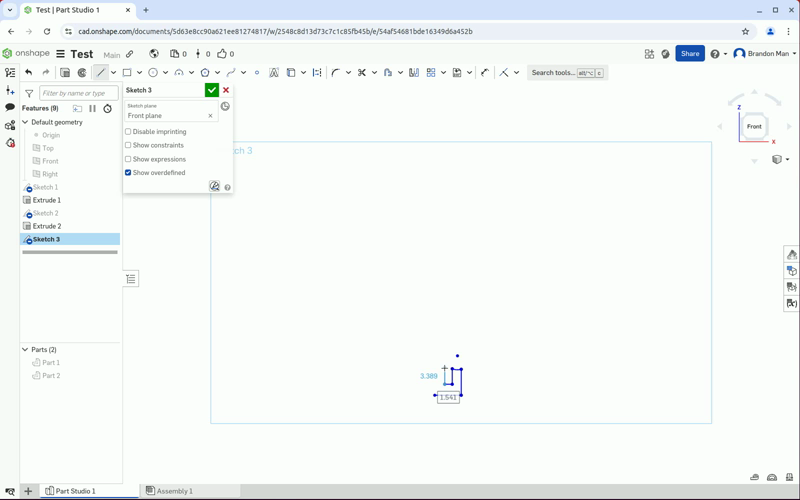
key_up(shift)
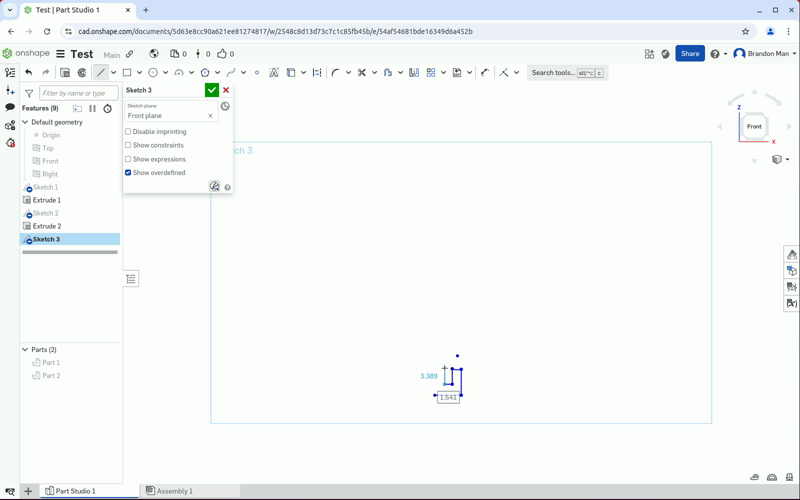
key(esc)
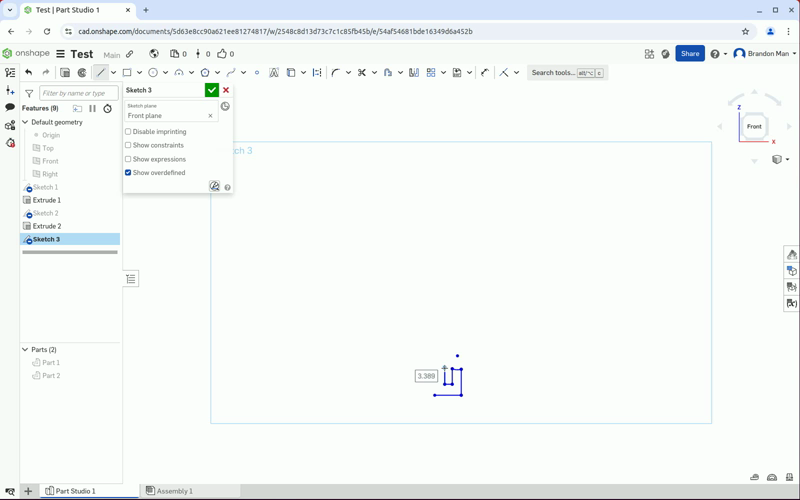
key(a)
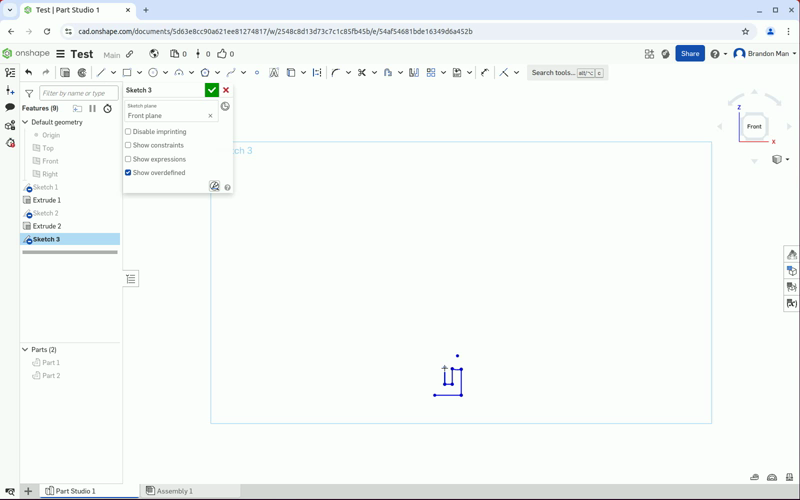
mouse_move(444, 367)
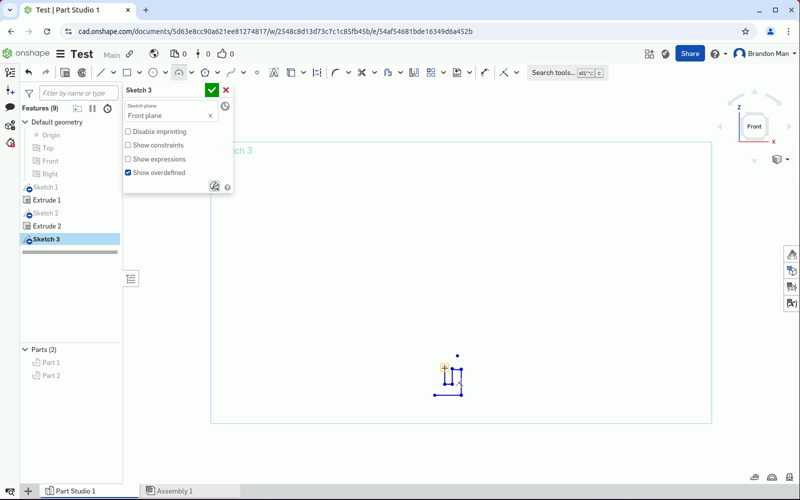
click(444, 367)
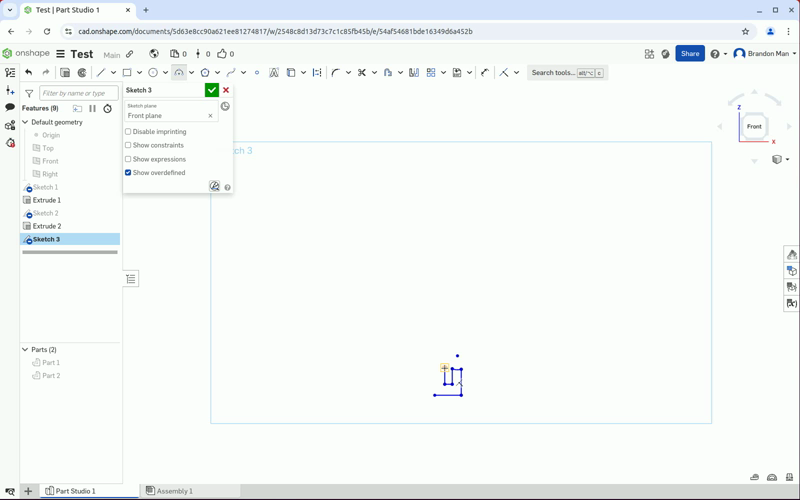
key_down(shift)
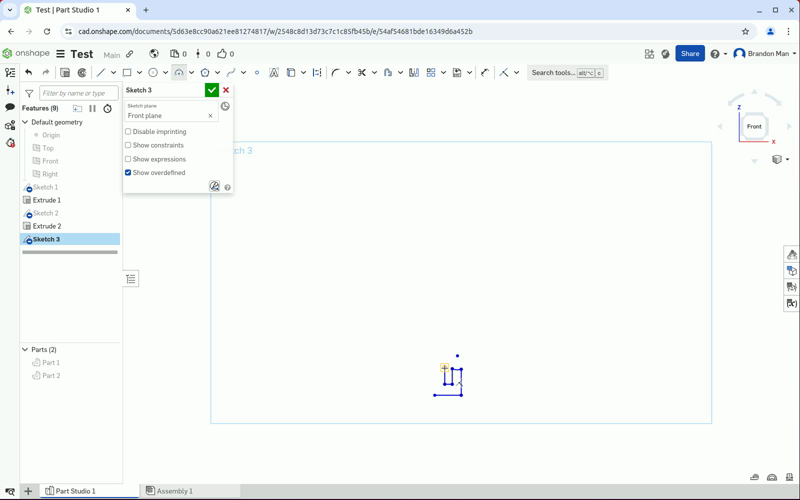
mouse_move(434, 365)
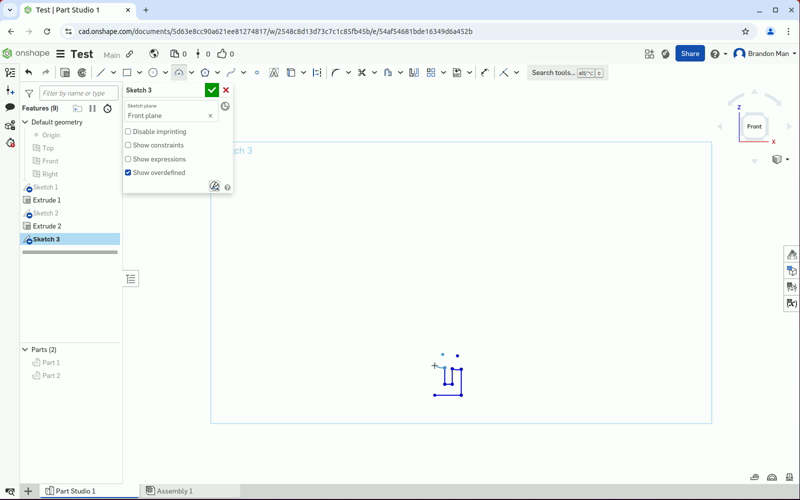
click(434, 365)
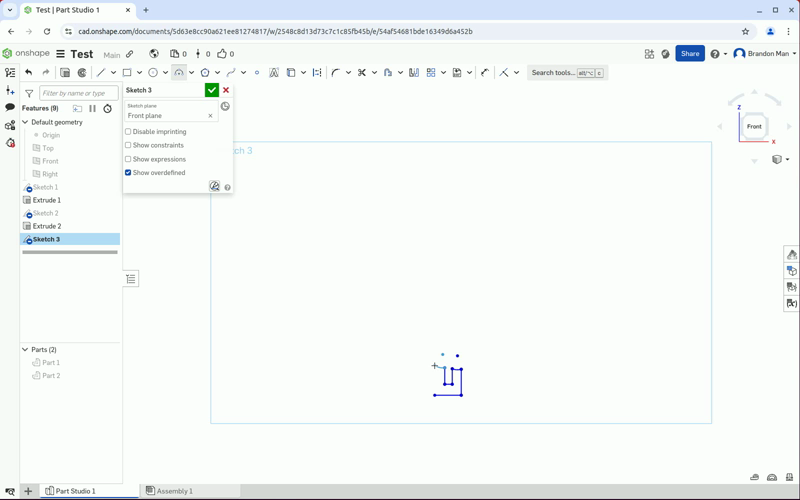
mouse_move(439, 366)
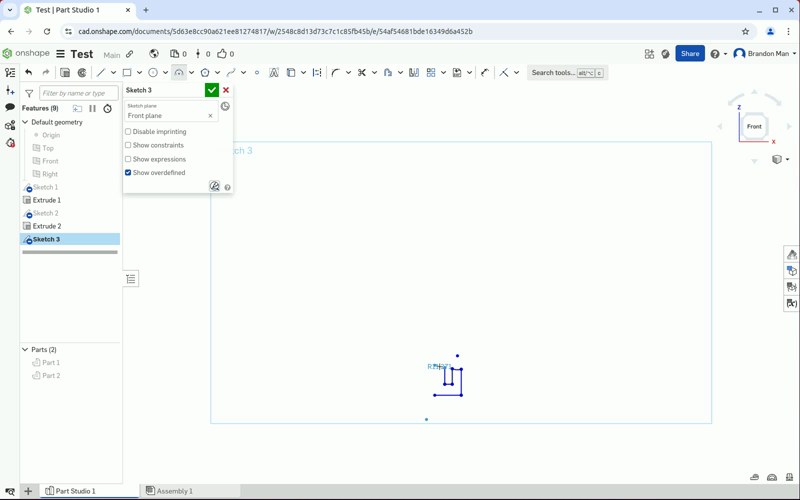
click(439, 366)
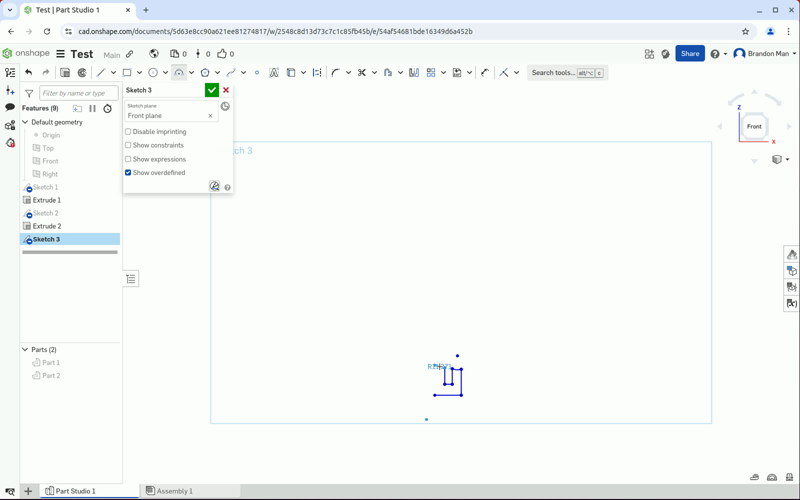
key_up(shift)
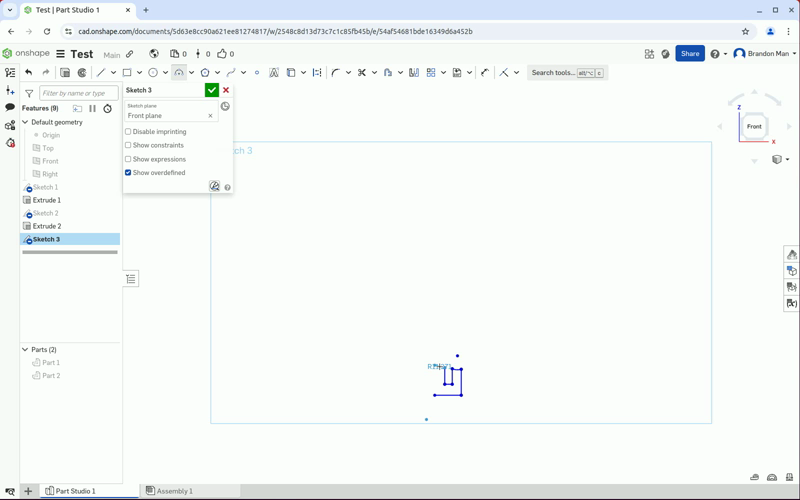
key(esc)
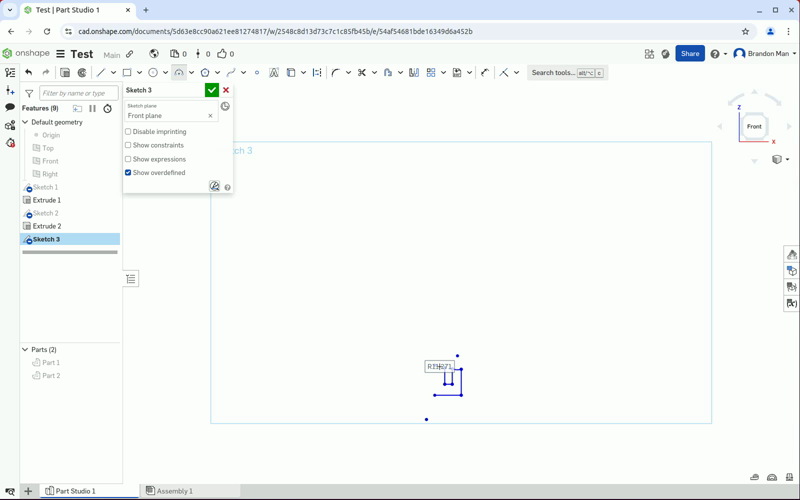
key(l)
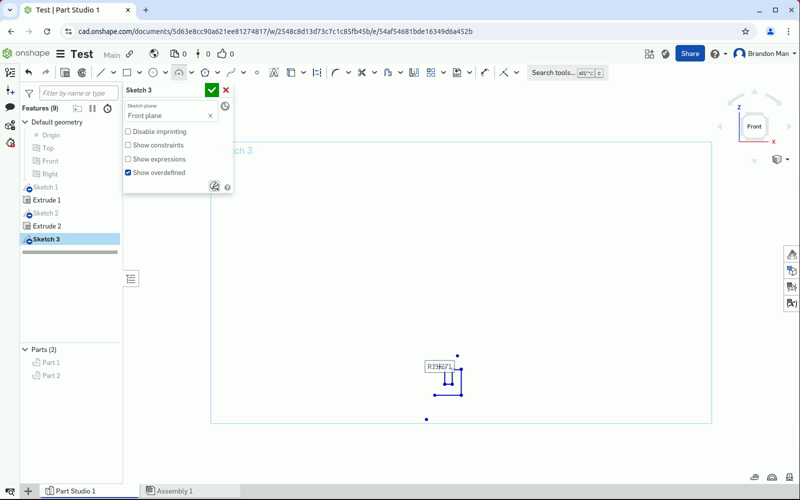
mouse_move(434, 365)
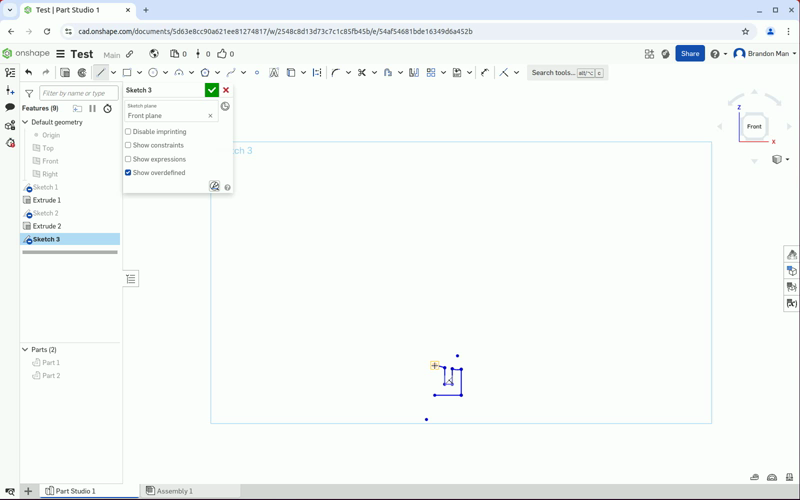
click(434, 365)
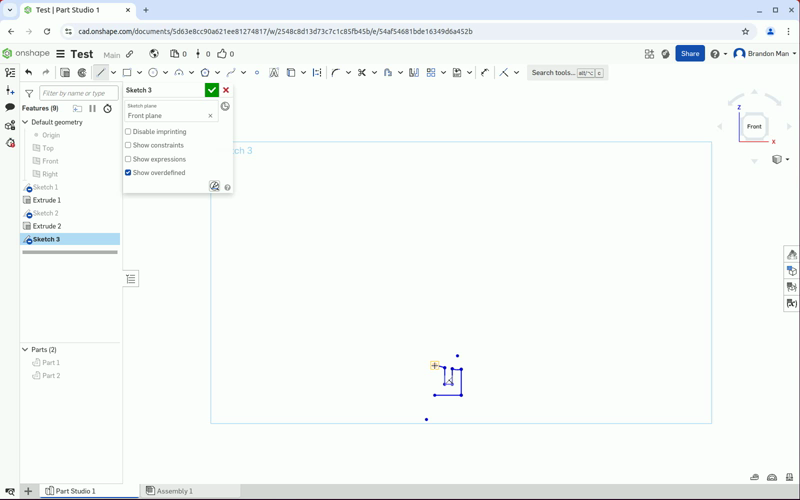
mouse_move(464, 365)
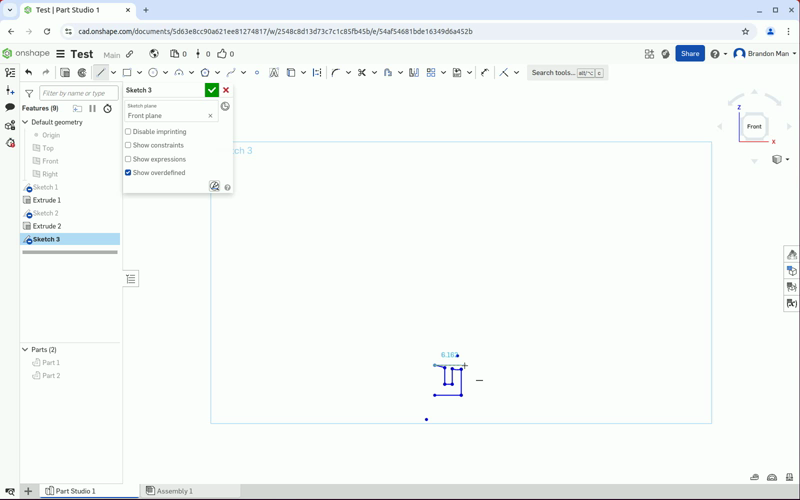
key_down(shift)
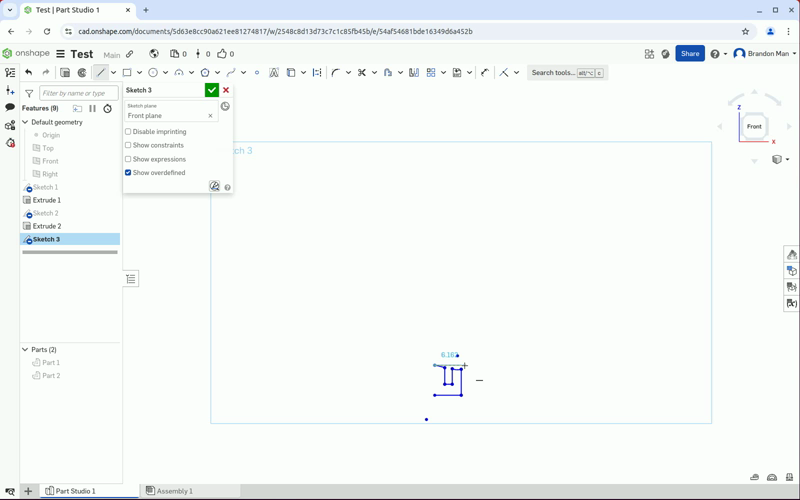
mouse_move(434, 395)
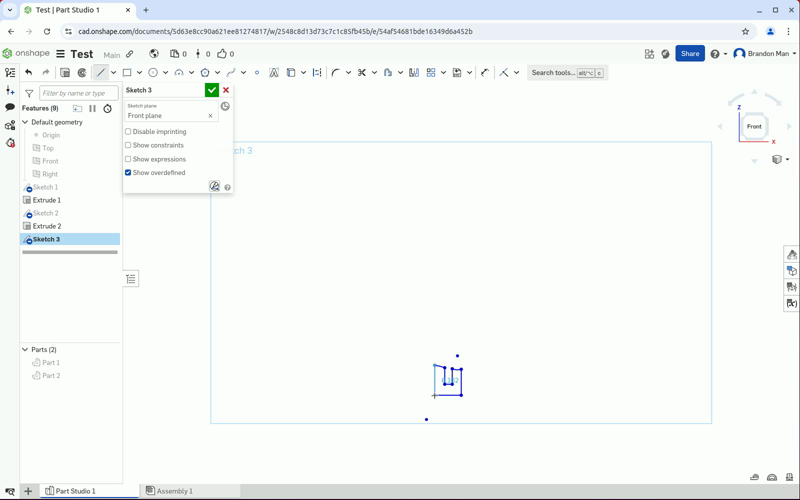
key_up(shift)
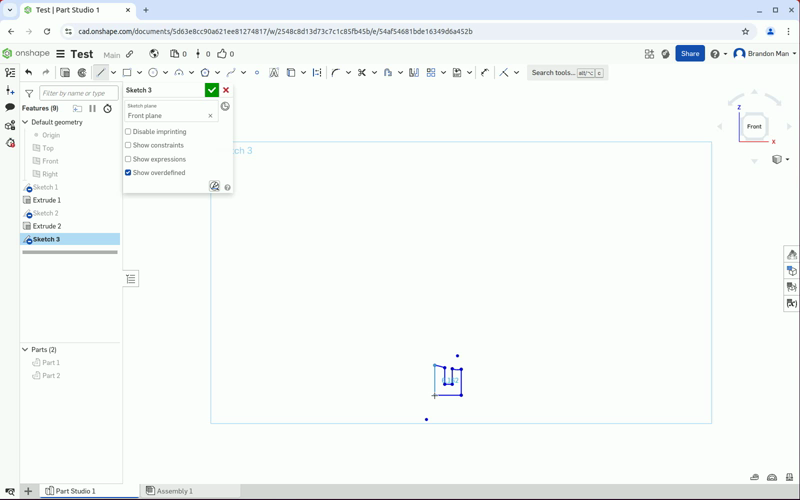
click(434, 395)
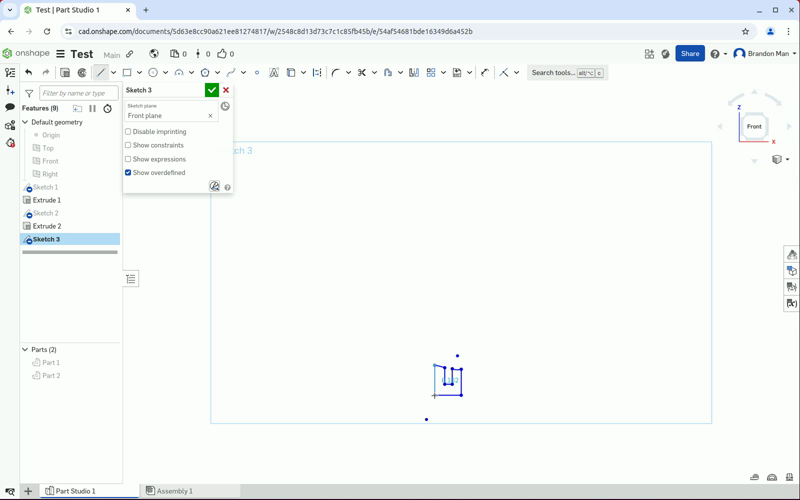
key(esc)
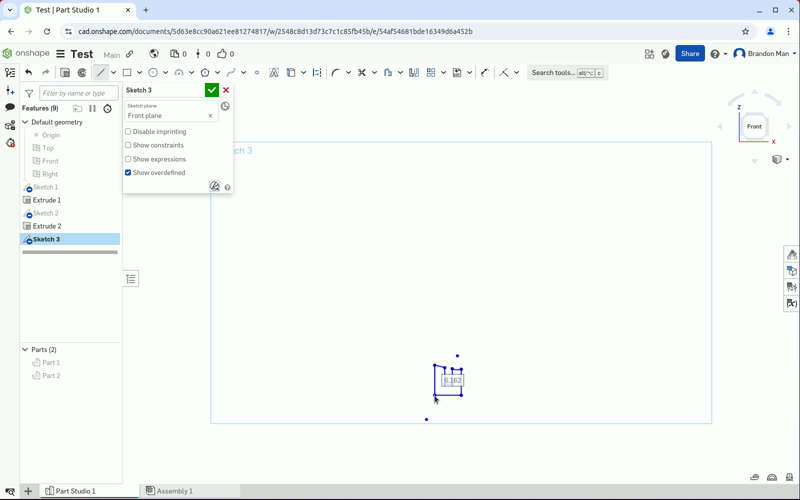
mouse_move(454, 377)
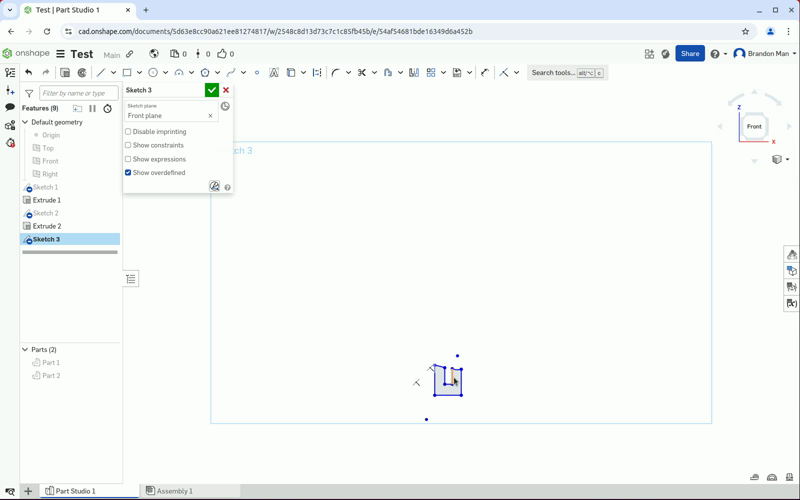
scroll(6)
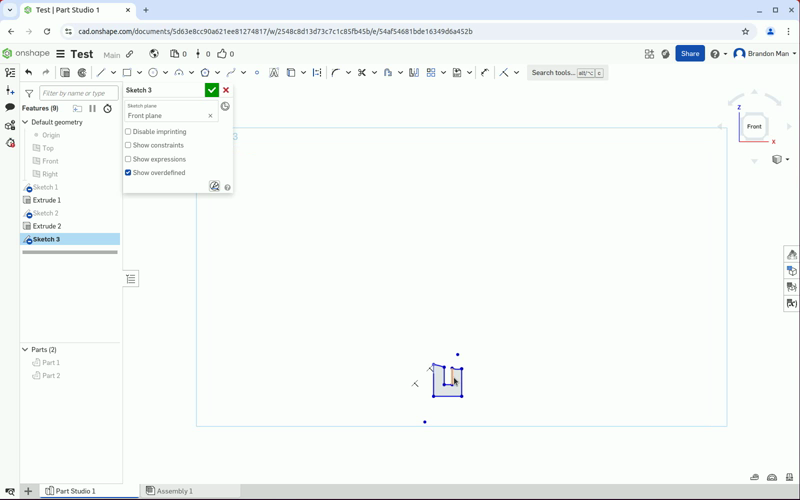
scroll(6)
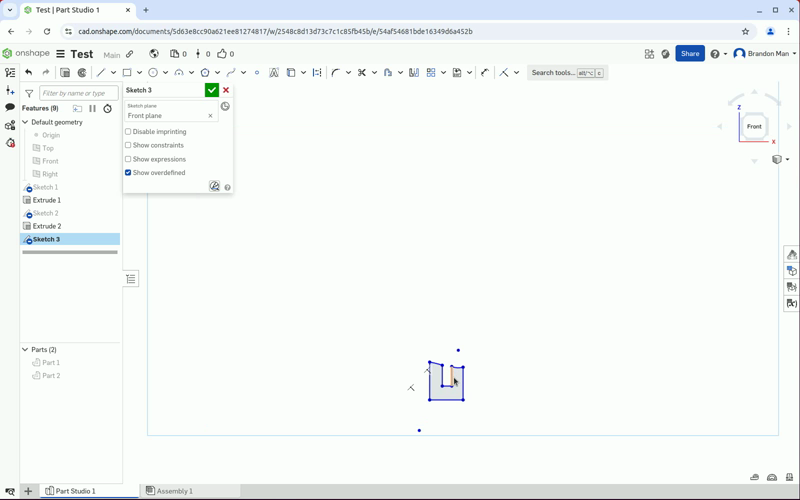
scroll(6)
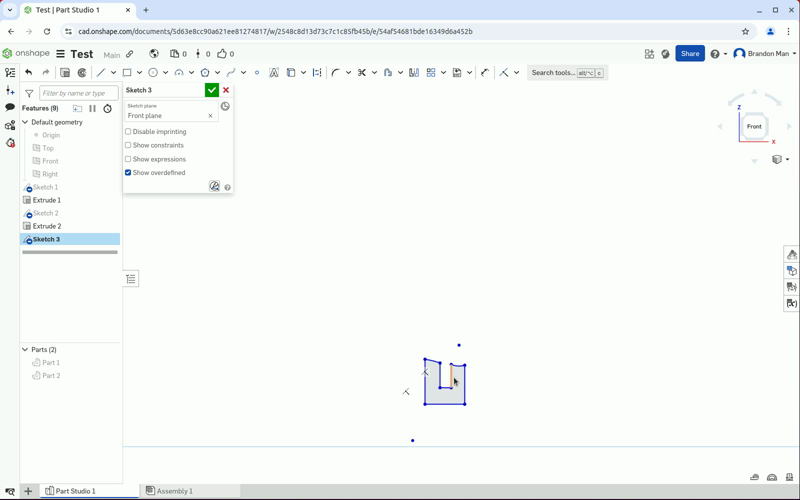
scroll(6)
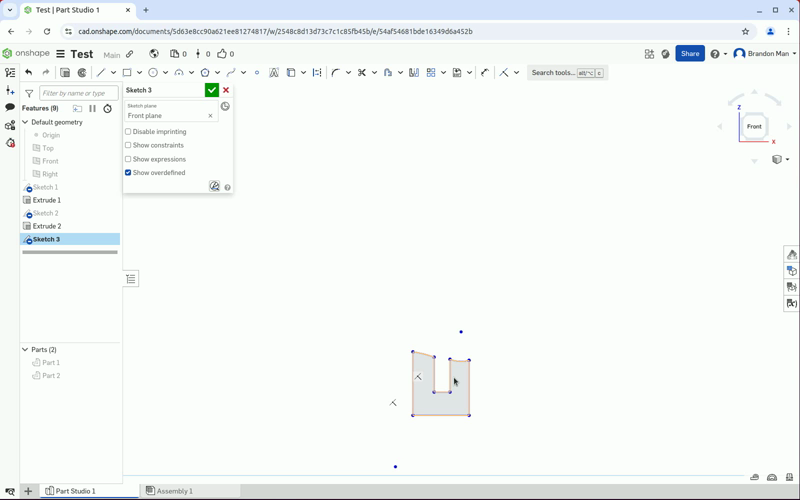
scroll(6)
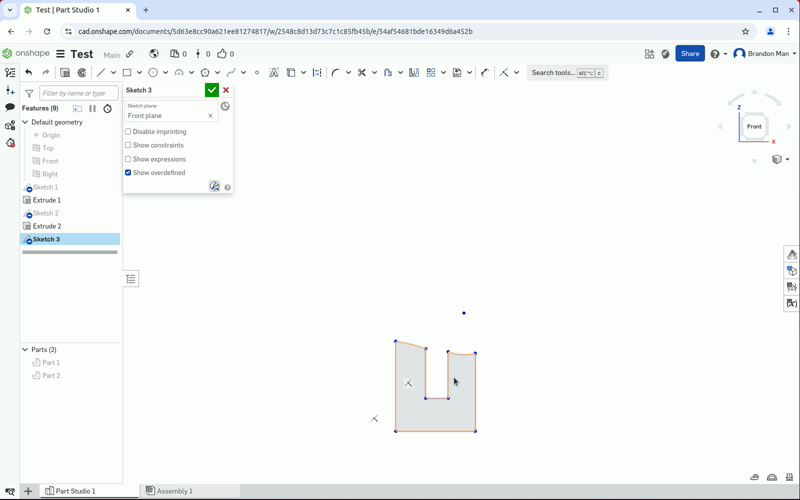
scroll(6)
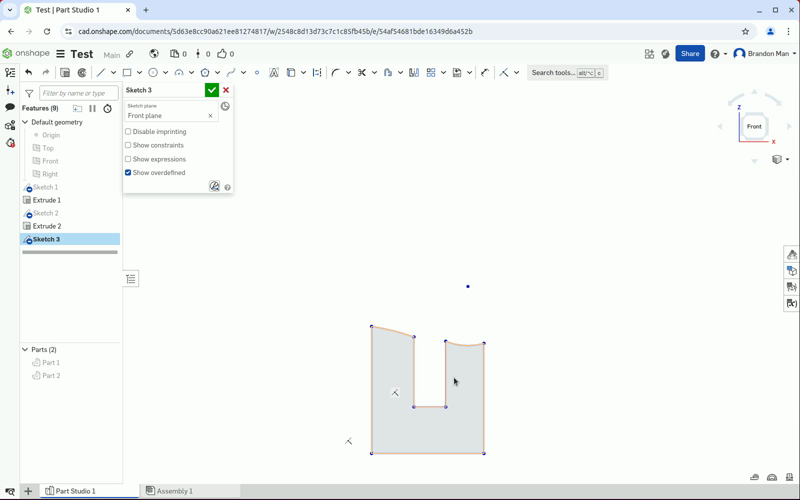
scroll(6)
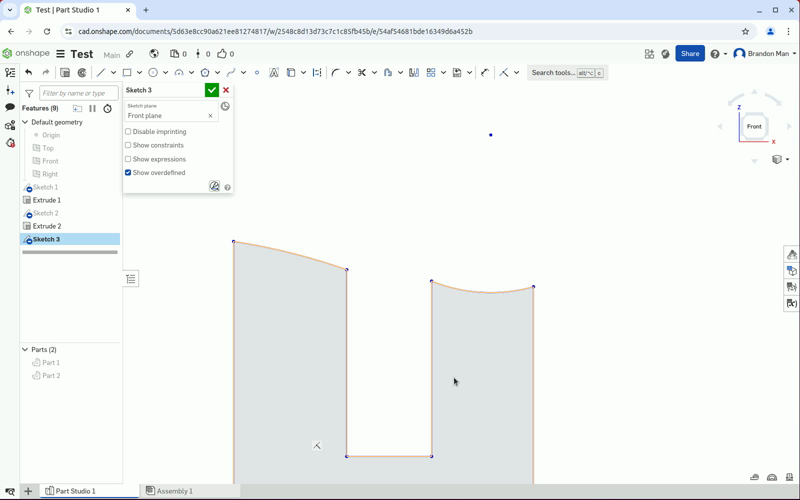
click(454, 377)
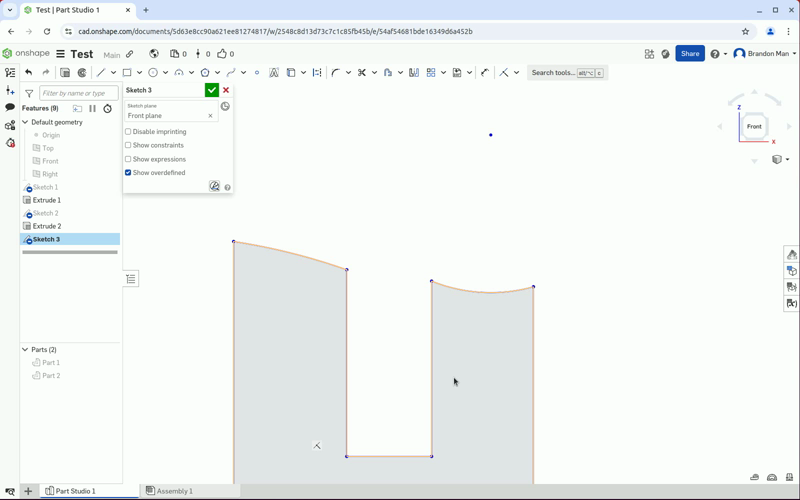
scroll(-6)
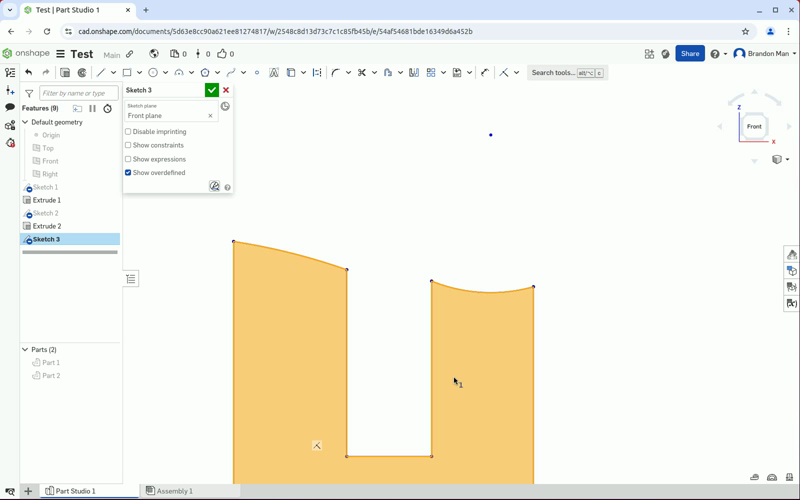
scroll(-6)
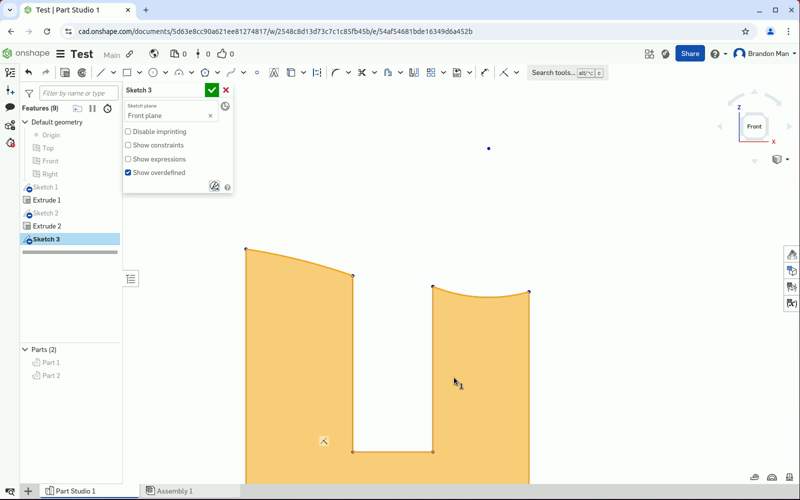
scroll(-6)
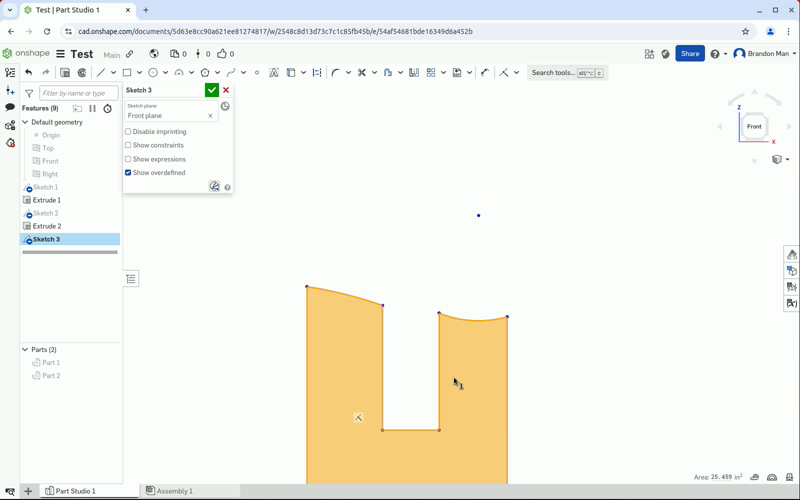
scroll(-6)
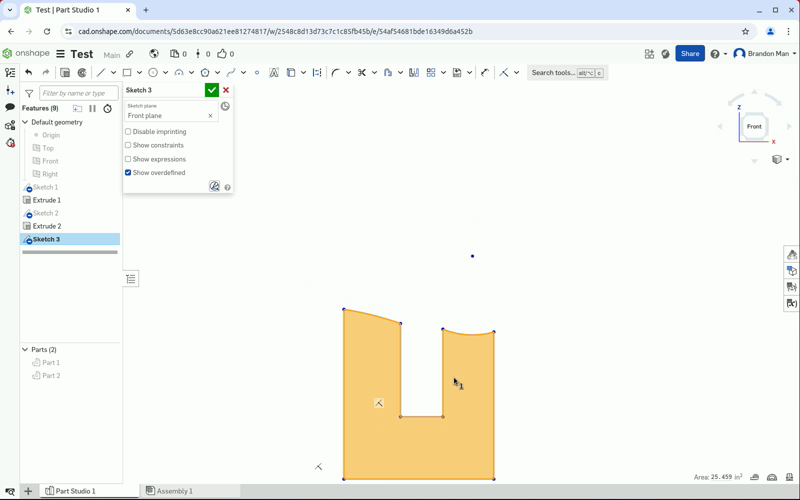
scroll(-6)
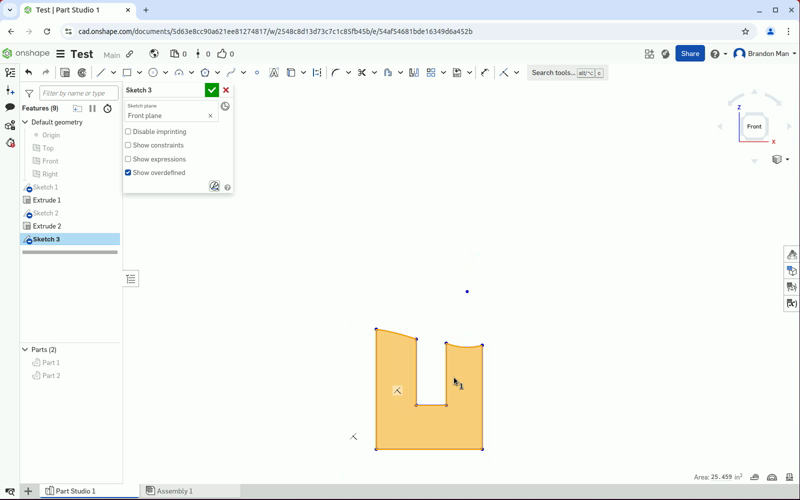
scroll(-6)
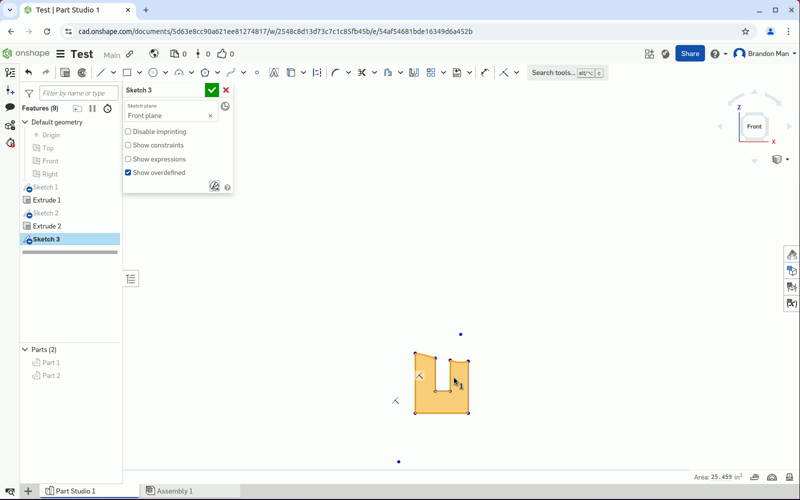
scroll(-6)
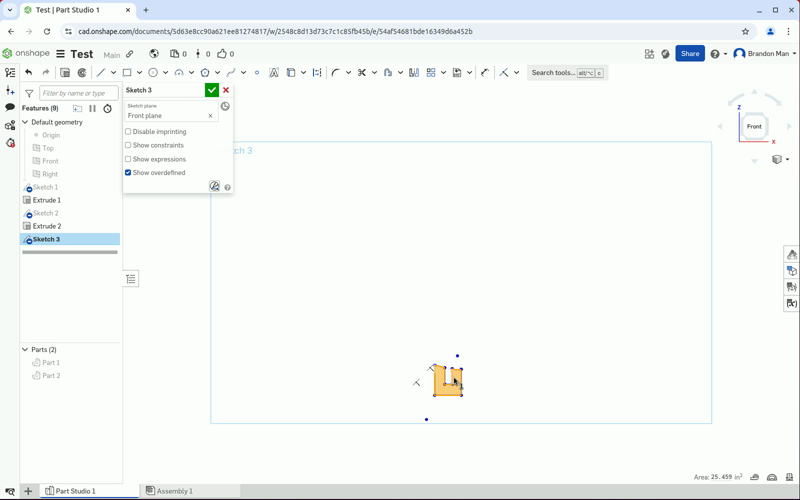
mouse_move(73, 352)
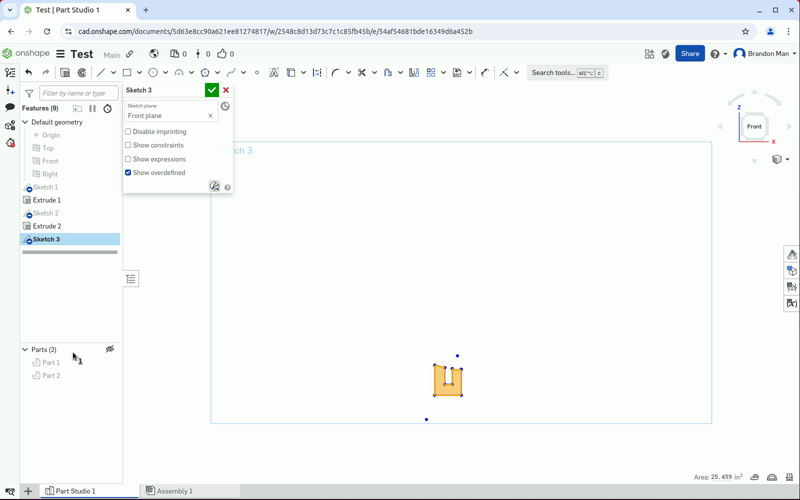
key(shift+y)
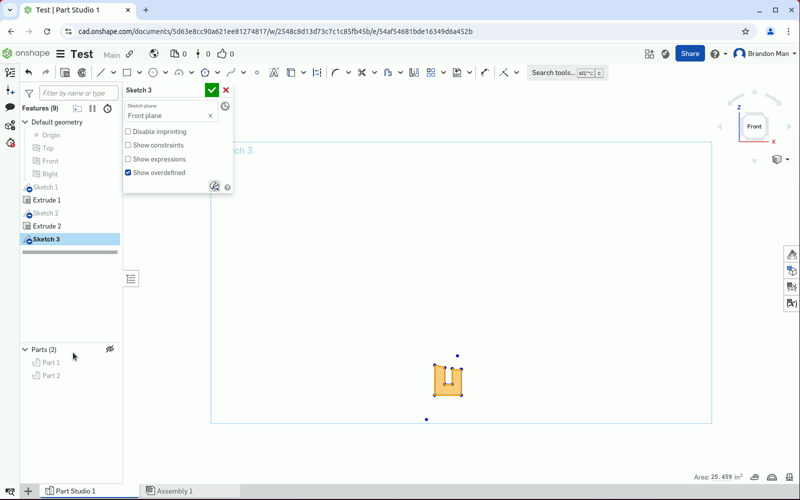
key(shift+e)
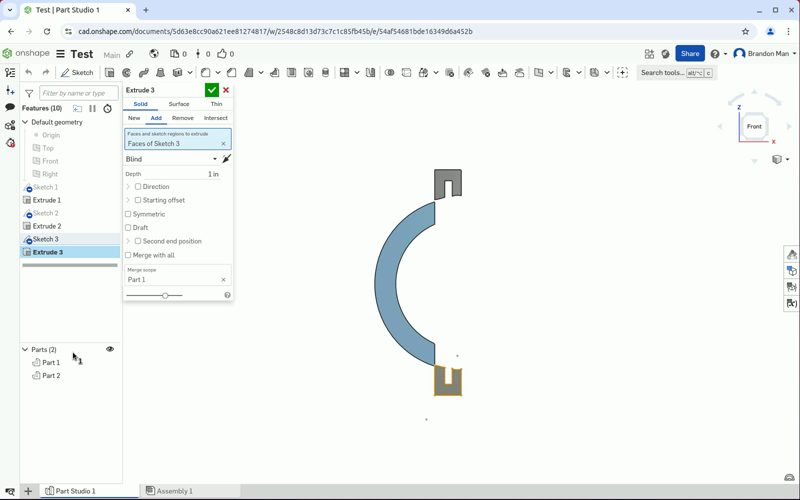
mouse_move(143, 106)
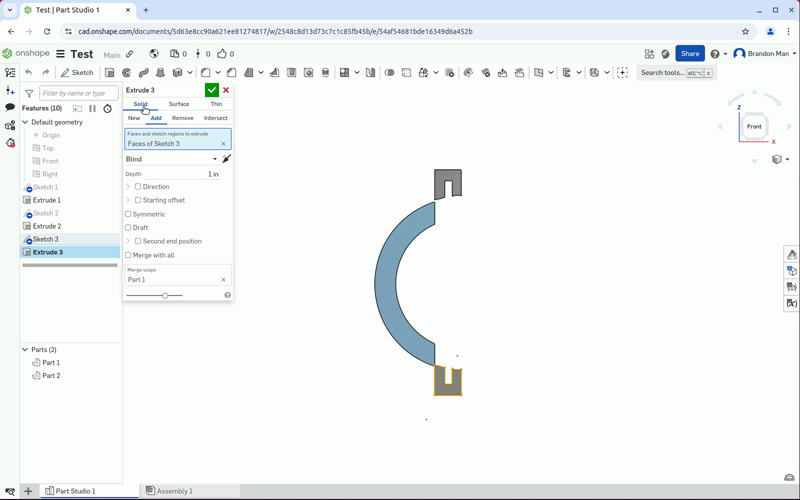
click(143, 106)
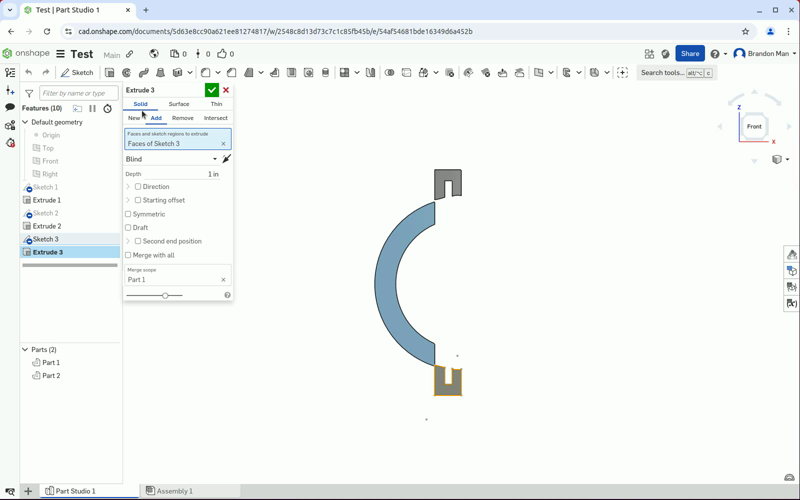
mouse_move(137, 120)
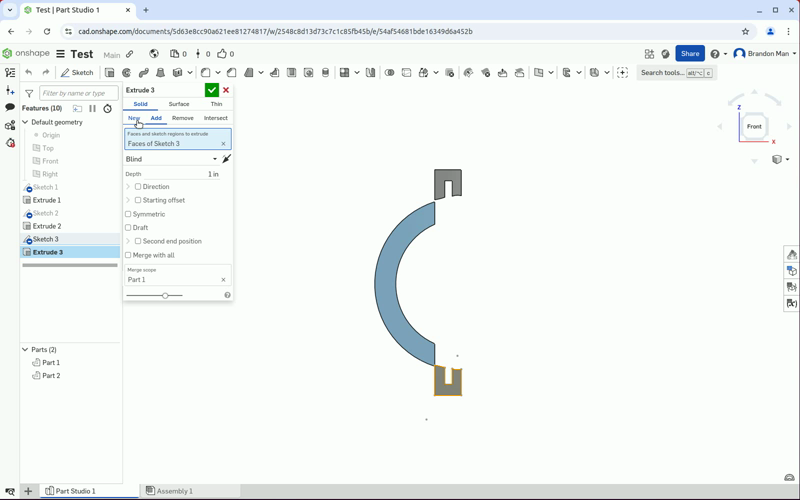
click(137, 120)
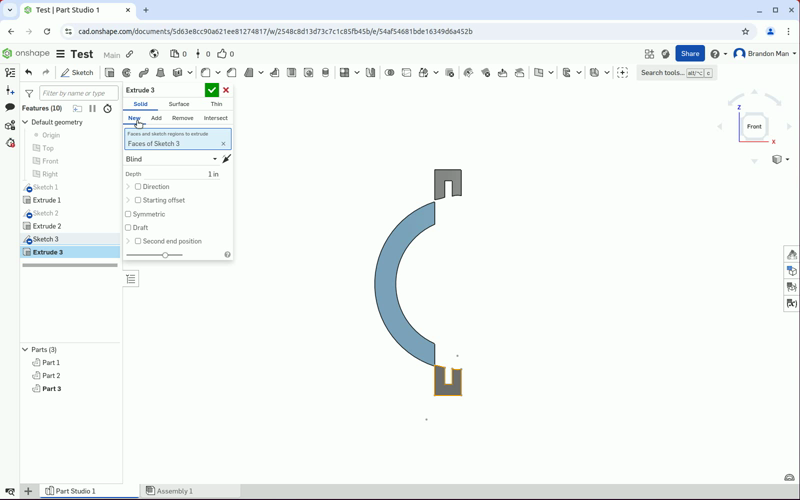
key(tab, 4)
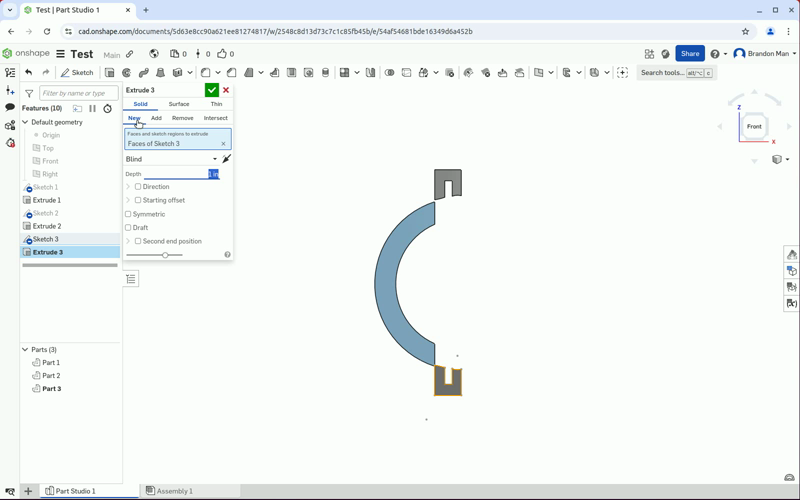
text(8.906)
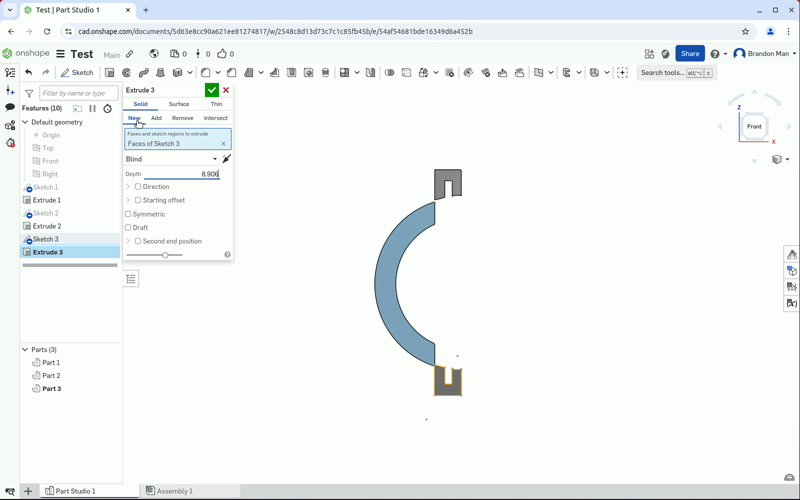
key(enter)
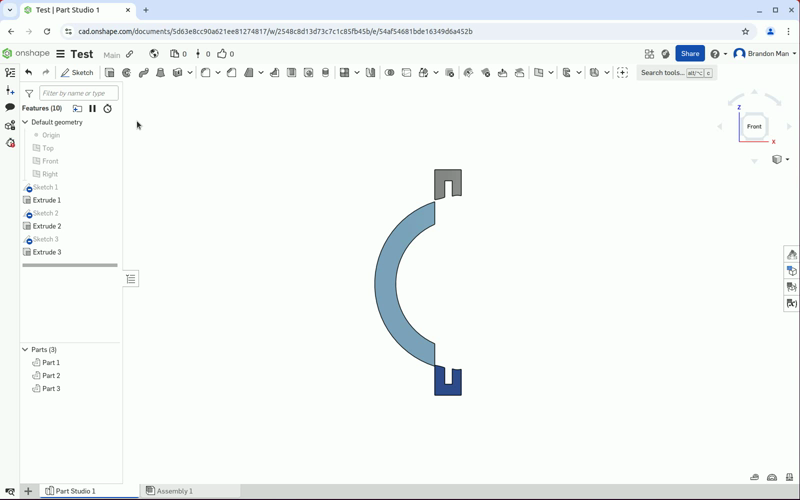
key(shift+h)
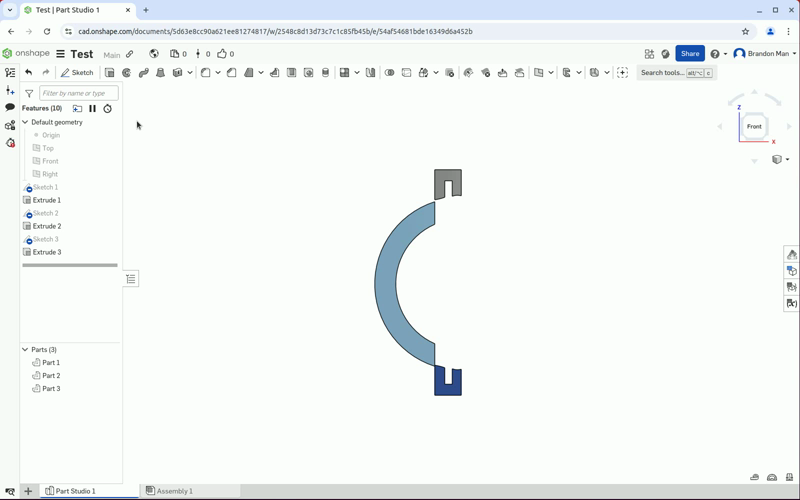
key(shift+h)
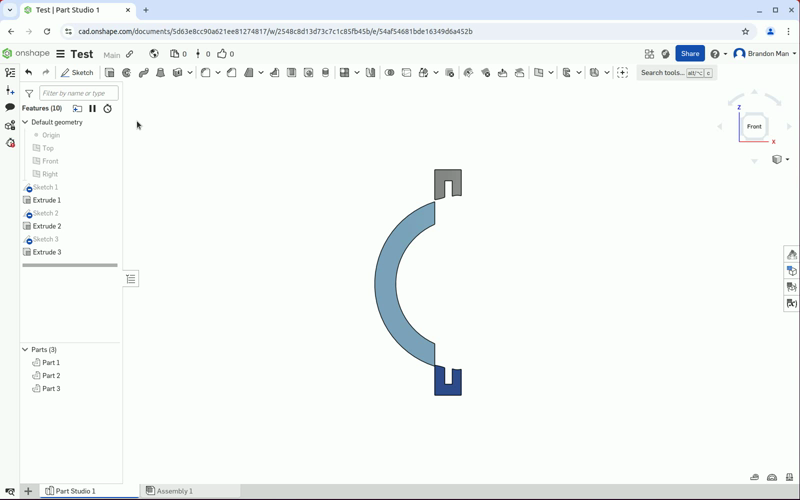
mouse_move(73, 189)
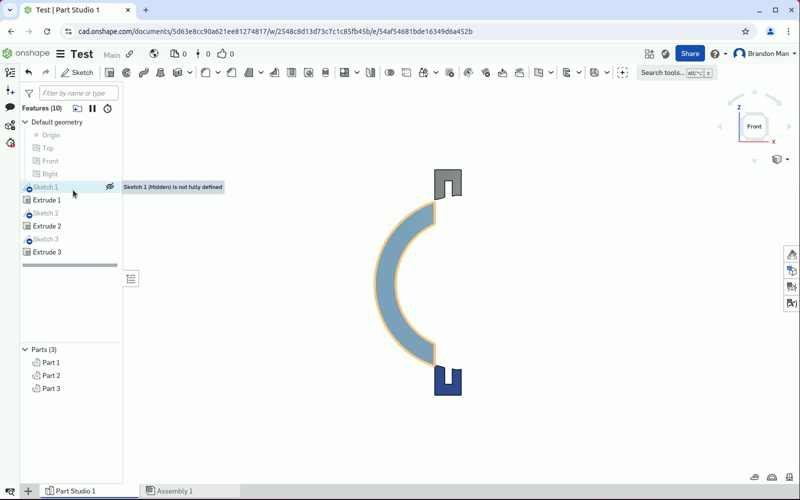
click(73, 189)
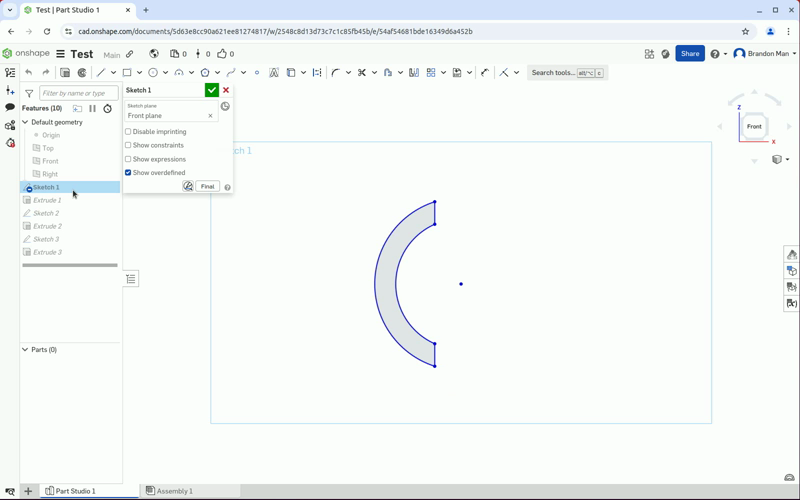
mouse_move(229, 92)
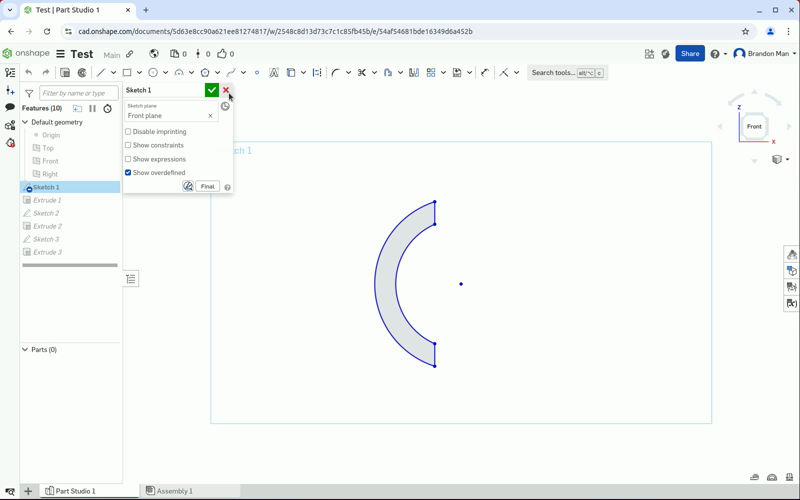
click(229, 92)
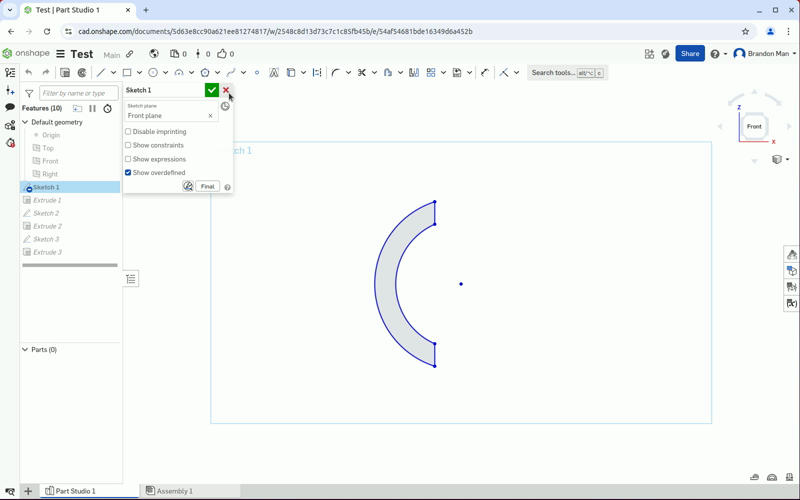
key(shift+s)
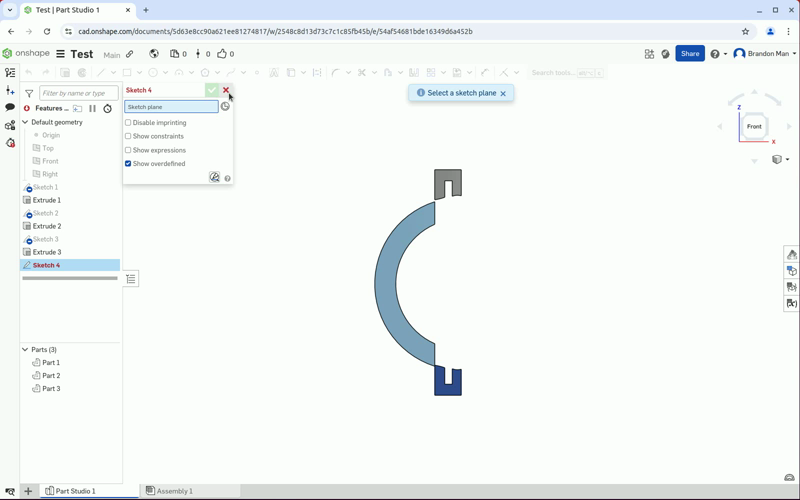
mouse_move(73, 163)
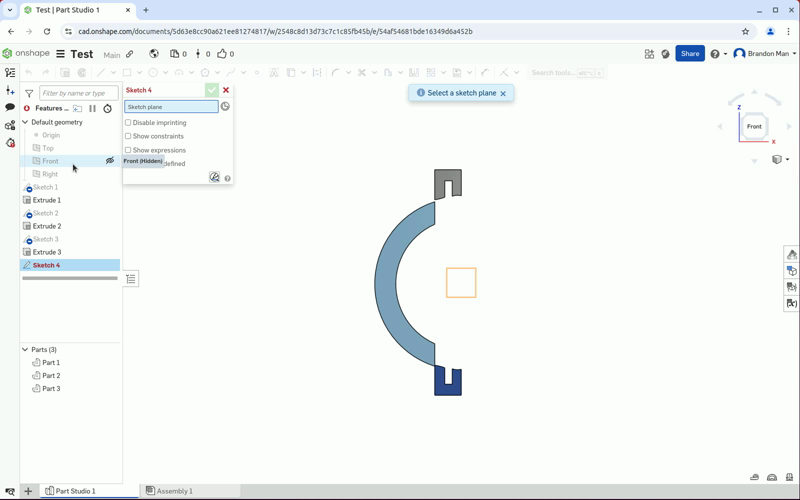
click(73, 163)
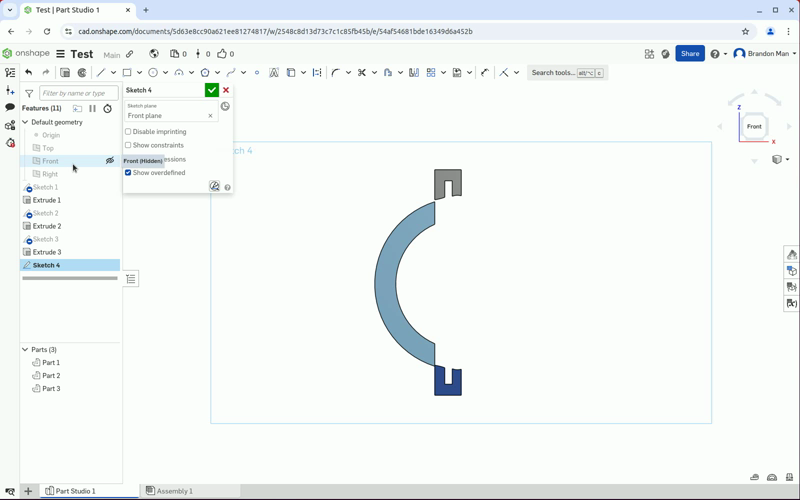
mouse_move(73, 352)
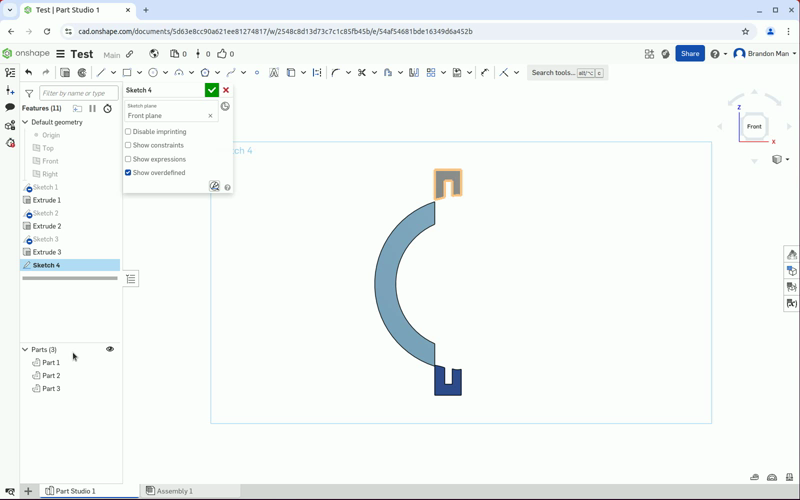
key(y)
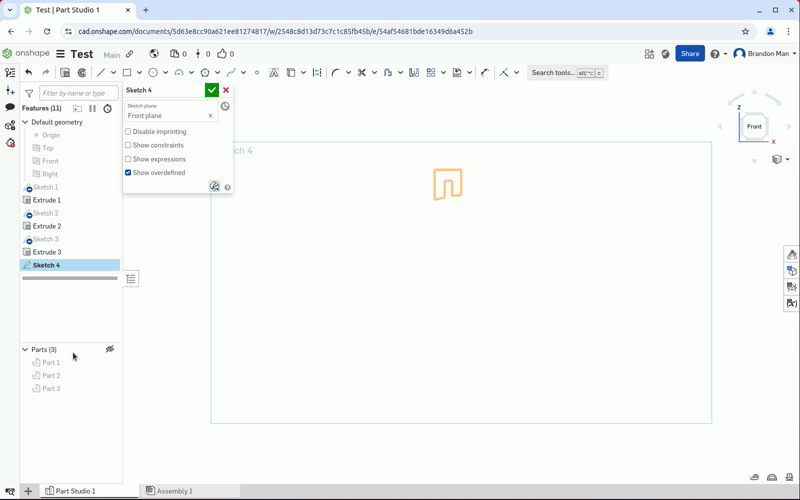
key(a)
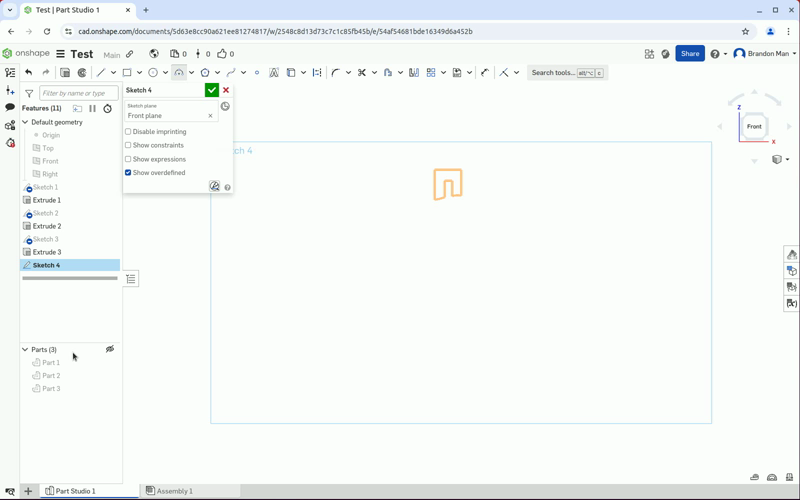
key_down(shift)
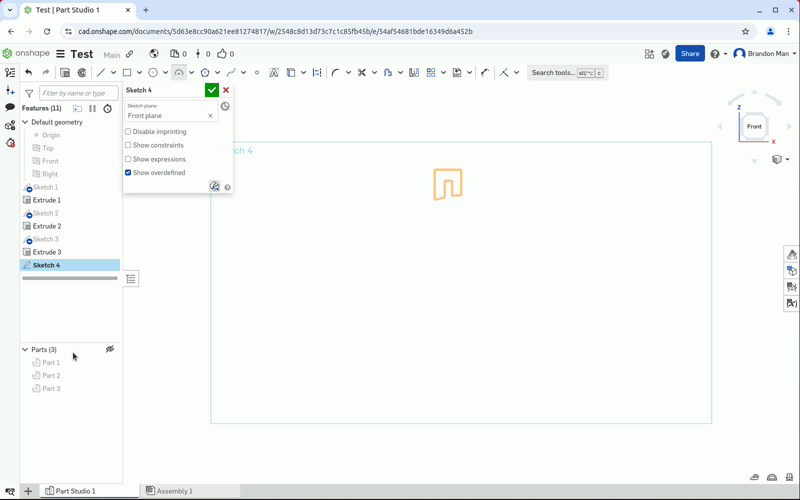
mouse_move(434, 223)
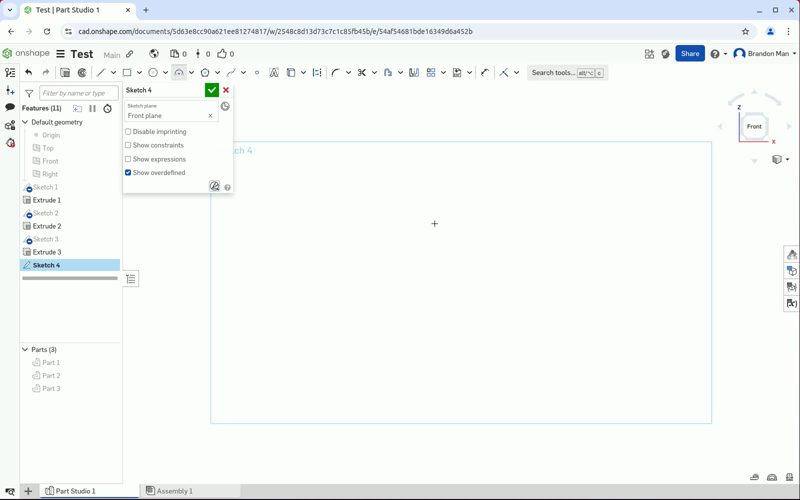
click(434, 223)
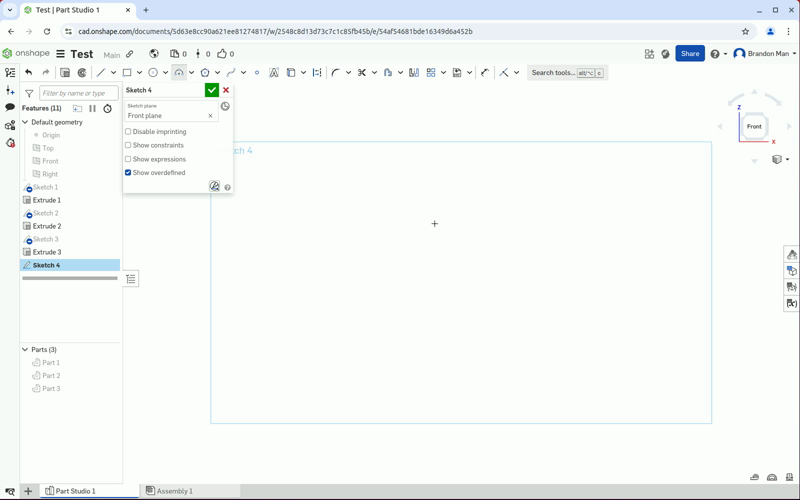
key_up(shift)
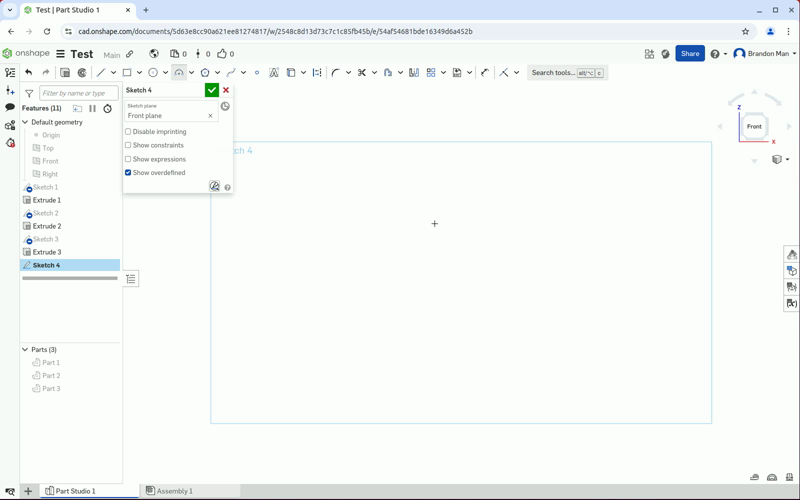
key_down(shift)
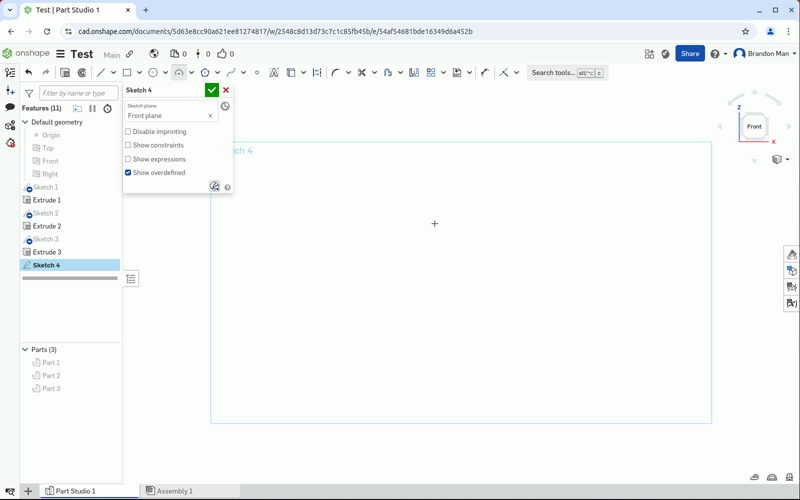
mouse_move(461, 217)
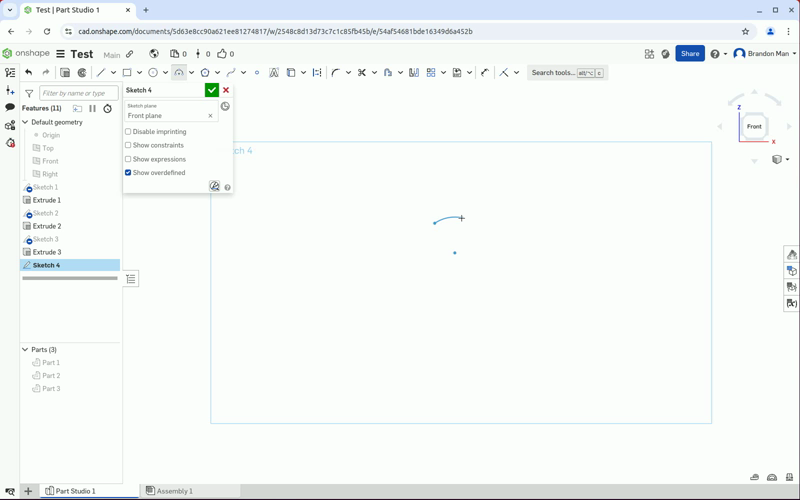
click(461, 217)
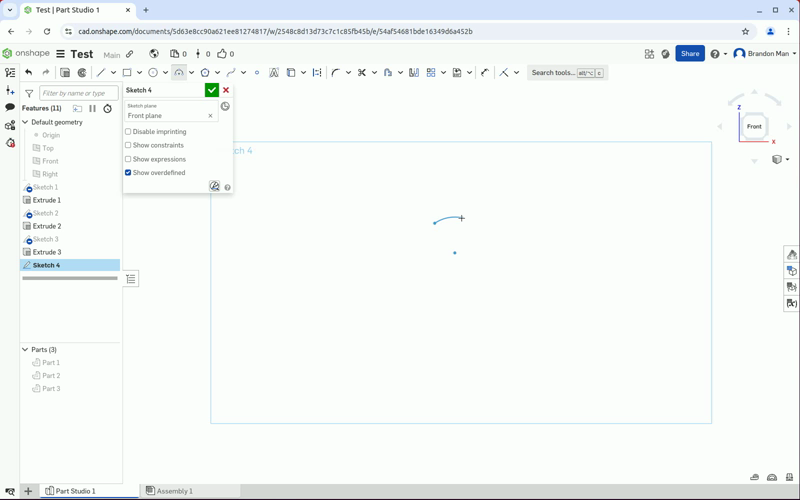
mouse_move(447, 219)
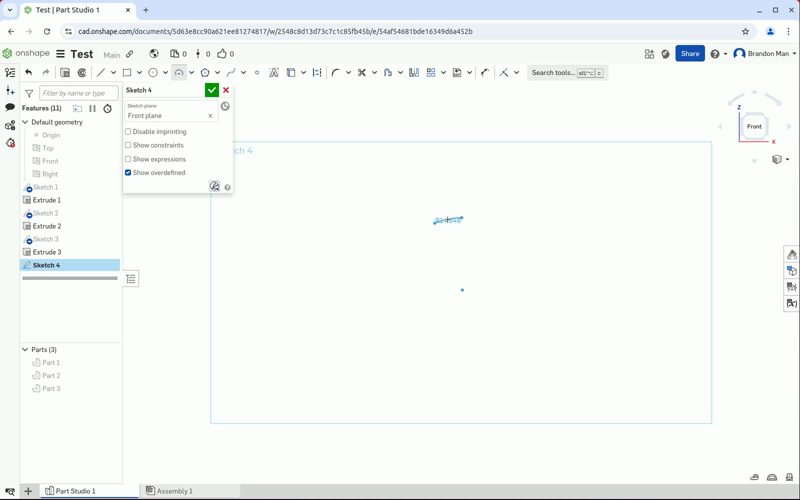
click(447, 219)
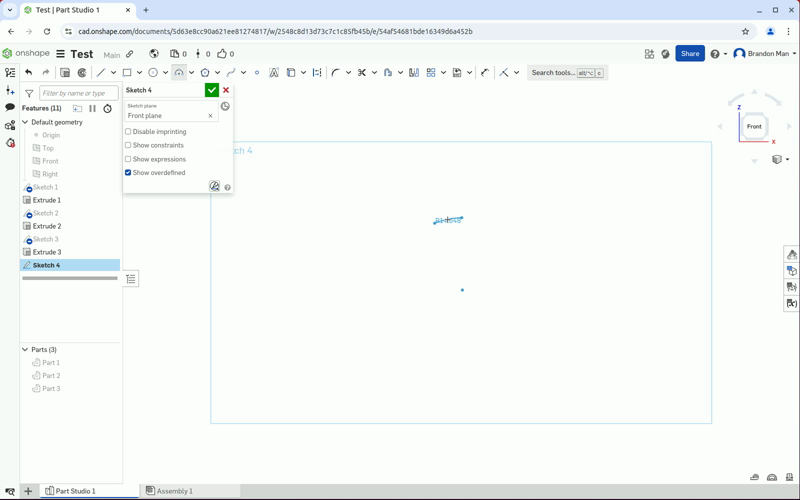
key_up(shift)
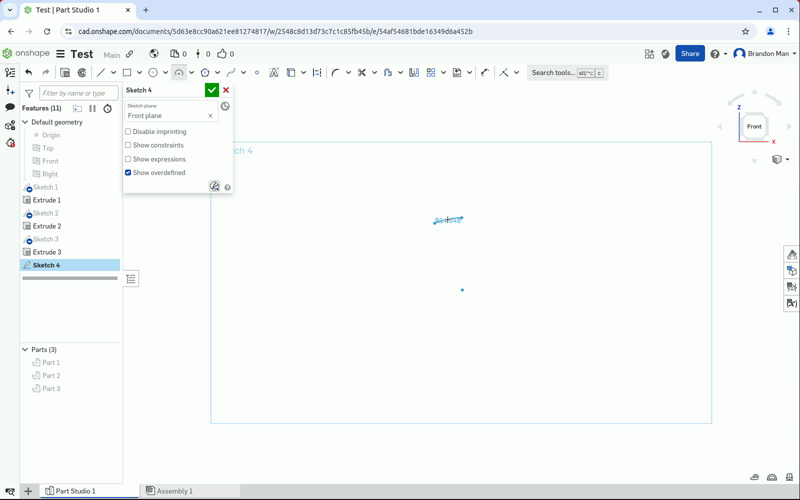
key(esc)
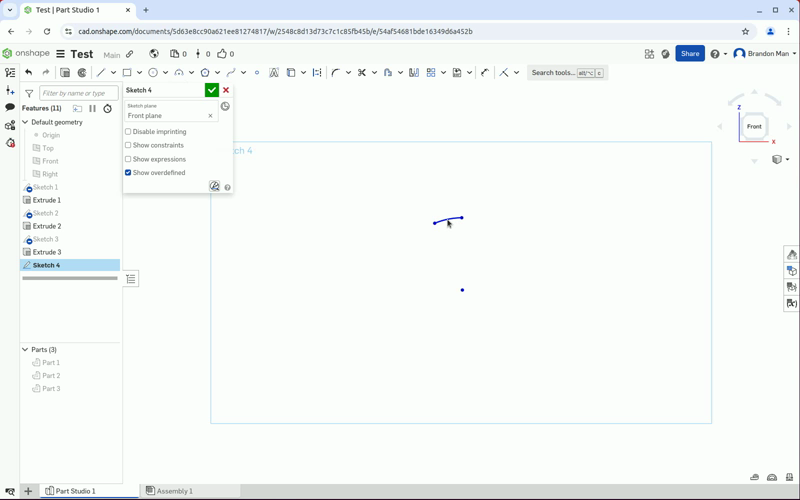
key(l)
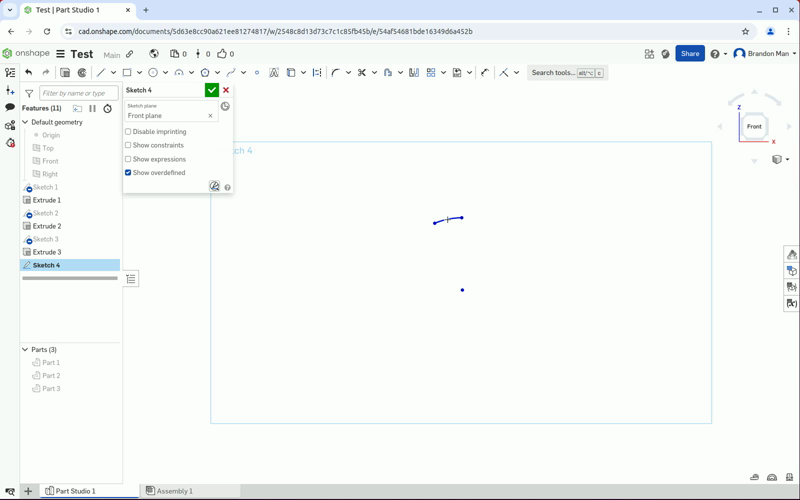
mouse_move(461, 217)
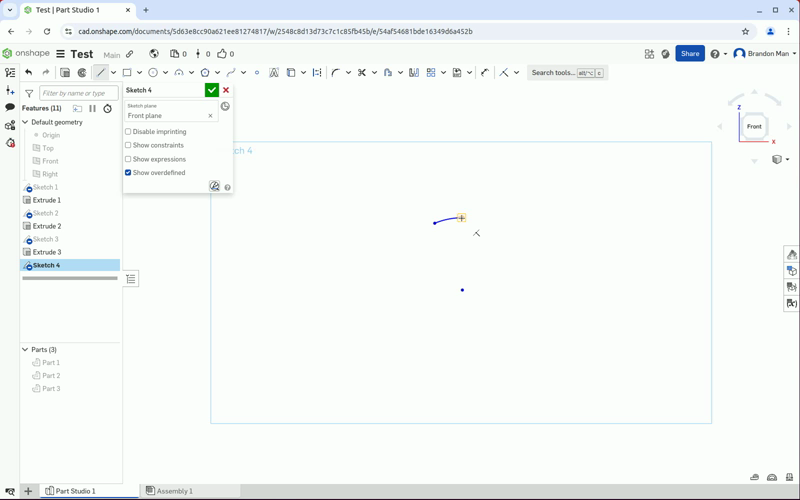
click(461, 217)
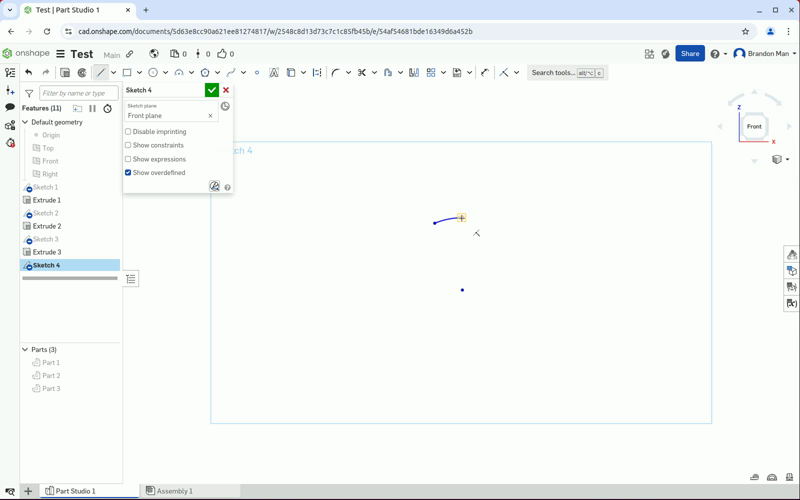
key_down(shift)
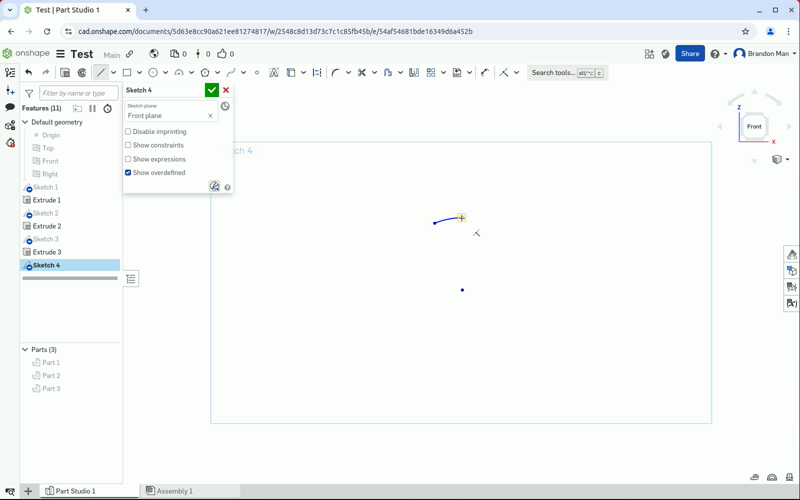
mouse_move(491, 217)
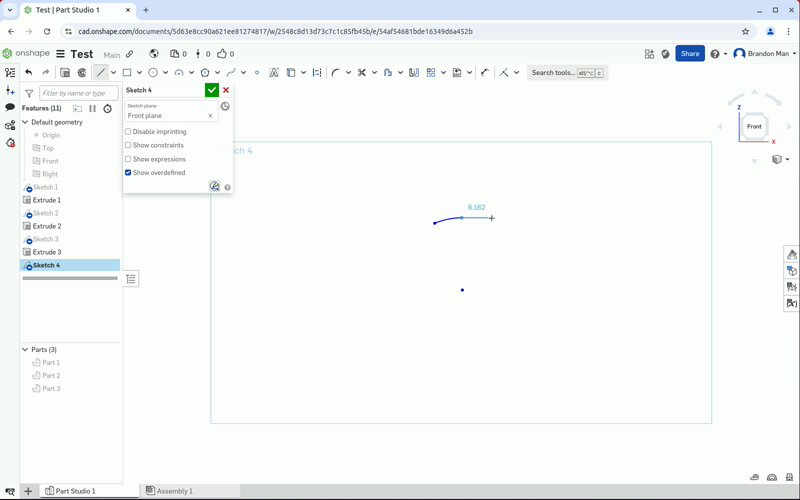
mouse_move(461, 195)
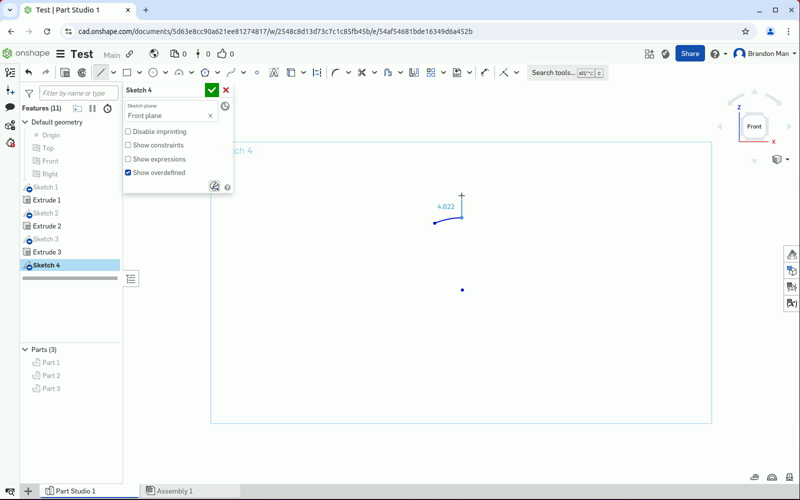
click(461, 195)
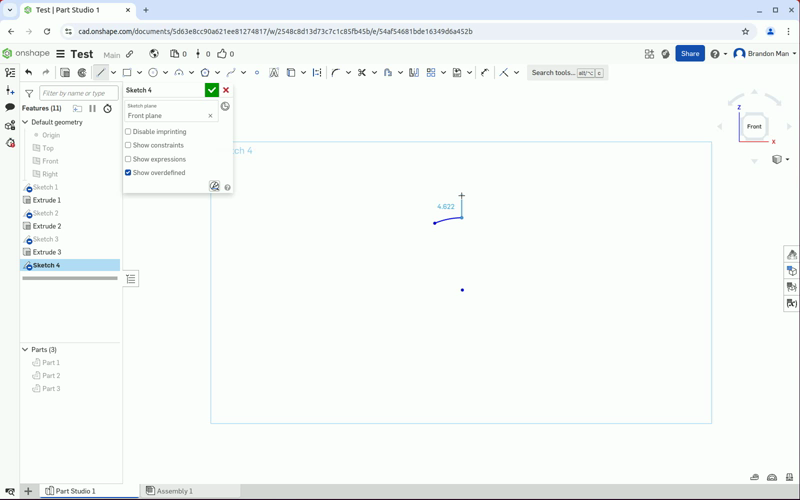
key_up(shift)
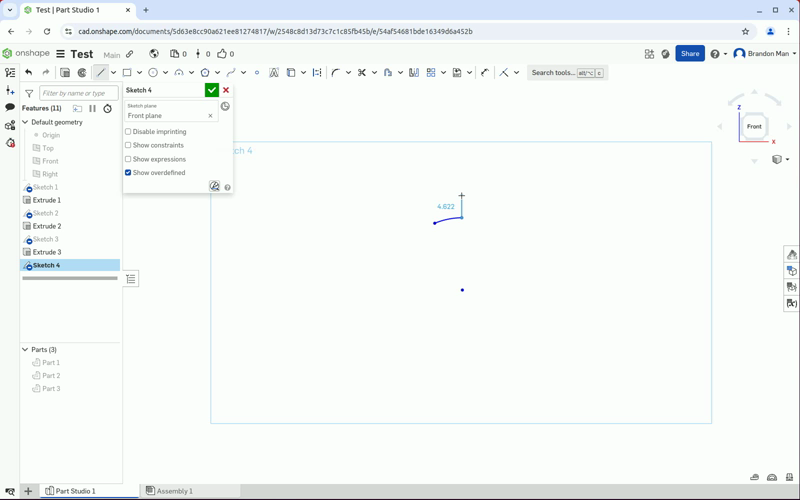
key(esc)
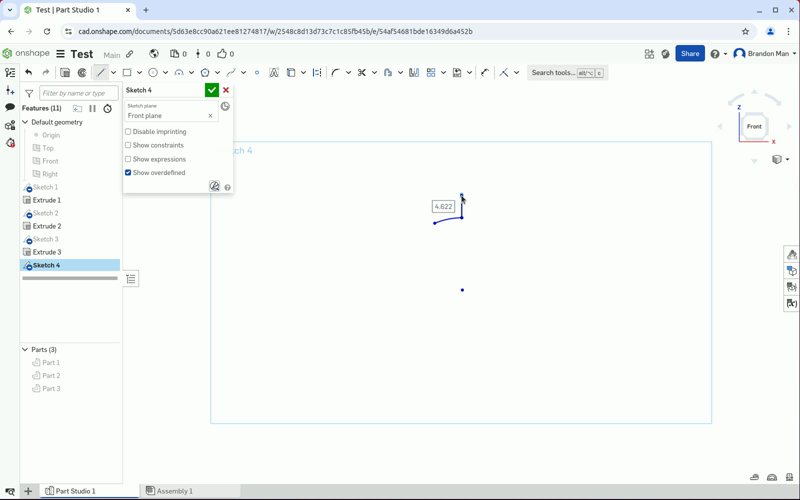
key(a)
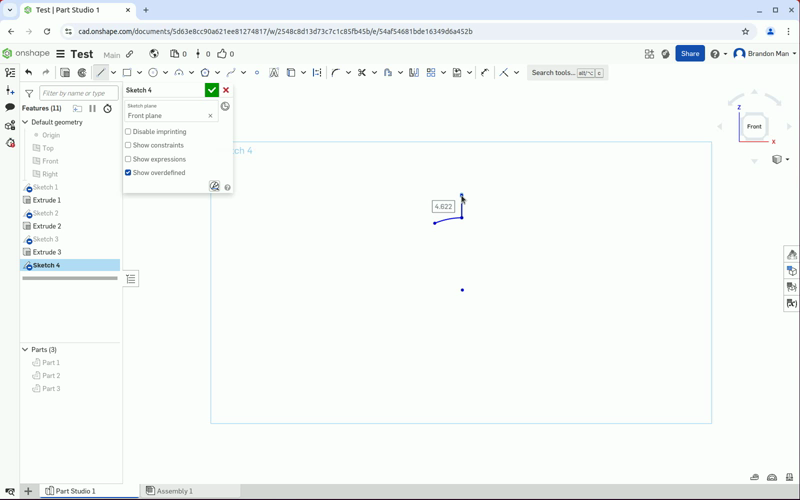
mouse_move(461, 195)
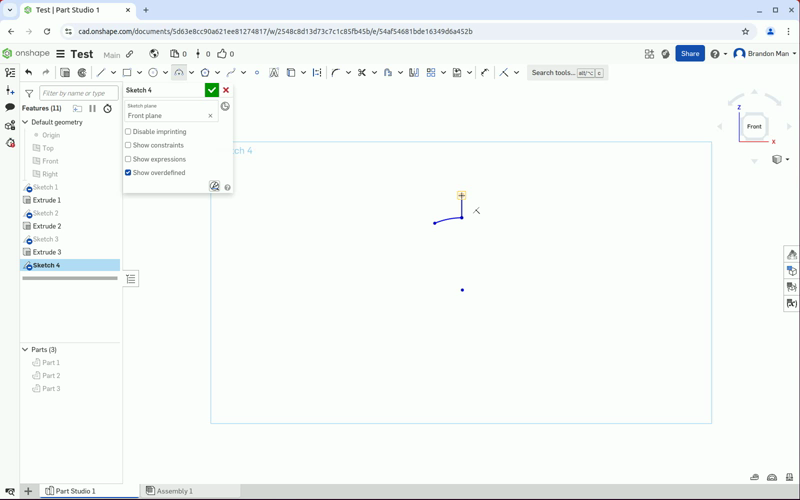
click(461, 195)
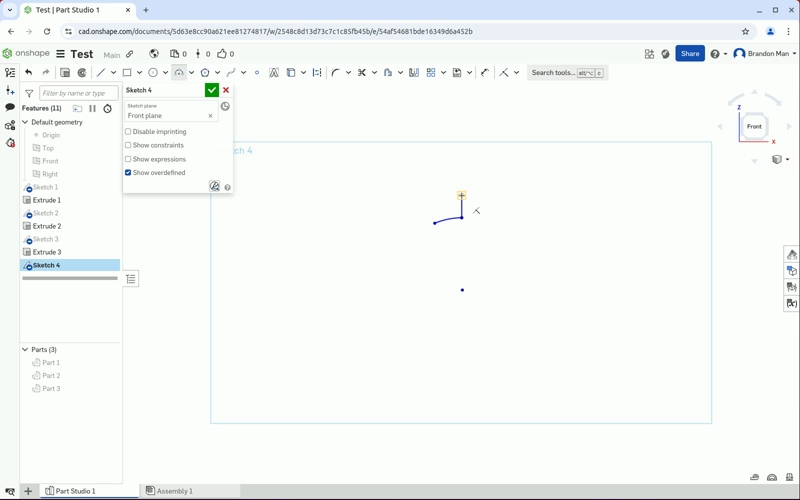
key_down(shift)
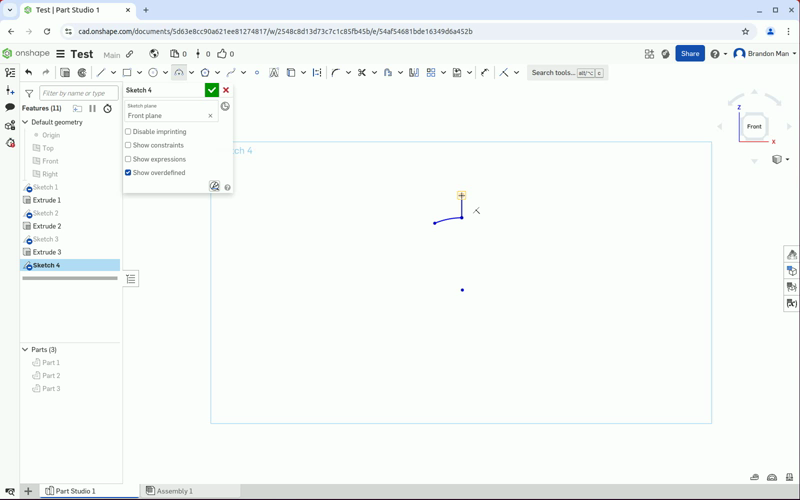
mouse_move(452, 195)
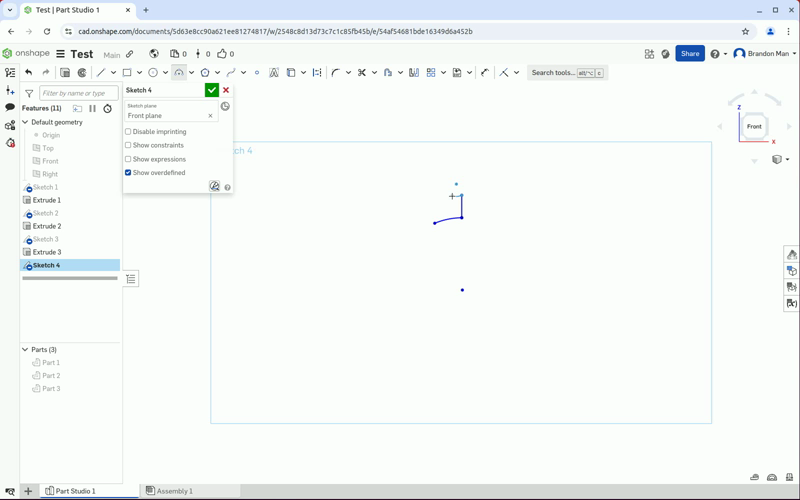
click(452, 195)
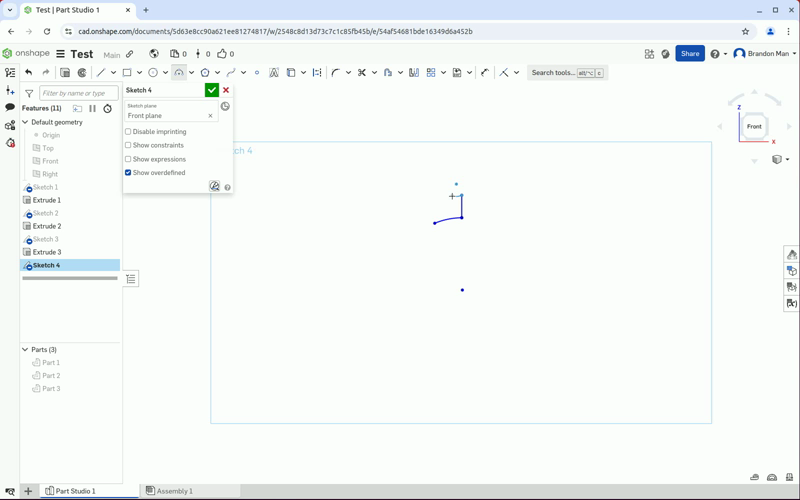
mouse_move(456, 195)
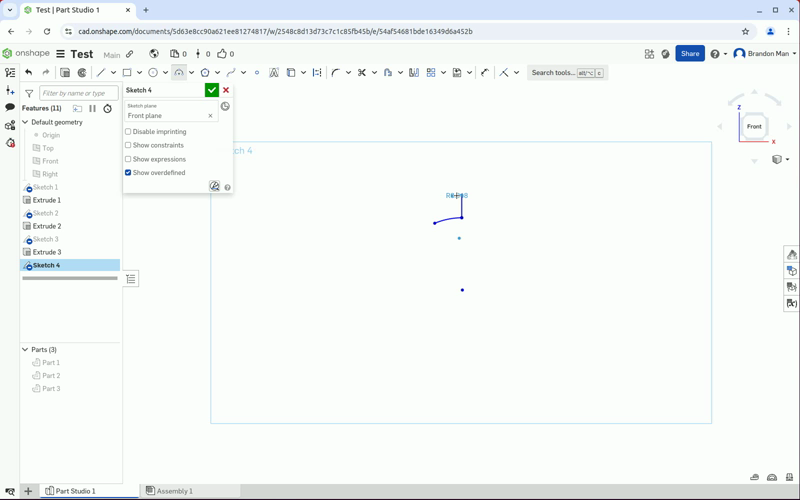
click(456, 195)
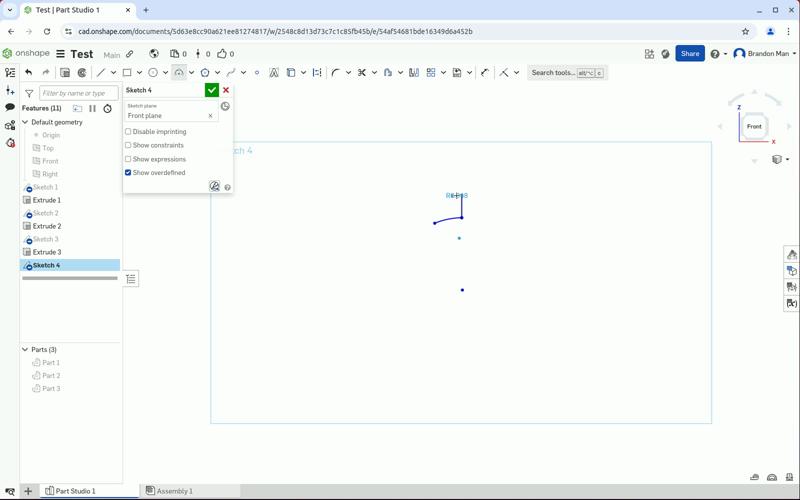
key_up(shift)
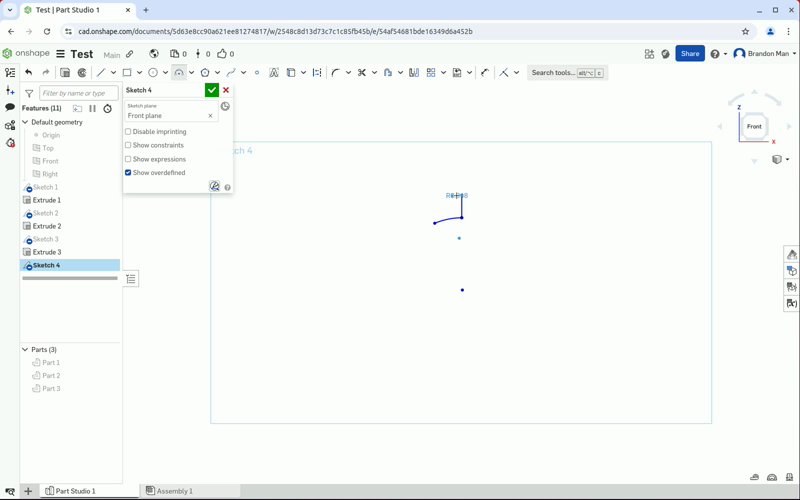
key(esc)
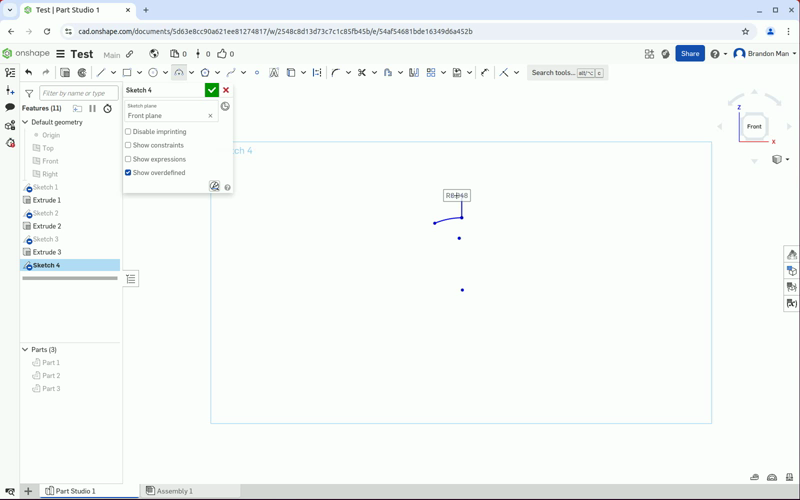
key(l)
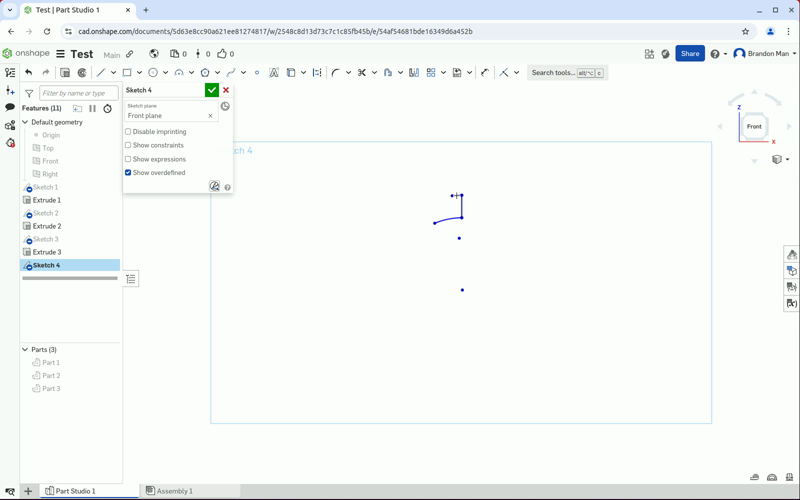
mouse_move(452, 195)
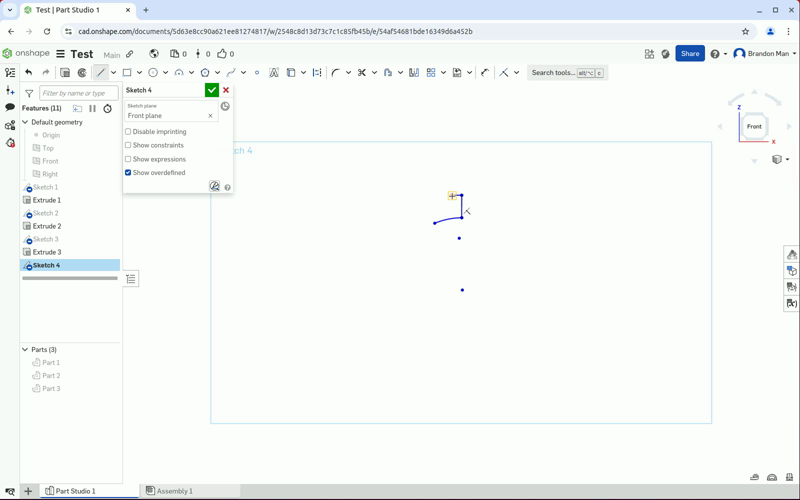
click(452, 195)
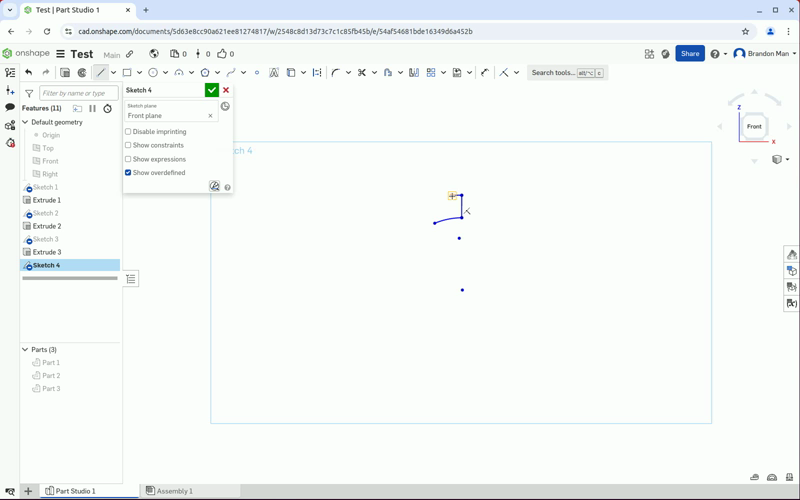
key_down(shift)
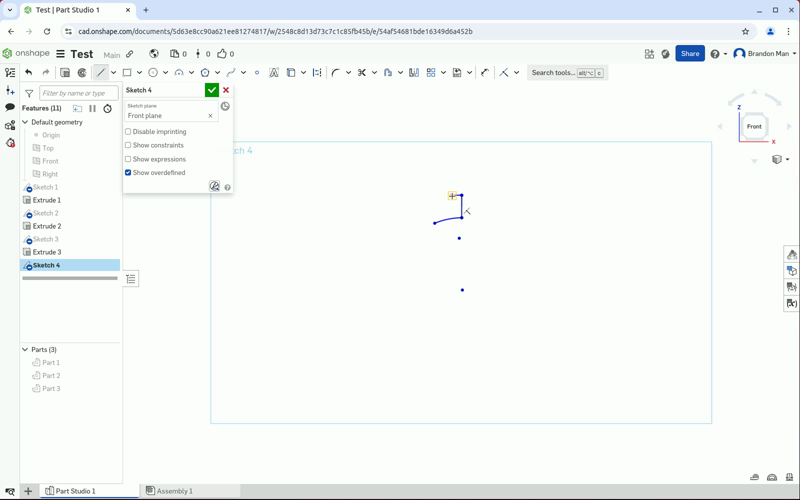
mouse_move(482, 195)
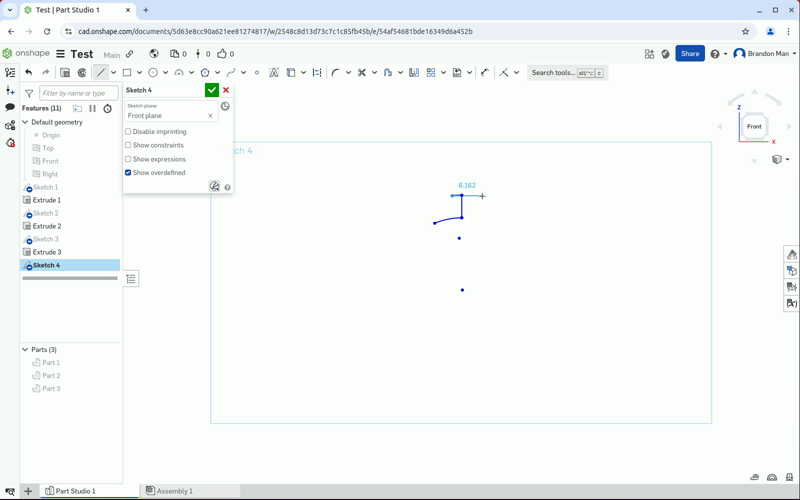
mouse_move(452, 204)
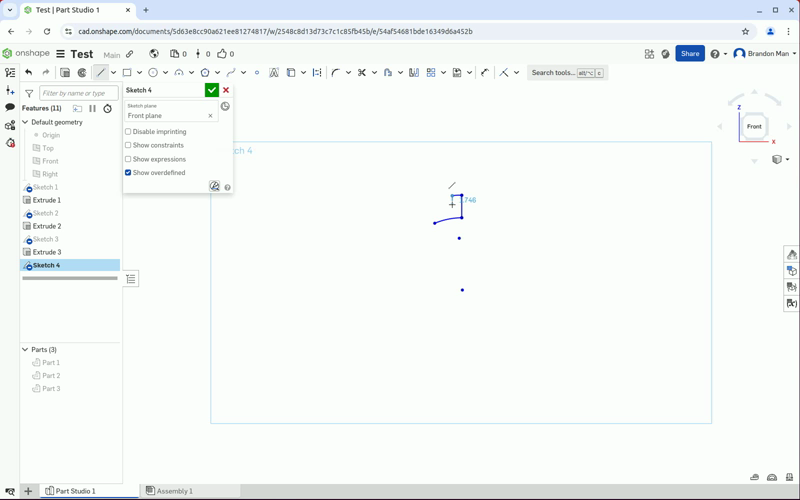
click(452, 204)
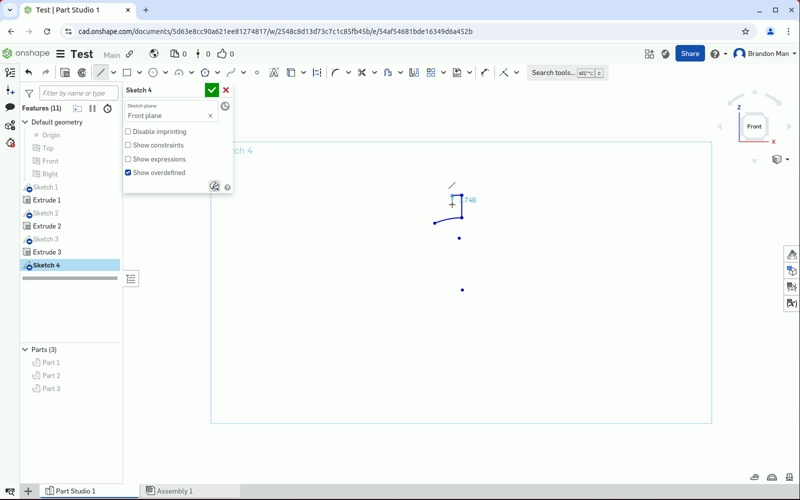
key_up(shift)
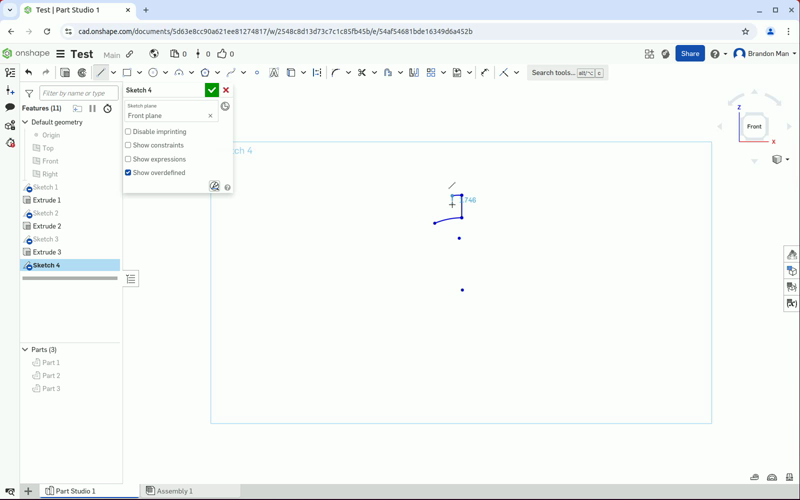
key_down(shift)
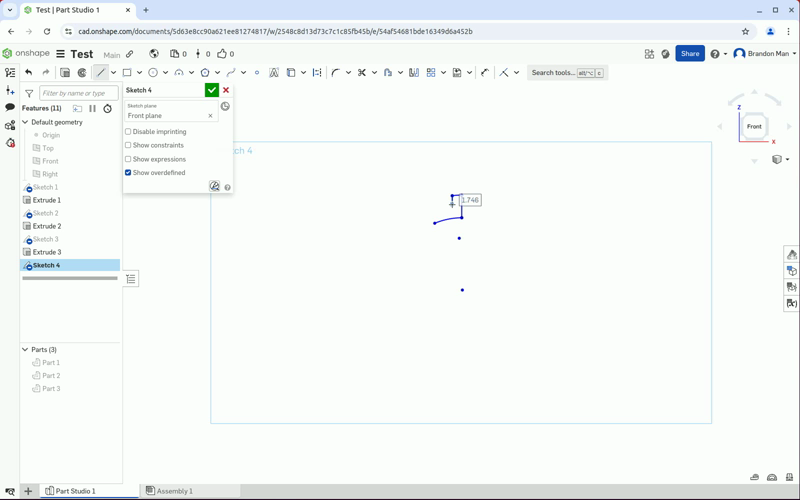
mouse_move(482, 204)
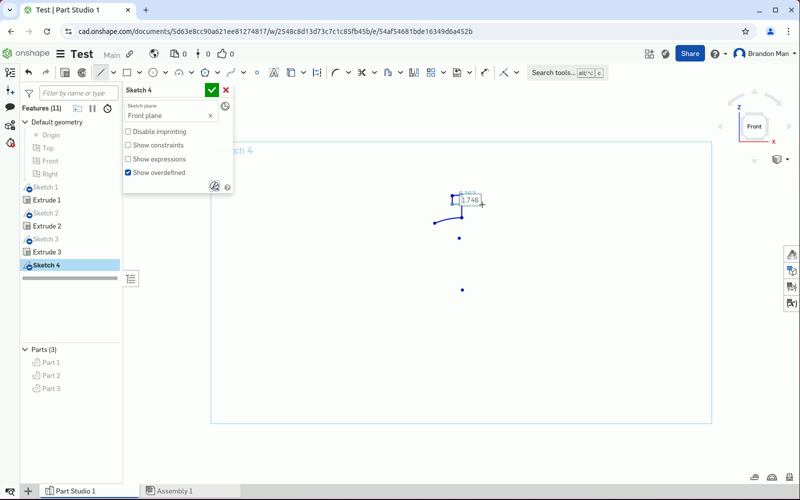
mouse_move(444, 204)
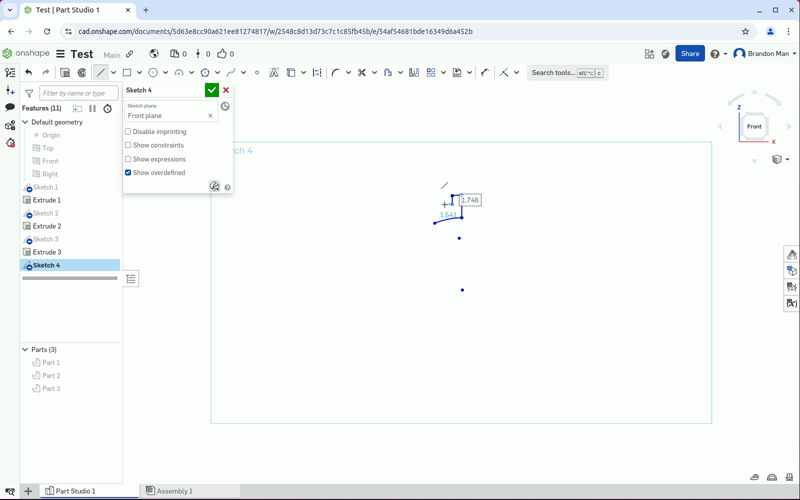
click(444, 204)
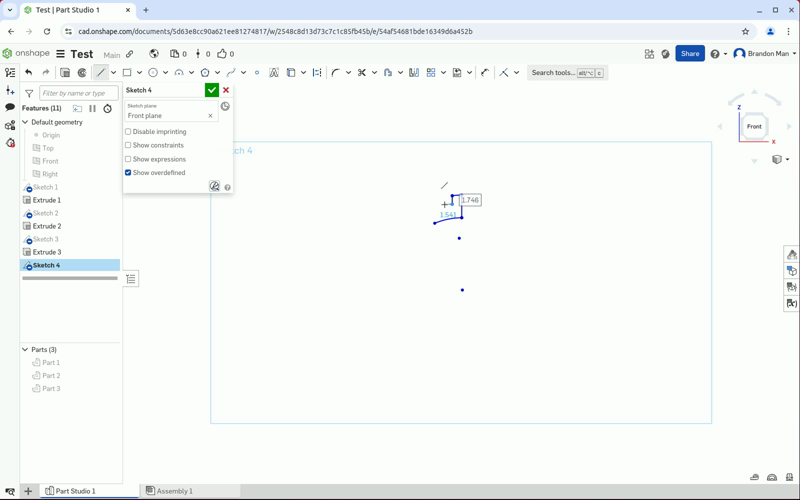
key_up(shift)
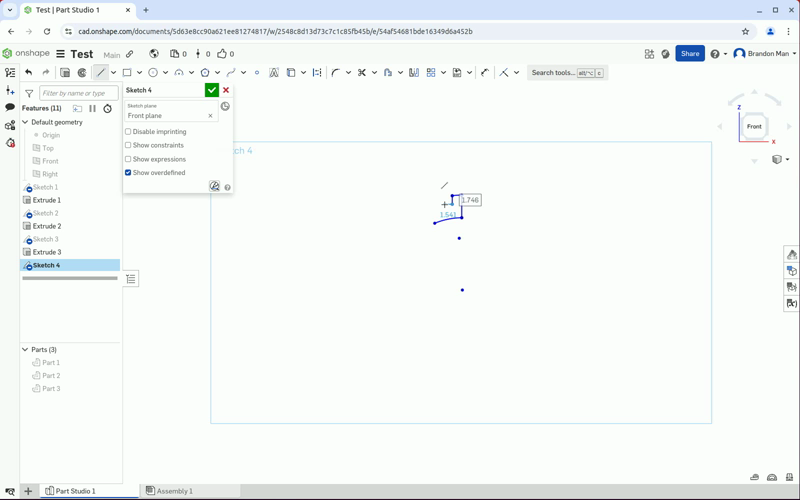
key_down(shift)
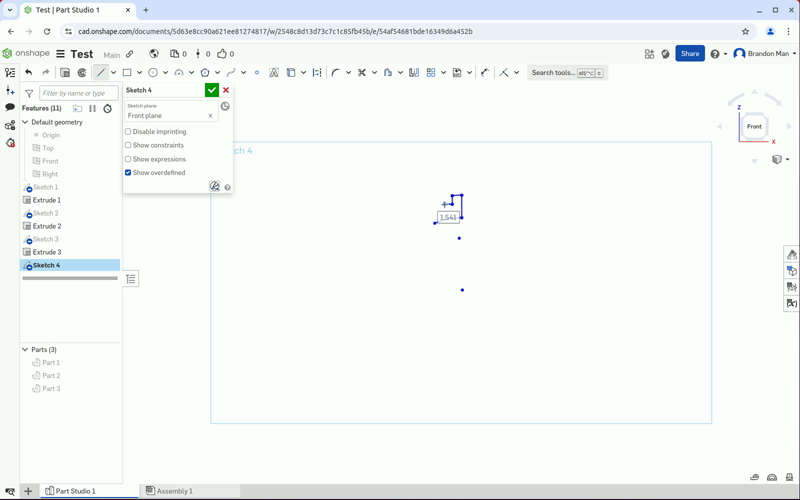
mouse_move(474, 204)
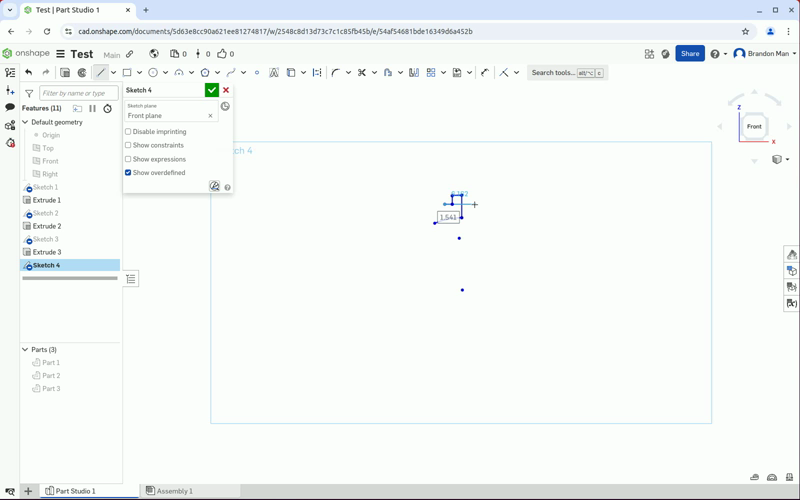
mouse_move(444, 197)
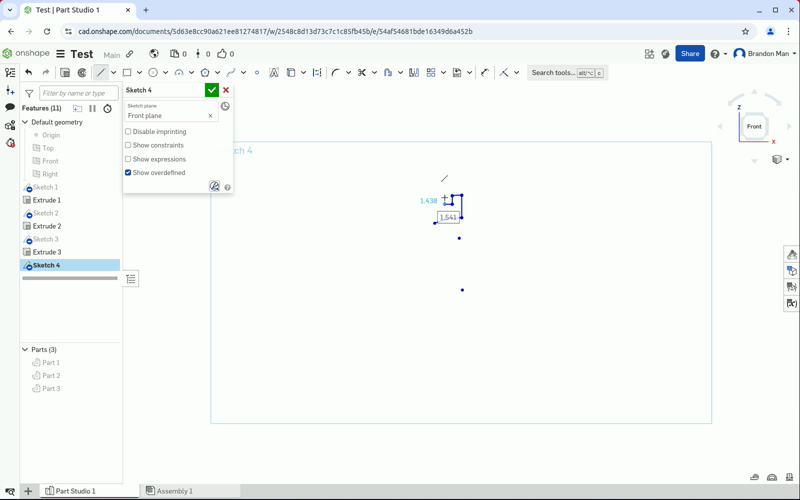
scroll(6)
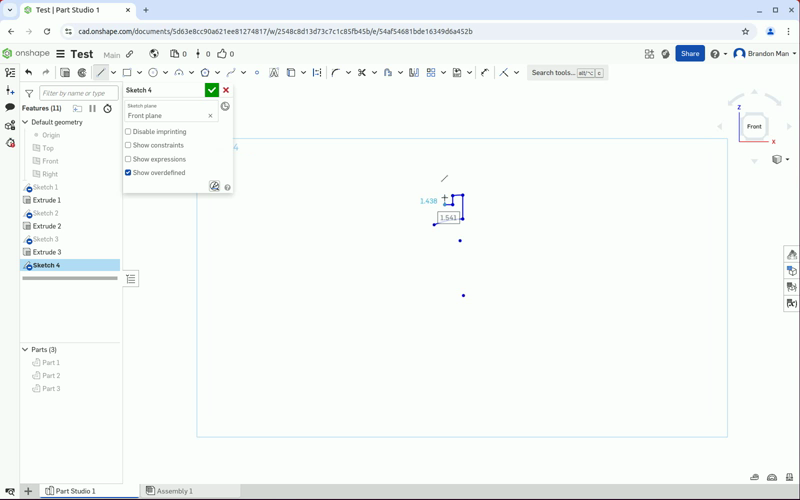
scroll(6)
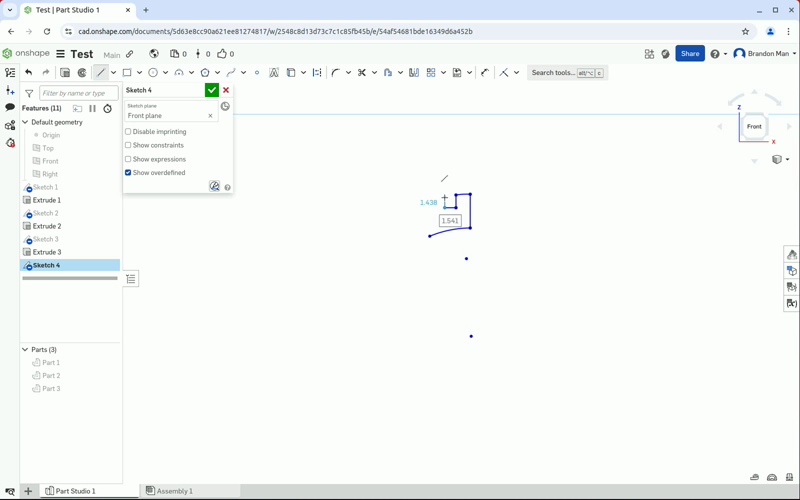
scroll(6)
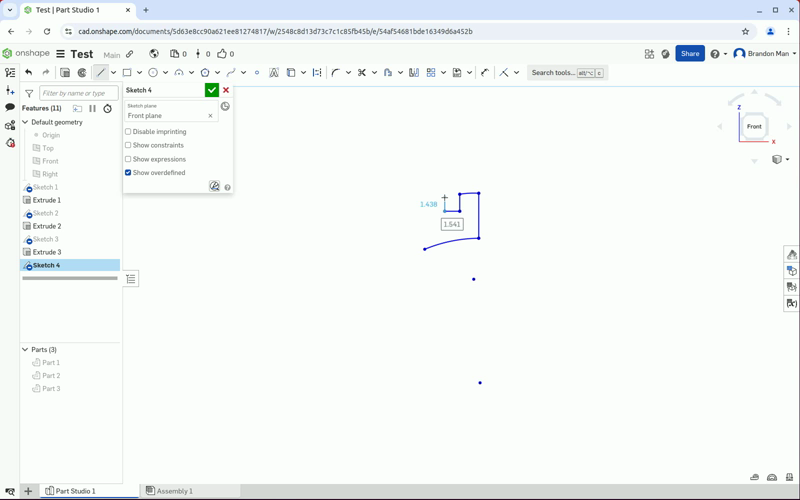
scroll(6)
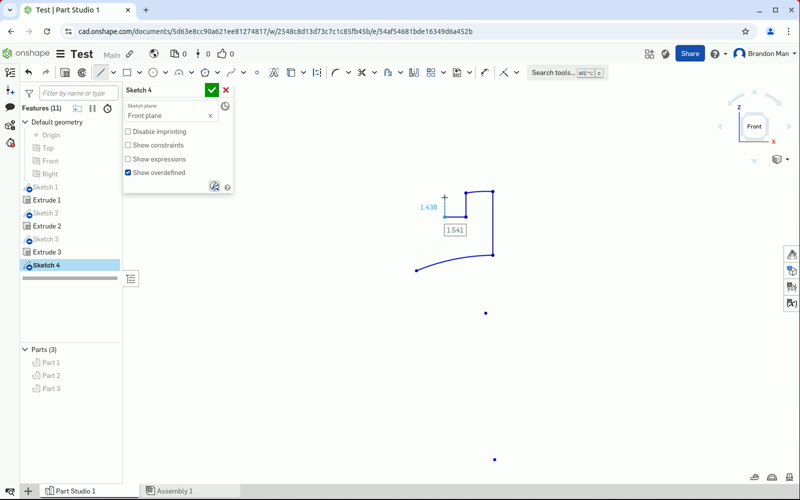
scroll(6)
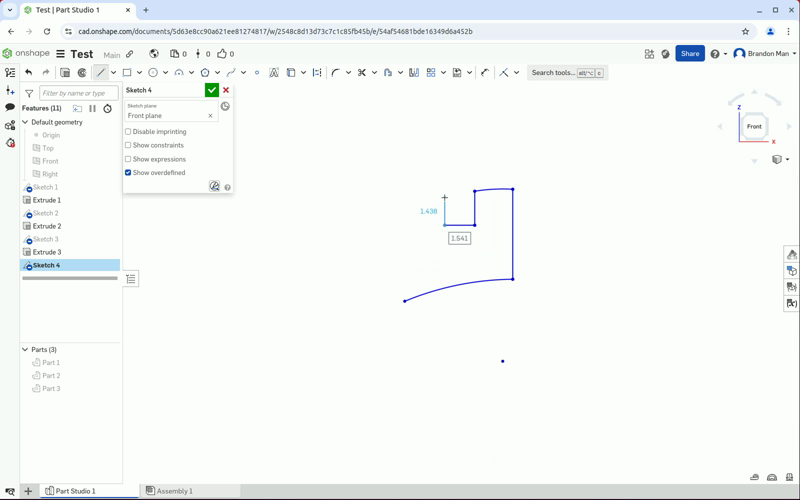
scroll(6)
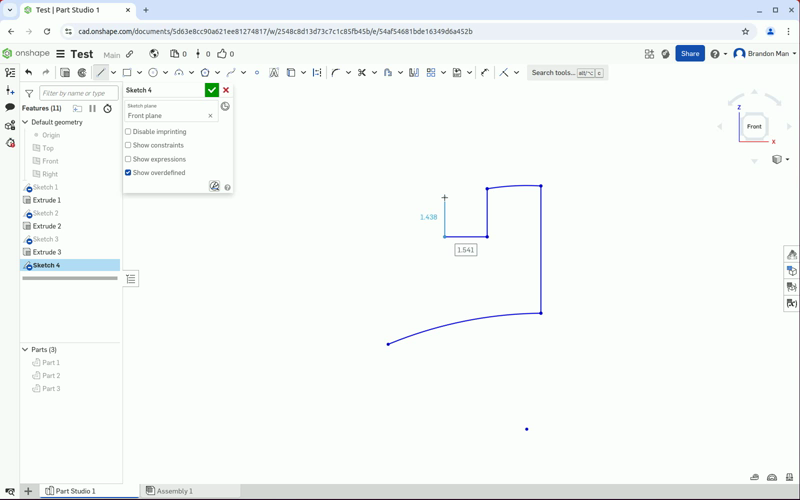
scroll(6)
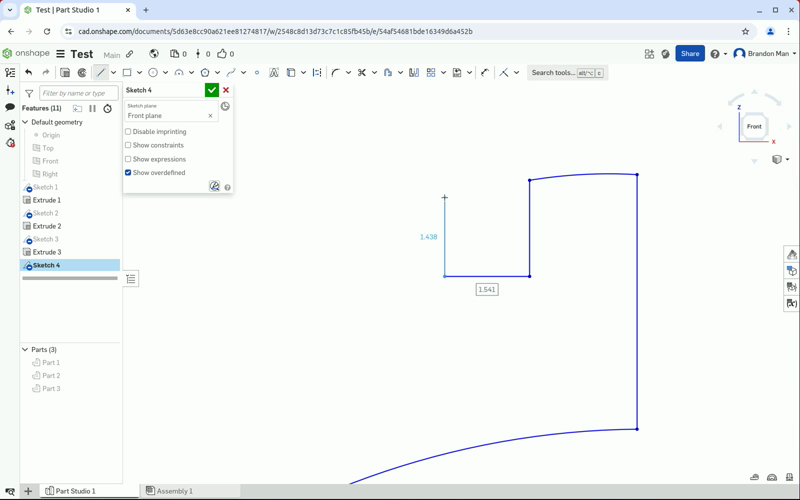
click(444, 197)
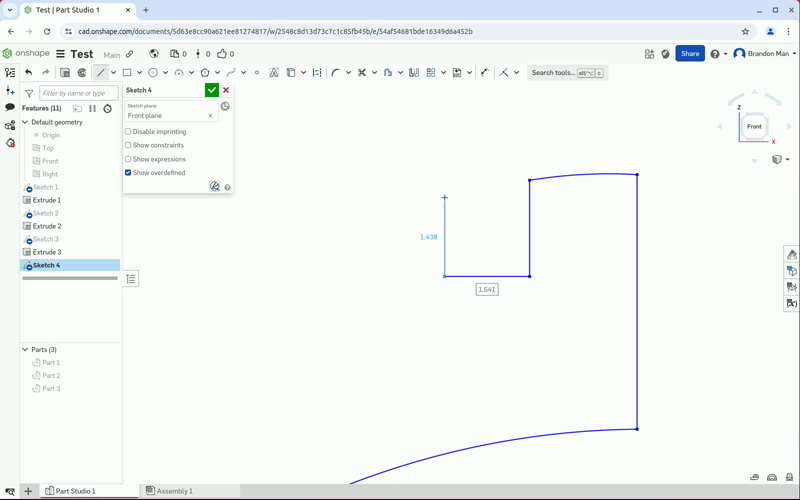
scroll(-6)
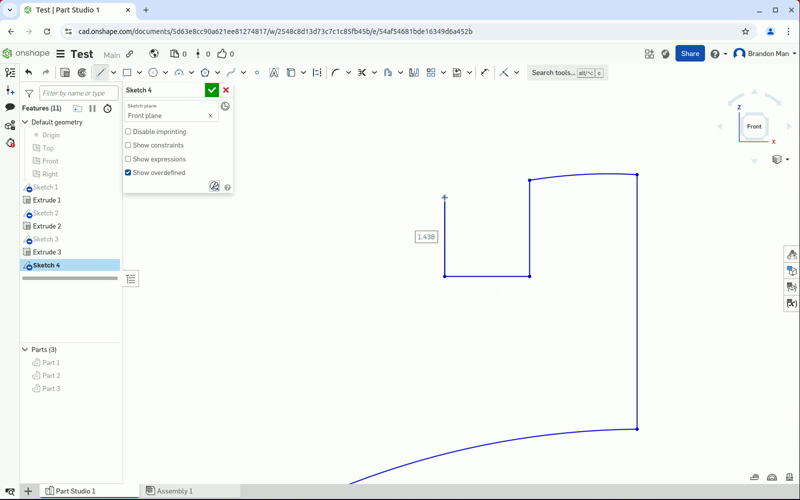
scroll(-6)
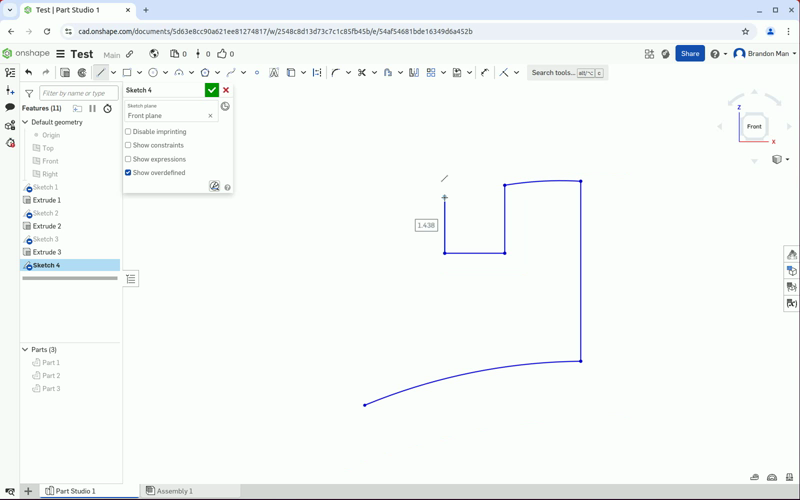
scroll(-6)
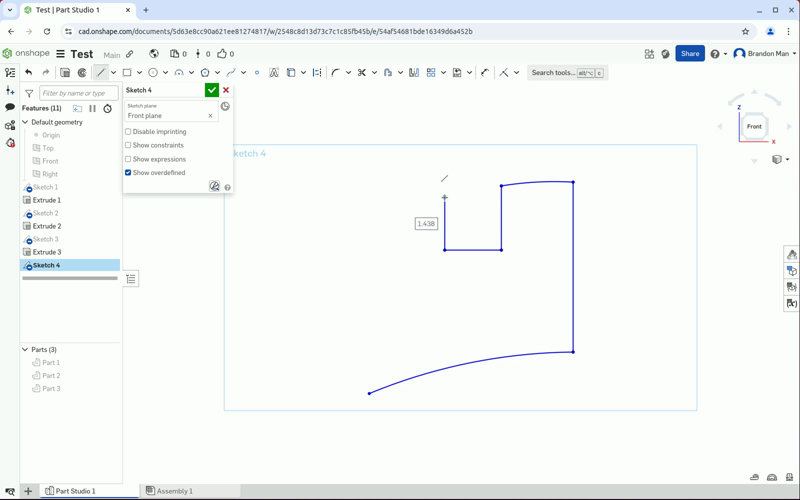
scroll(-6)
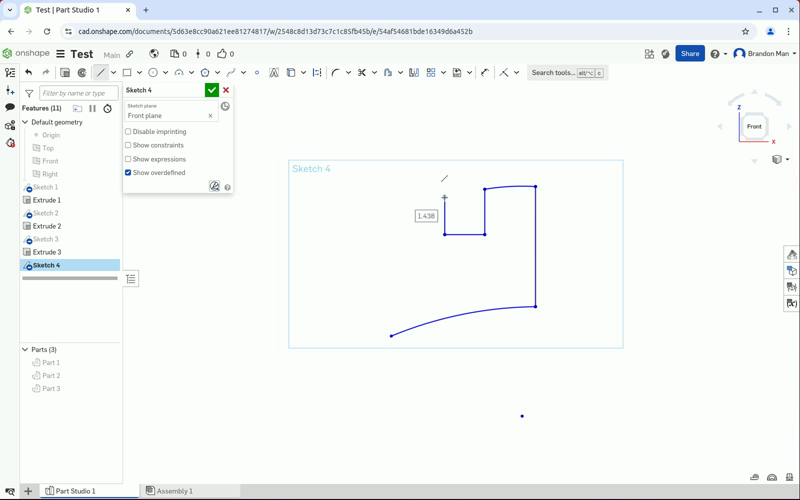
scroll(-6)
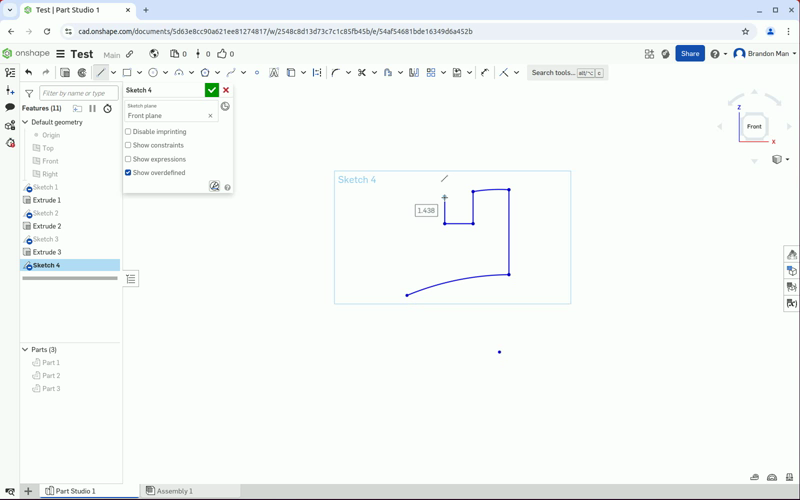
scroll(-6)
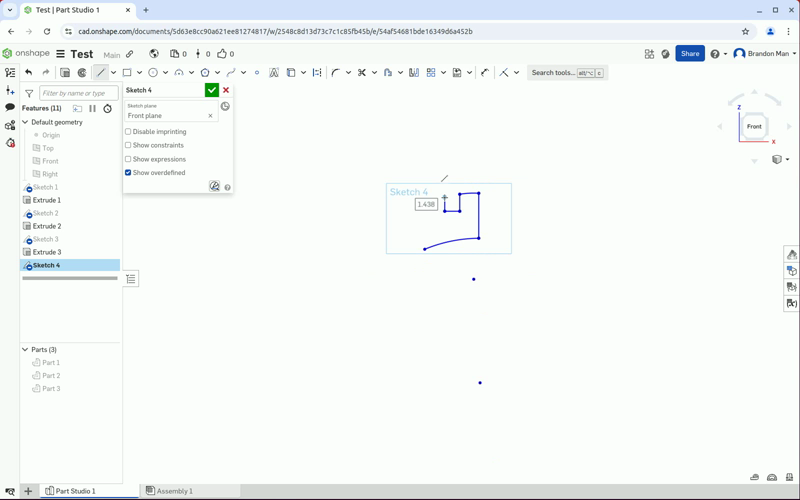
scroll(-6)
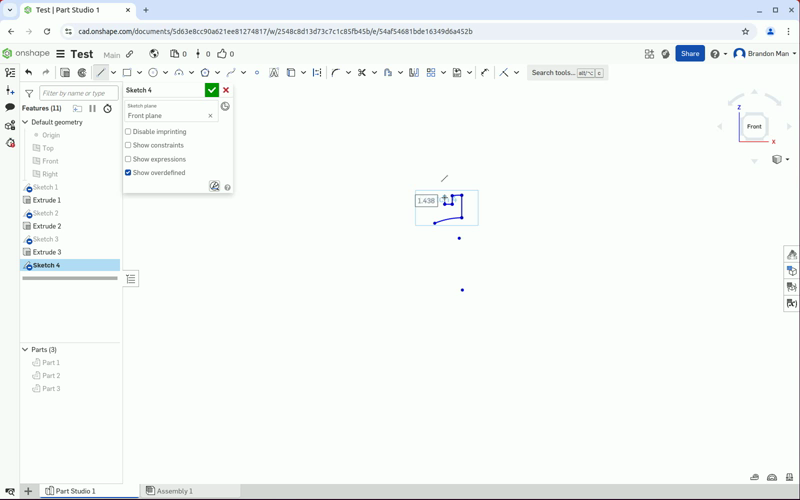
key_up(shift)
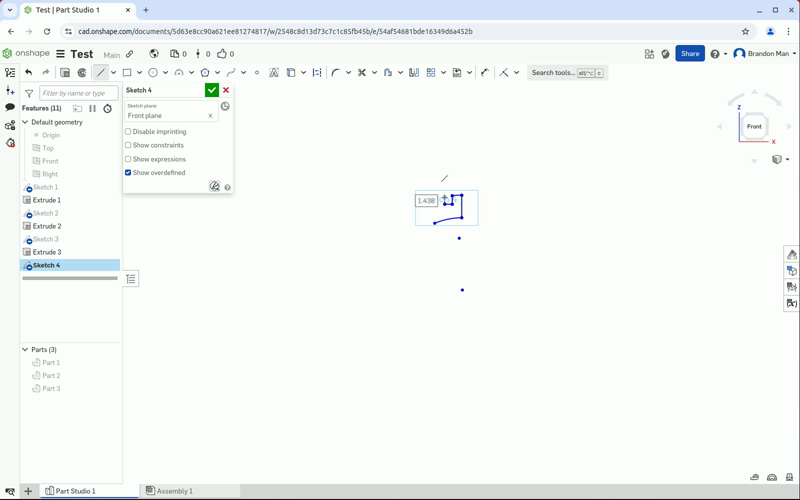
key(esc)
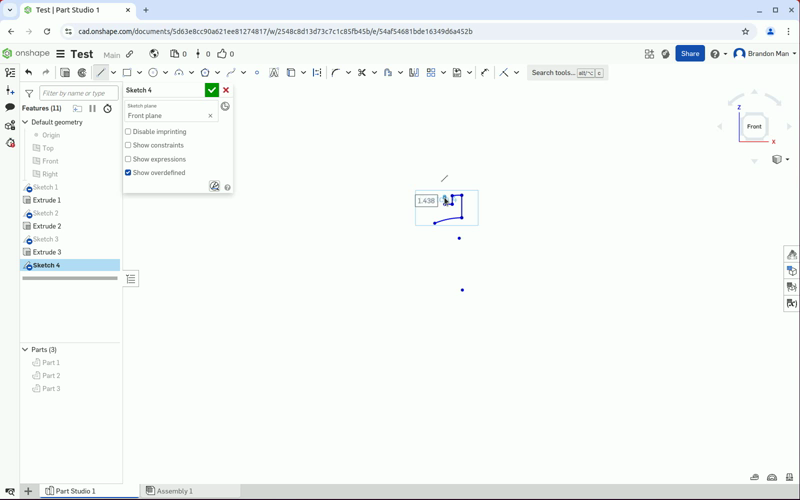
key(a)
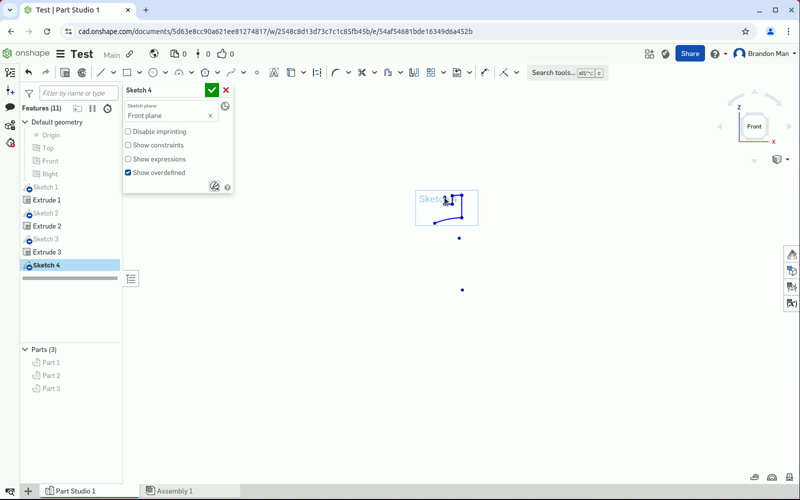
mouse_move(444, 197)
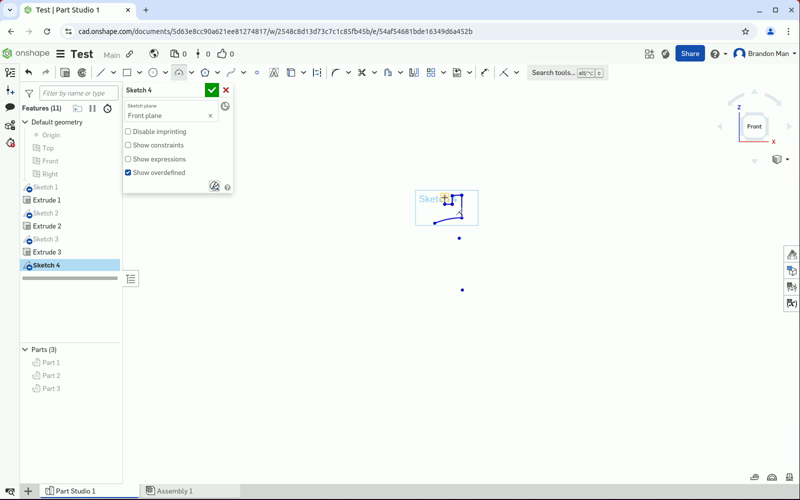
click(444, 197)
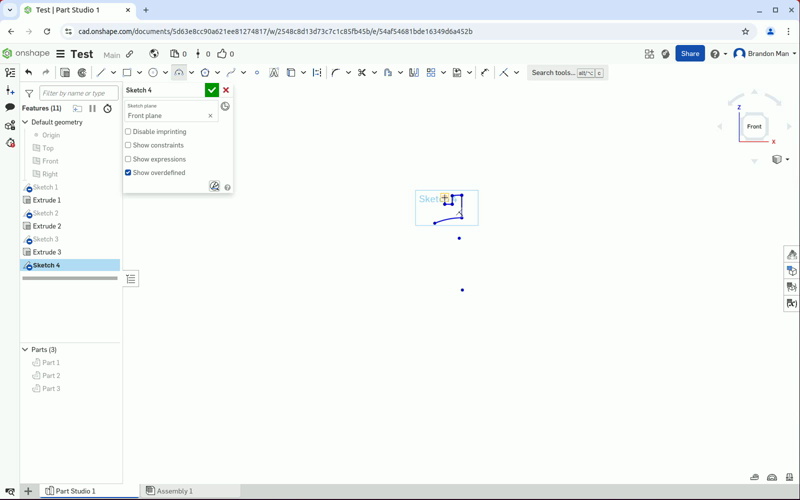
key_down(shift)
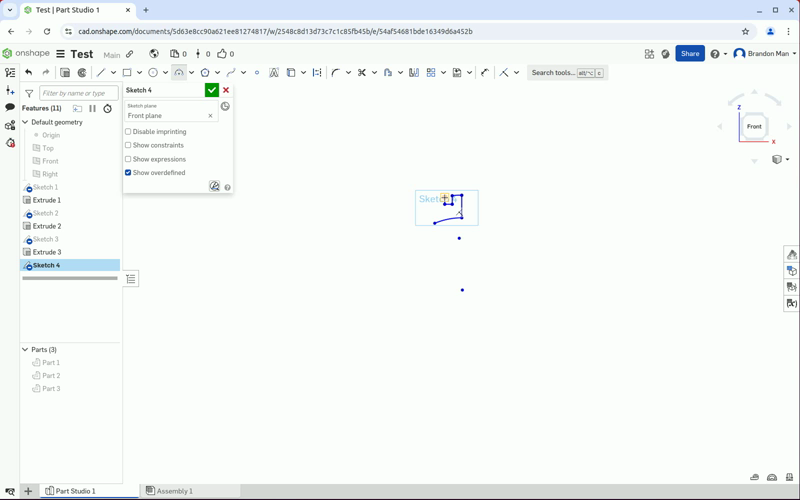
mouse_move(434, 199)
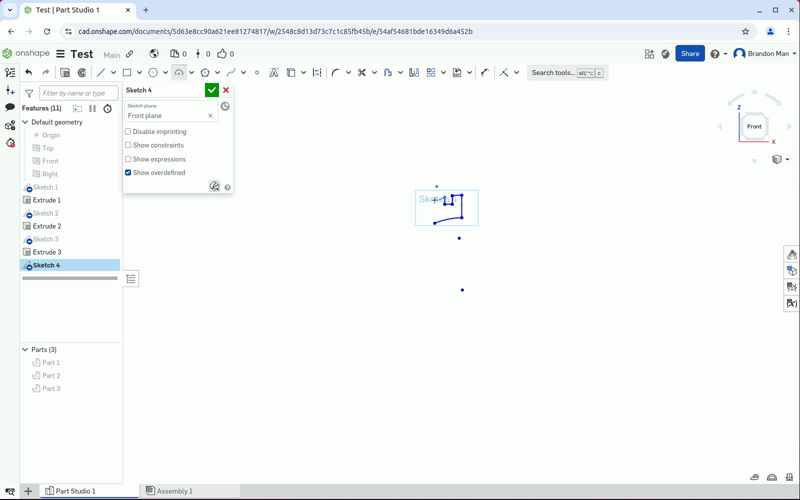
click(434, 199)
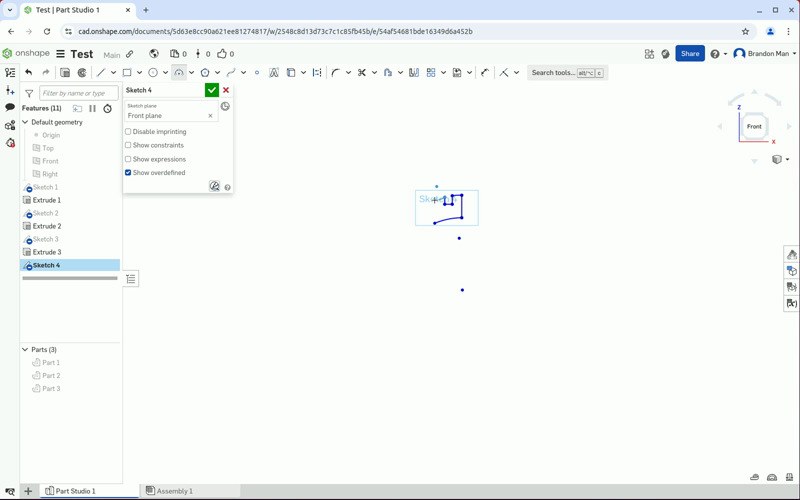
mouse_move(439, 198)
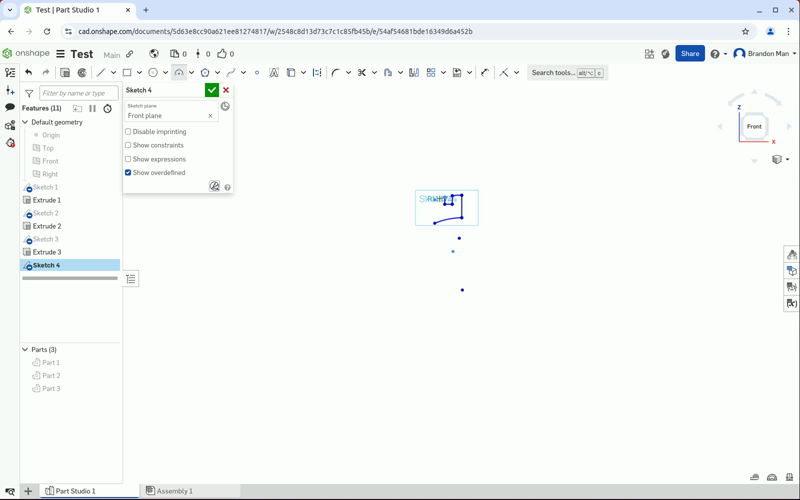
click(439, 198)
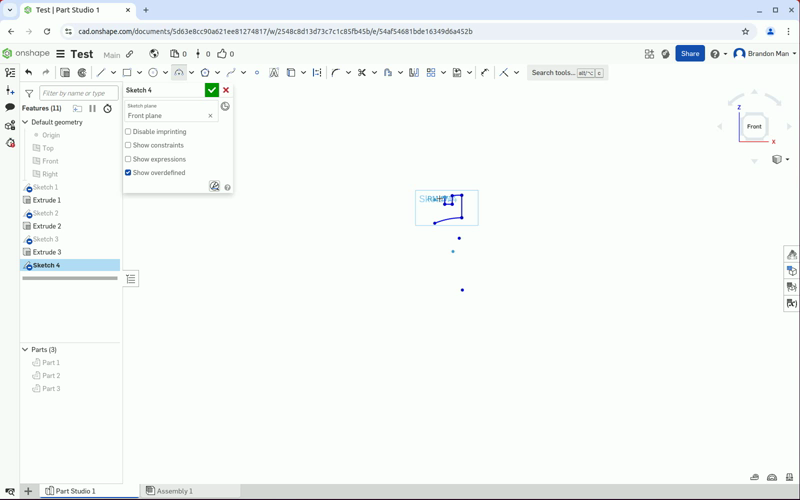
key_up(shift)
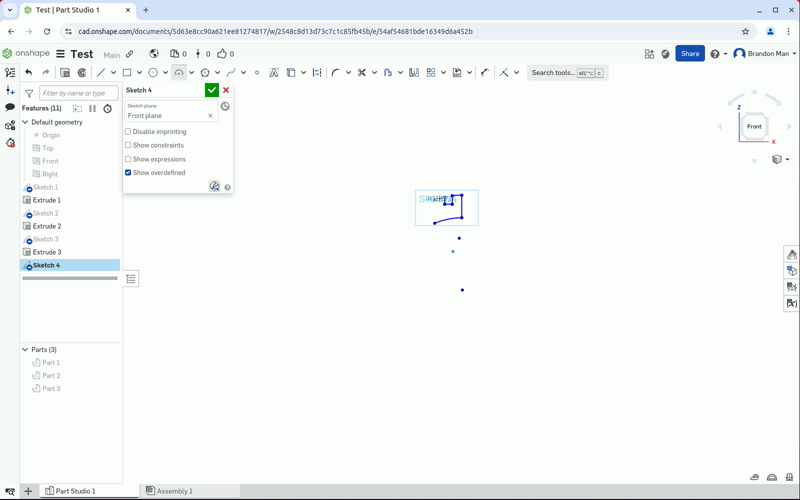
key(esc)
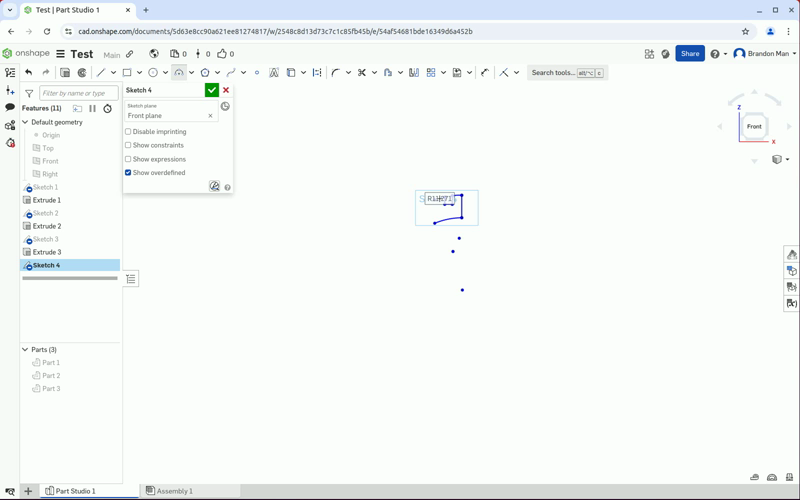
key(l)
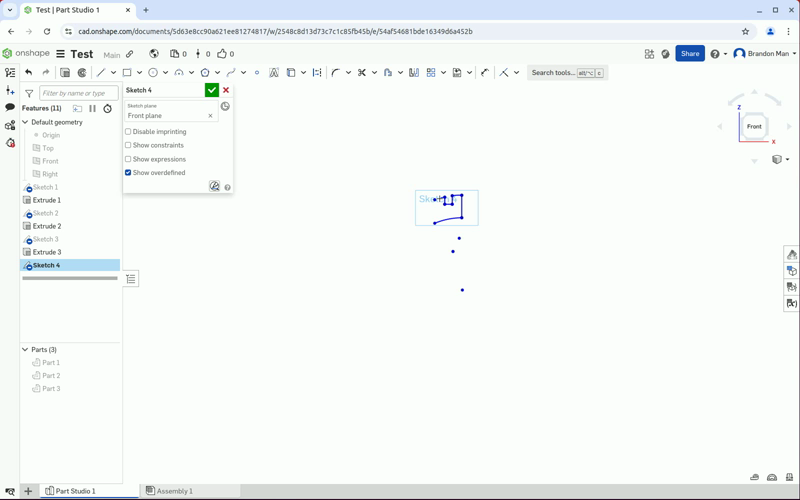
mouse_move(434, 199)
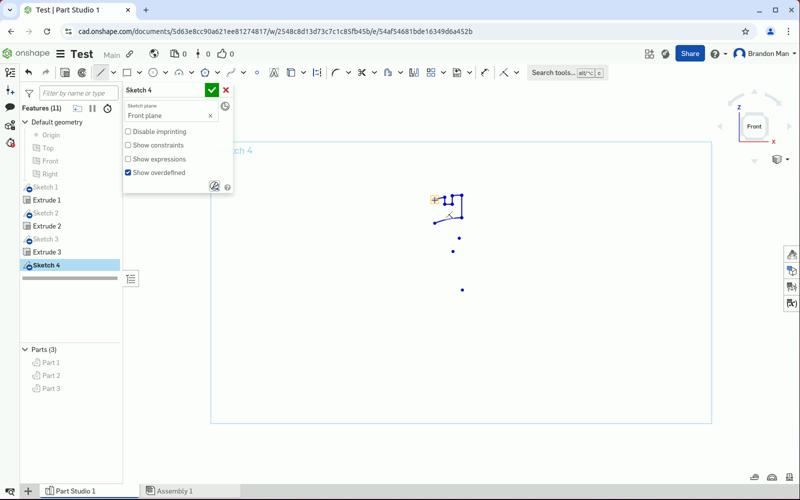
click(434, 199)
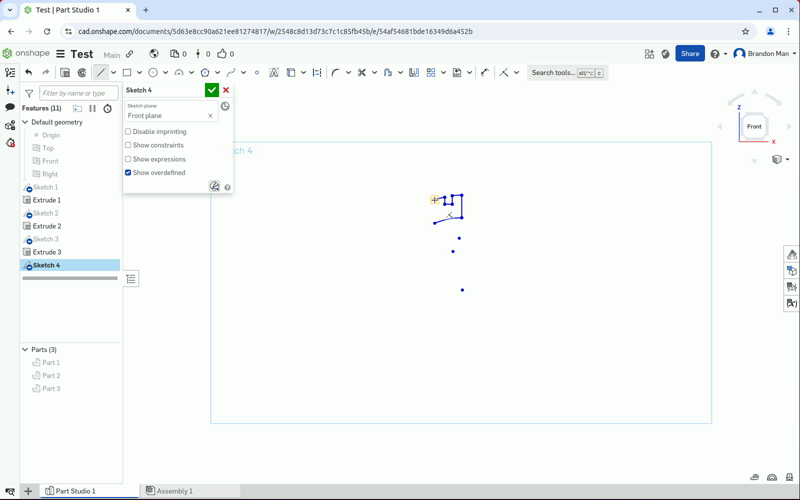
mouse_move(464, 199)
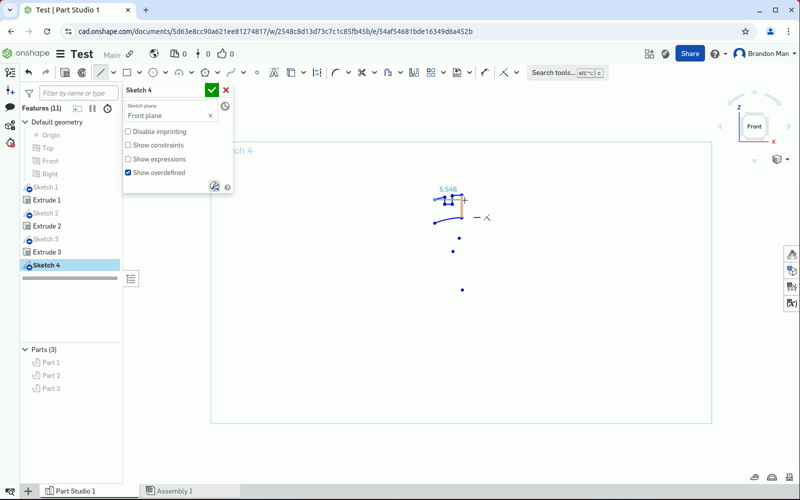
key_down(shift)
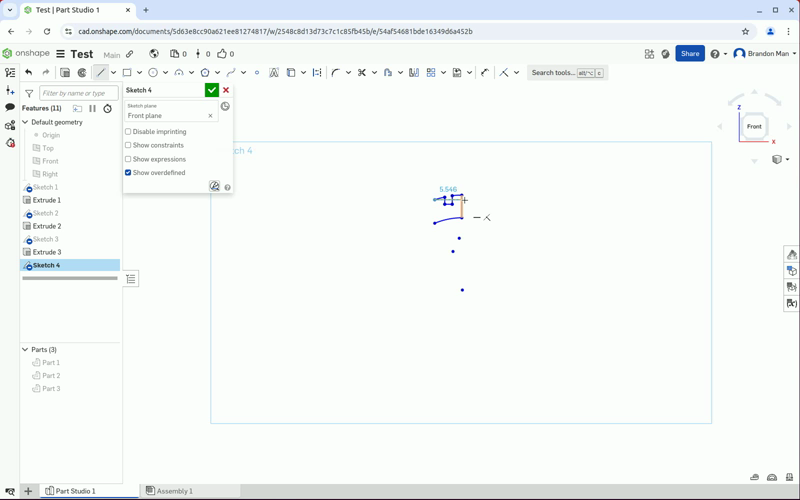
mouse_move(434, 223)
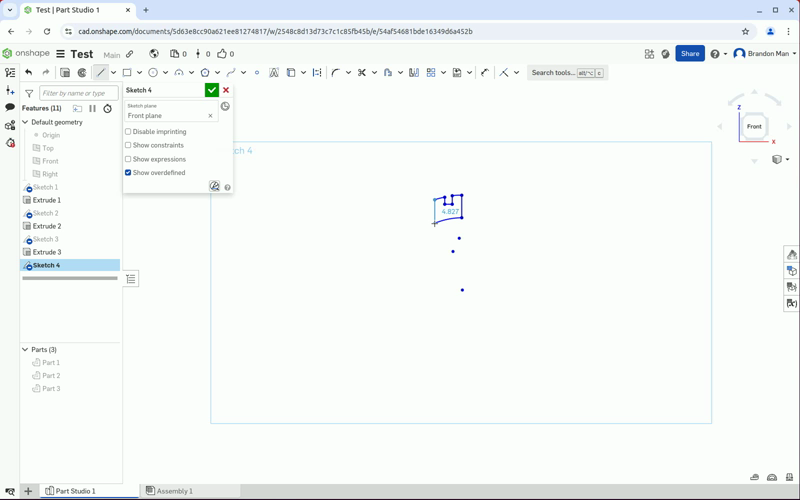
key_up(shift)
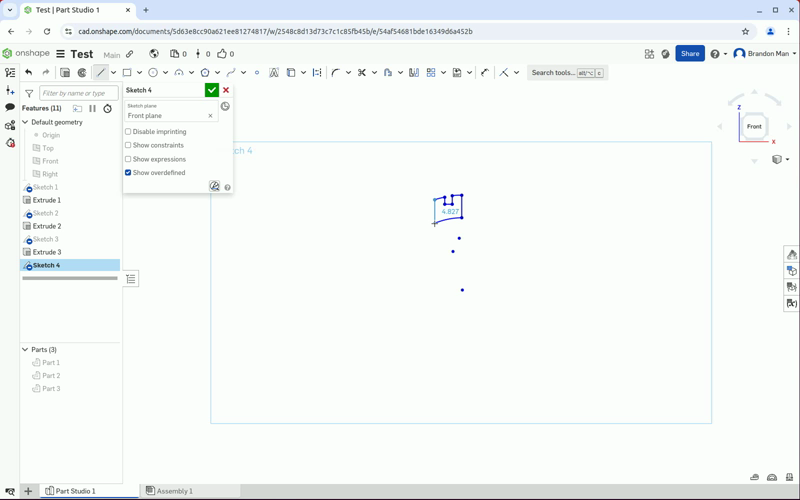
click(434, 223)
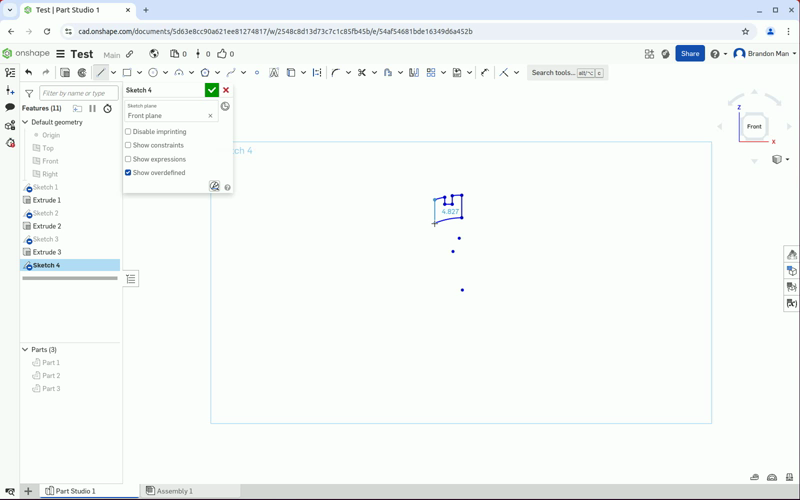
key(esc)
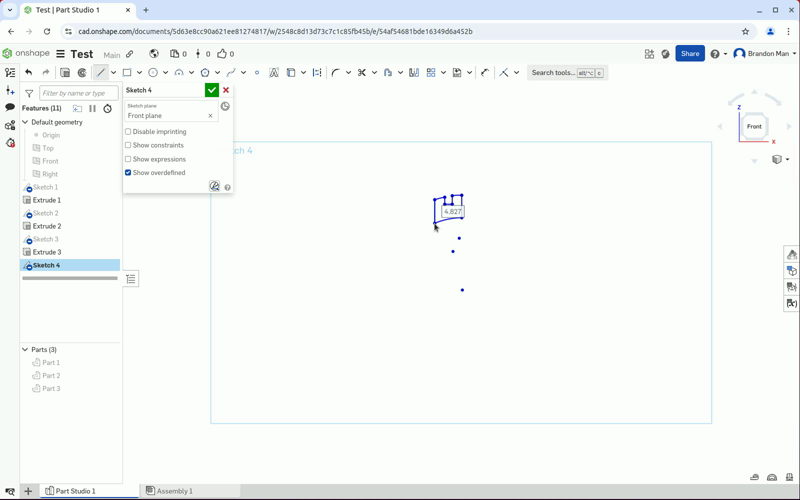
mouse_move(457, 203)
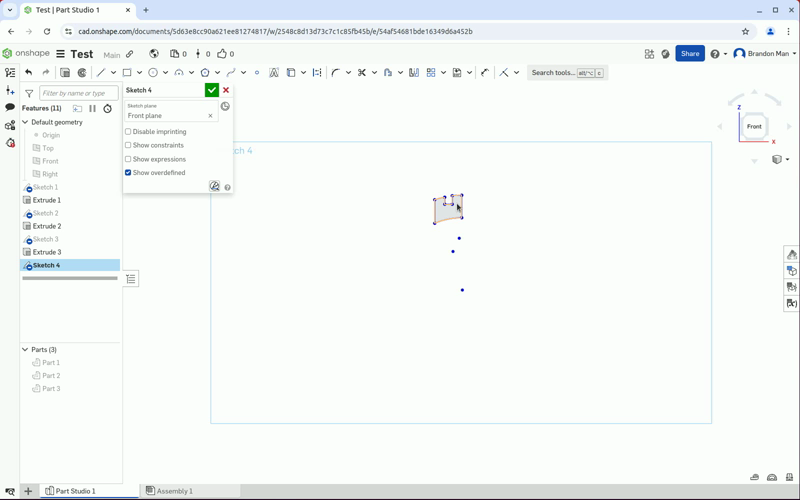
scroll(6)
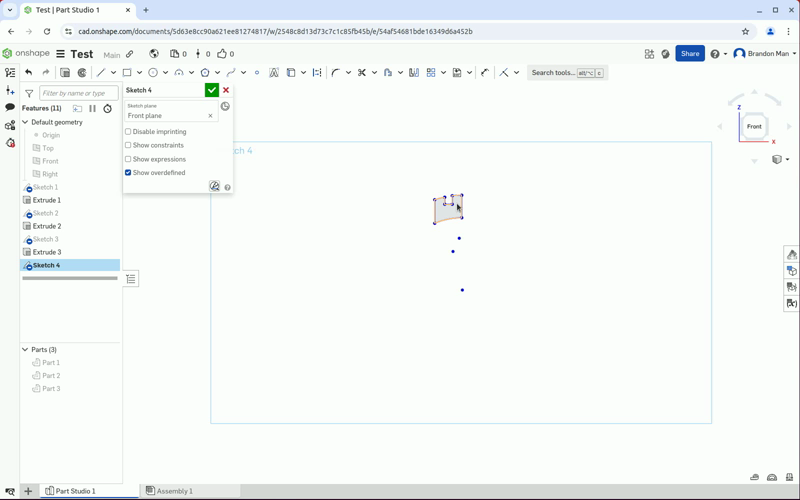
scroll(6)
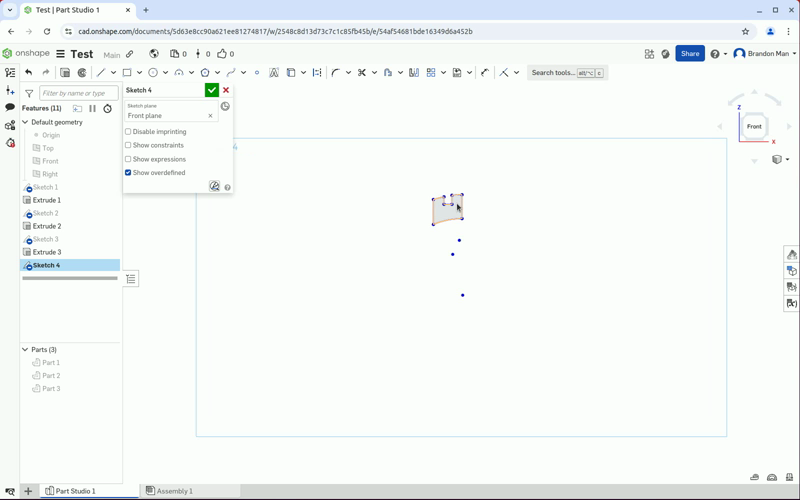
scroll(6)
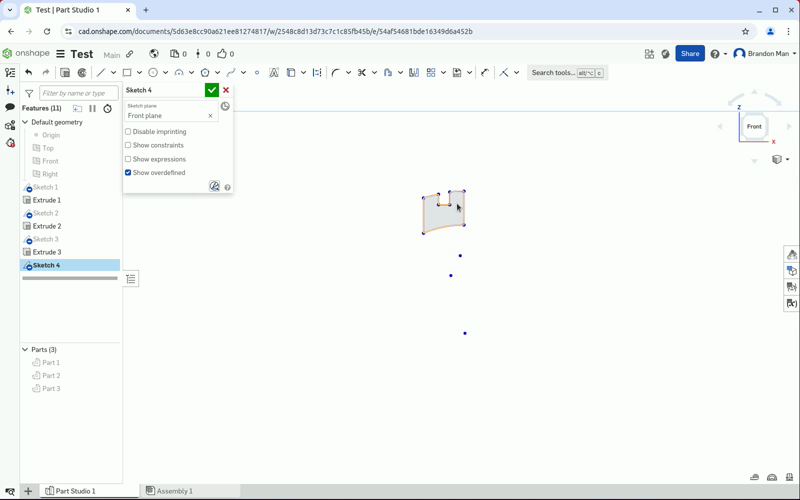
scroll(6)
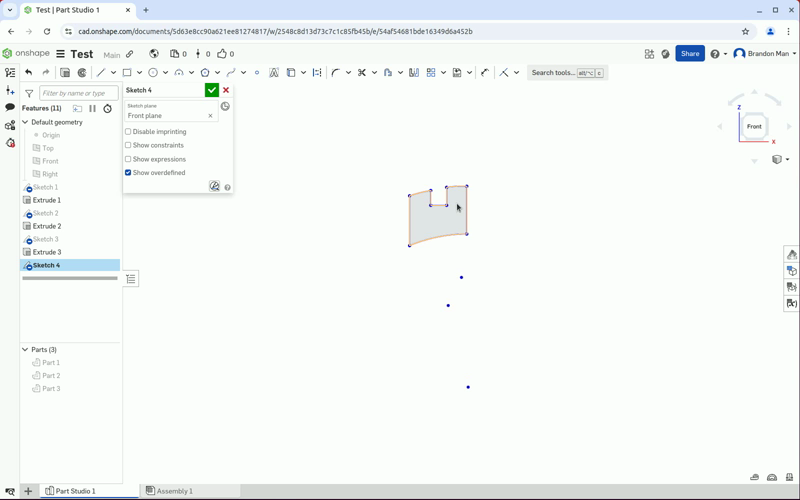
scroll(6)
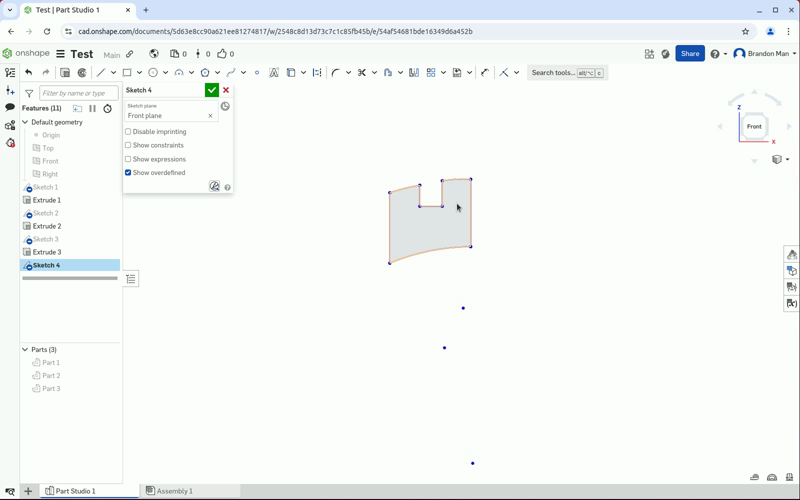
scroll(6)
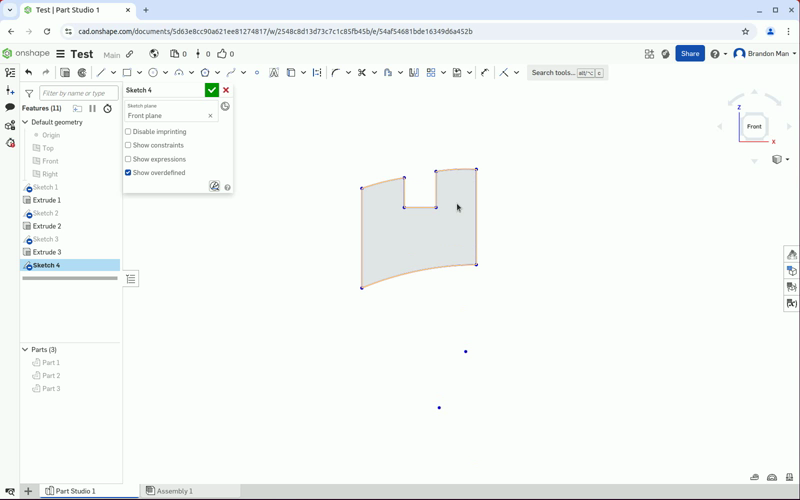
scroll(6)
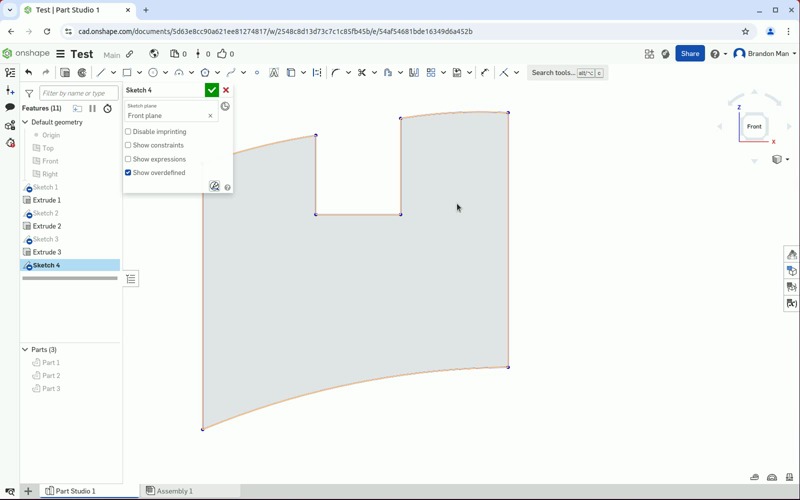
click(457, 203)
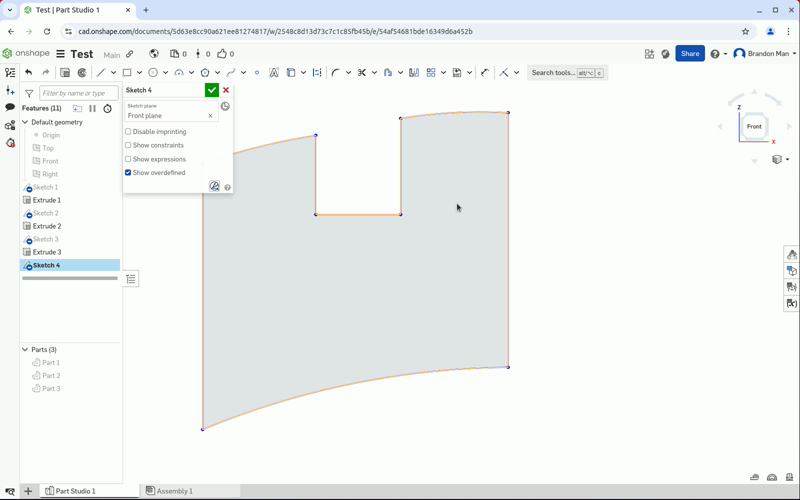
scroll(-6)
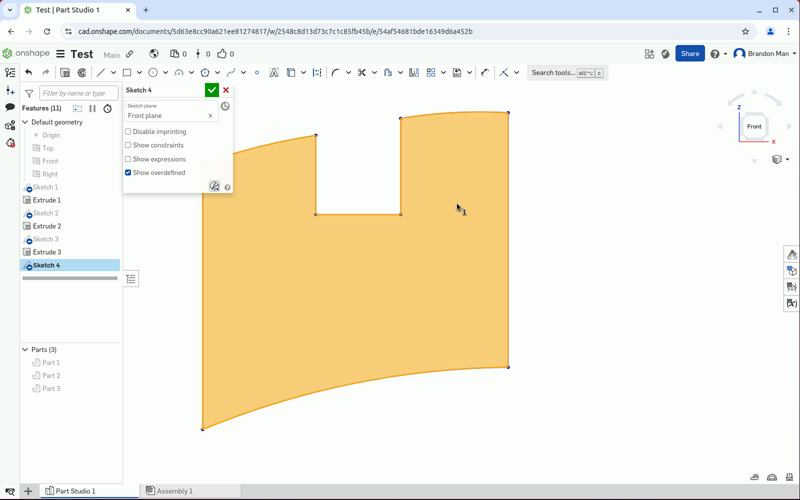
scroll(-6)
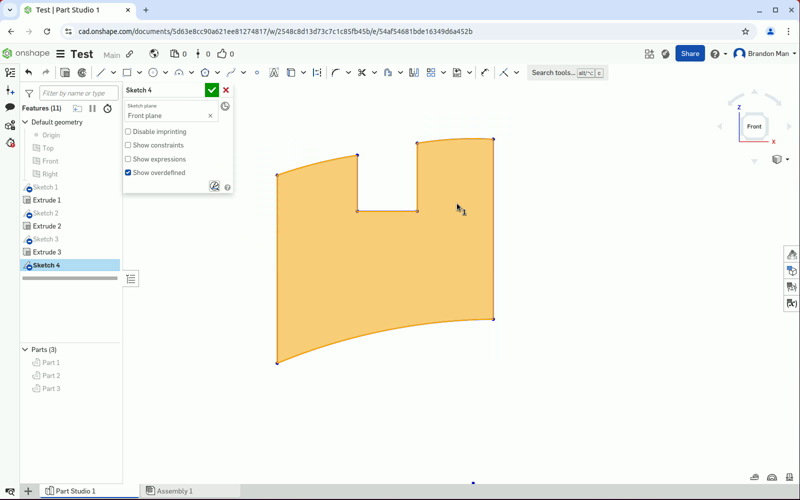
scroll(-6)
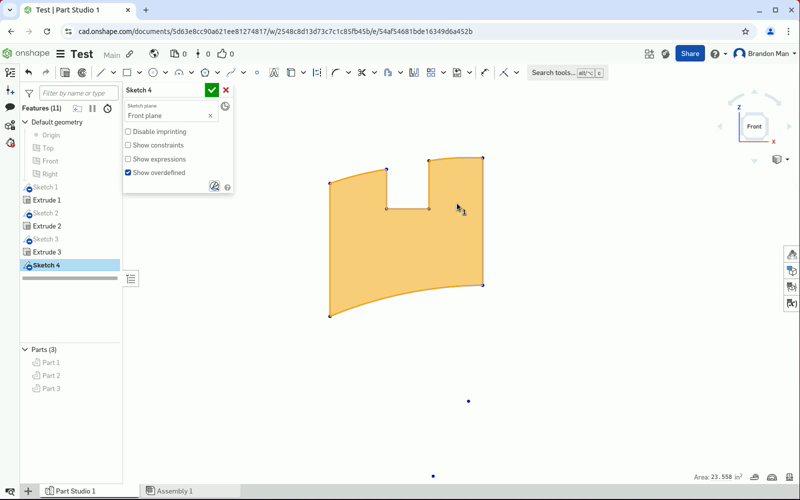
scroll(-6)
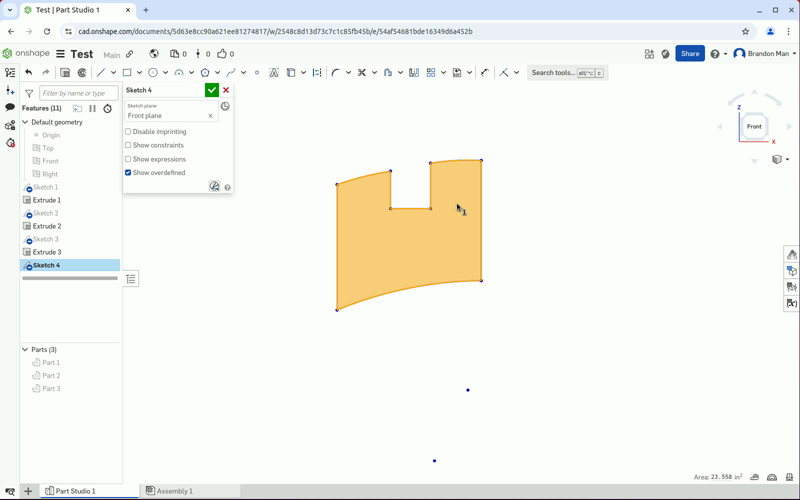
scroll(-6)
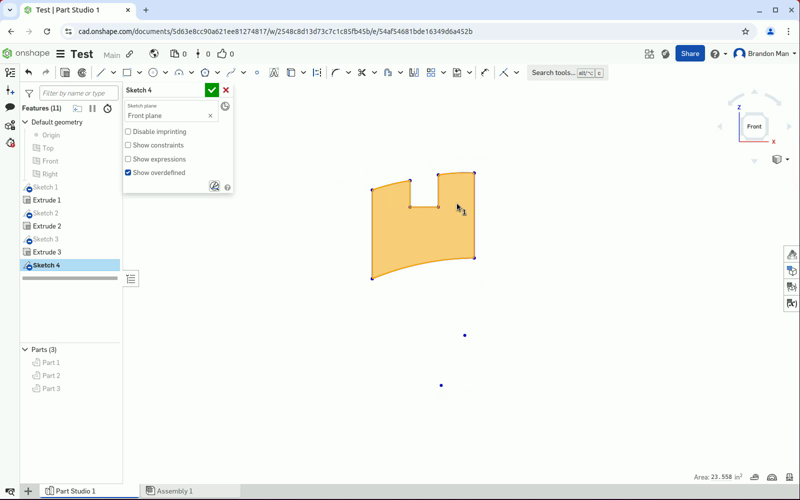
scroll(-6)
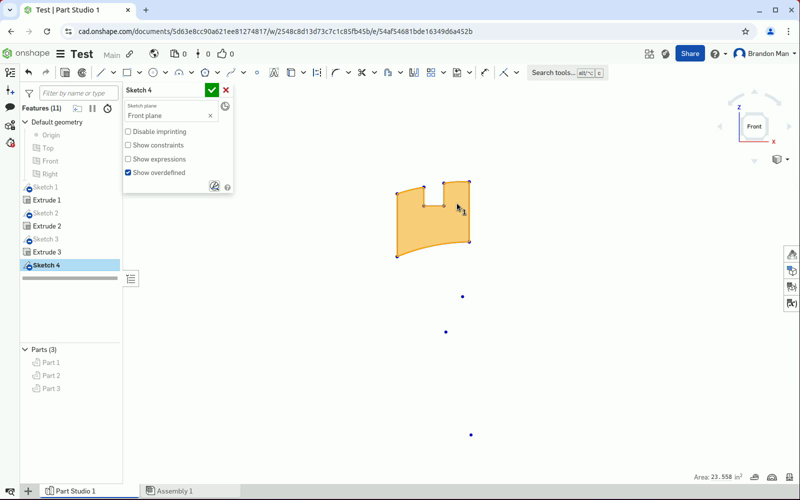
scroll(-6)
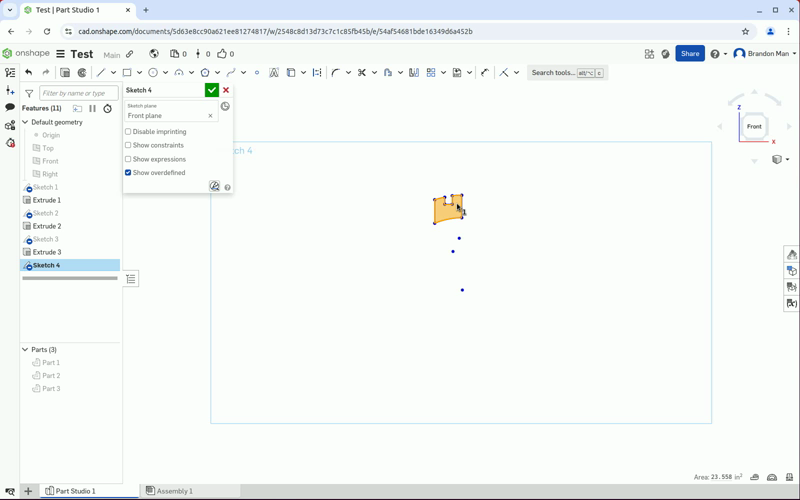
mouse_move(73, 352)
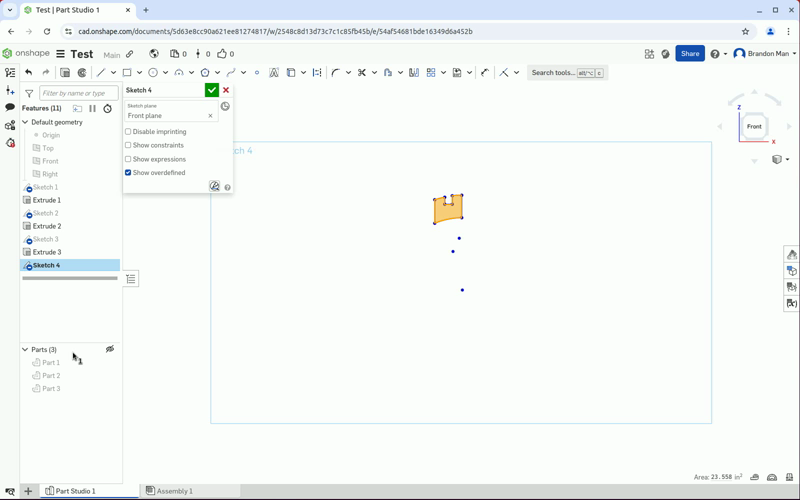
key(shift+y)
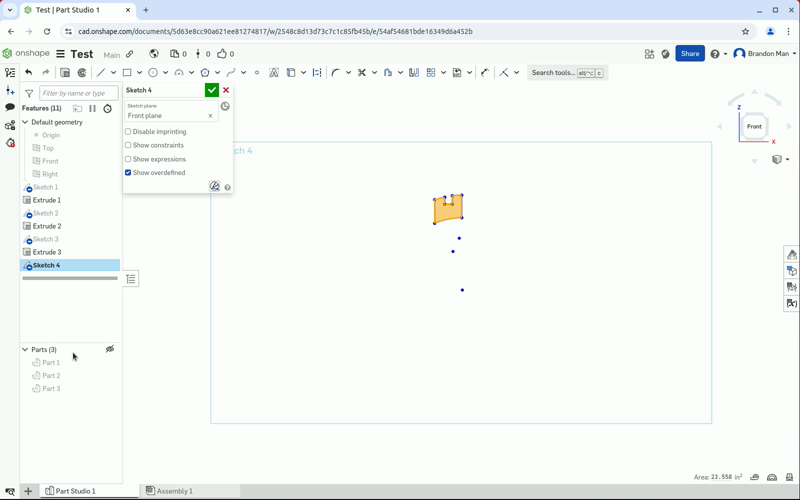
key(shift+e)
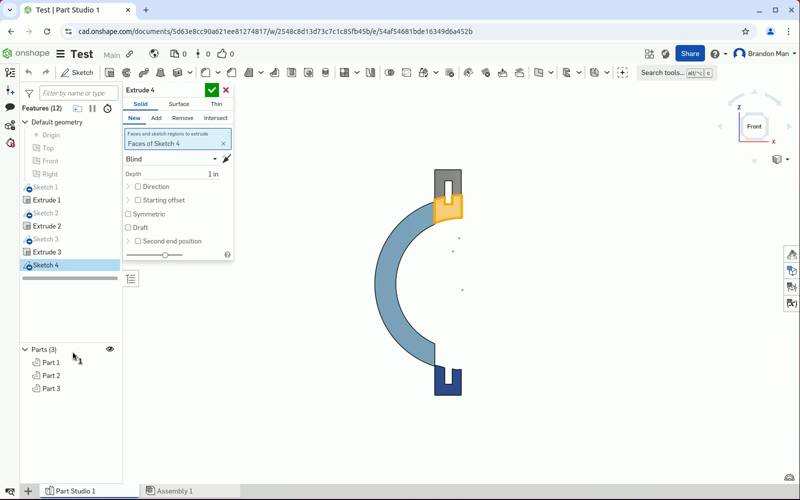
mouse_move(143, 106)
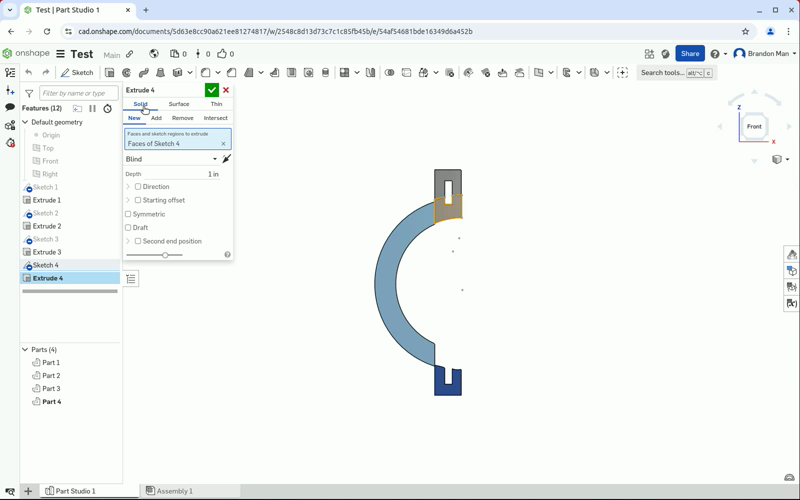
click(143, 106)
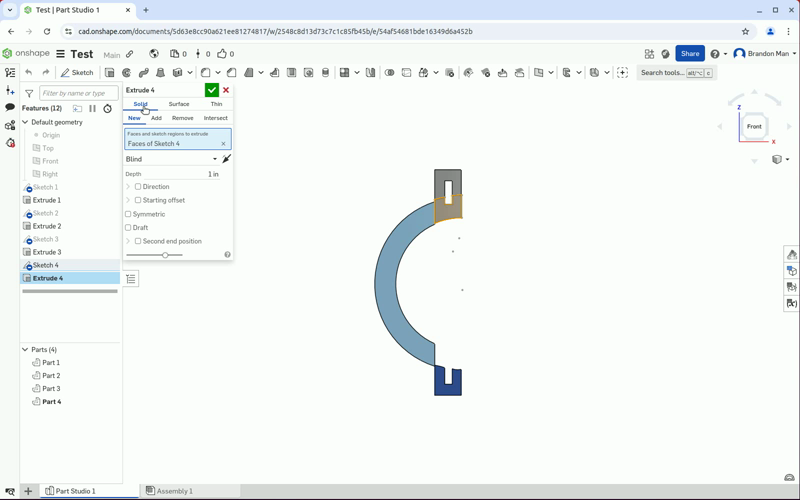
mouse_move(137, 120)
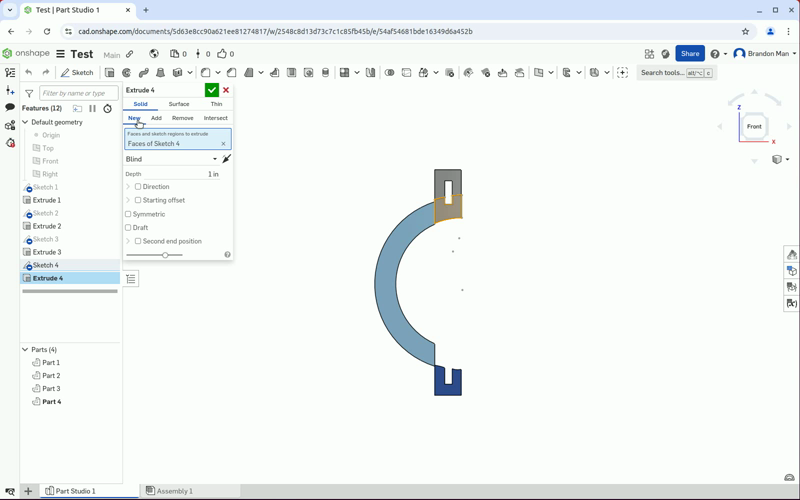
click(137, 120)
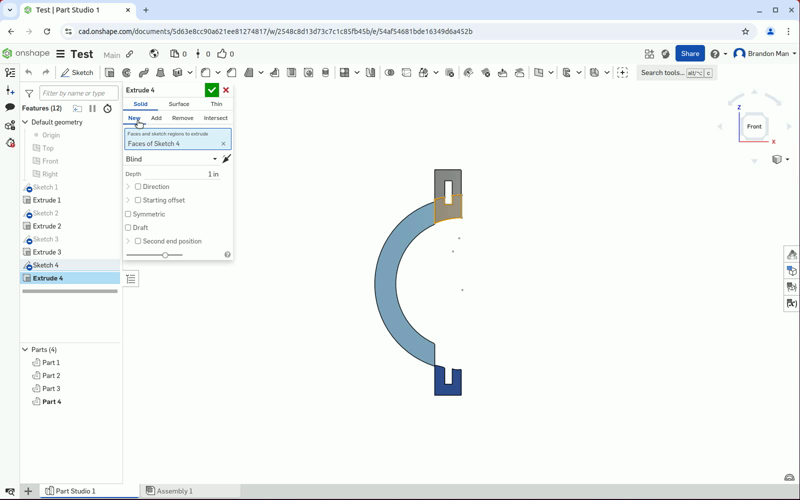
key(tab, 4)
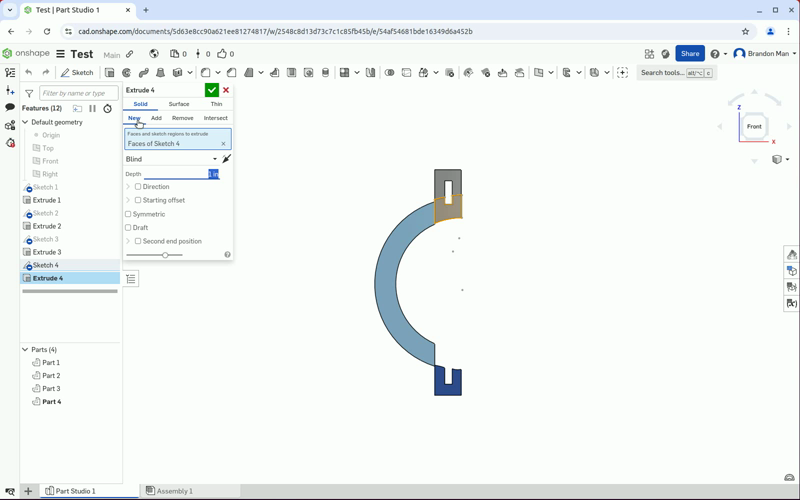
text(8.906)
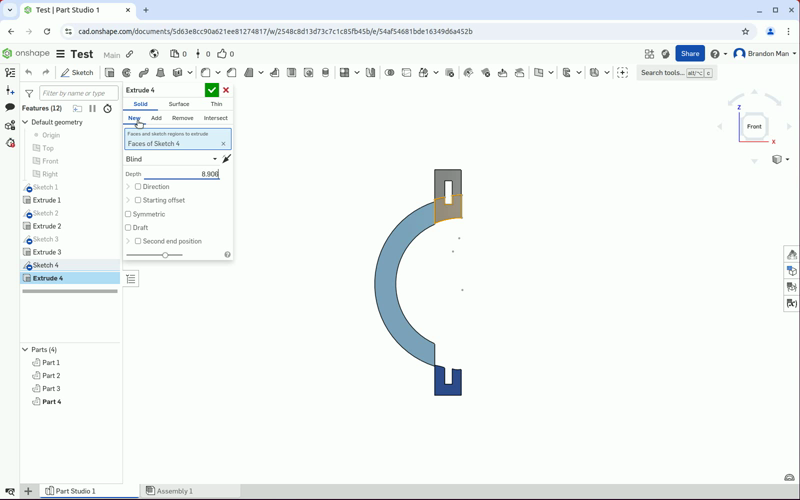
key(enter)
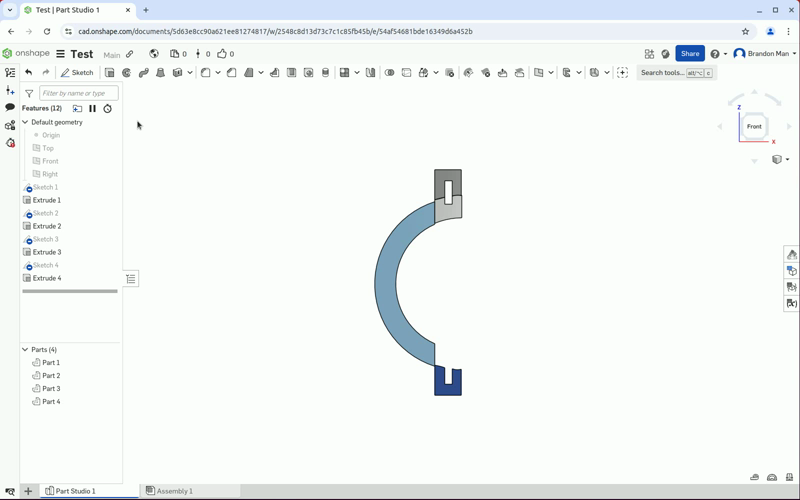
key(shift+h)
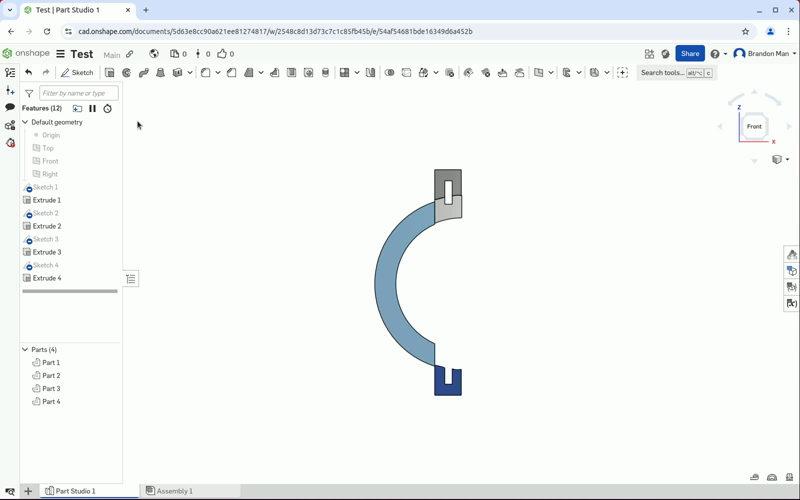
key(shift+h)
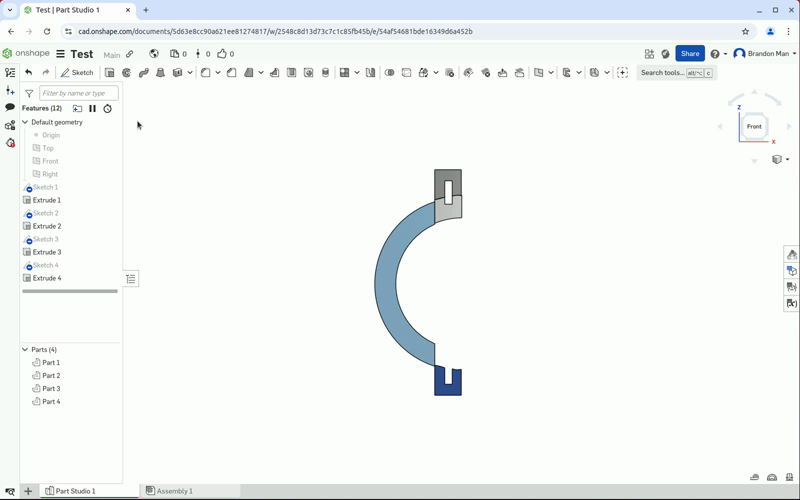
mouse_move(73, 189)
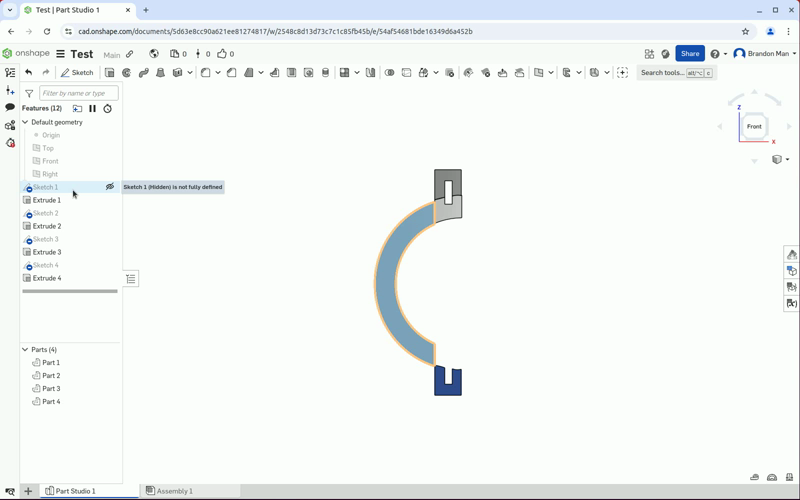
click(73, 189)
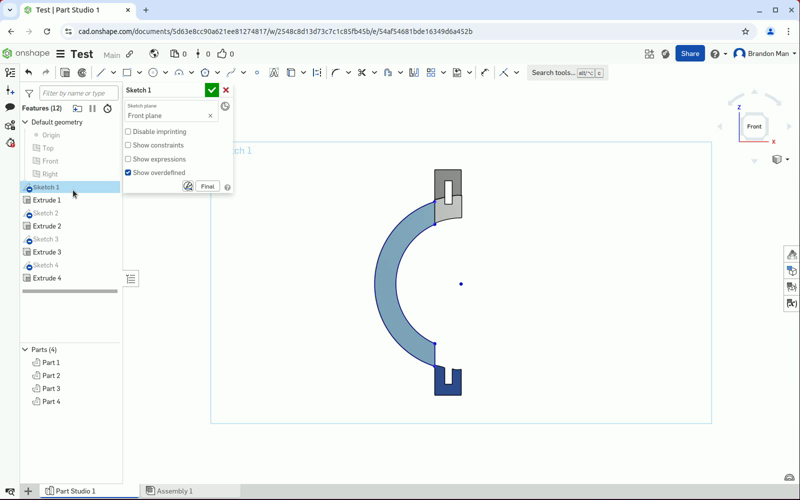
mouse_move(229, 92)
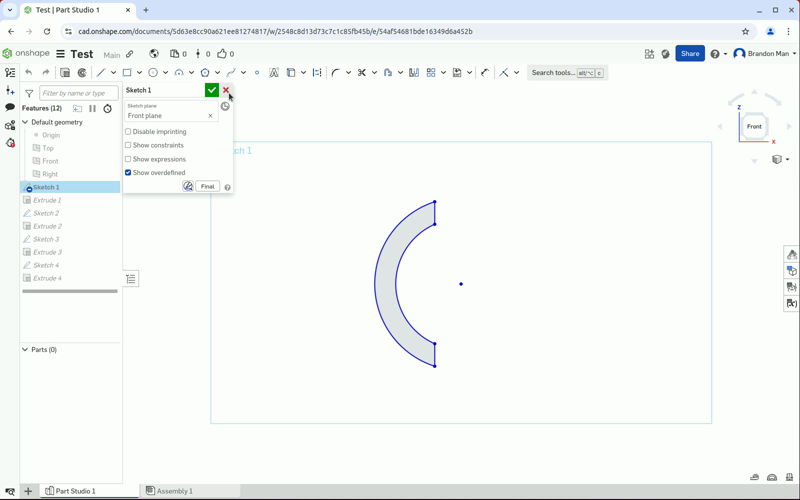
click(229, 92)
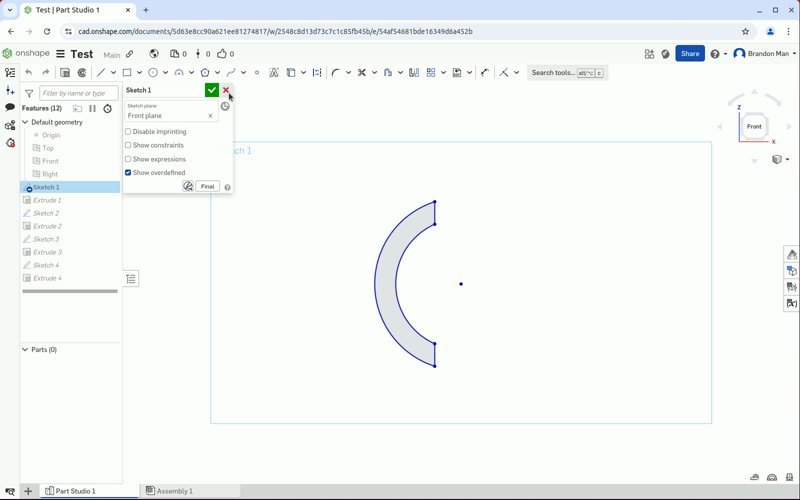
key(shift+s)
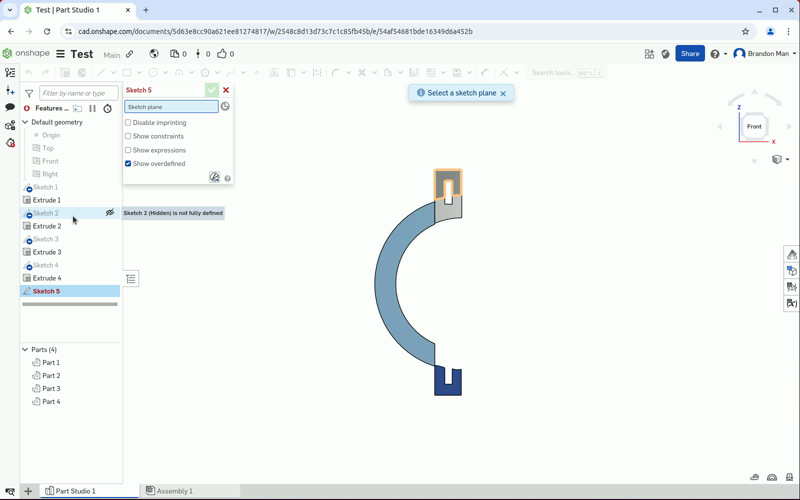
scroll(3)
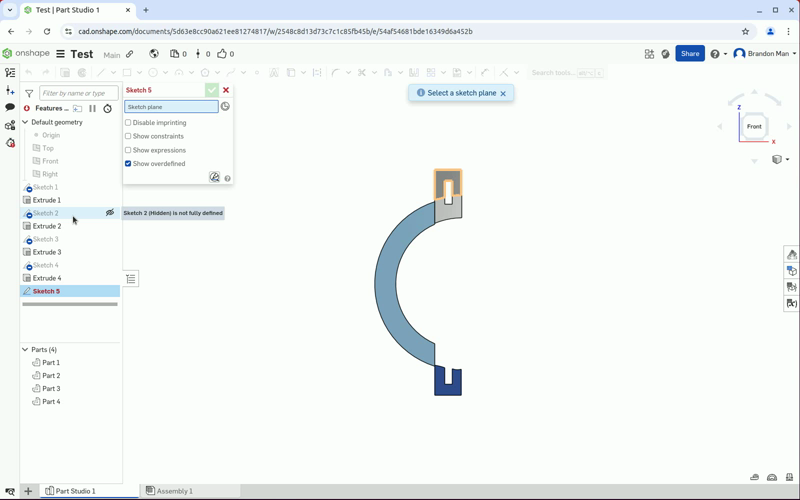
mouse_move(73, 163)
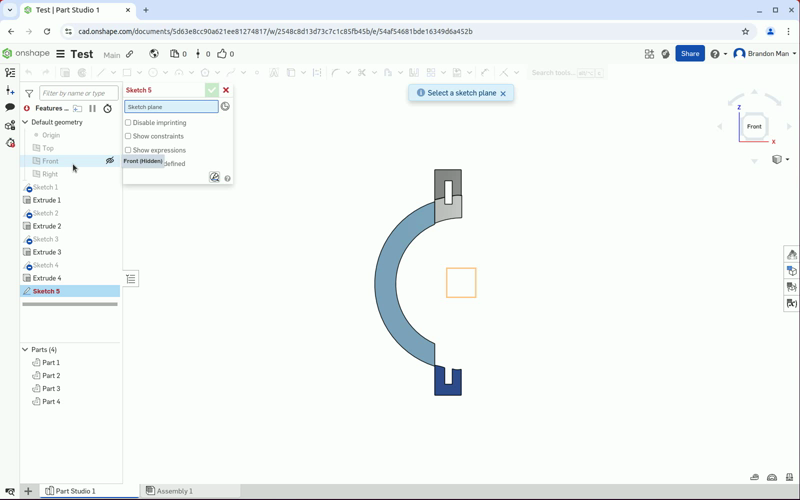
click(73, 163)
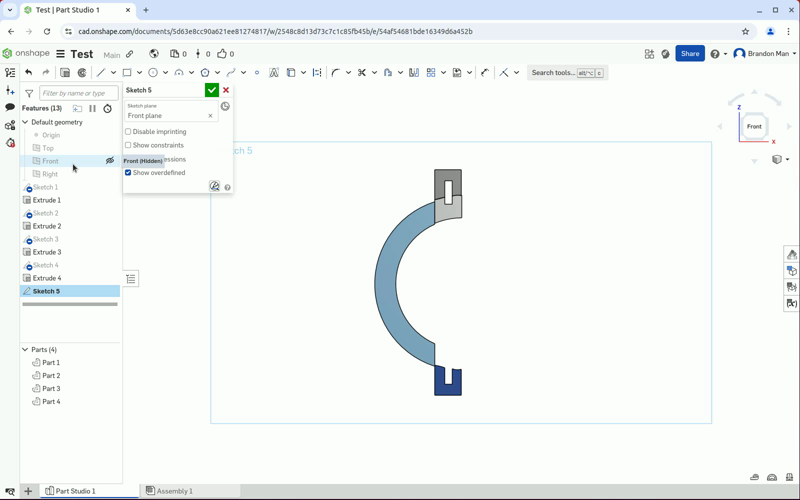
mouse_move(73, 352)
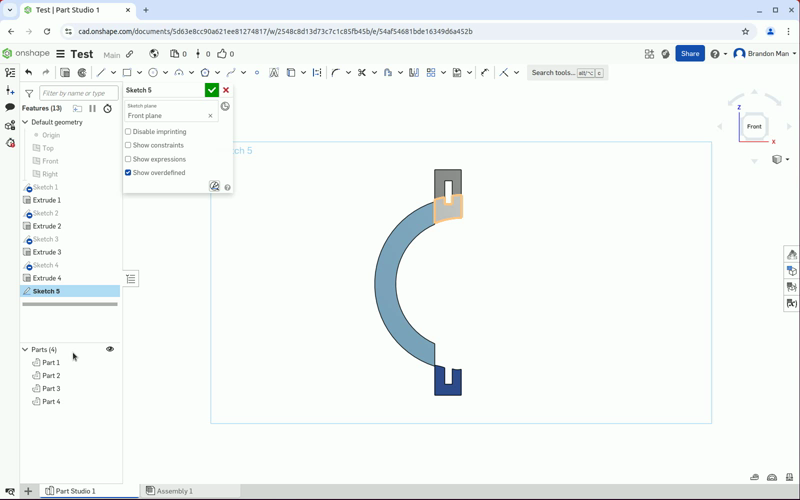
key(y)
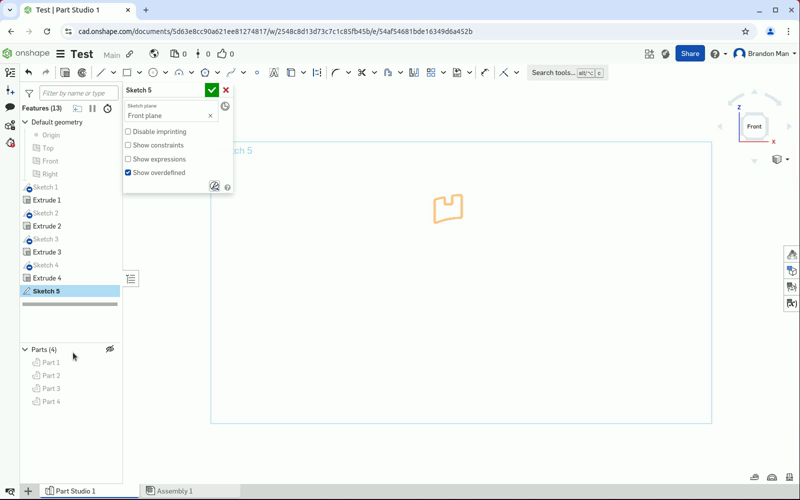
key(a)
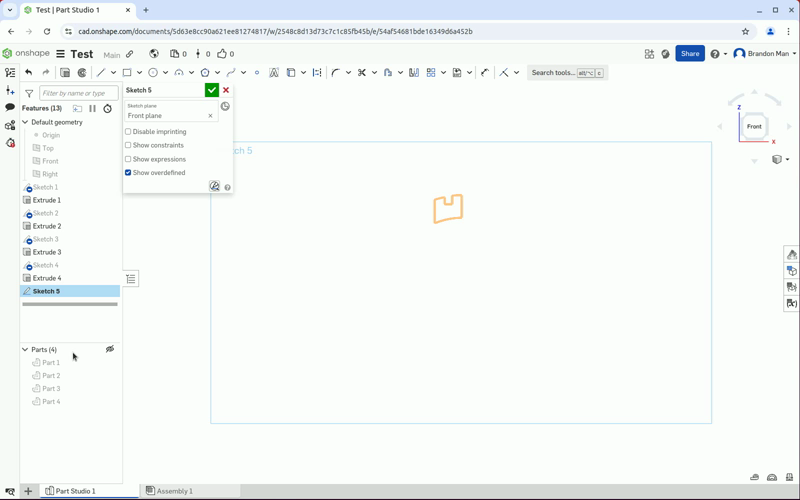
key_down(shift)
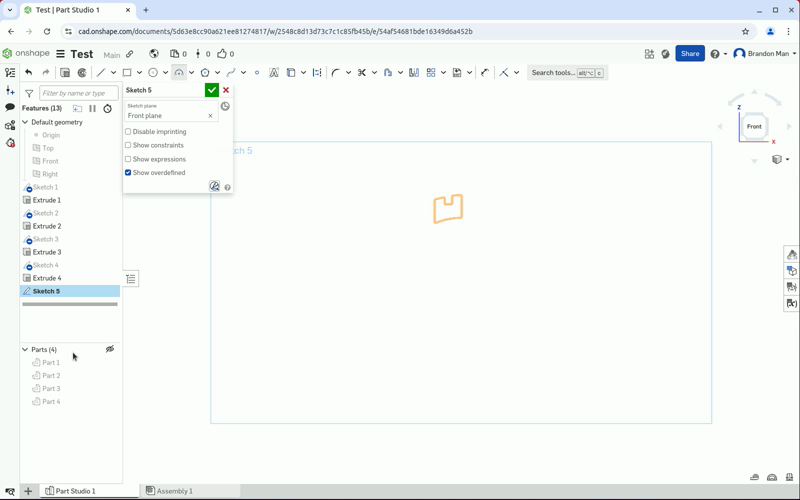
mouse_move(434, 366)
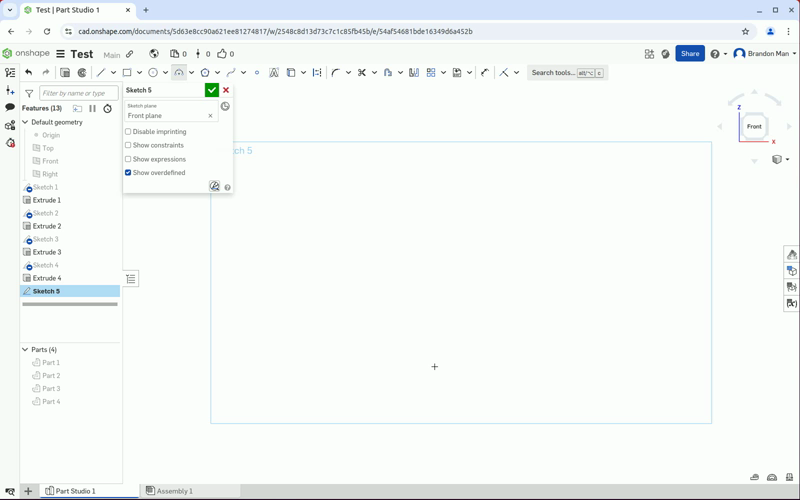
click(434, 366)
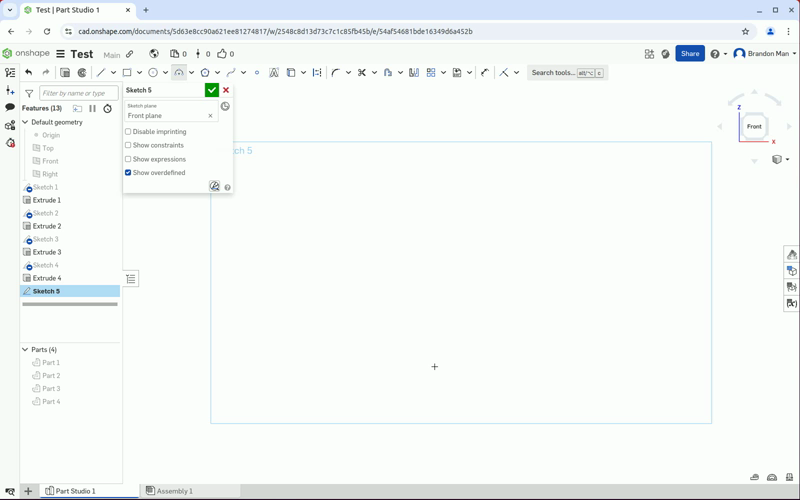
key_up(shift)
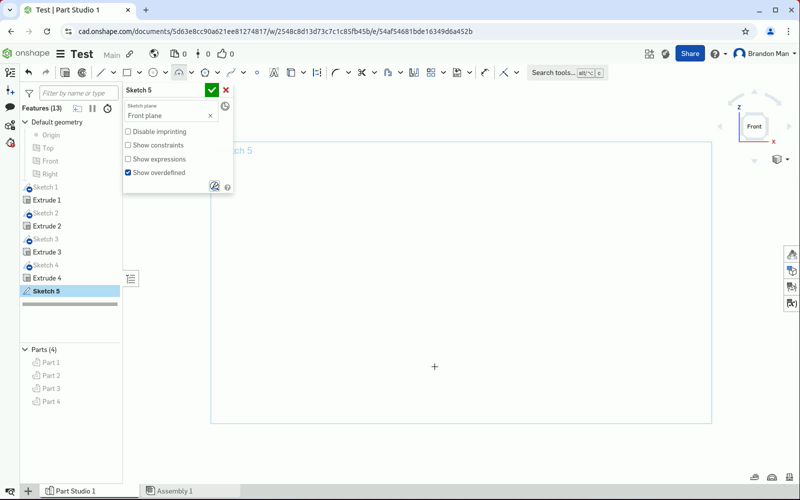
key_down(shift)
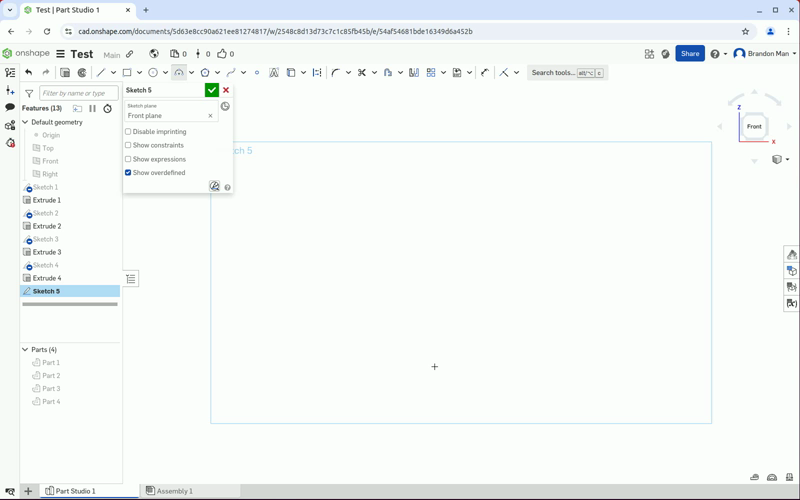
mouse_move(444, 368)
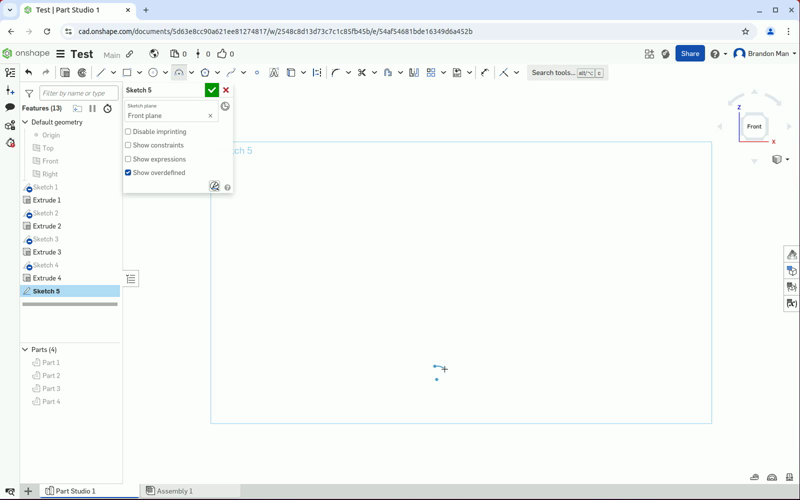
click(444, 368)
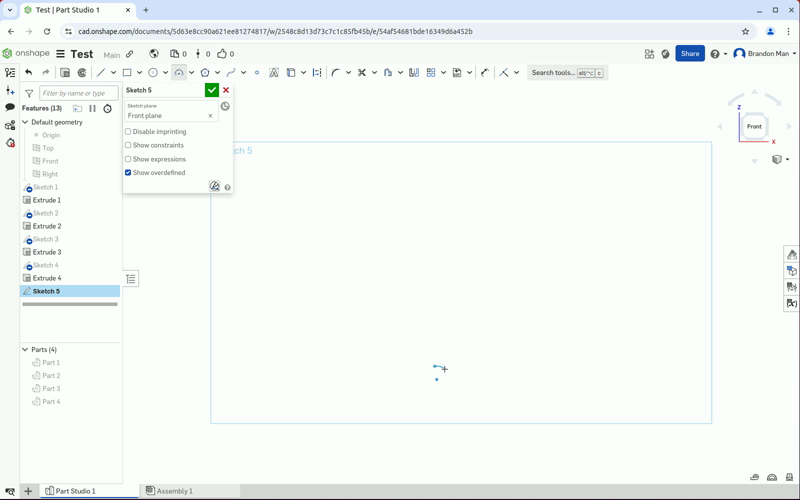
mouse_move(439, 367)
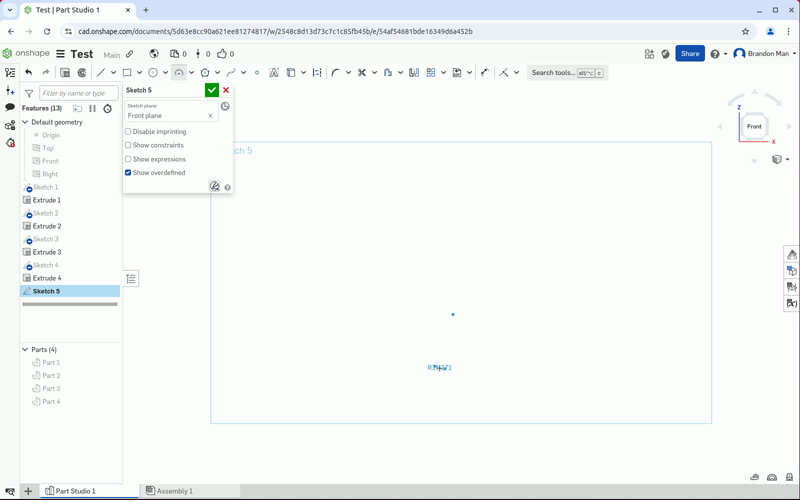
click(439, 367)
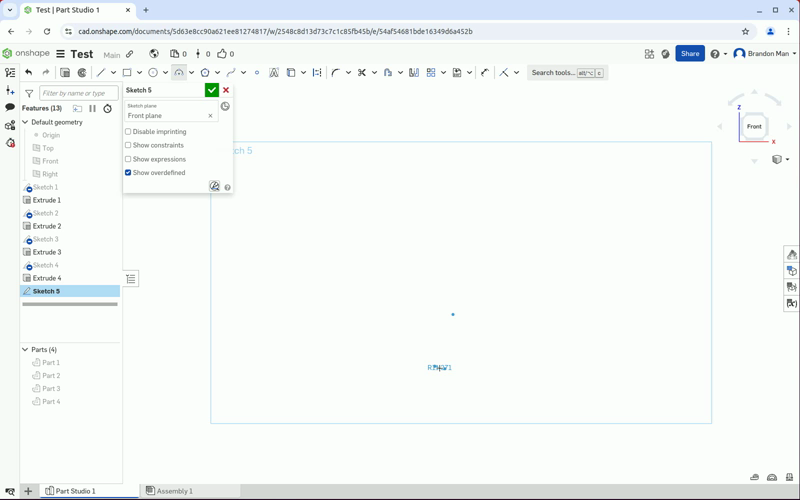
key_up(shift)
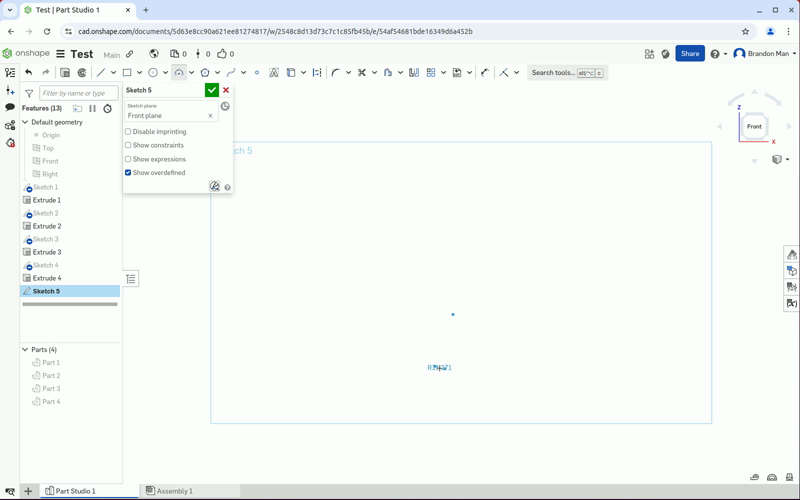
key(esc)
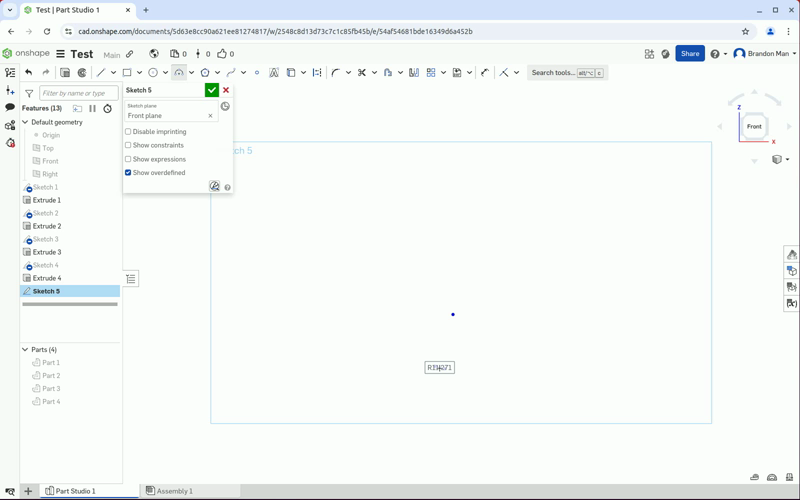
key(l)
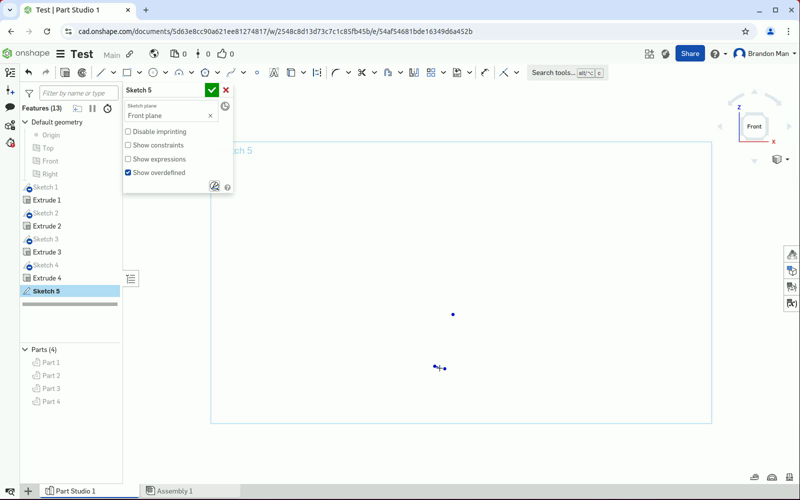
mouse_move(444, 368)
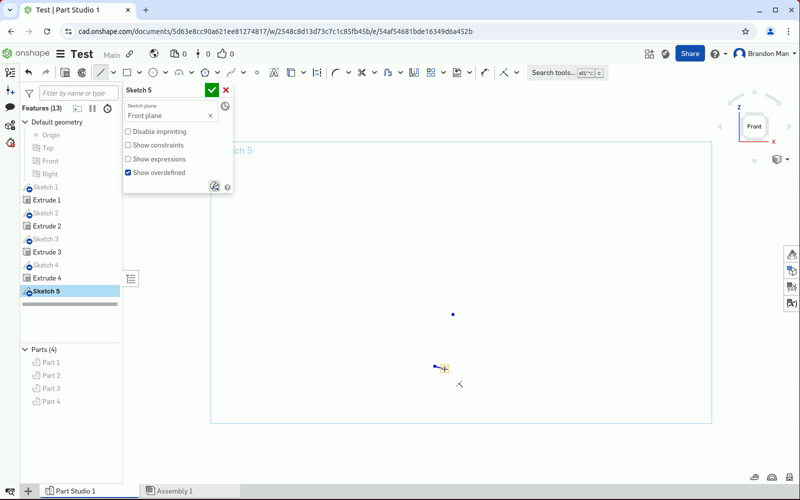
click(444, 368)
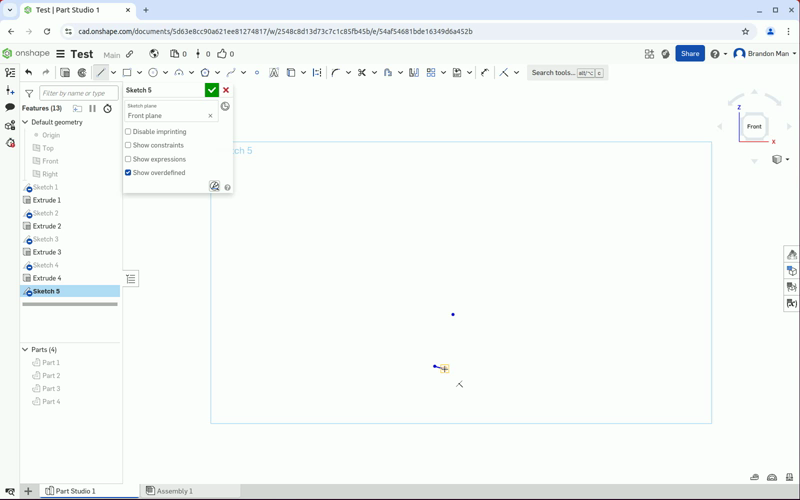
key_down(shift)
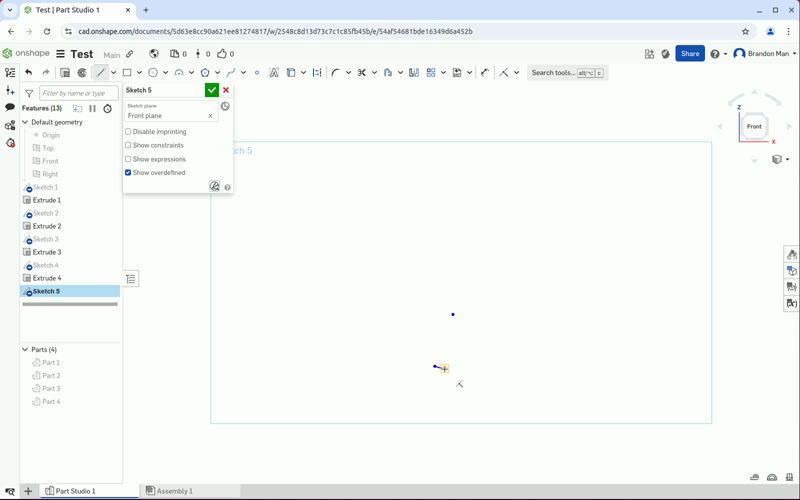
mouse_move(474, 368)
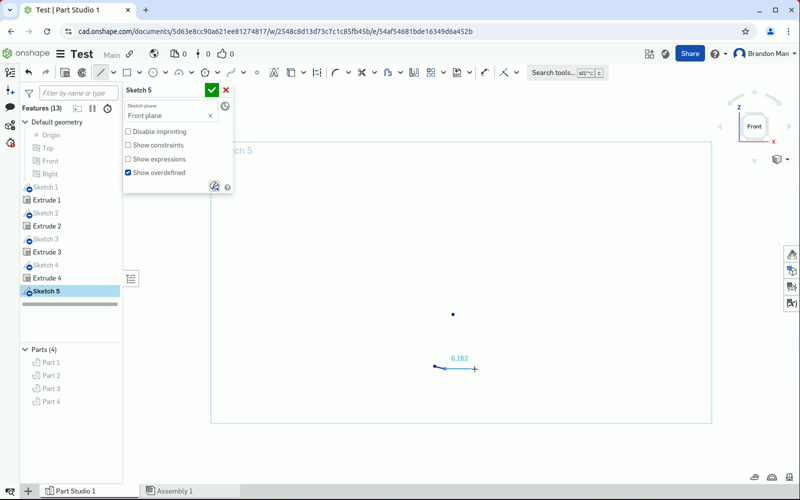
mouse_move(444, 361)
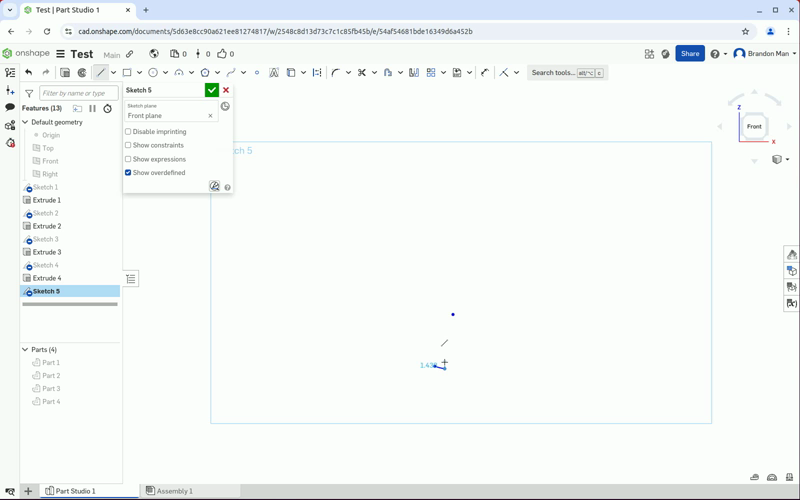
scroll(6)
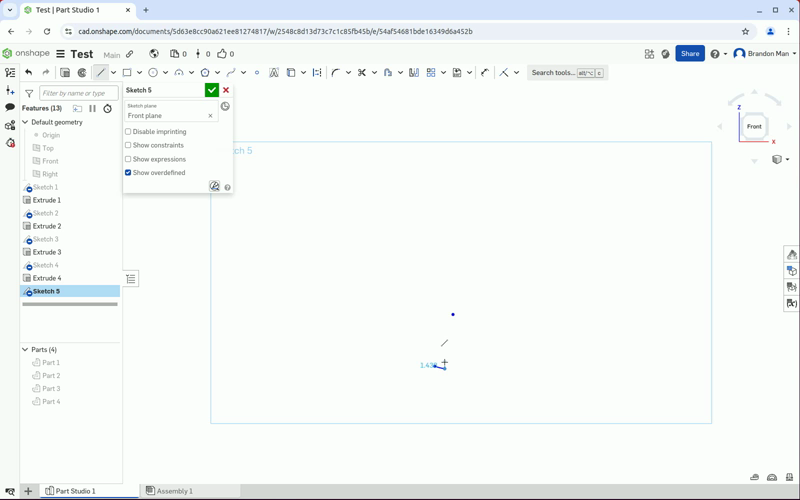
scroll(6)
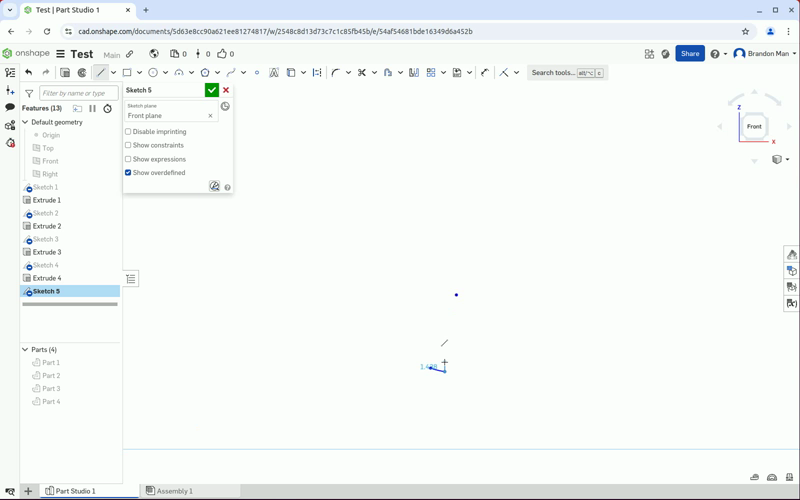
scroll(6)
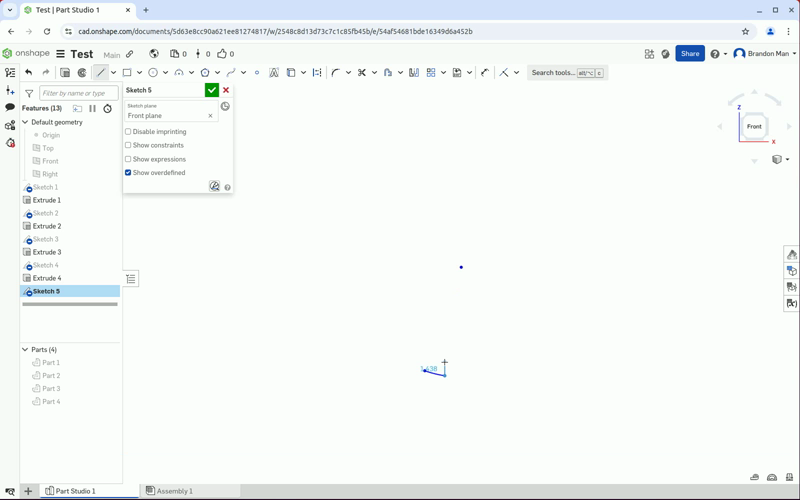
scroll(6)
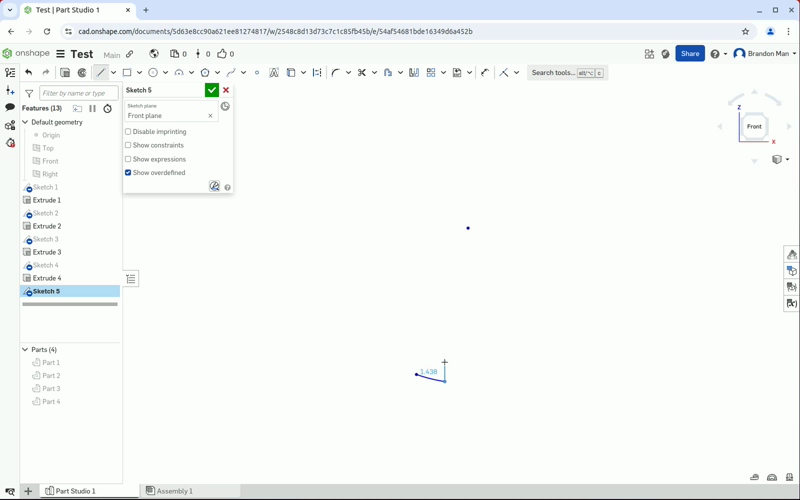
scroll(6)
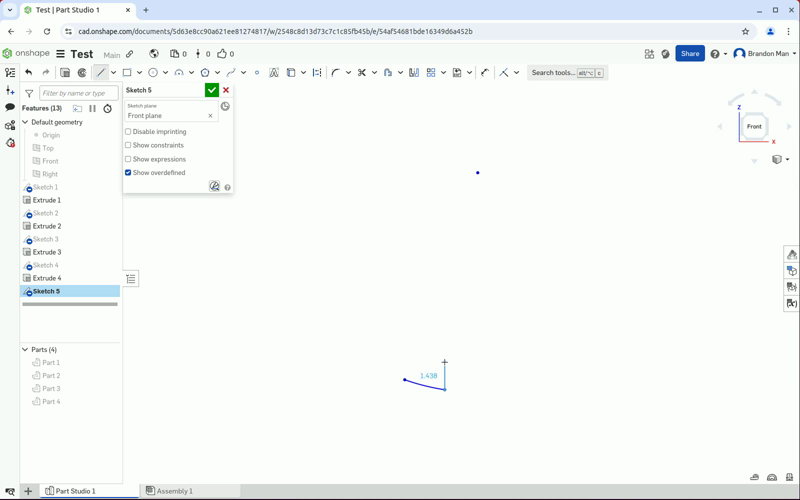
scroll(6)
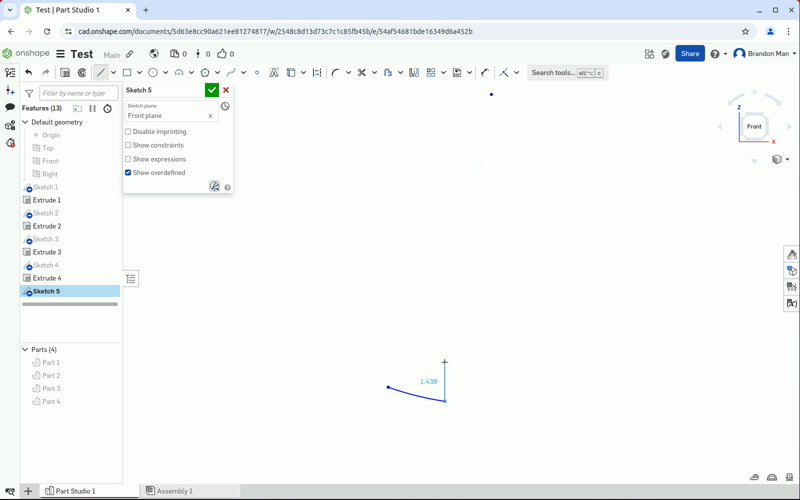
scroll(6)
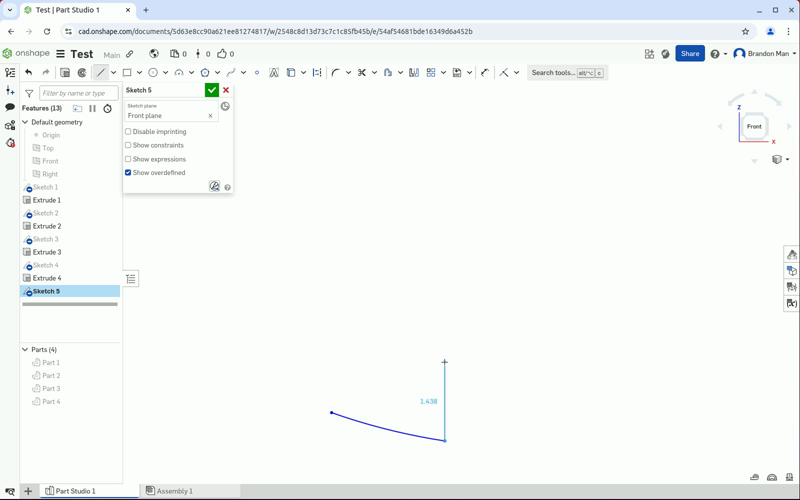
click(444, 361)
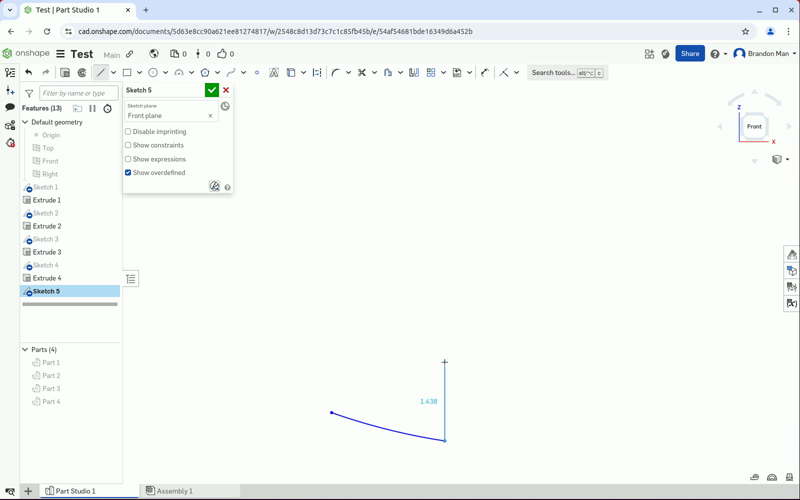
scroll(-6)
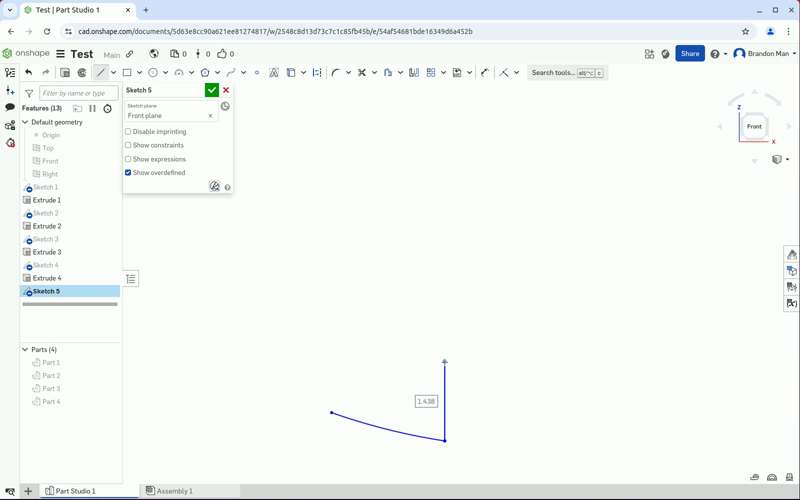
scroll(-6)
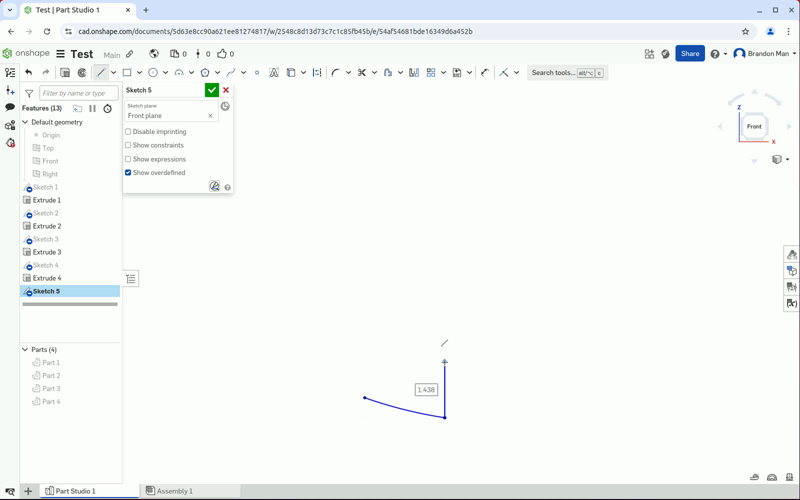
scroll(-6)
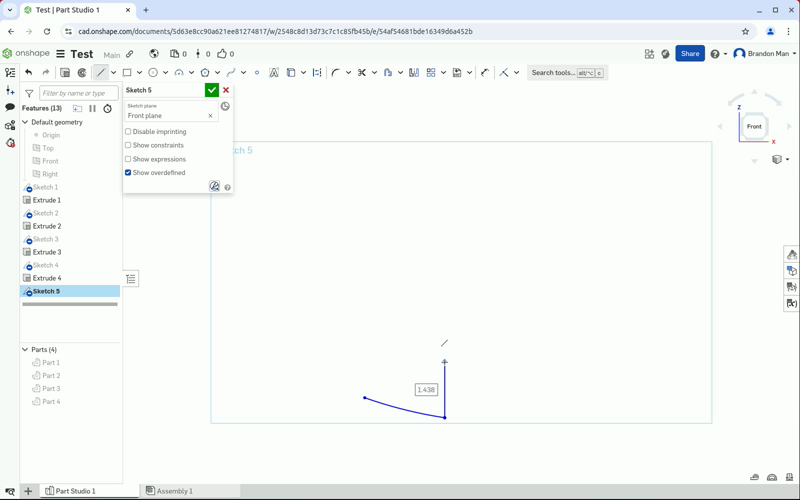
scroll(-6)
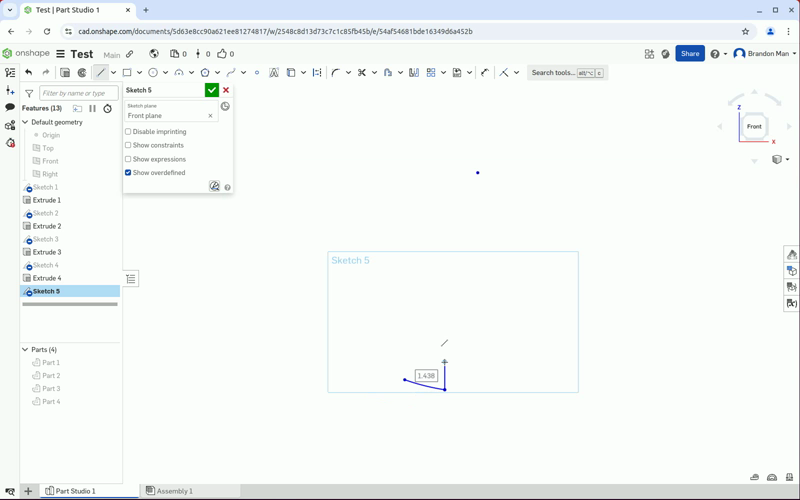
scroll(-6)
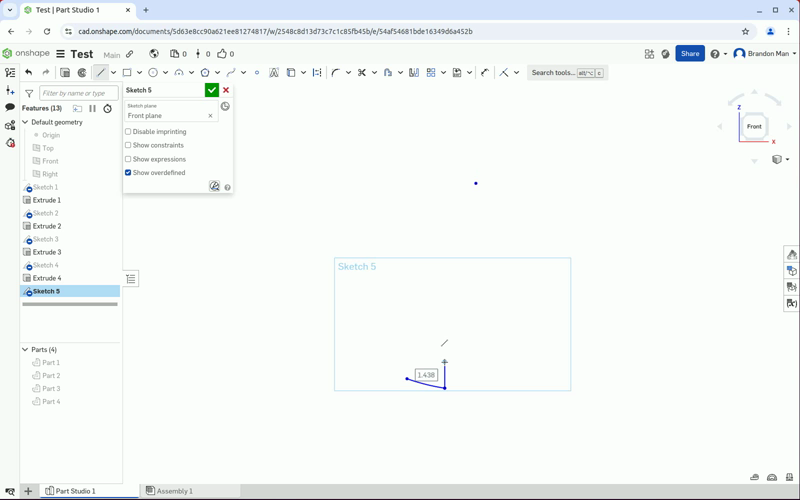
scroll(-6)
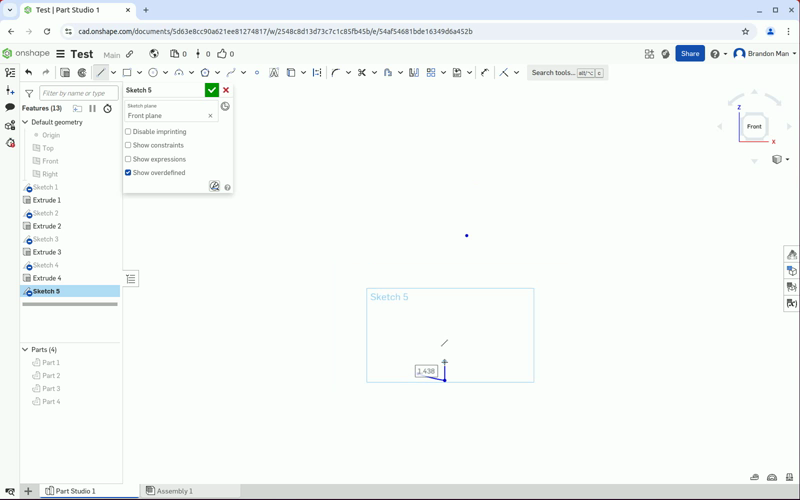
scroll(-6)
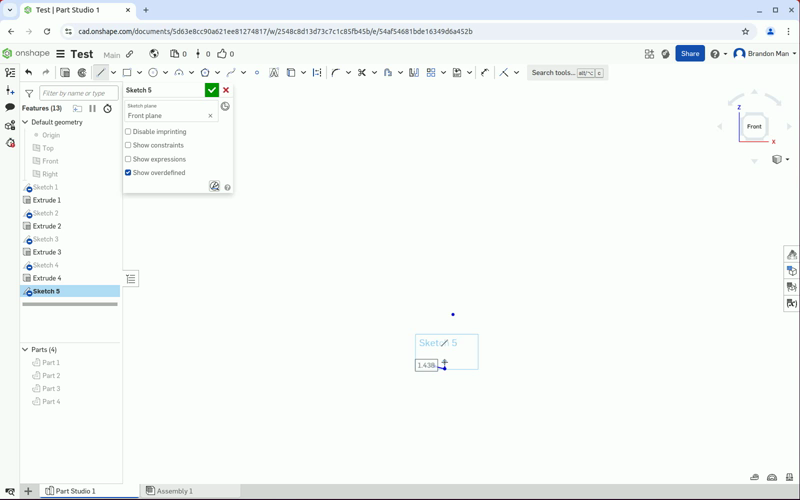
key_up(shift)
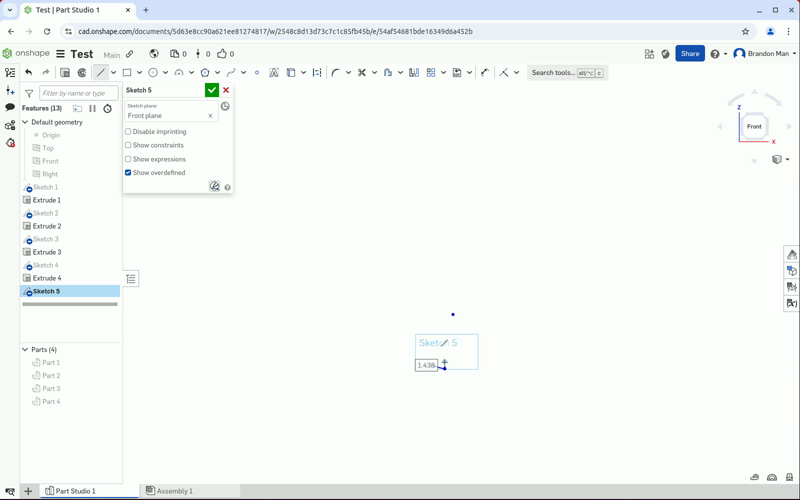
key_down(shift)
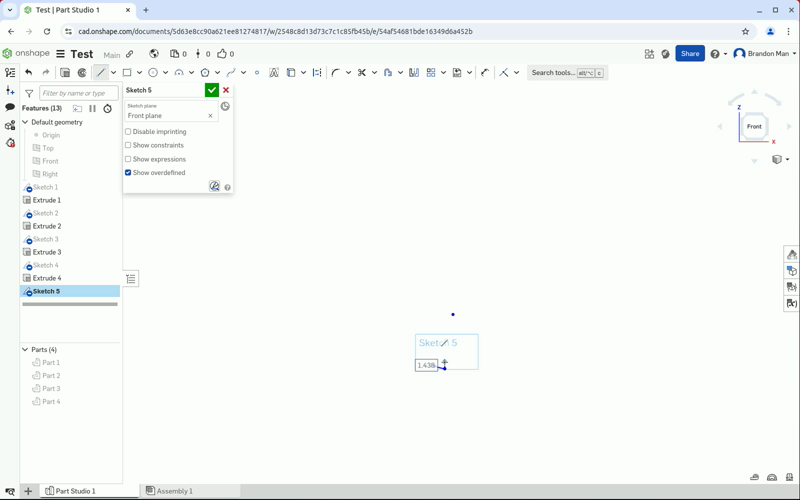
mouse_move(474, 361)
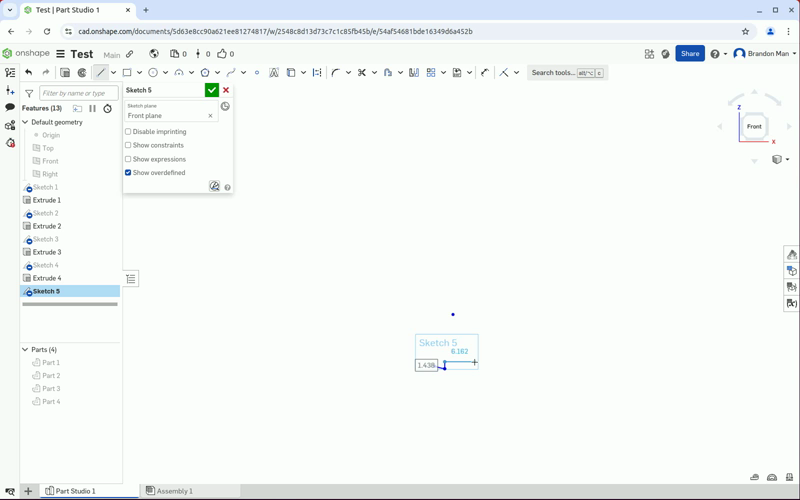
mouse_move(452, 361)
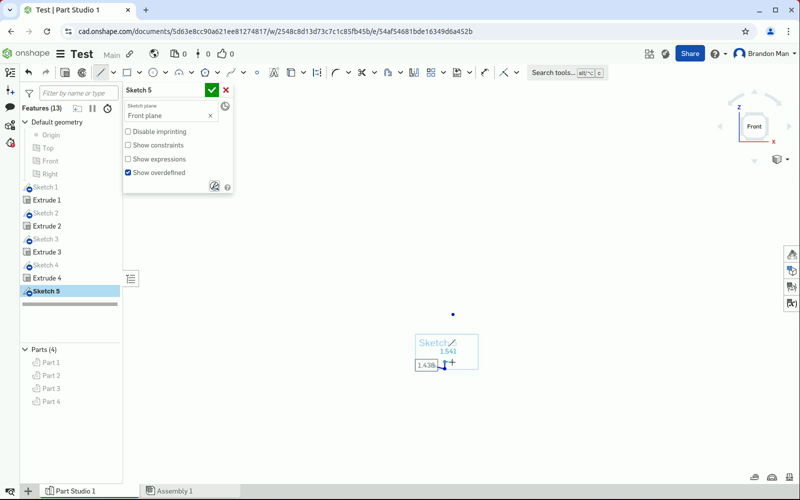
click(452, 361)
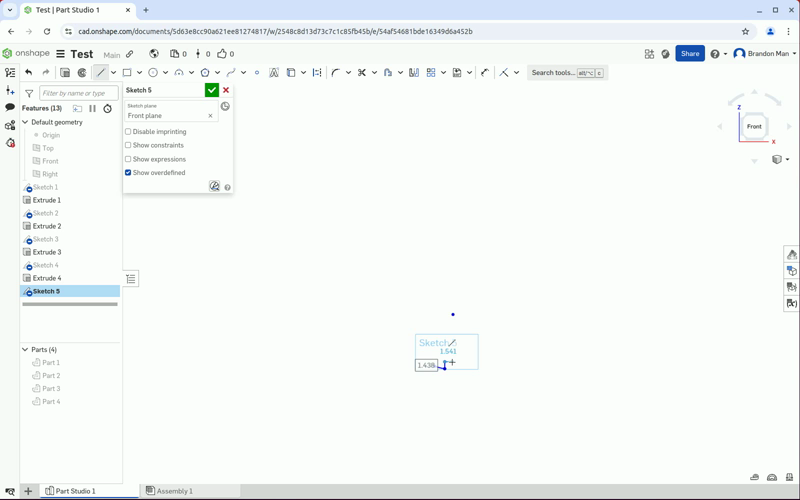
key_up(shift)
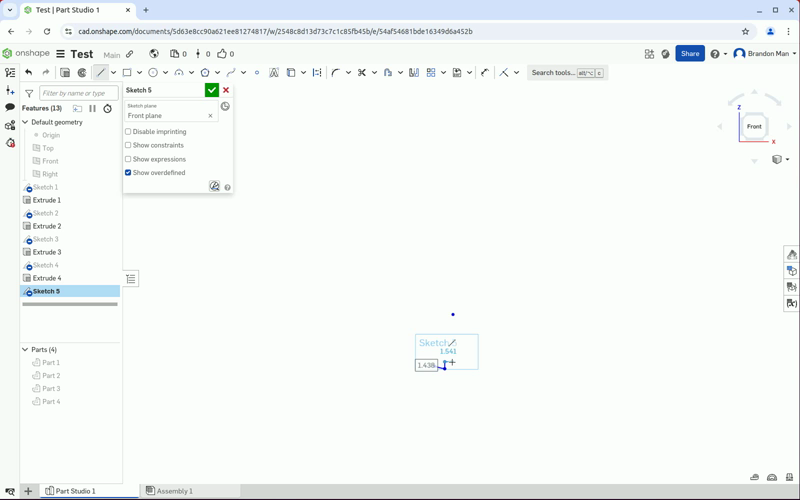
key_down(shift)
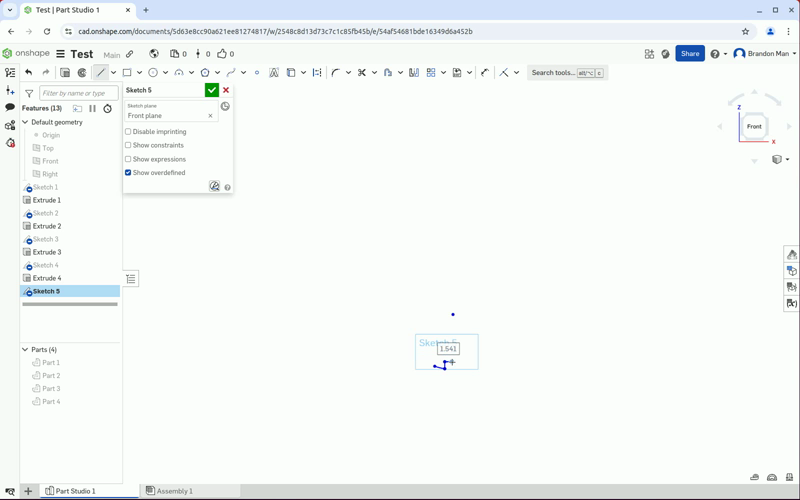
mouse_move(482, 361)
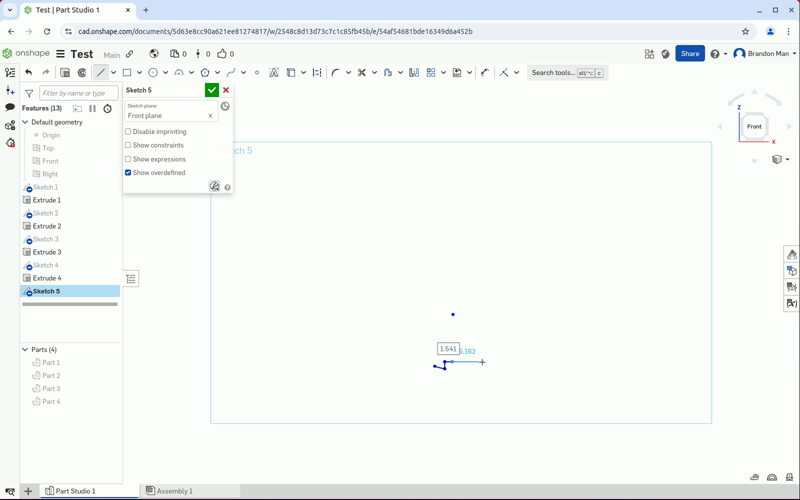
mouse_move(452, 369)
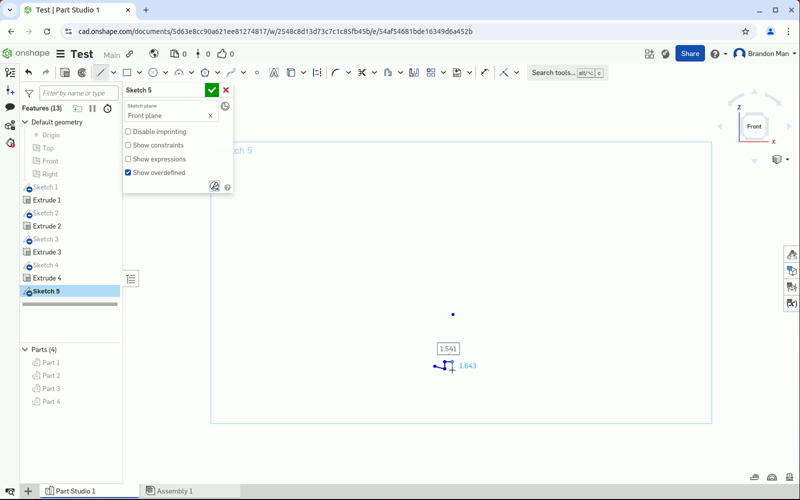
click(452, 369)
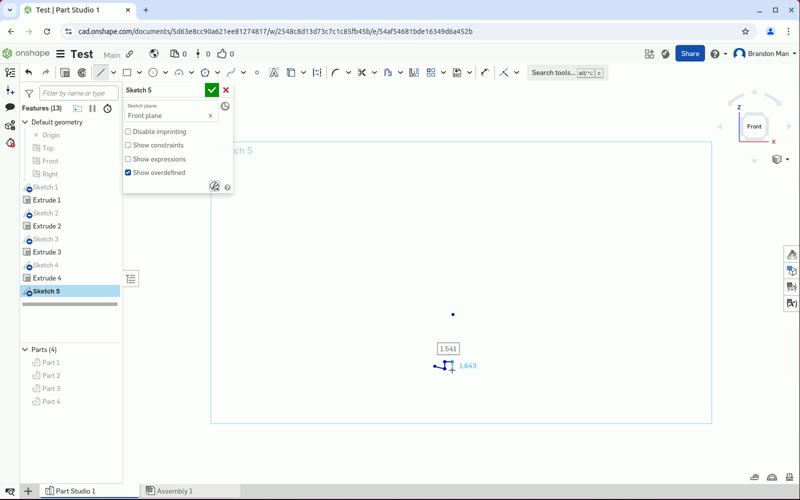
key_up(shift)
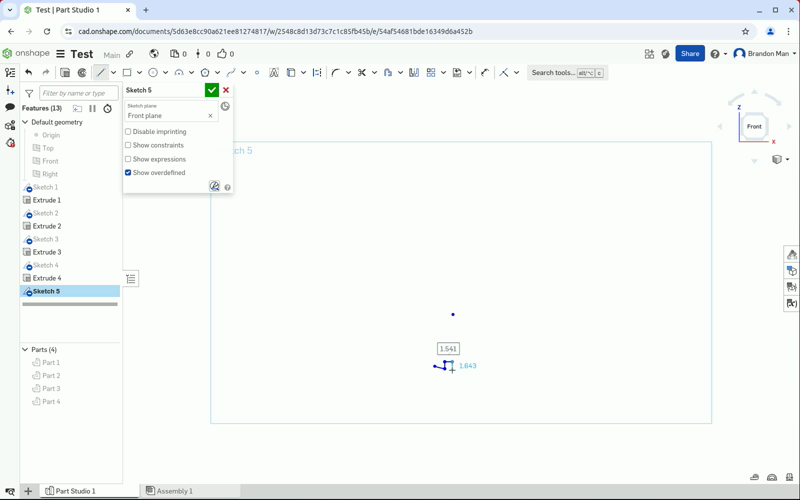
key(esc)
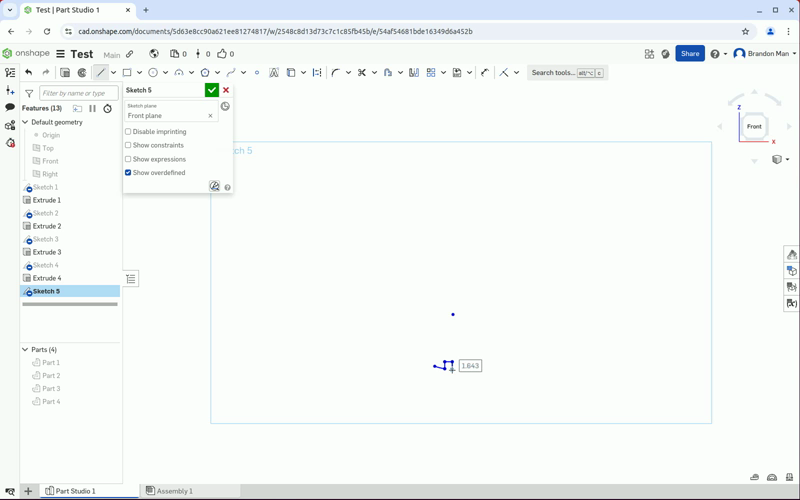
key(a)
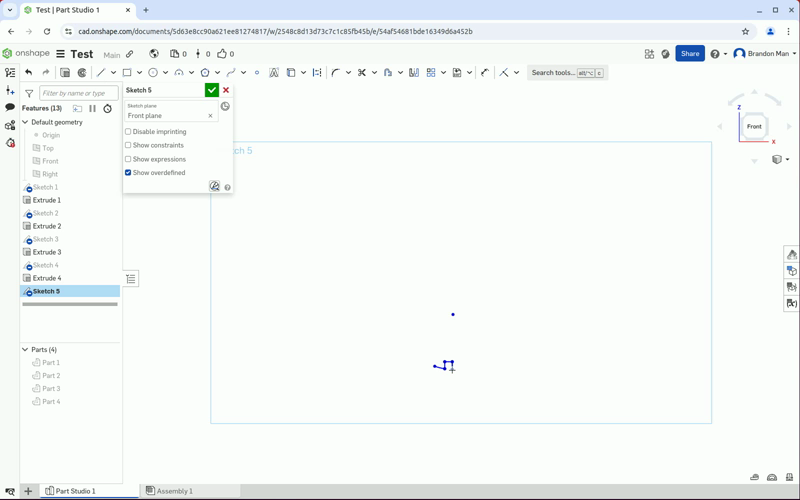
mouse_move(452, 369)
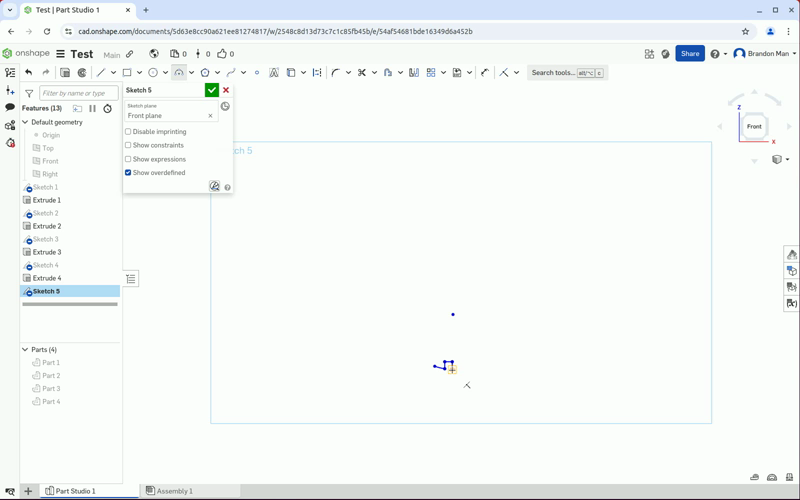
click(452, 369)
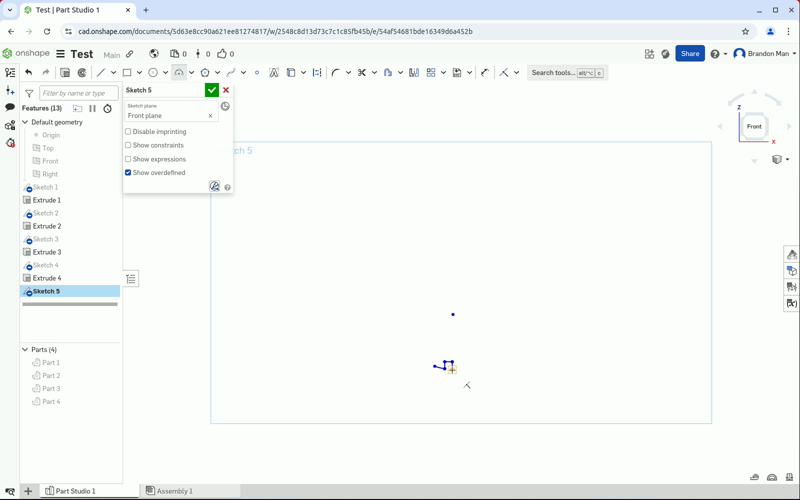
key_down(shift)
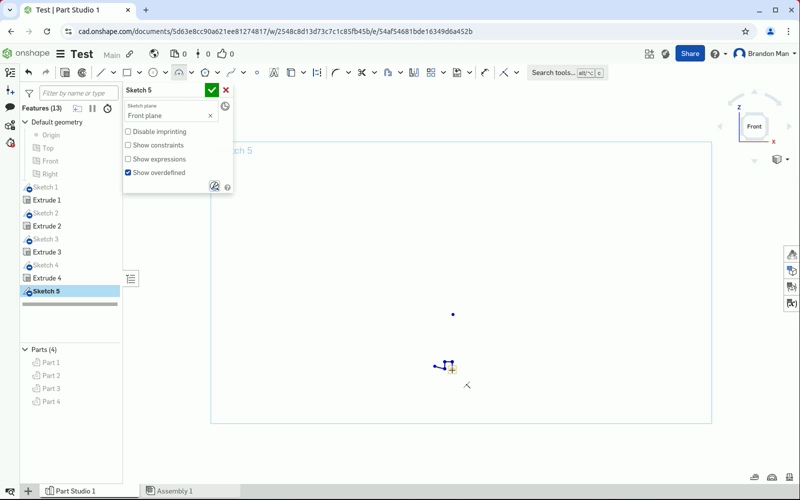
mouse_move(461, 370)
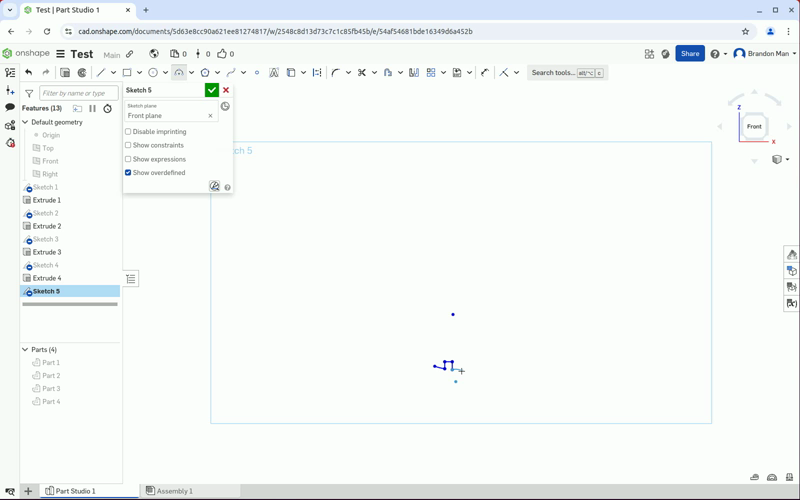
click(461, 370)
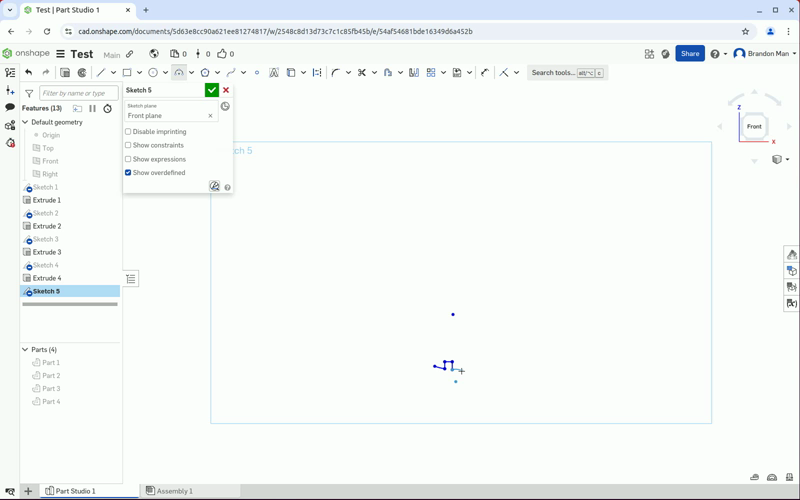
mouse_move(456, 370)
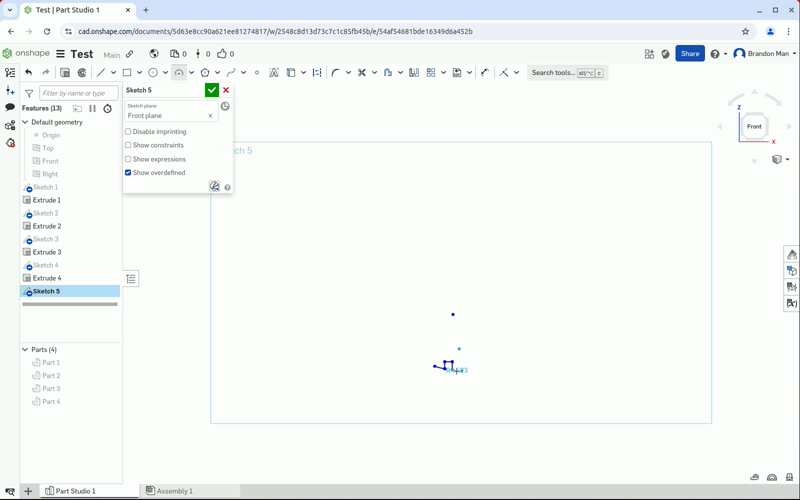
click(456, 370)
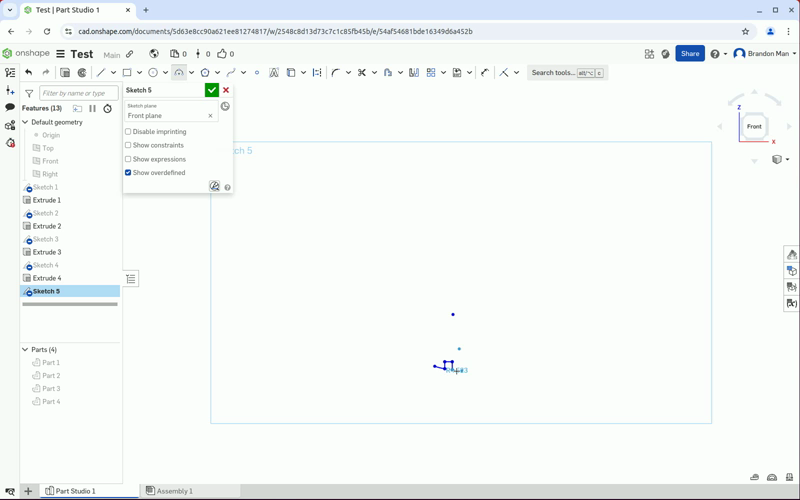
key_up(shift)
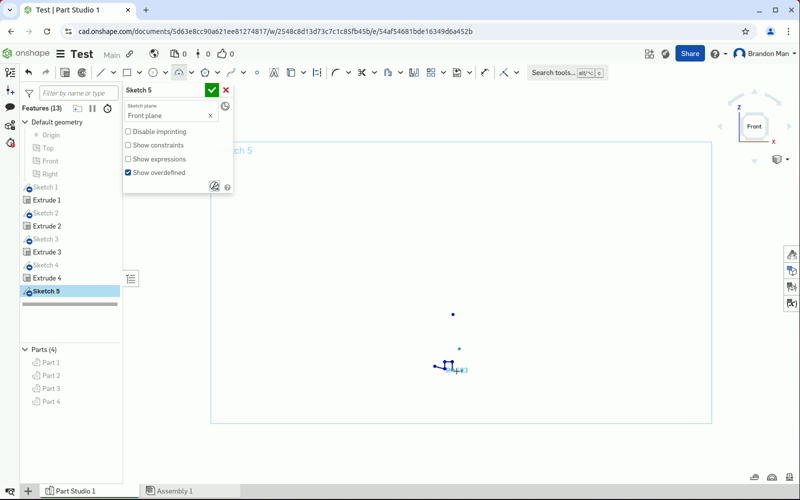
key(esc)
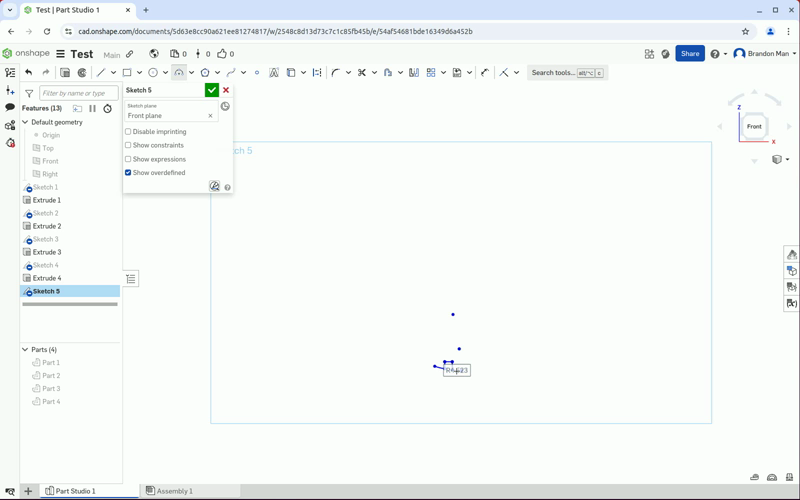
key(l)
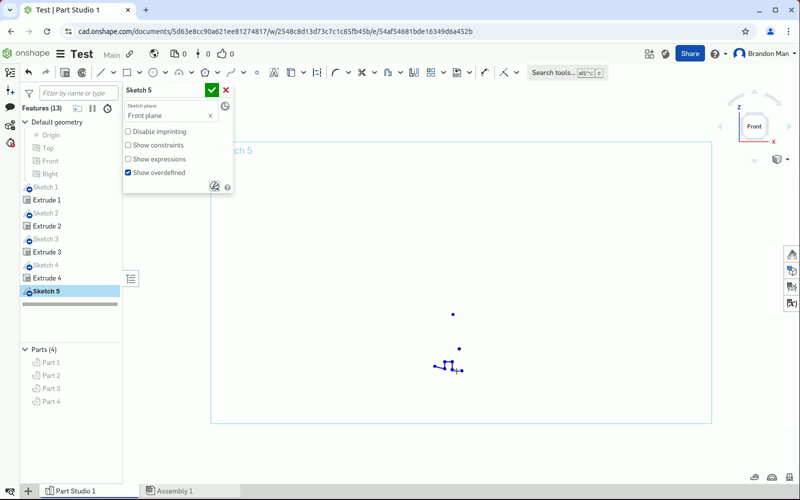
mouse_move(461, 370)
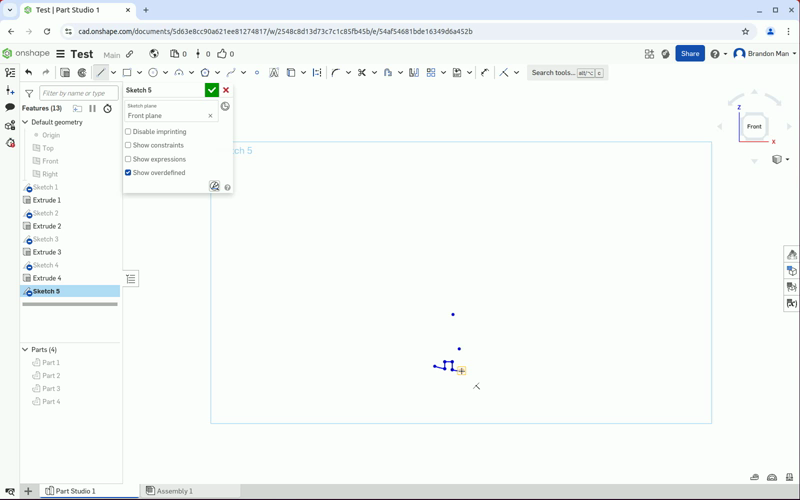
click(461, 370)
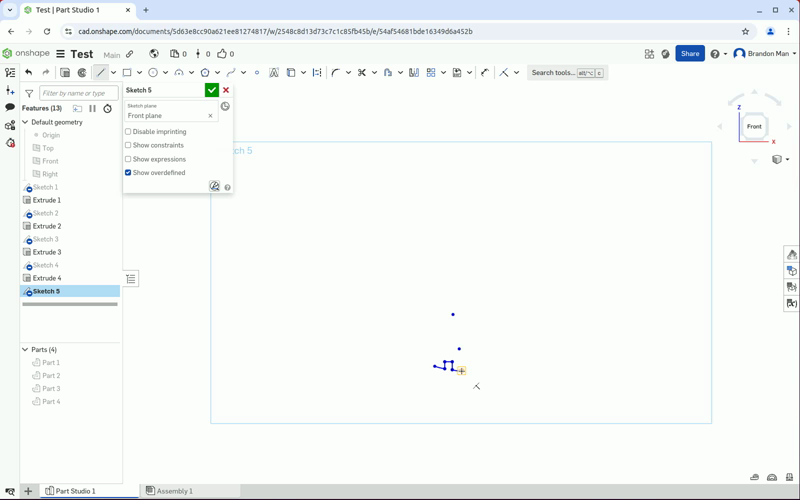
key_down(shift)
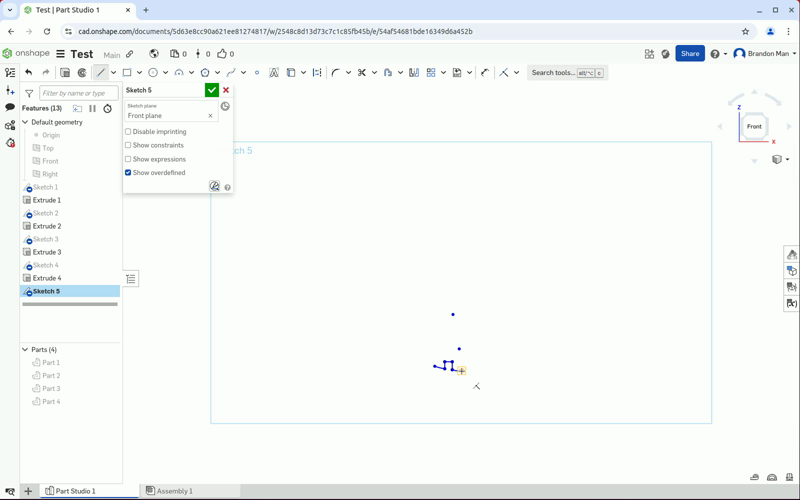
mouse_move(491, 370)
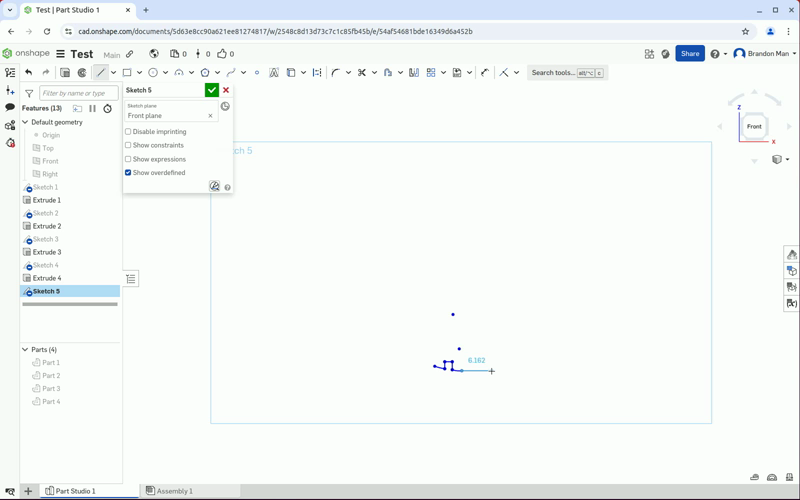
mouse_move(461, 348)
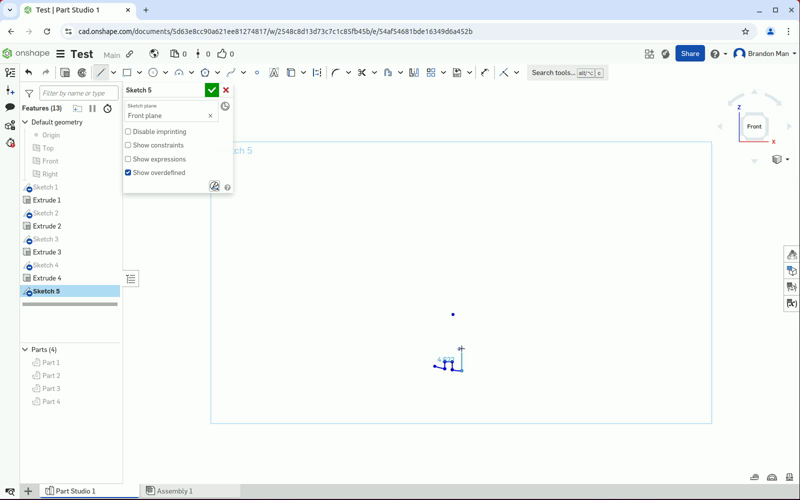
click(461, 348)
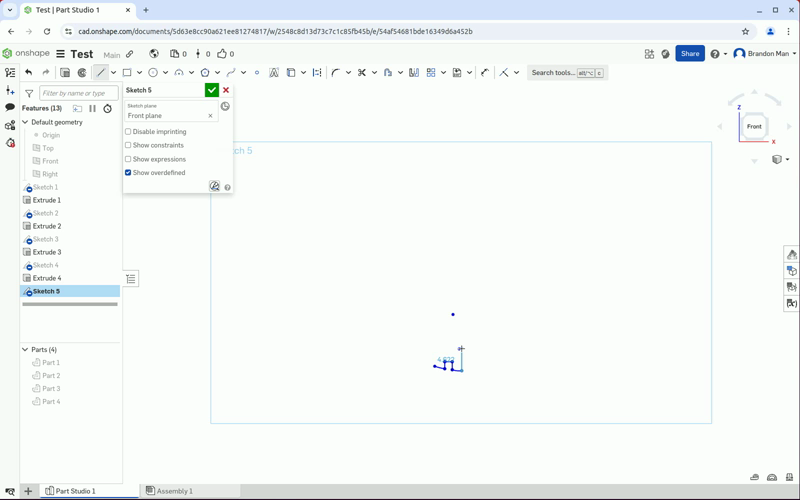
key_up(shift)
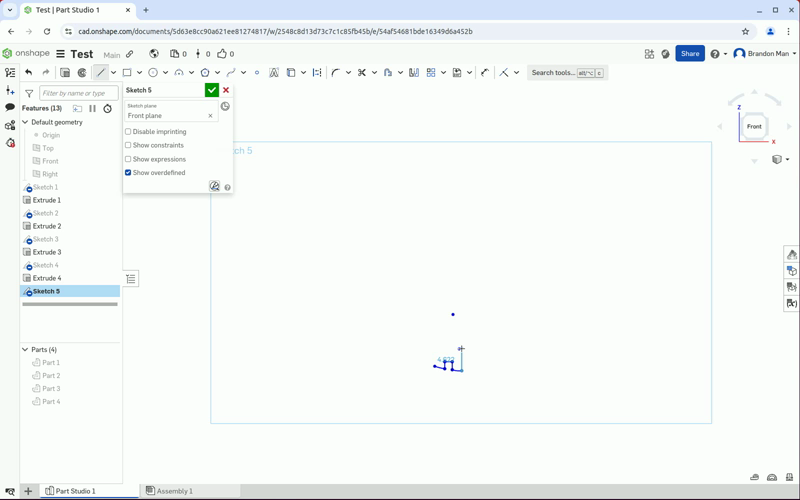
key(esc)
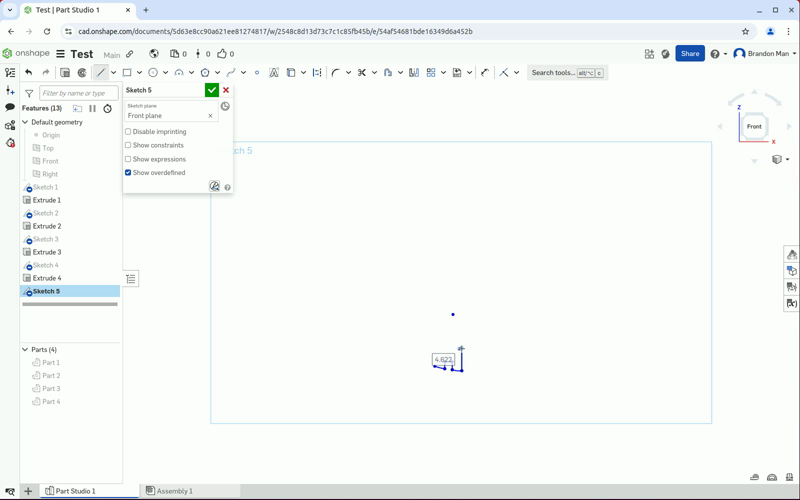
key(a)
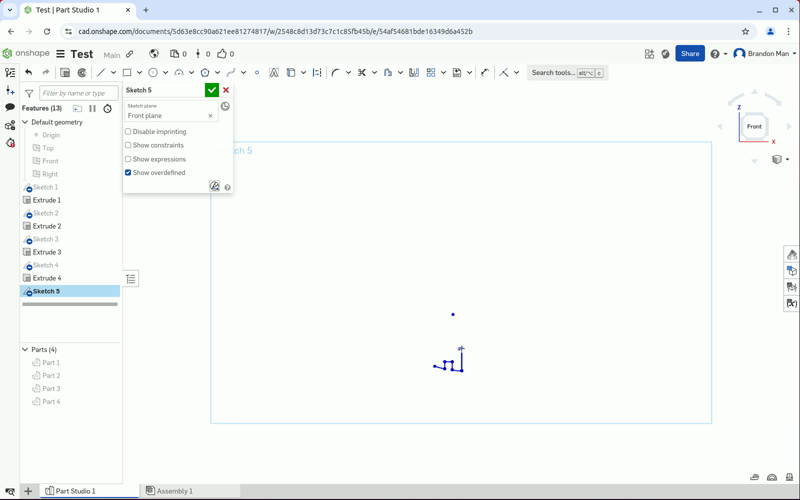
mouse_move(461, 348)
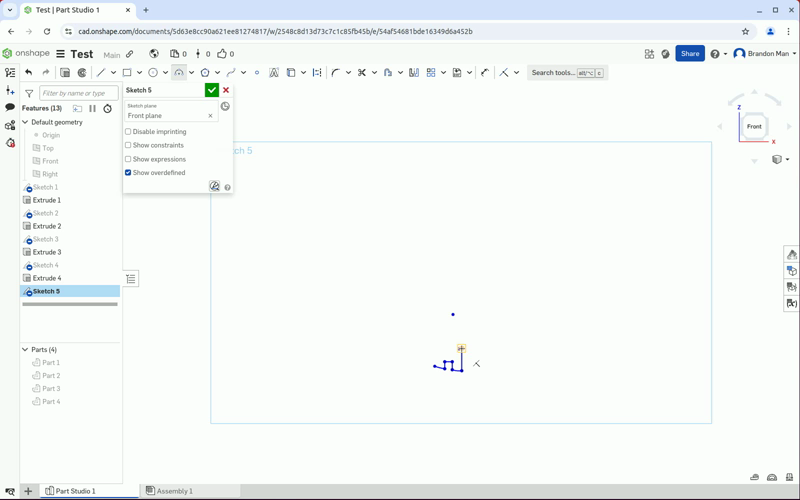
click(461, 348)
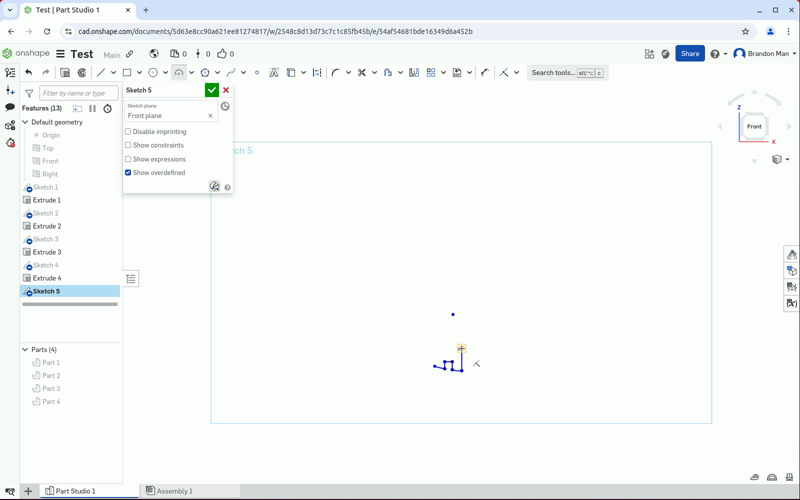
key_down(shift)
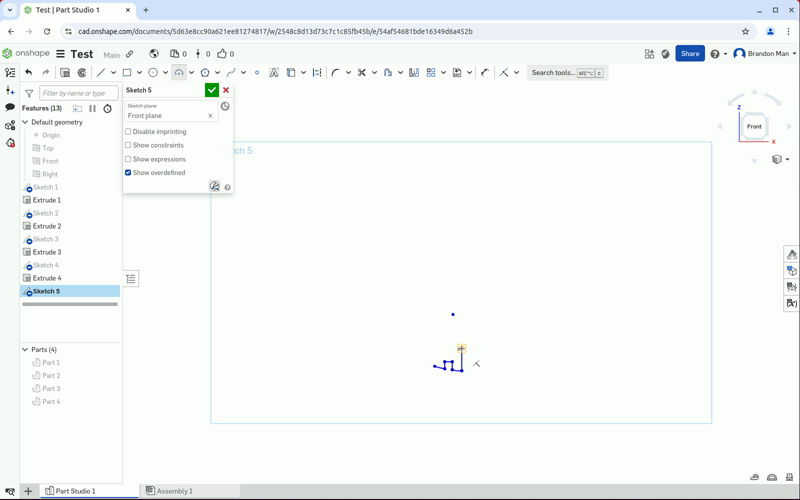
mouse_move(434, 342)
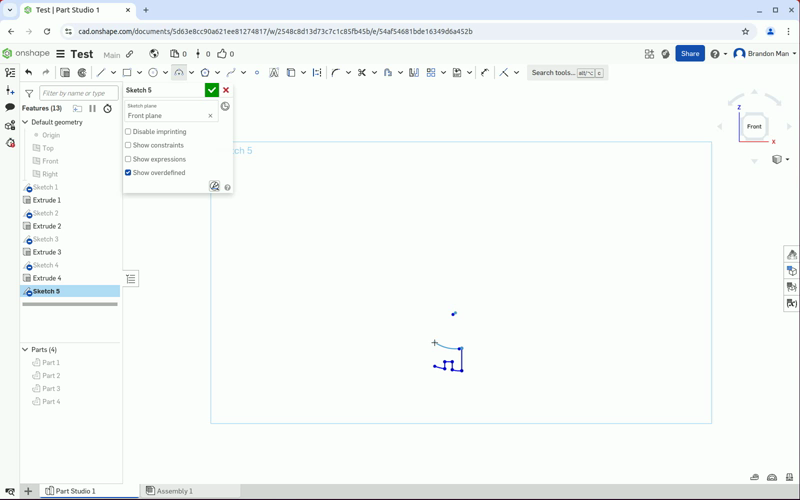
click(434, 342)
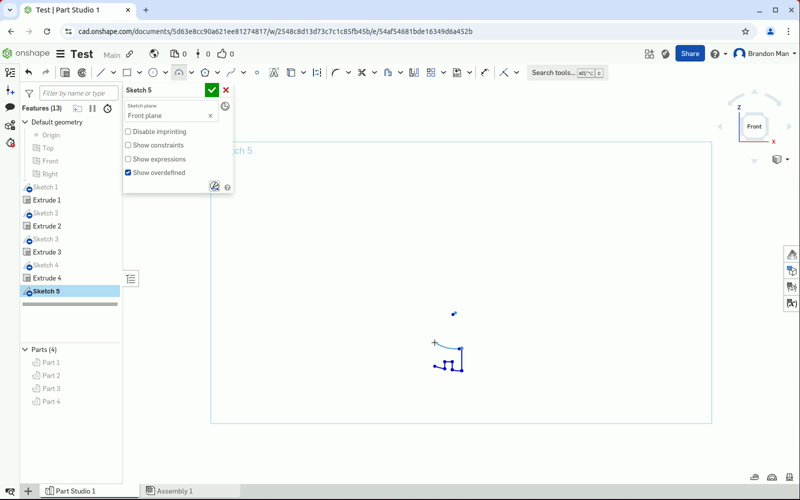
mouse_move(447, 346)
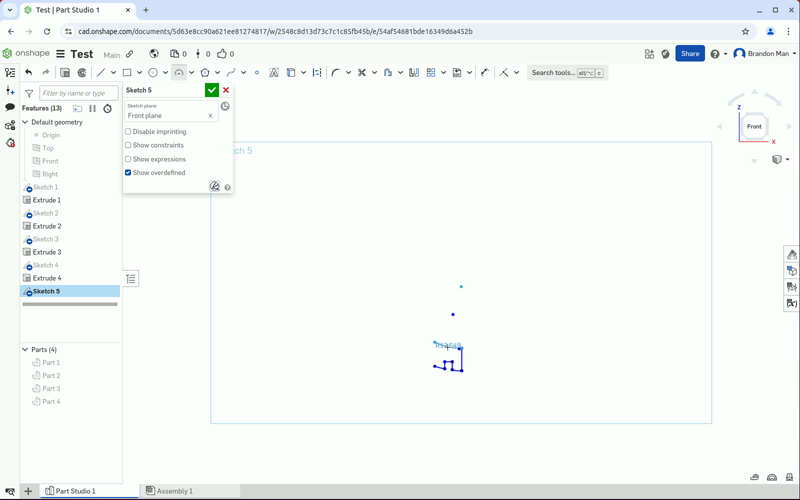
click(447, 346)
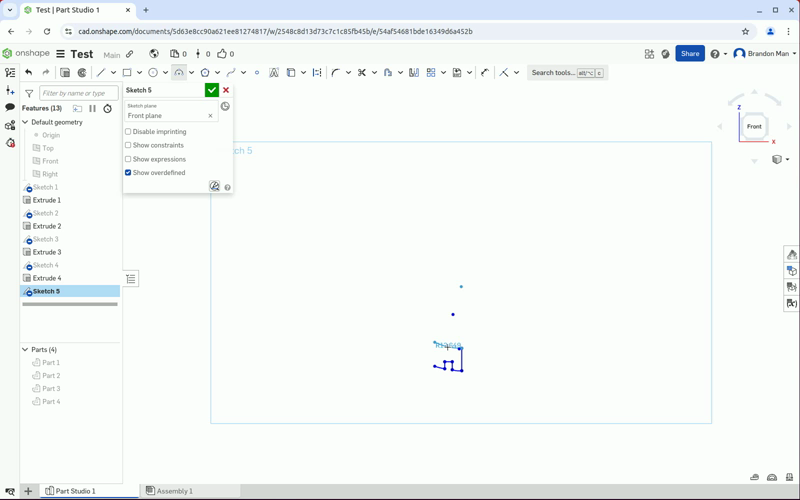
key_up(shift)
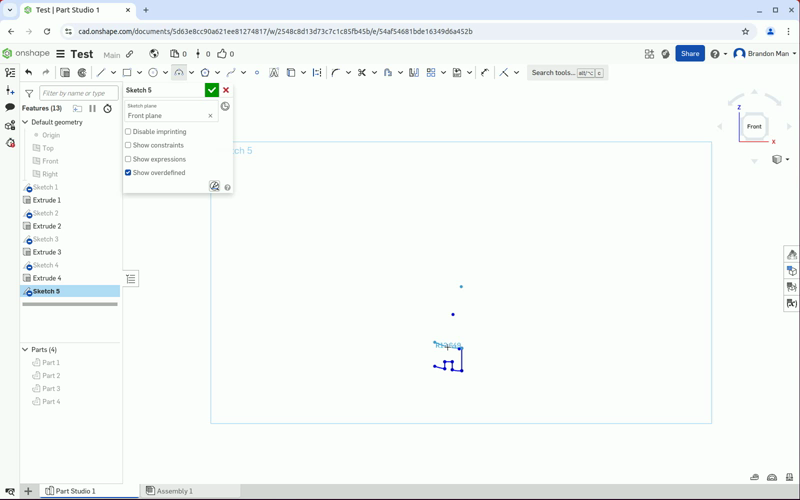
key(esc)
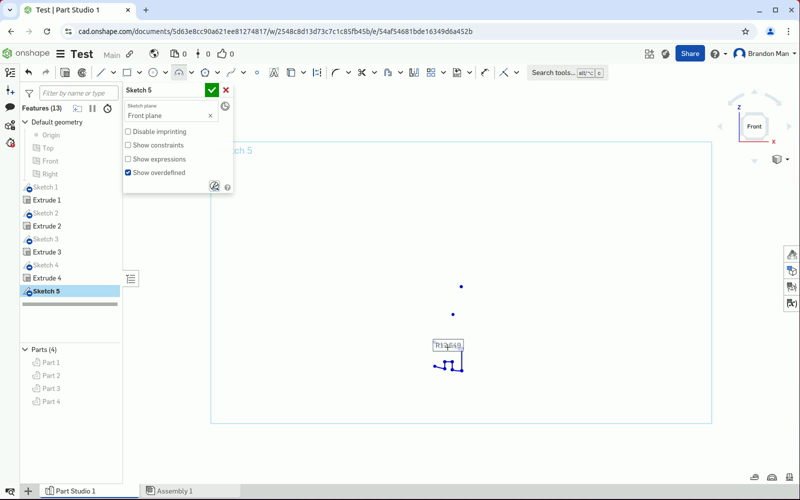
key(l)
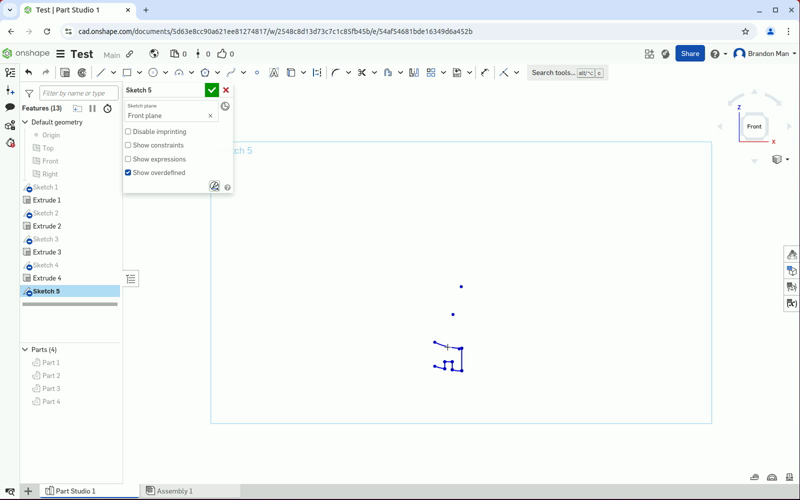
mouse_move(434, 342)
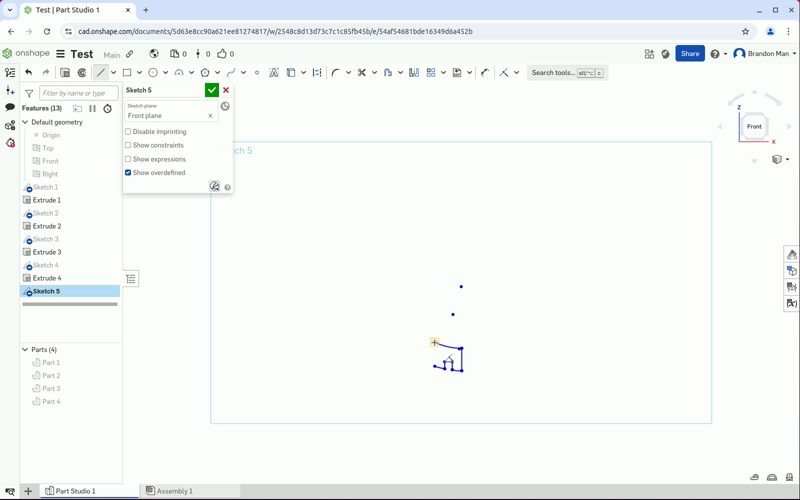
click(434, 342)
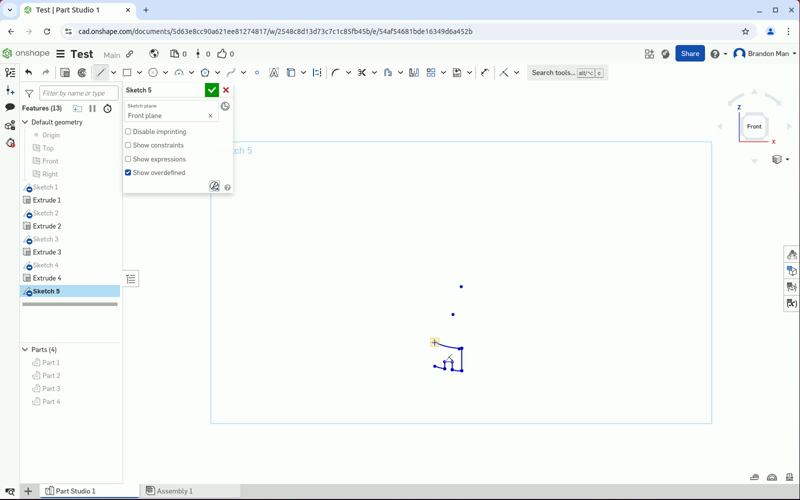
mouse_move(464, 342)
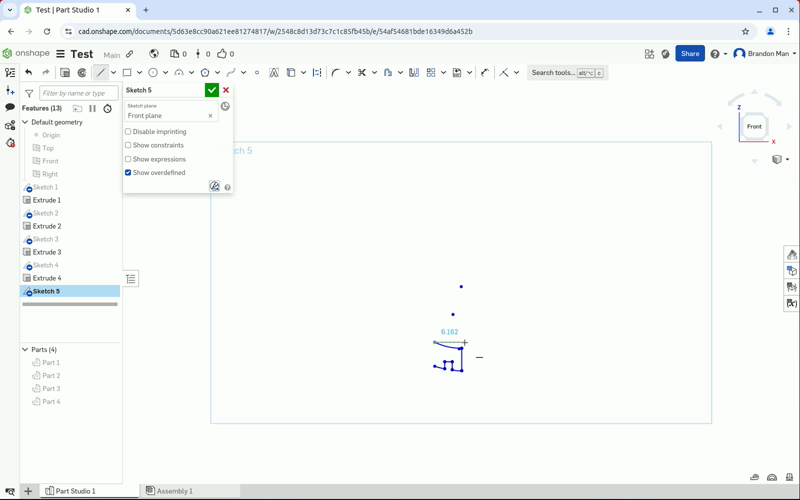
key_down(shift)
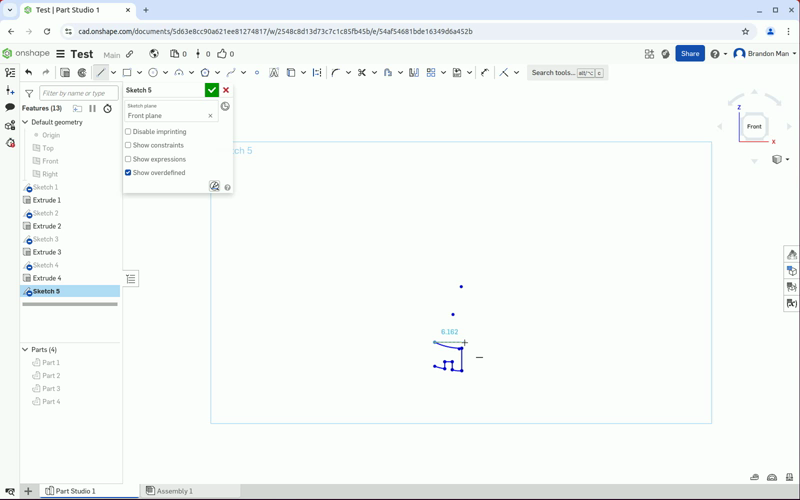
mouse_move(434, 366)
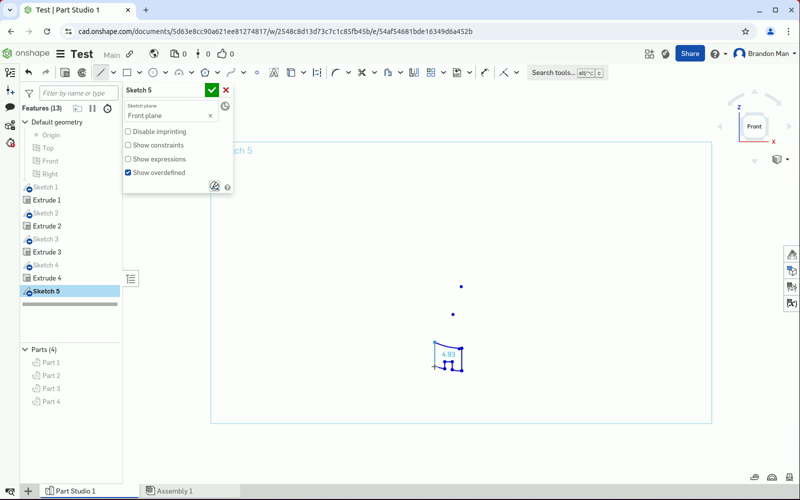
key_up(shift)
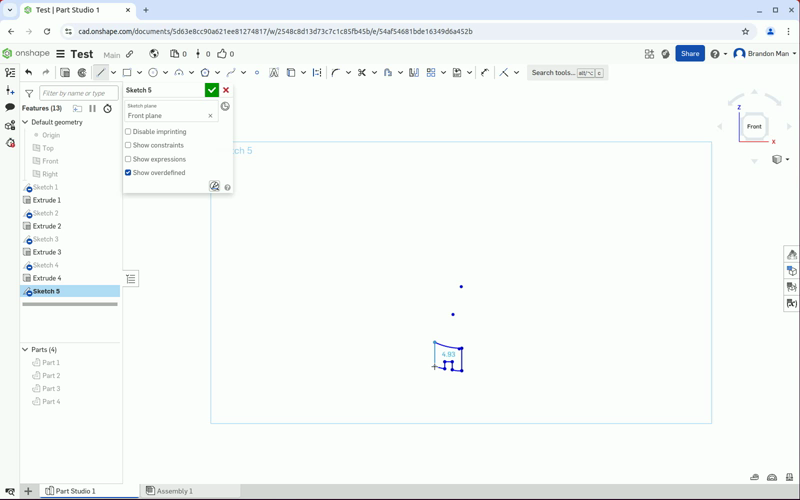
click(434, 366)
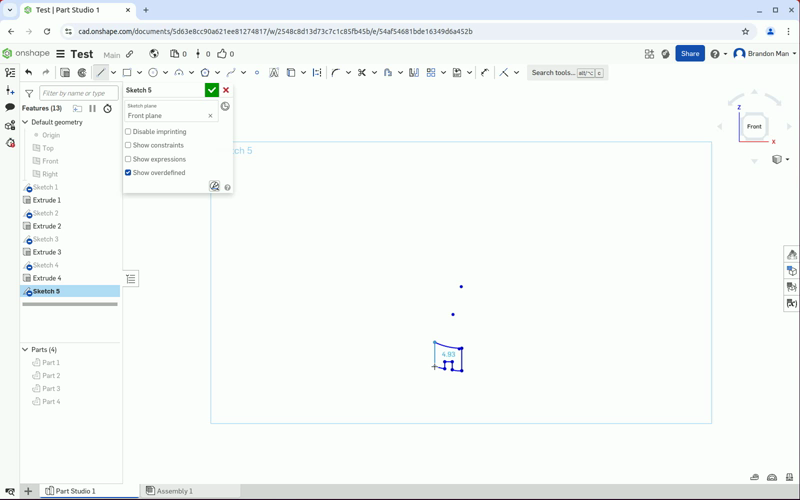
key(esc)
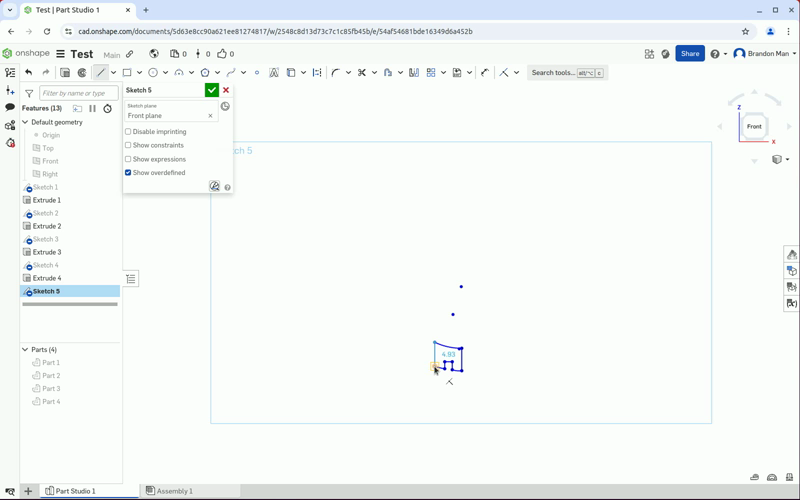
mouse_move(444, 355)
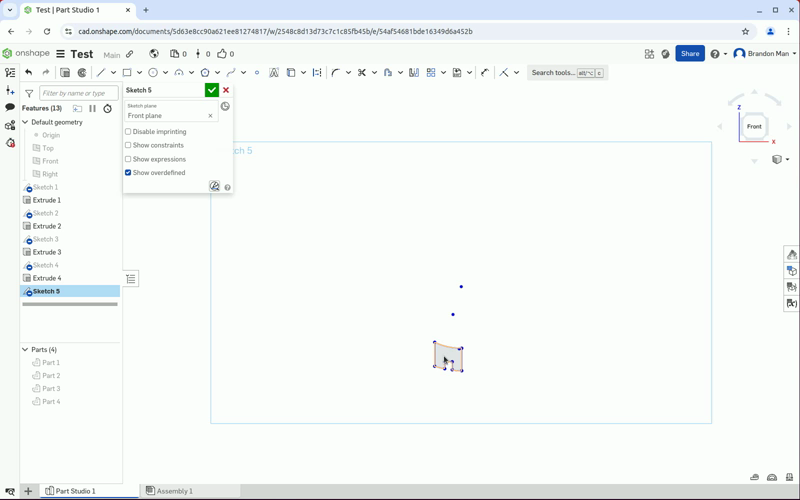
scroll(6)
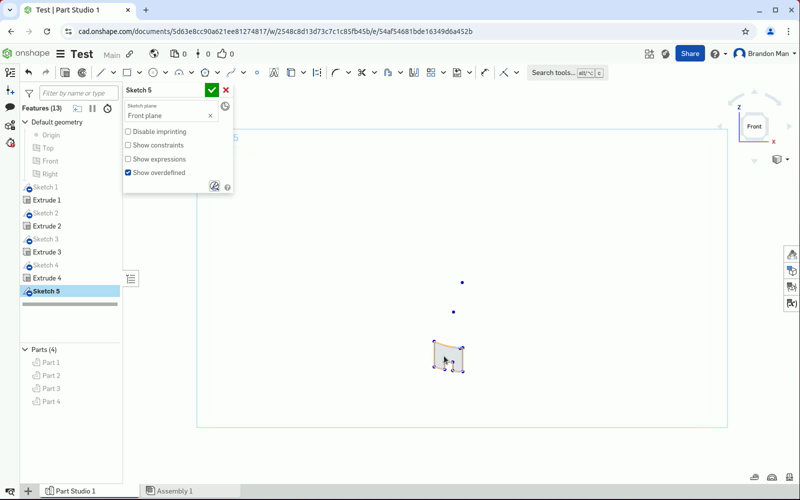
scroll(6)
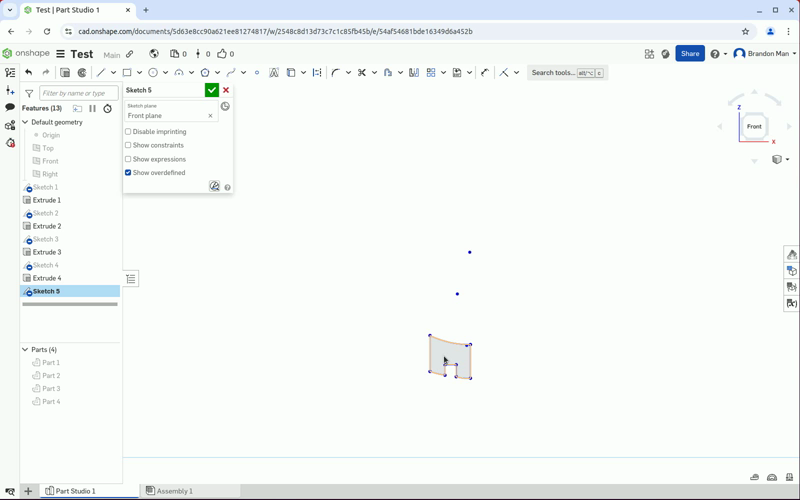
scroll(6)
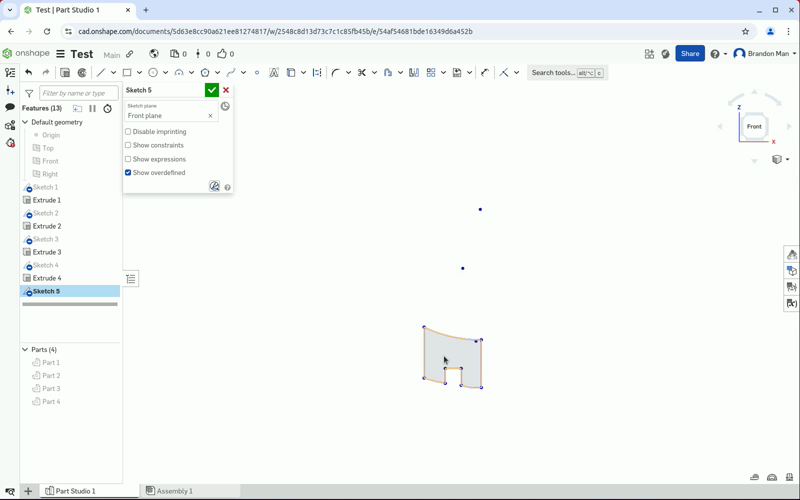
scroll(6)
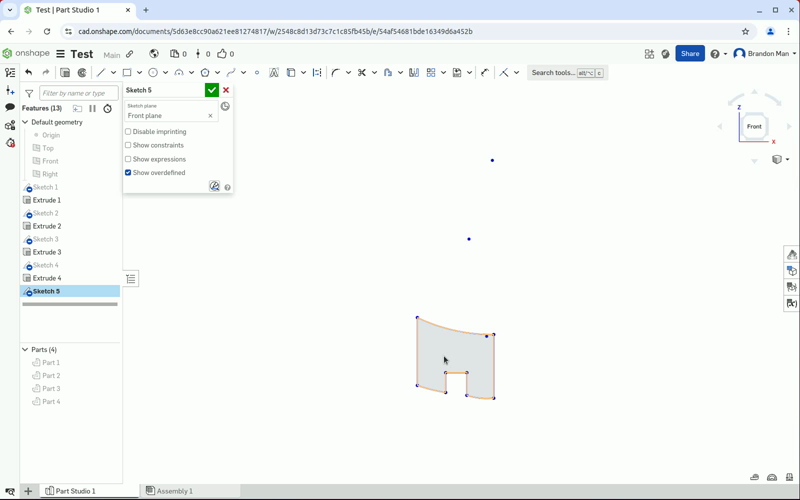
scroll(6)
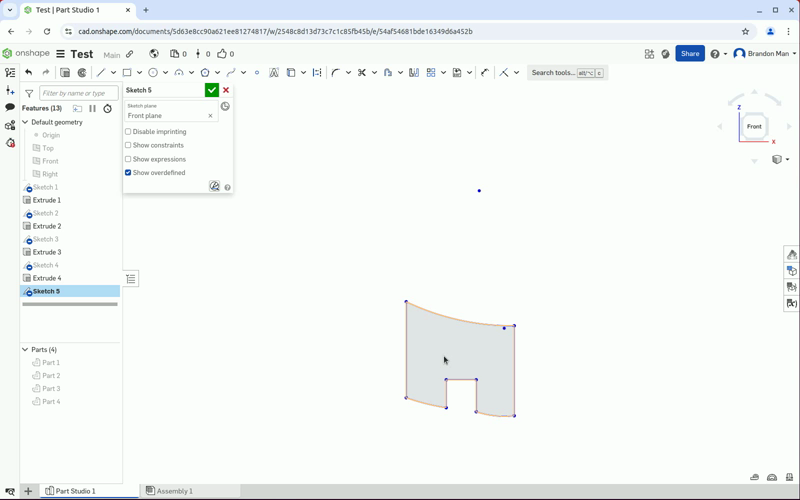
scroll(6)
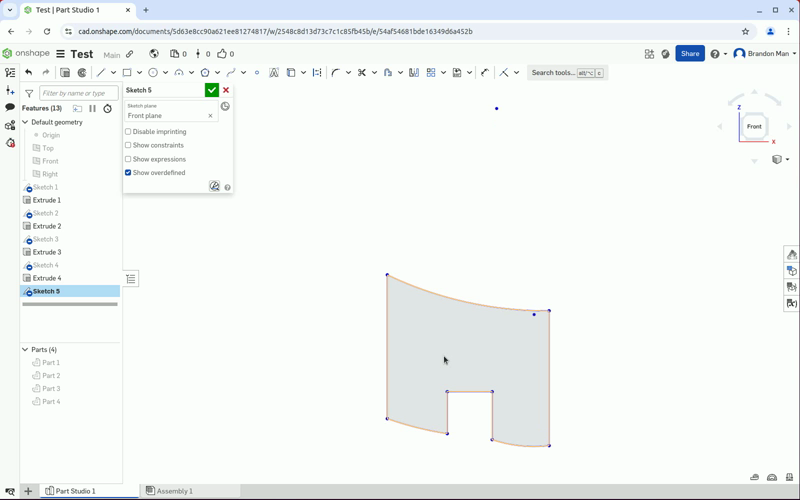
scroll(6)
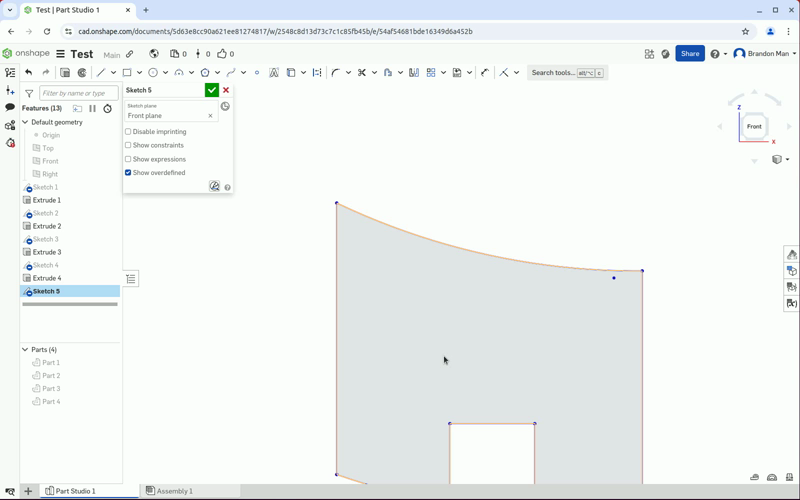
click(444, 355)
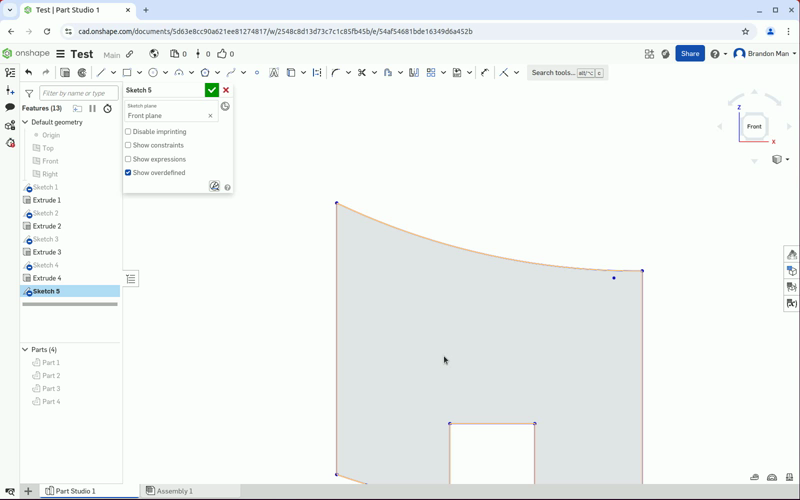
scroll(-6)
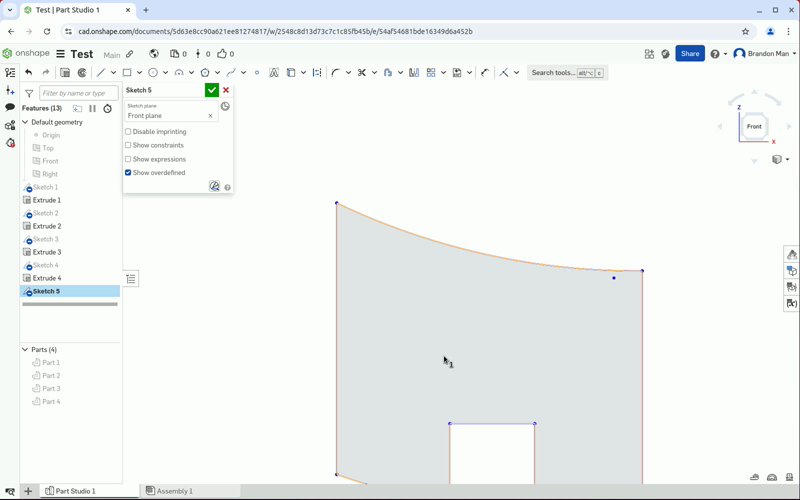
scroll(-6)
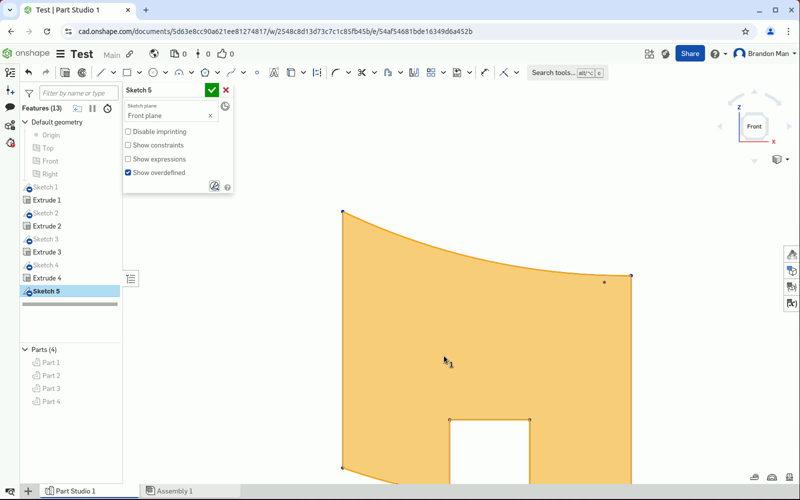
scroll(-6)
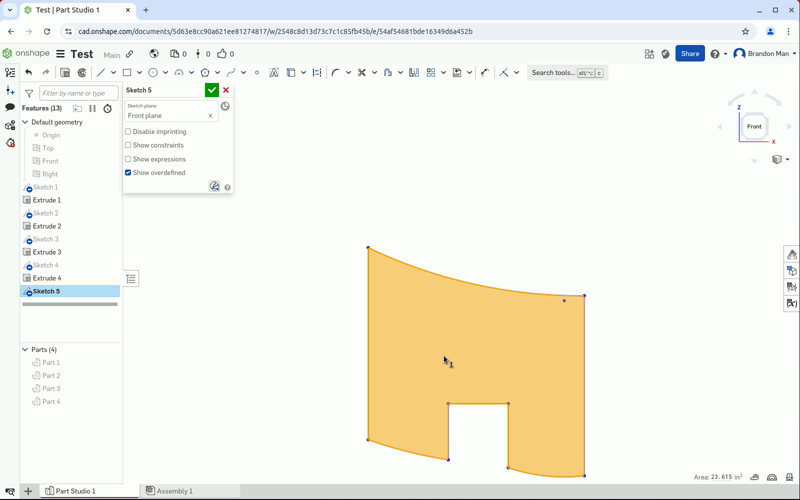
scroll(-6)
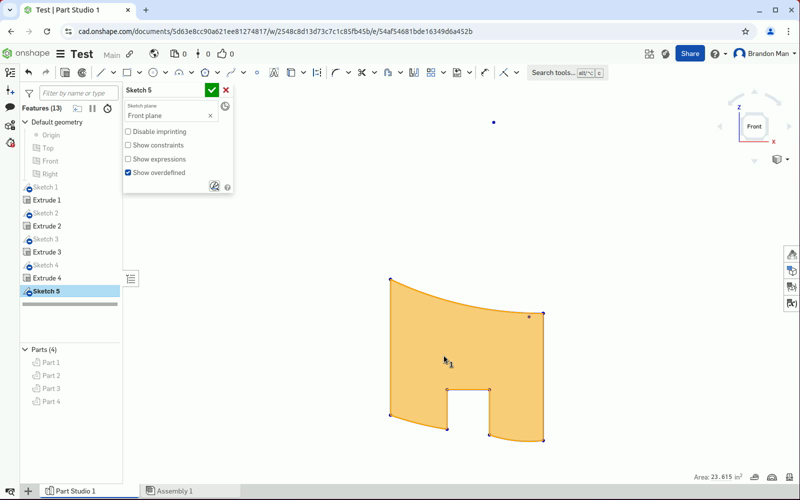
scroll(-6)
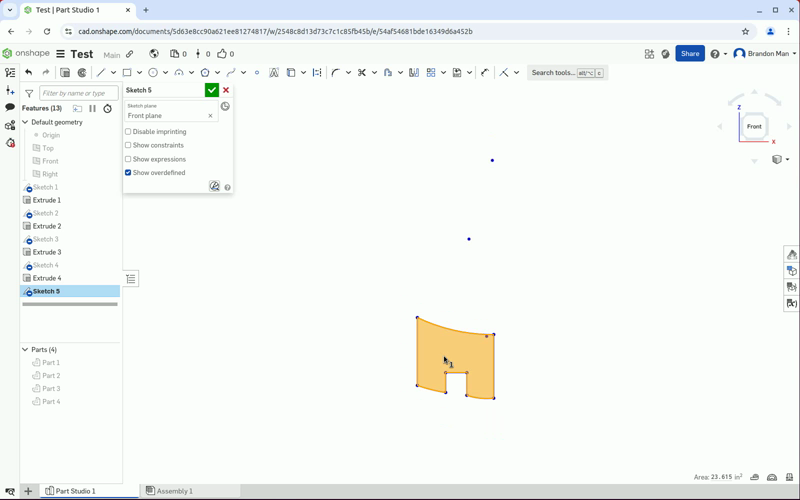
scroll(-6)
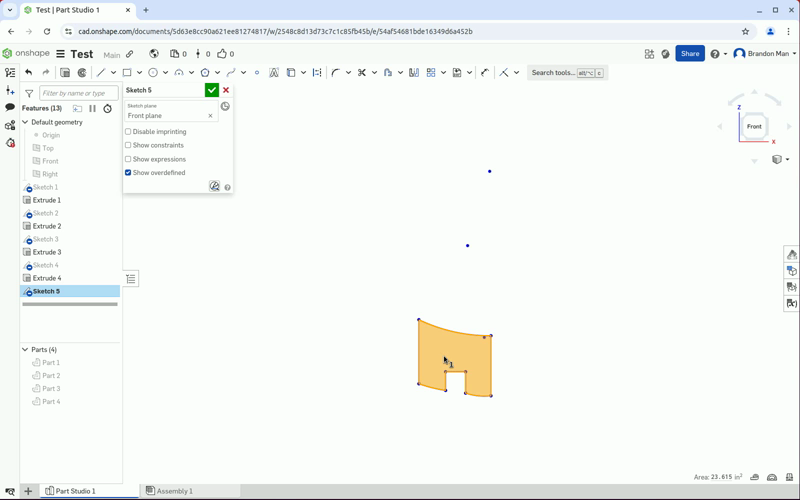
scroll(-6)
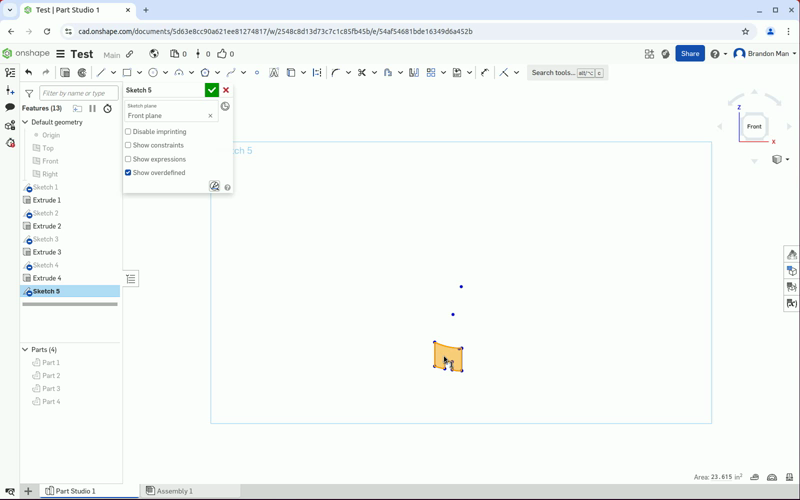
mouse_move(73, 352)
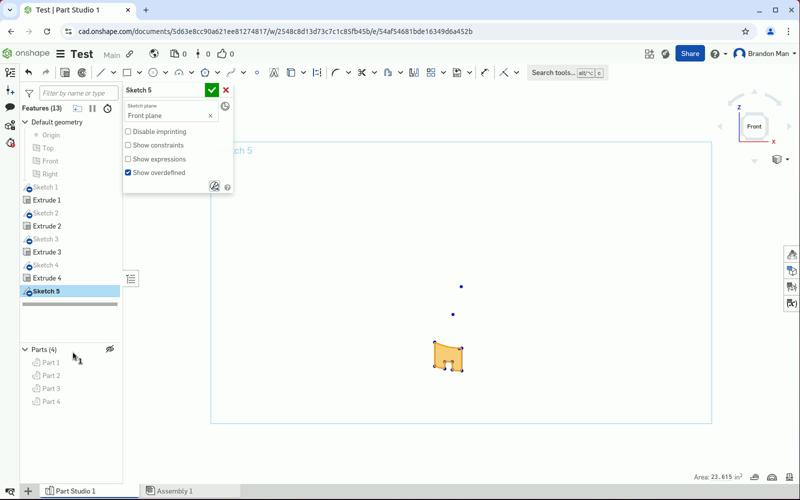
key(shift+y)
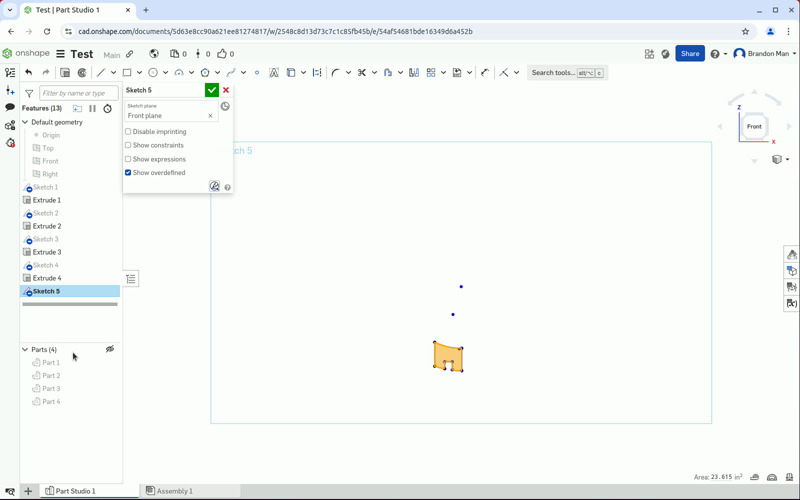
key(shift+e)
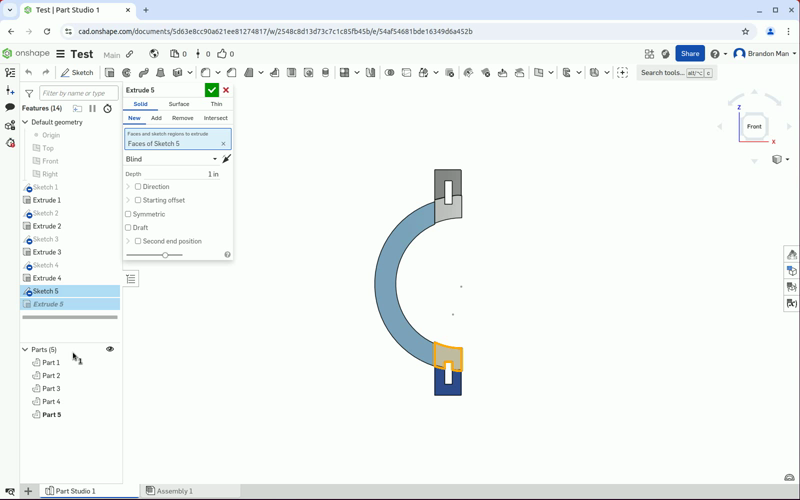
mouse_move(143, 106)
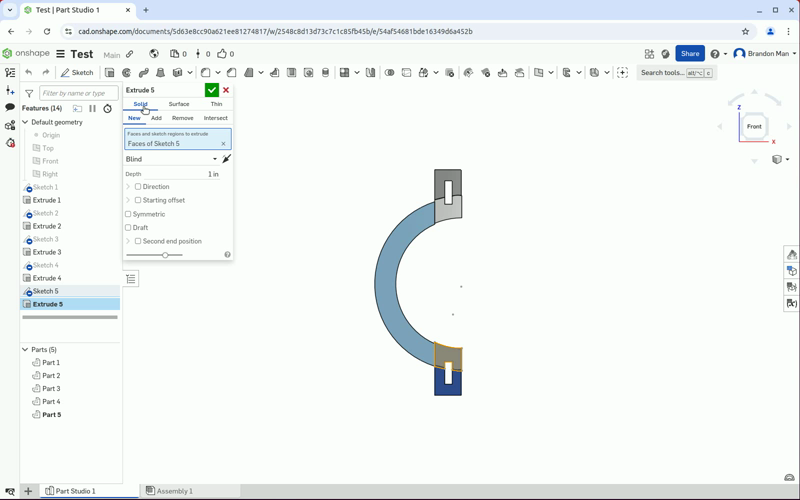
click(143, 106)
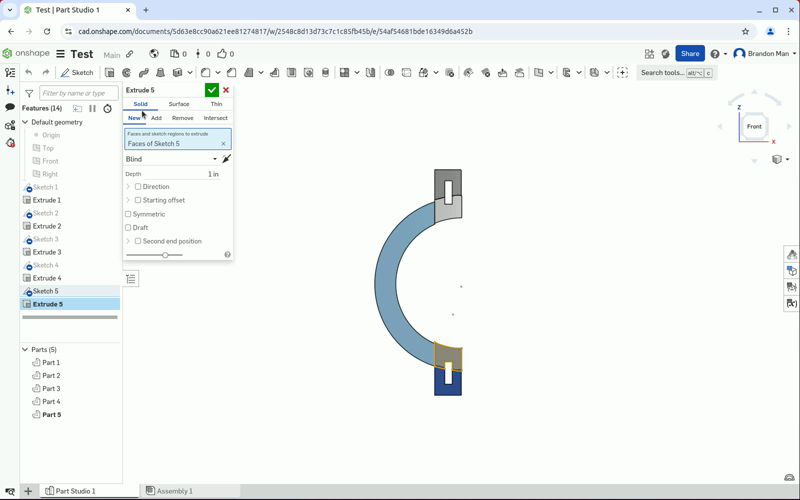
mouse_move(137, 120)
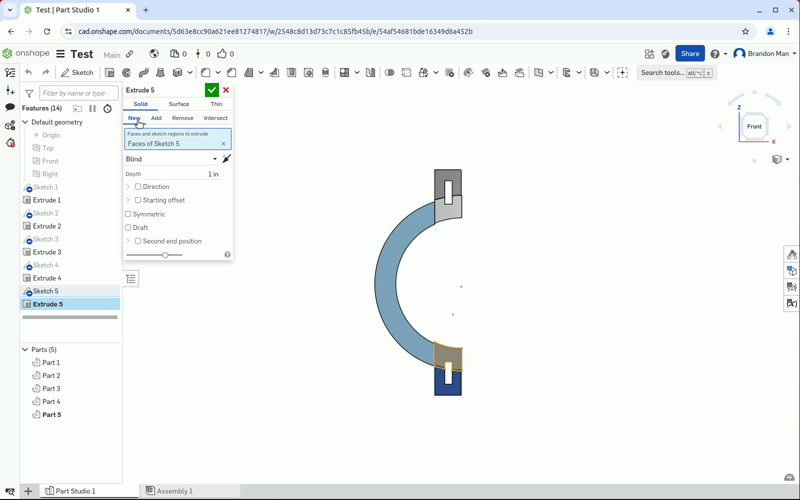
click(137, 120)
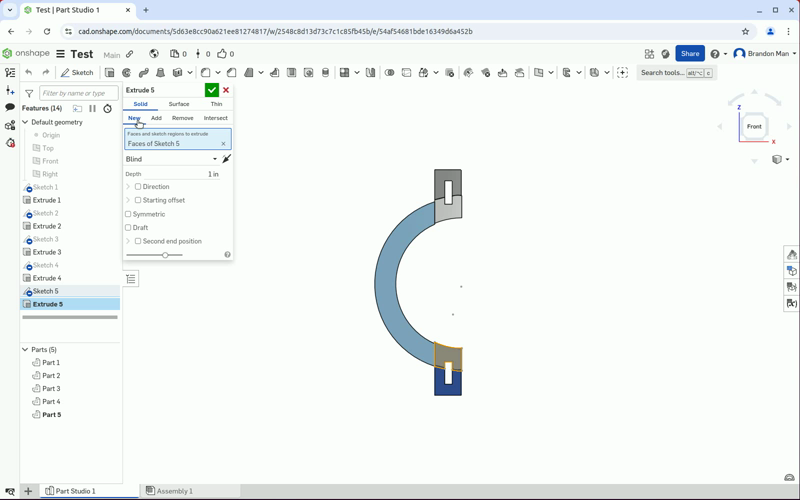
key(tab, 4)
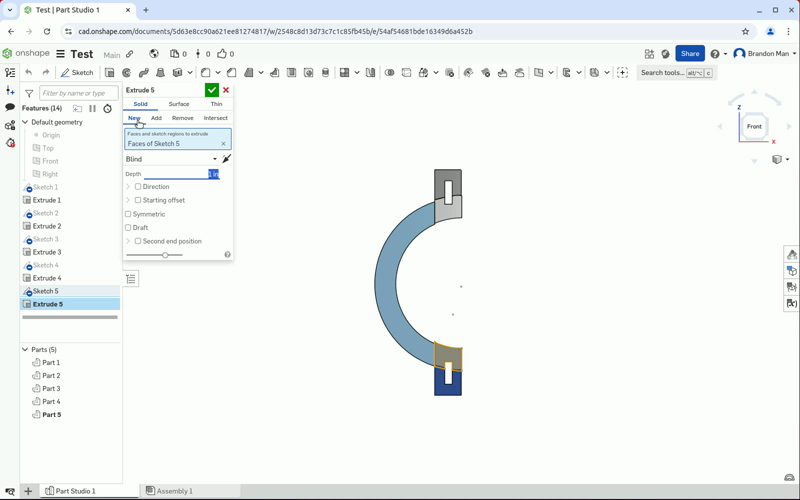
text(8.906)
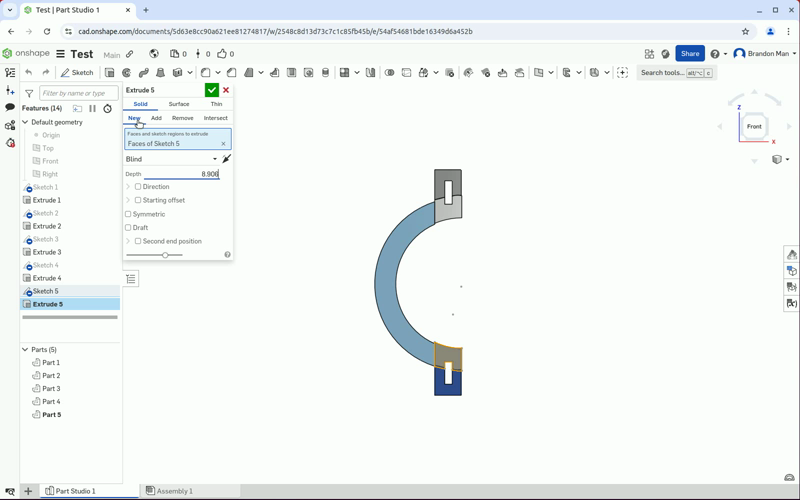
key(enter)
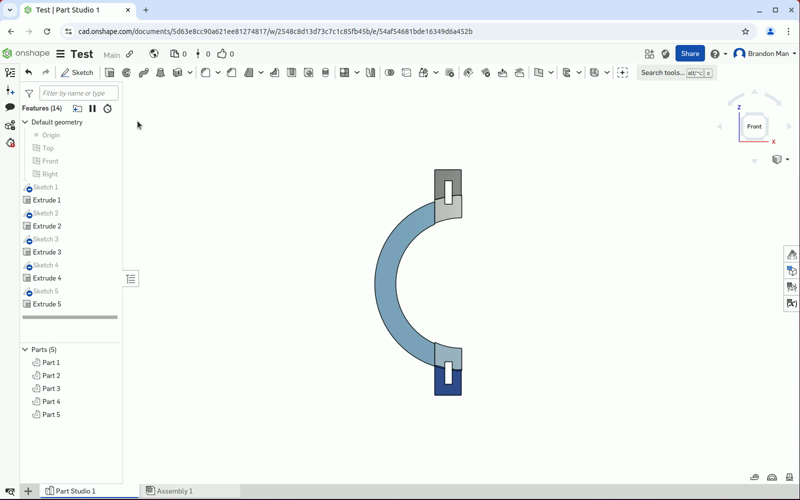
key(shift+h)
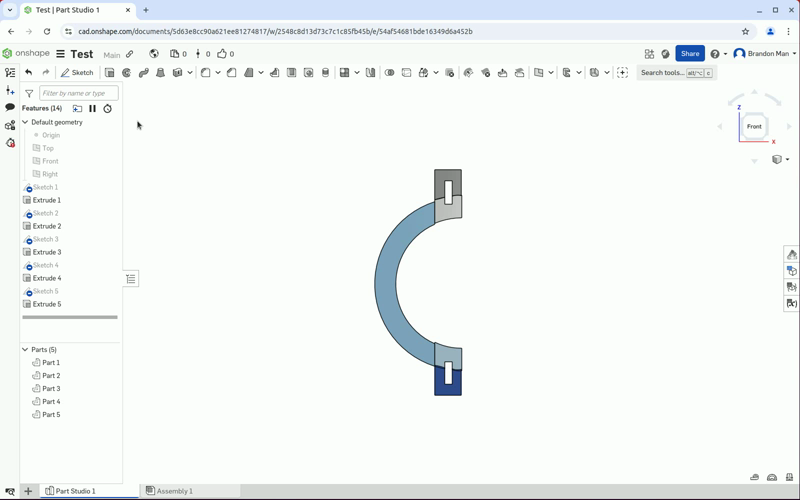
key(shift+h)
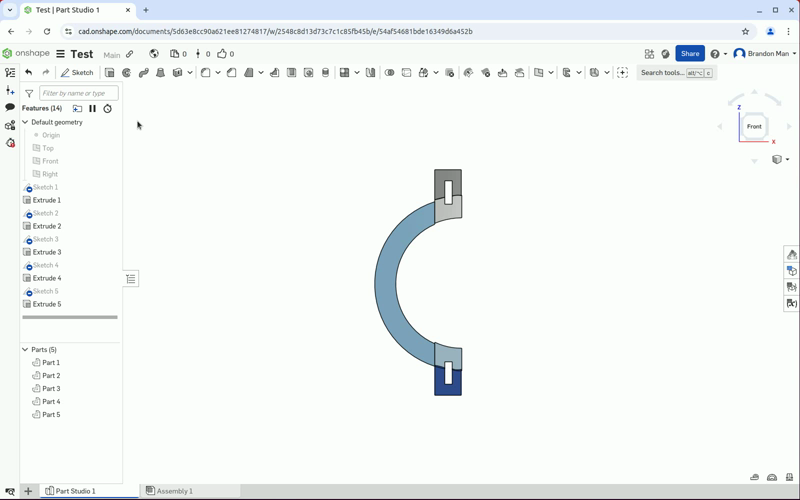
mouse_move(73, 189)
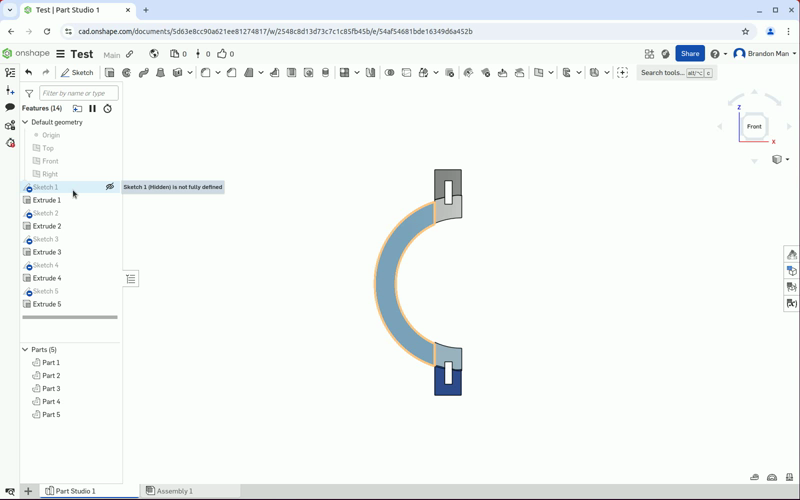
click(73, 189)
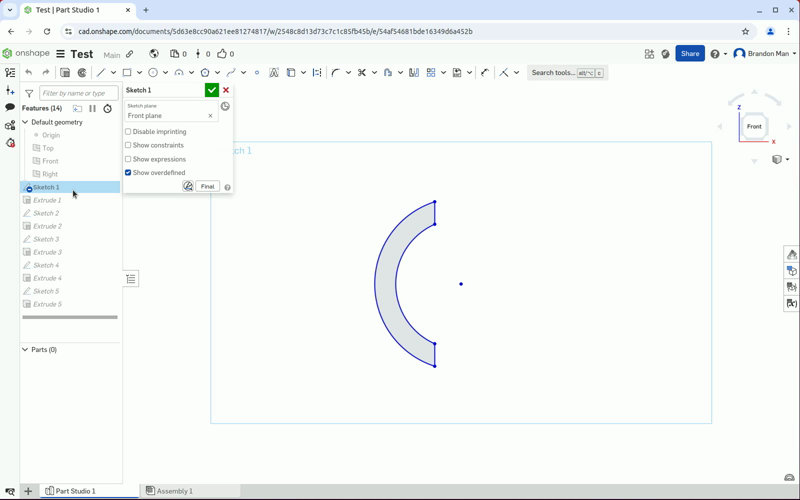
mouse_move(229, 92)
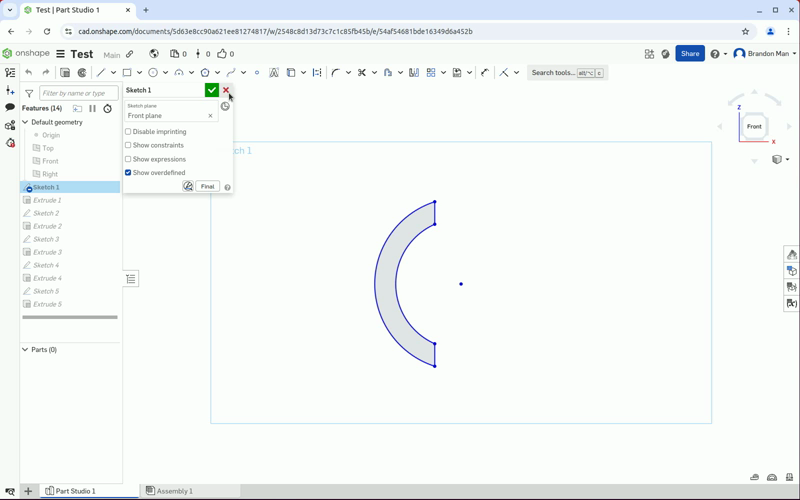
click(229, 92)
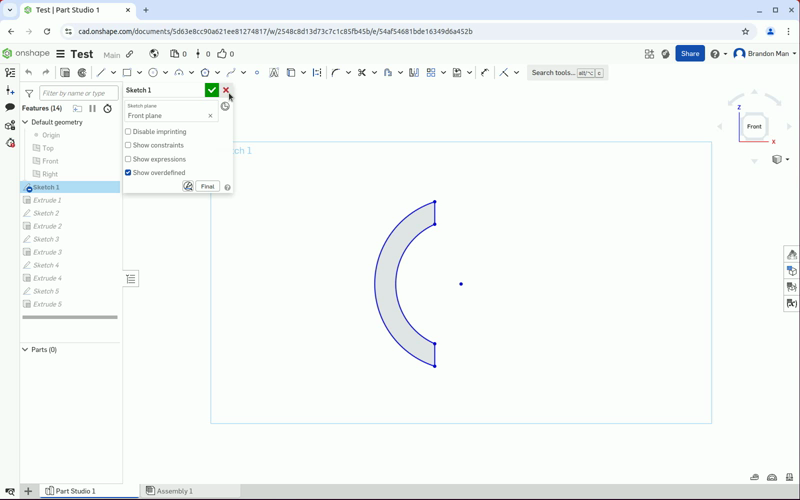
key(shift+s)
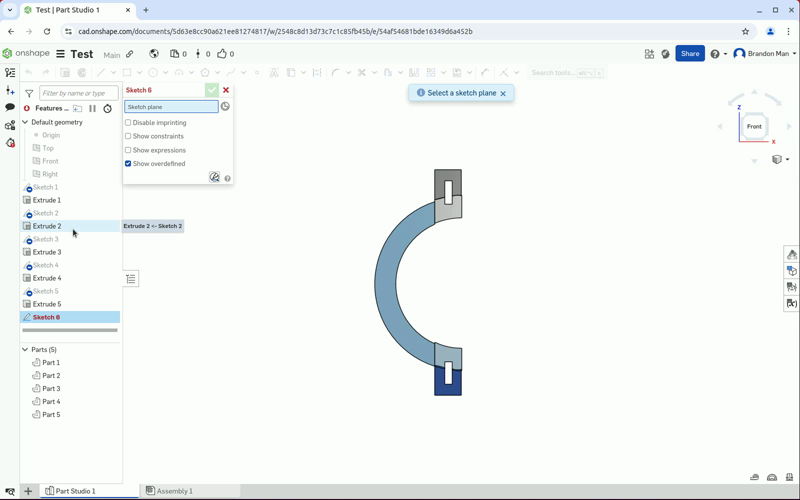
scroll(3)
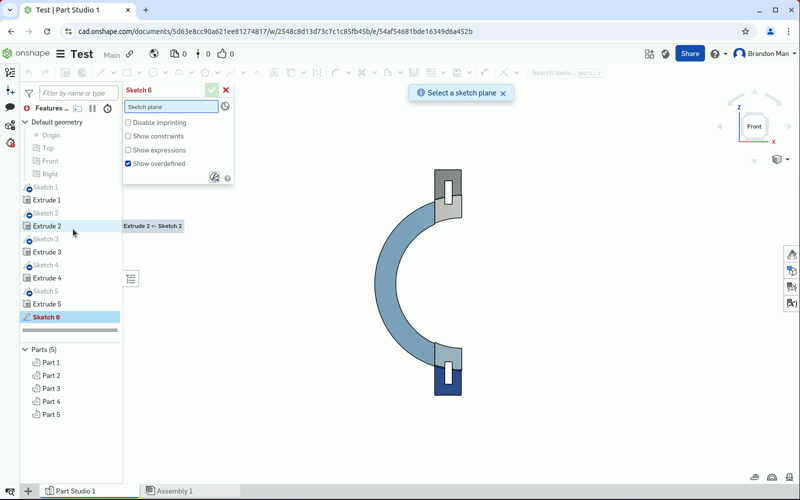
mouse_move(73, 163)
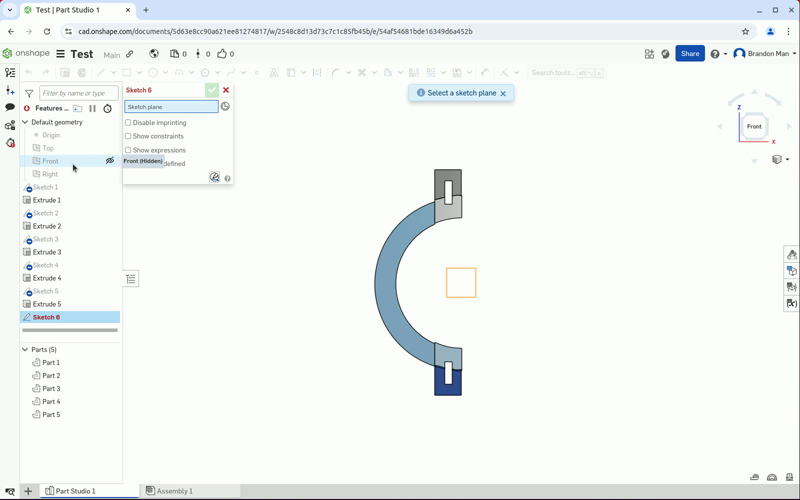
click(73, 163)
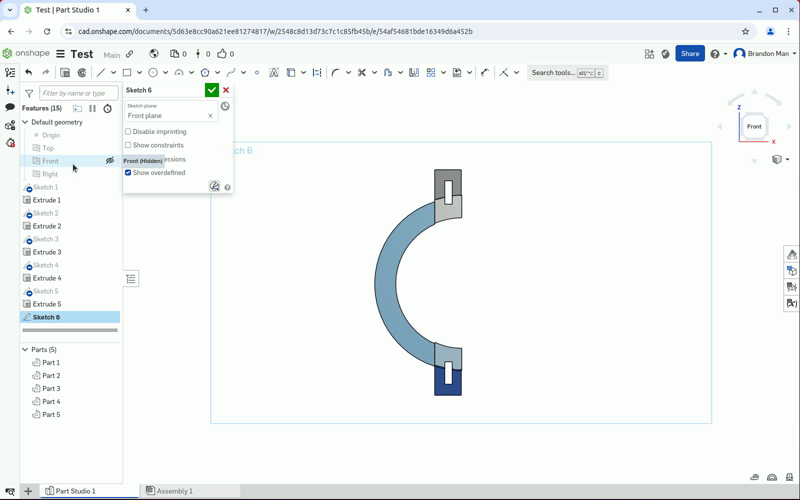
mouse_move(73, 352)
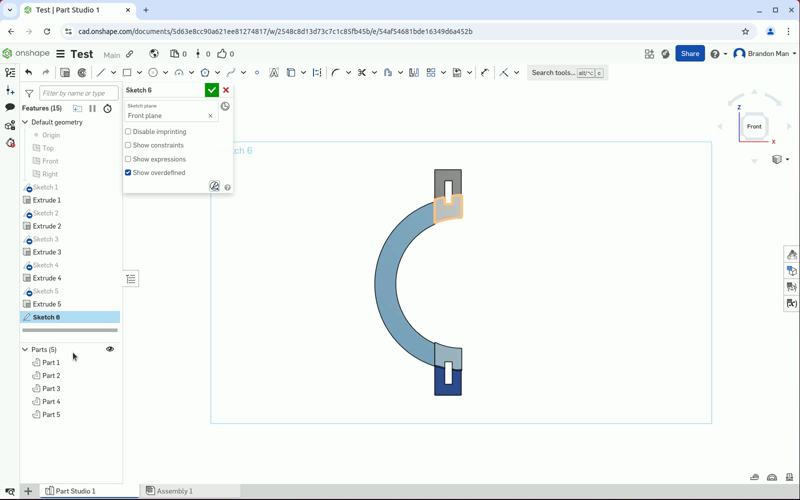
key(y)
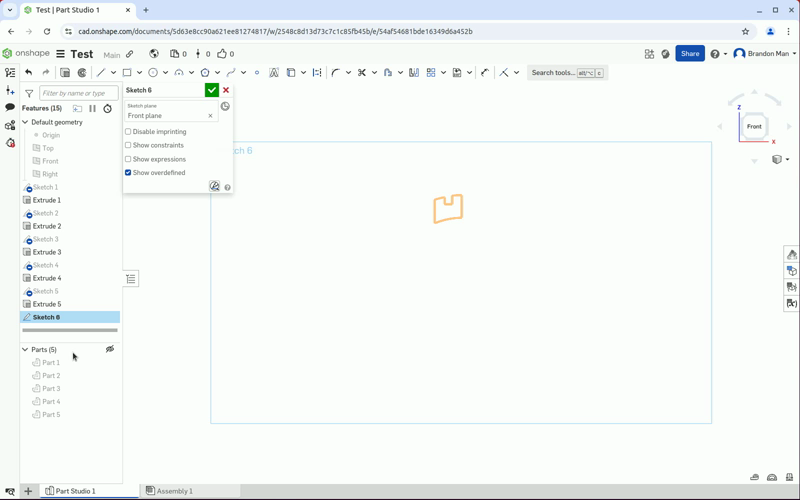
key(l)
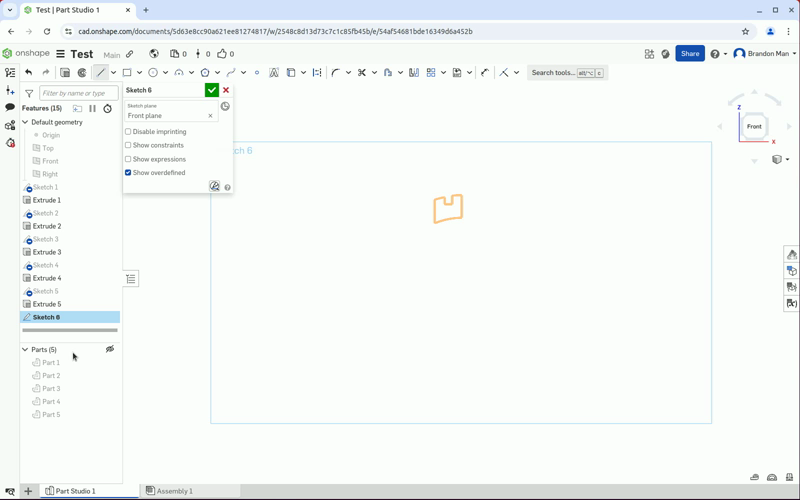
key_down(shift)
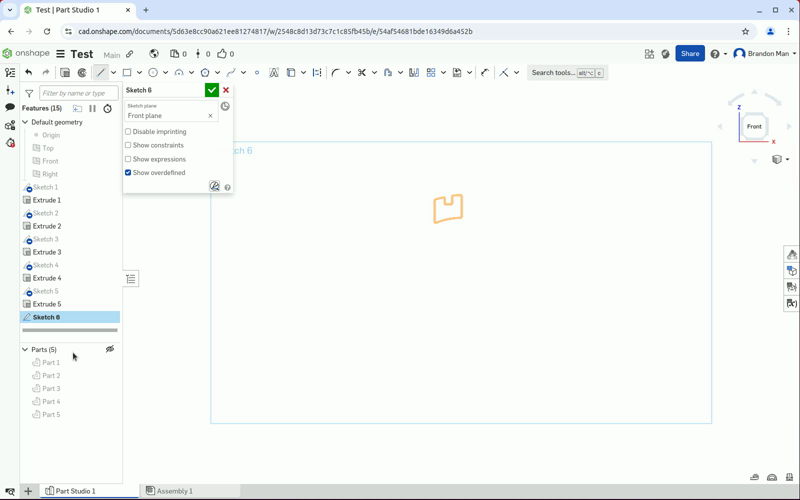
mouse_move(434, 366)
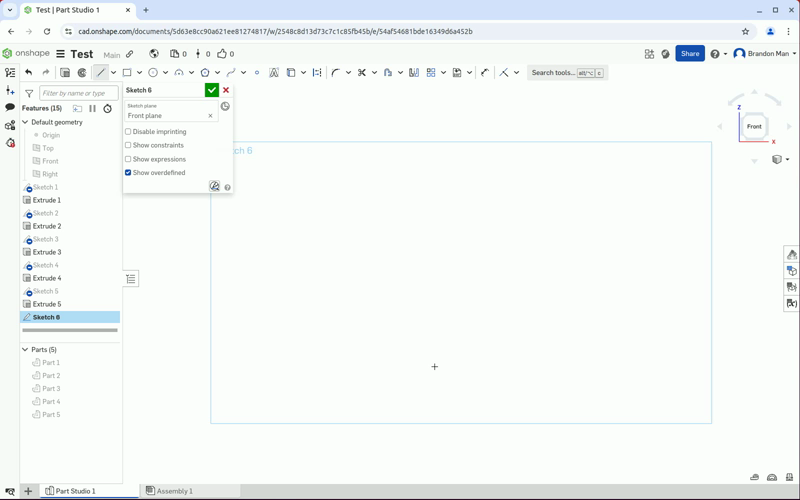
click(434, 366)
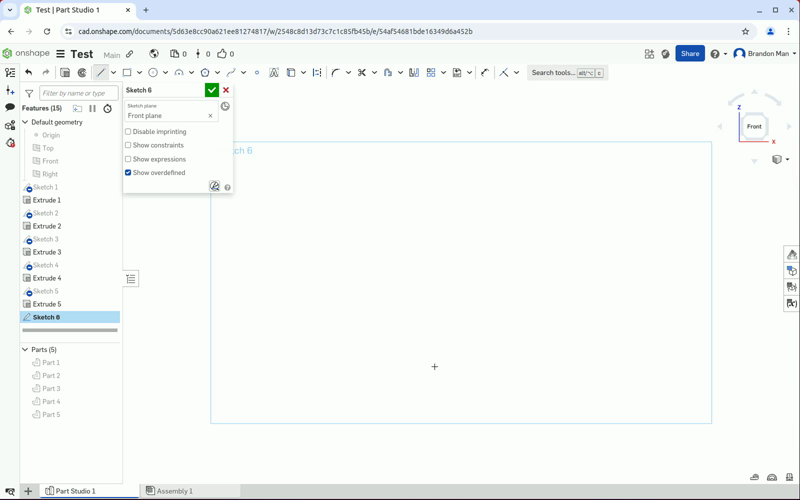
key_up(shift)
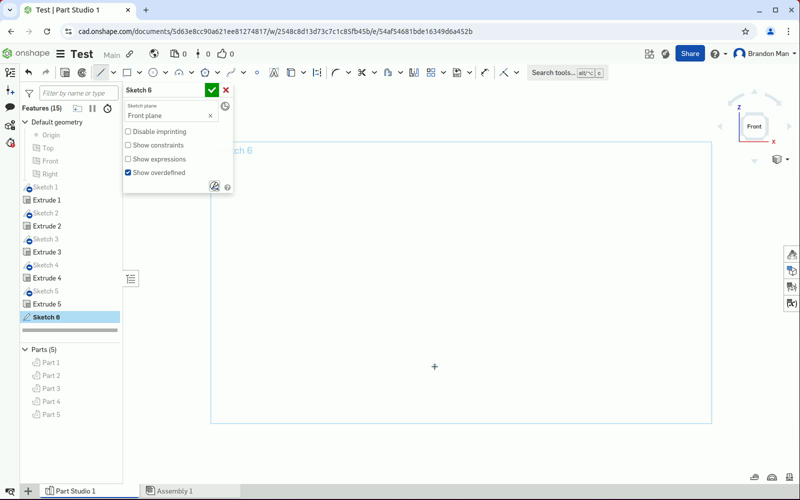
key_down(shift)
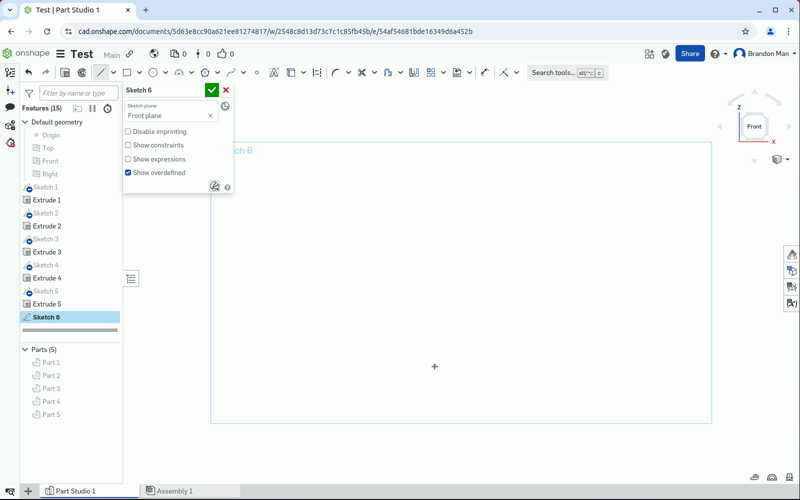
mouse_move(464, 366)
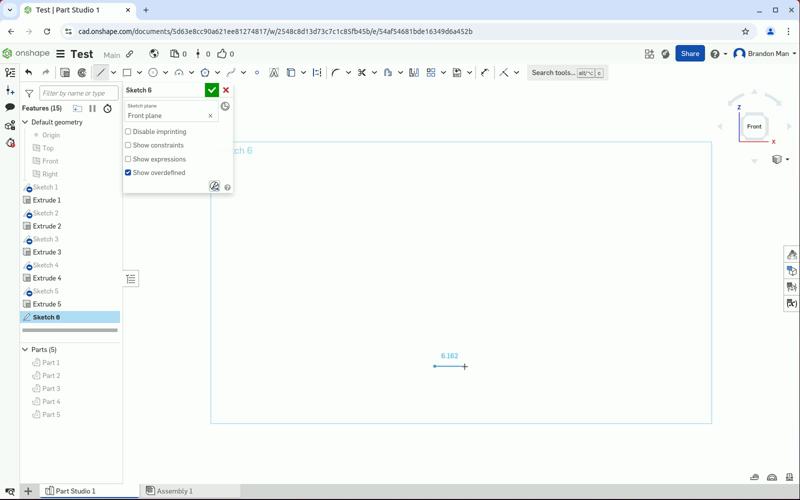
mouse_move(434, 343)
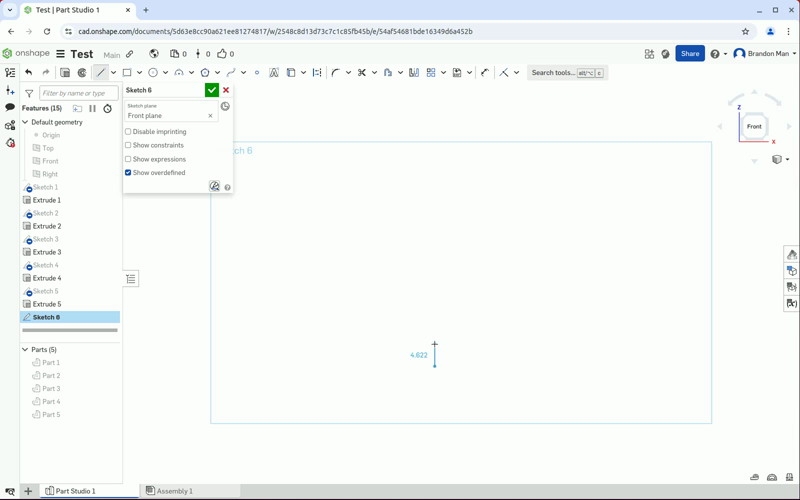
click(434, 343)
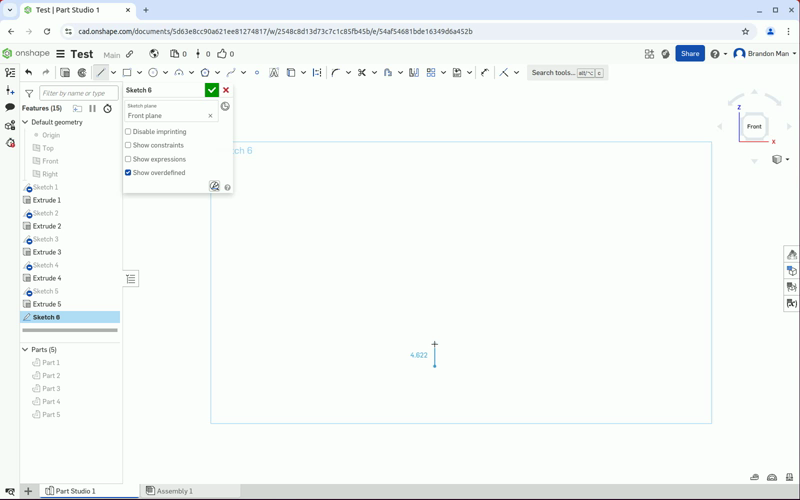
key_up(shift)
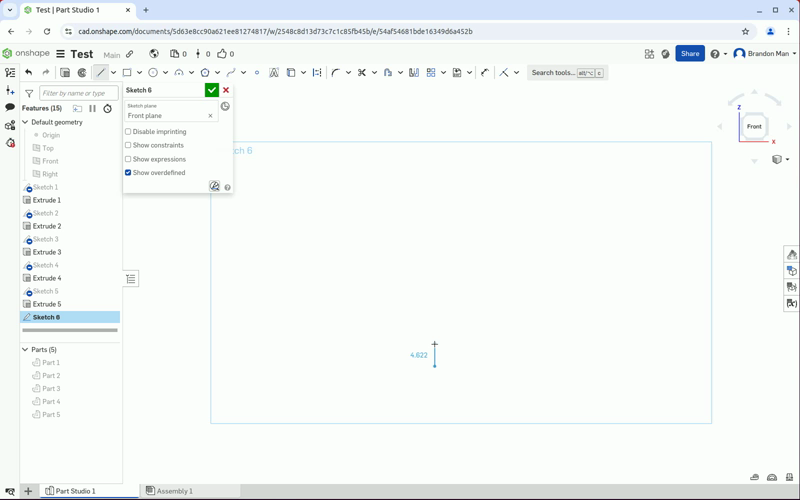
key(esc)
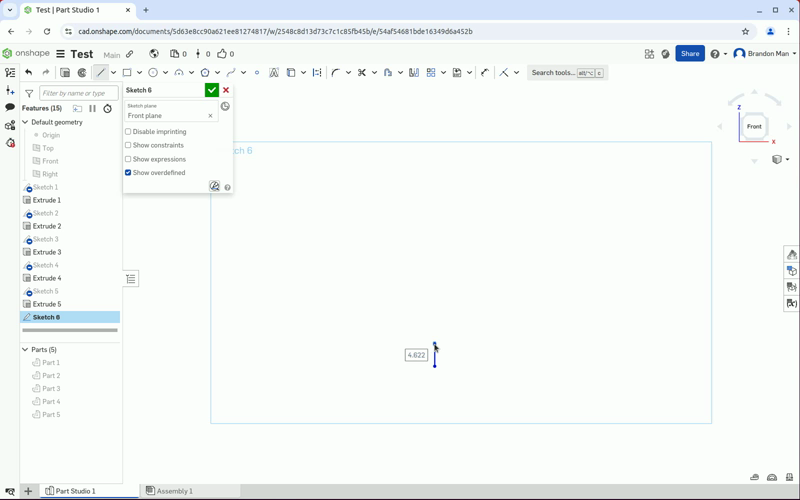
key(a)
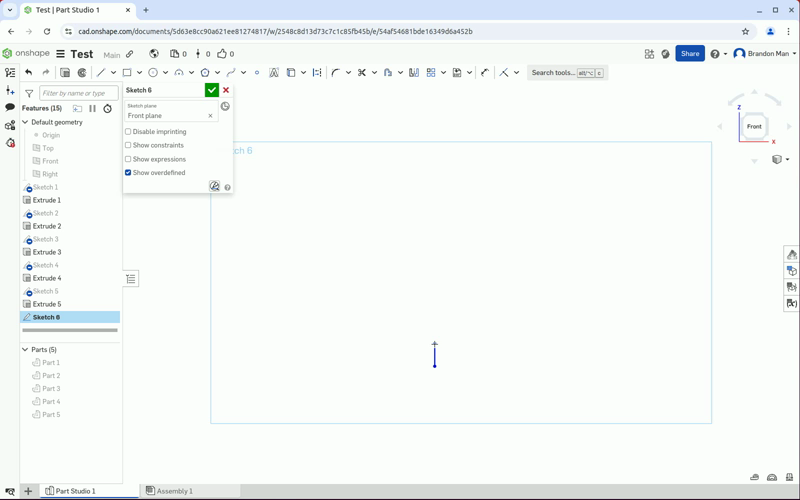
mouse_move(434, 343)
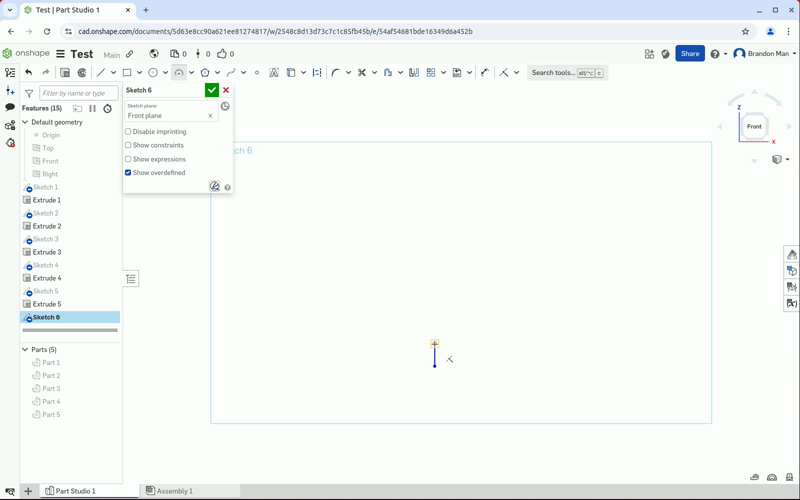
click(434, 343)
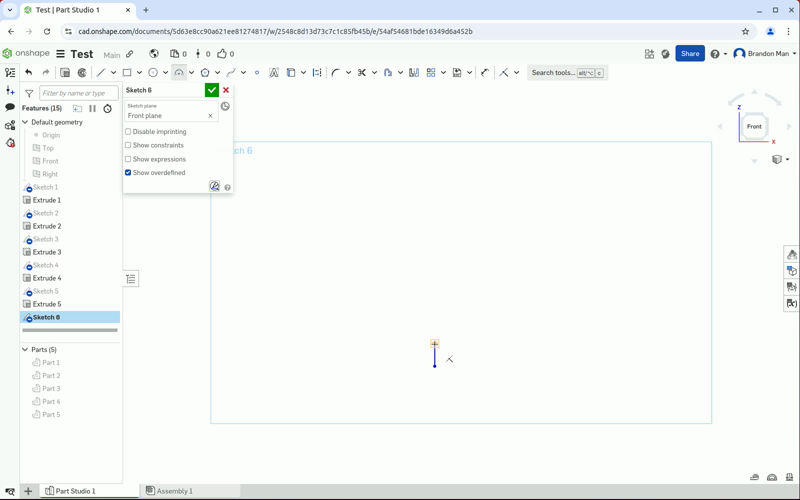
key_down(shift)
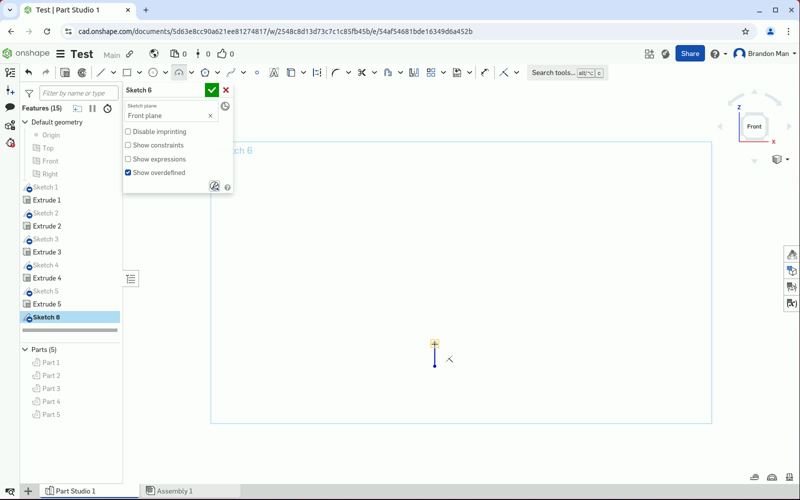
mouse_move(434, 224)
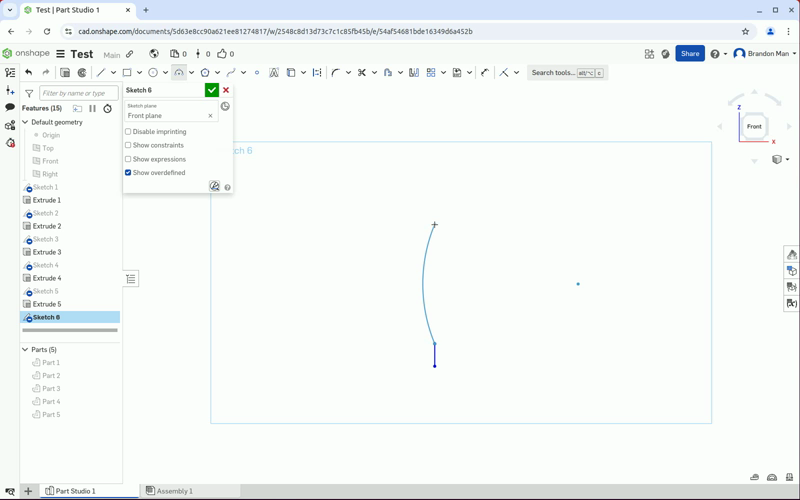
click(434, 224)
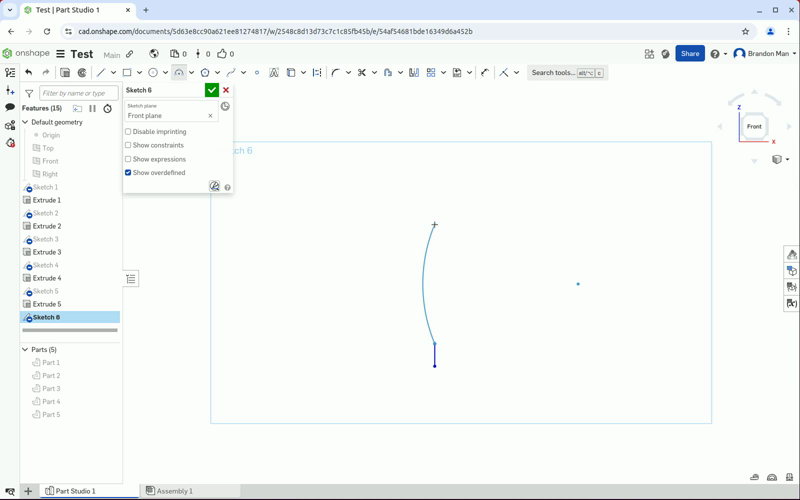
mouse_move(395, 283)
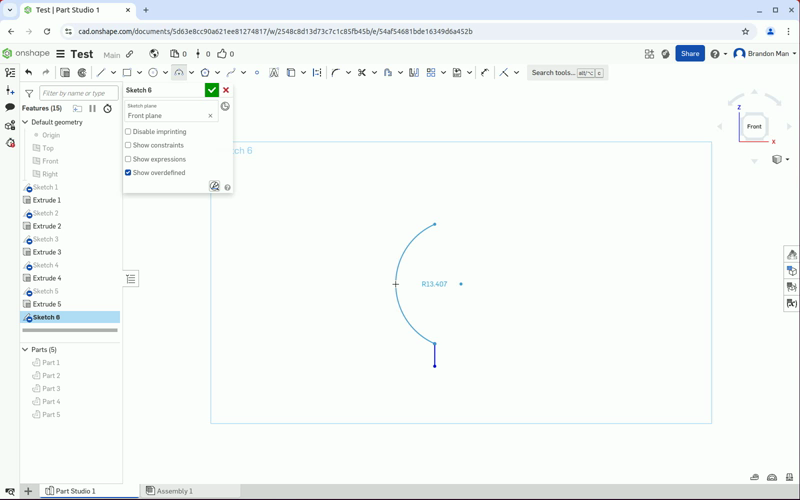
click(395, 283)
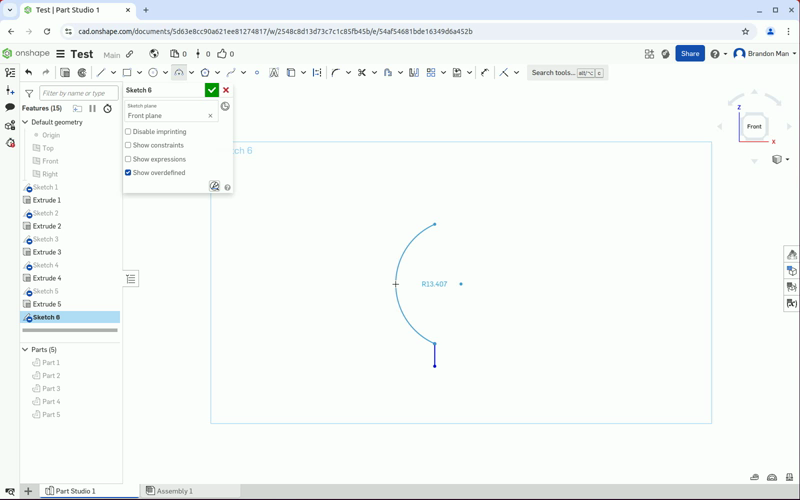
key_up(shift)
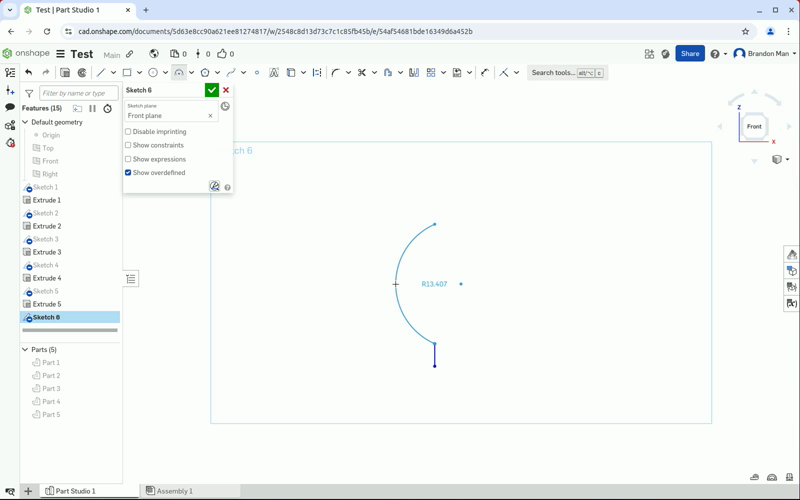
key(esc)
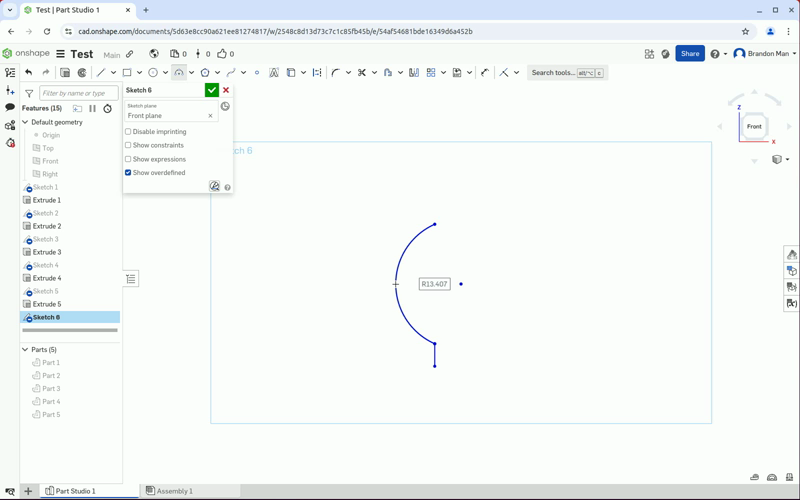
key(l)
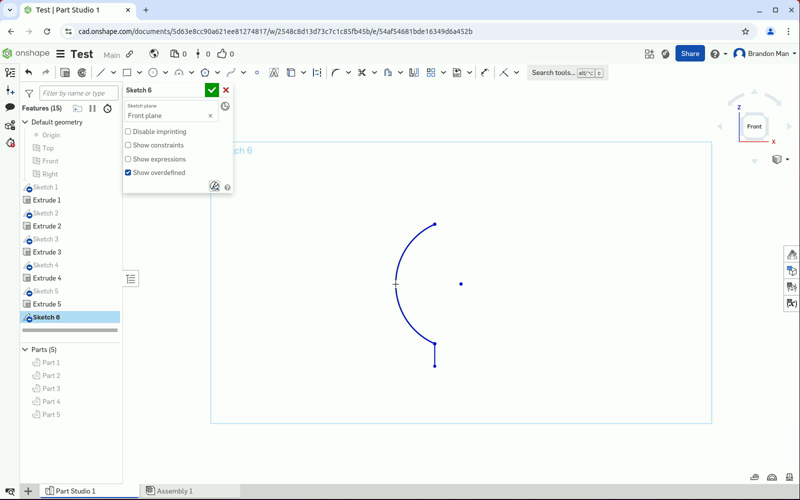
mouse_move(434, 224)
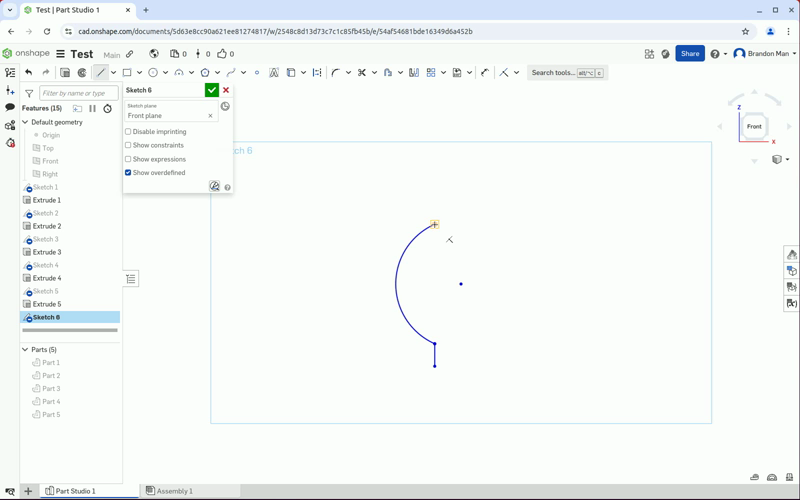
click(434, 224)
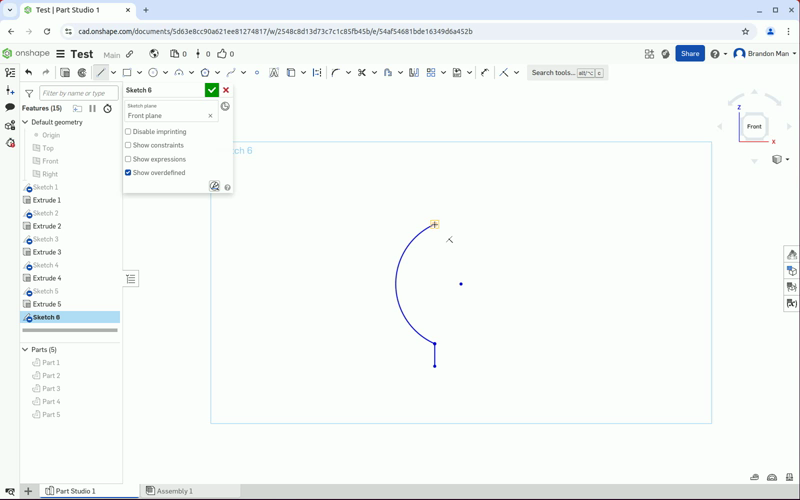
key_down(shift)
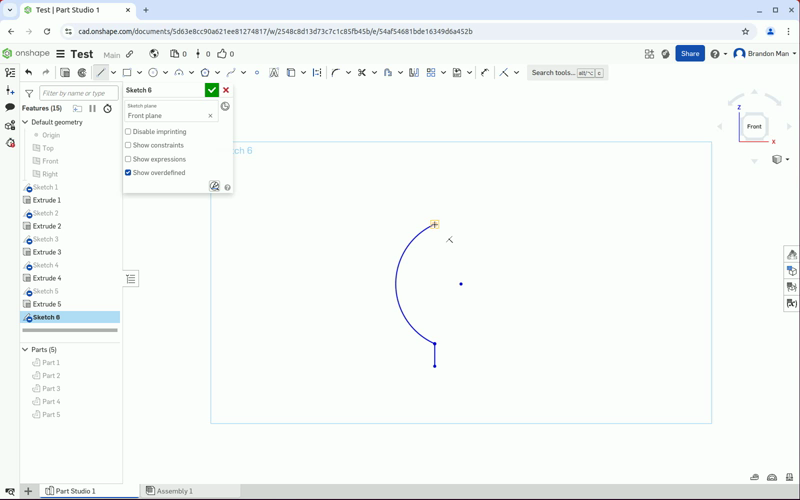
mouse_move(464, 224)
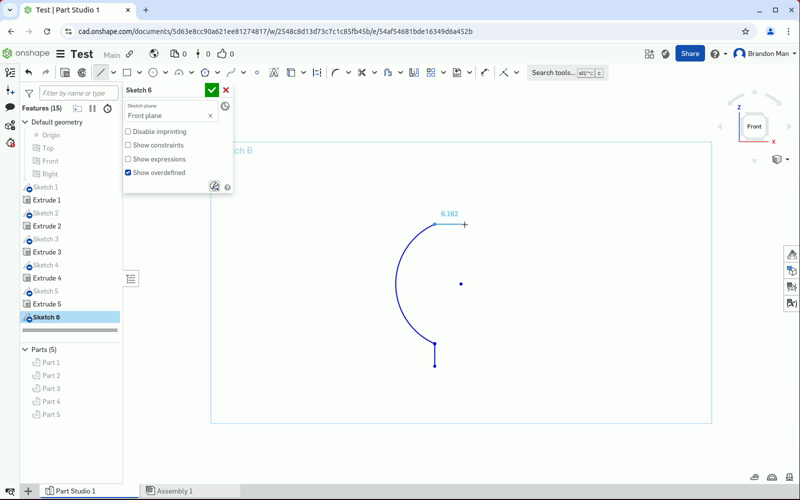
mouse_move(434, 201)
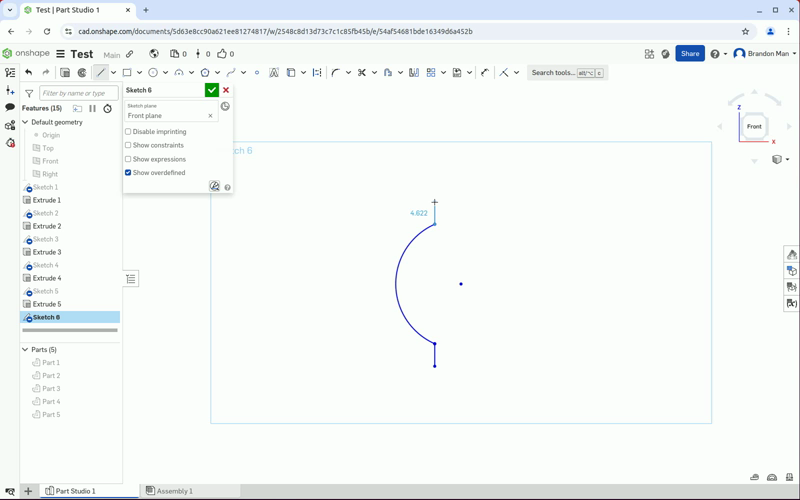
click(434, 201)
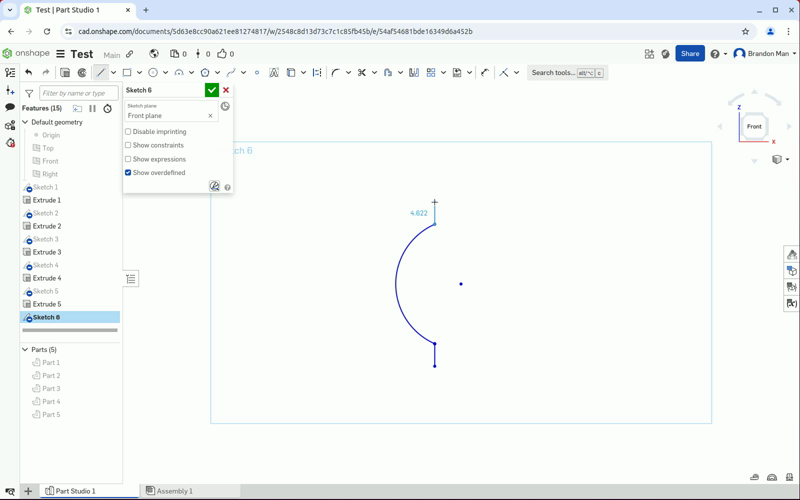
key_up(shift)
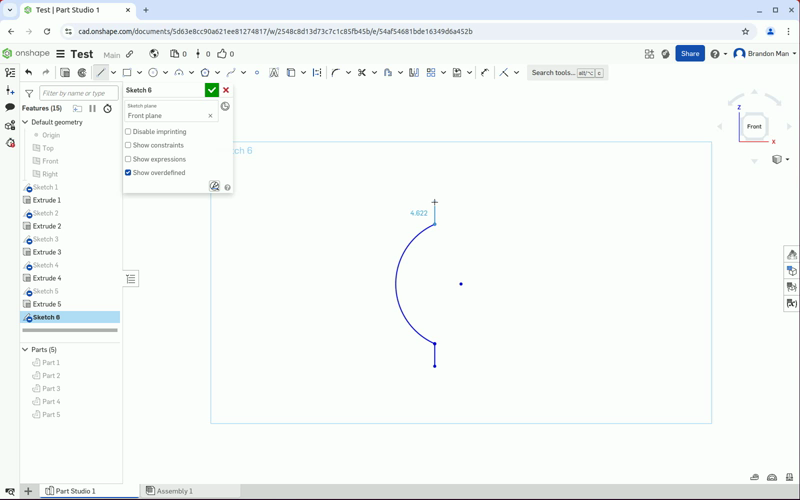
key(esc)
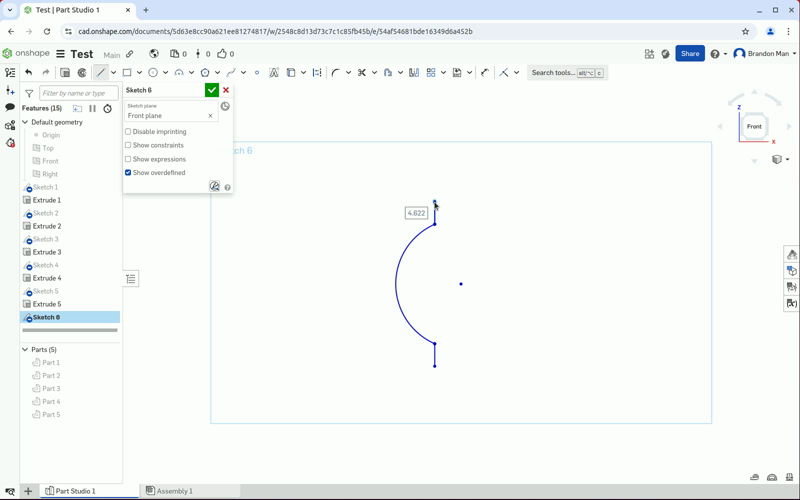
key(a)
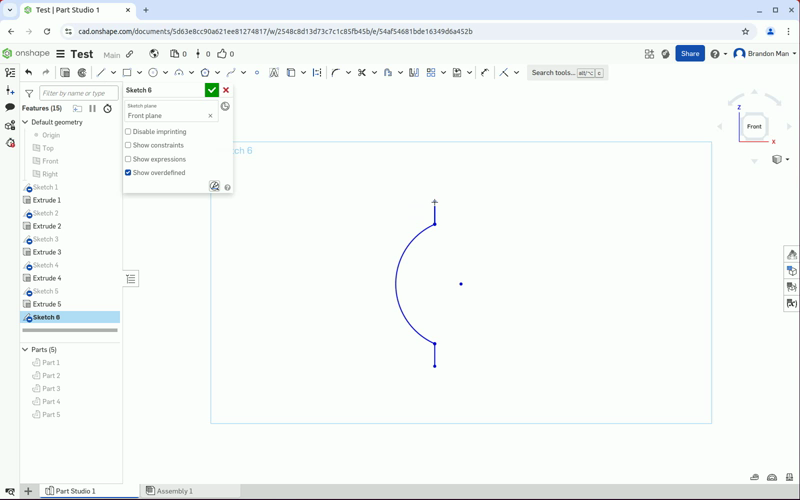
mouse_move(434, 201)
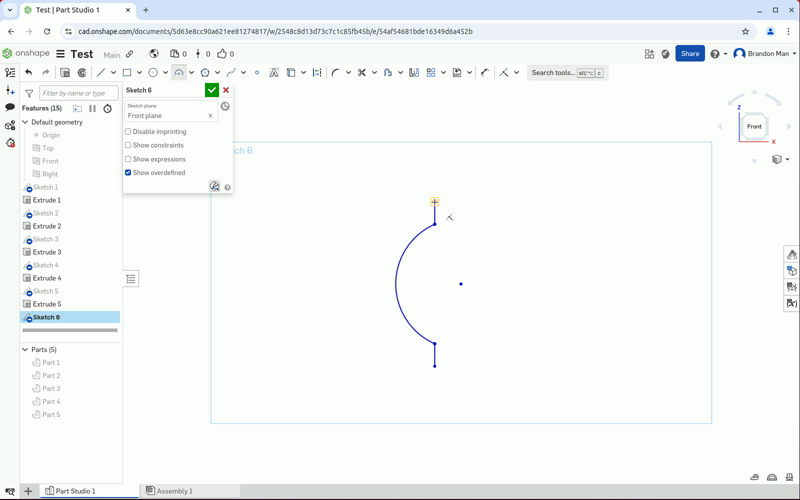
click(434, 201)
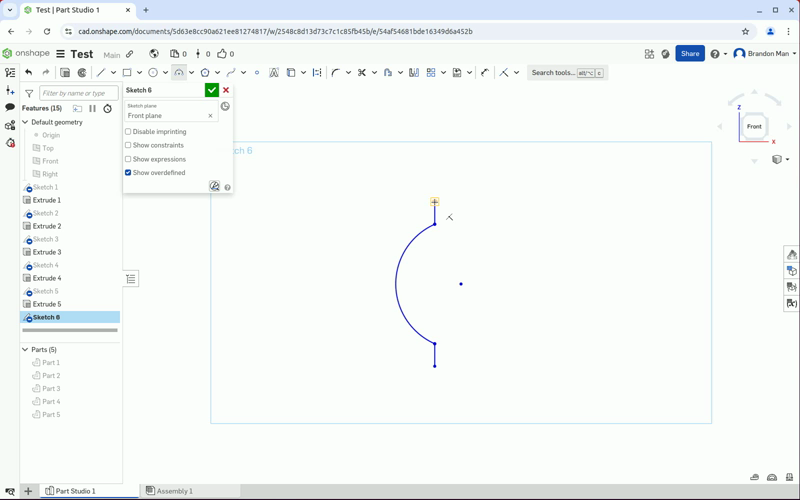
mouse_move(434, 366)
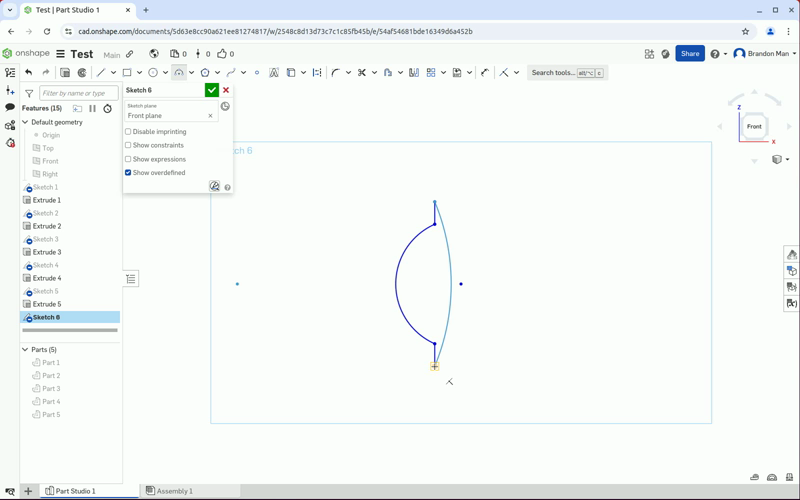
click(434, 366)
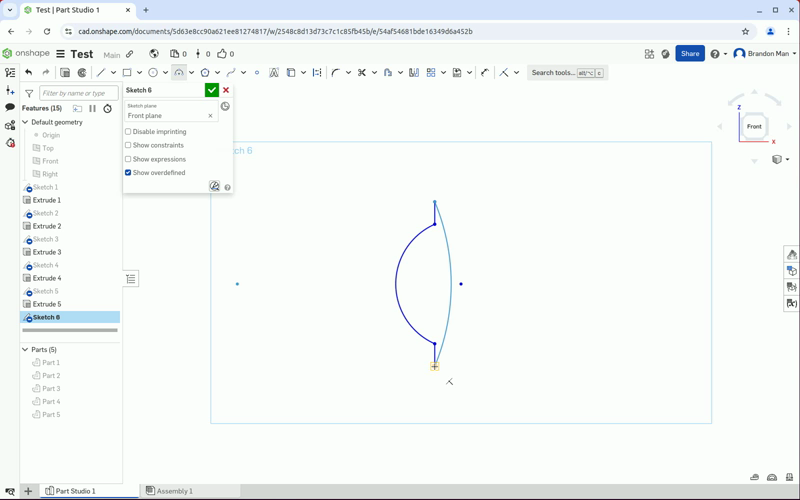
key_down(shift)
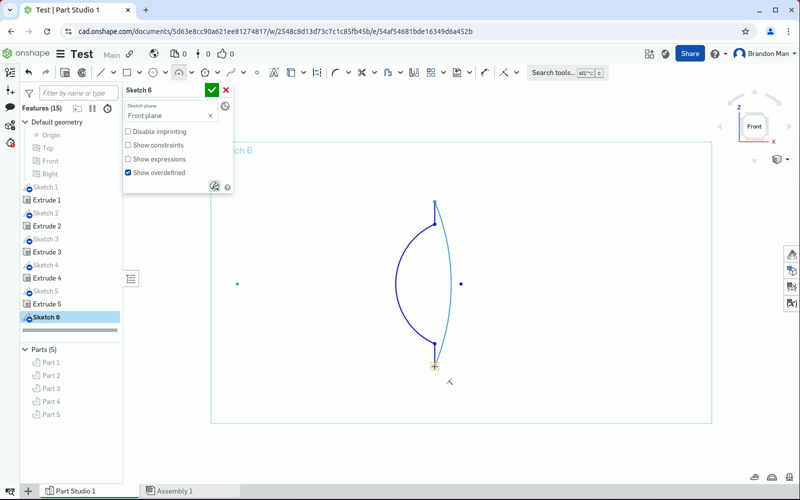
mouse_move(374, 283)
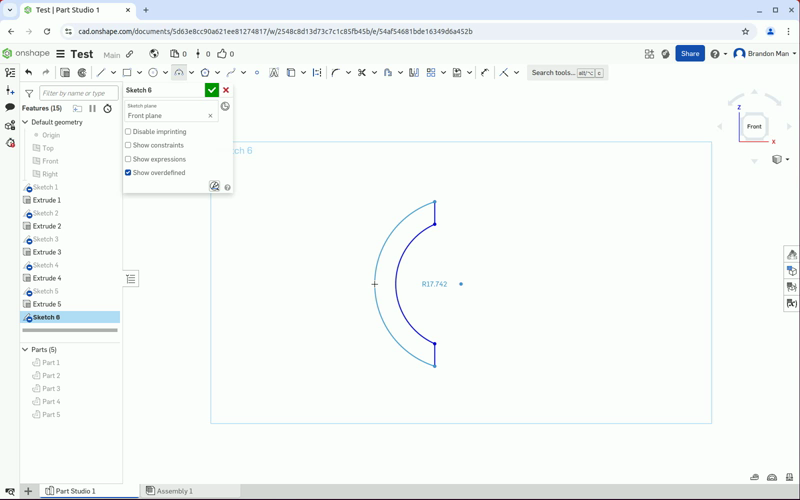
click(374, 283)
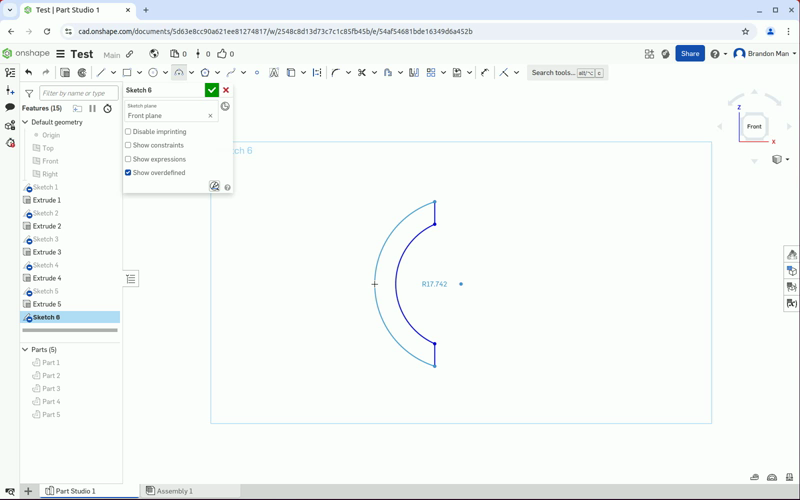
key_up(shift)
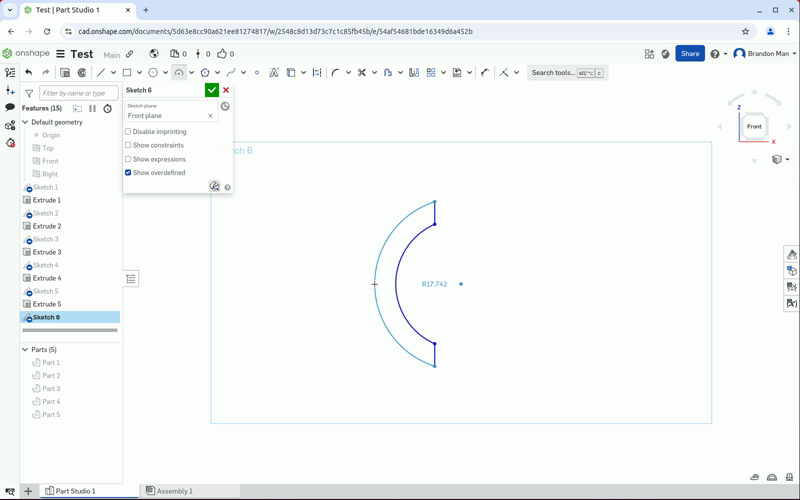
key(esc)
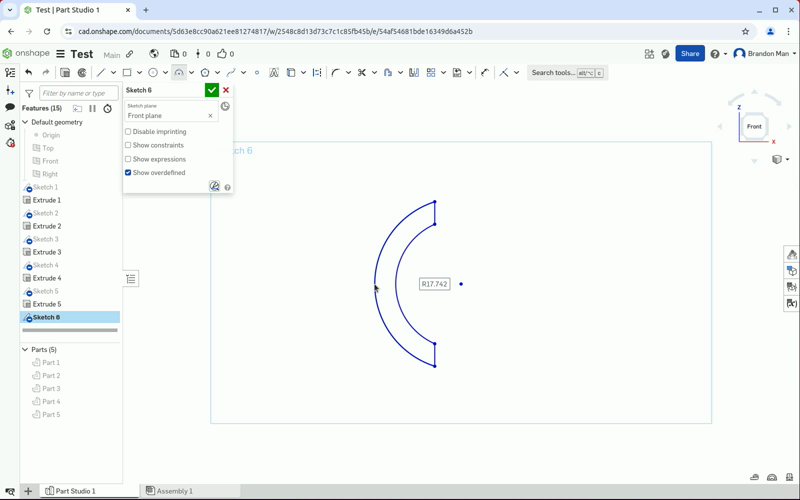
mouse_move(385, 303)
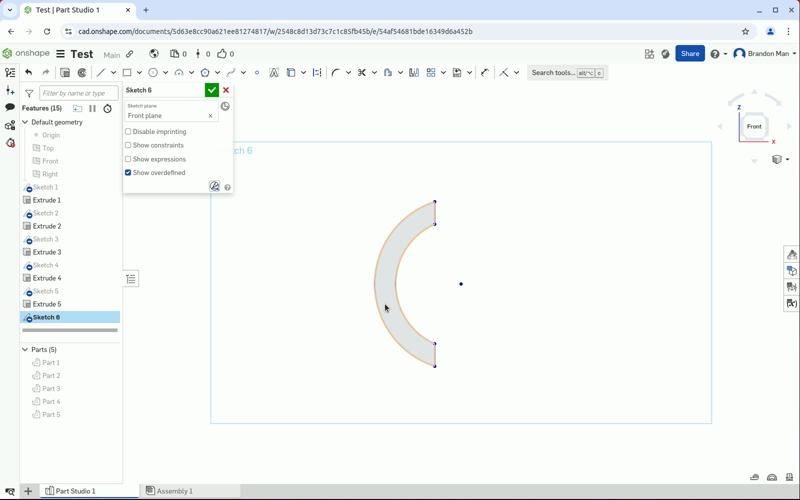
click(385, 303)
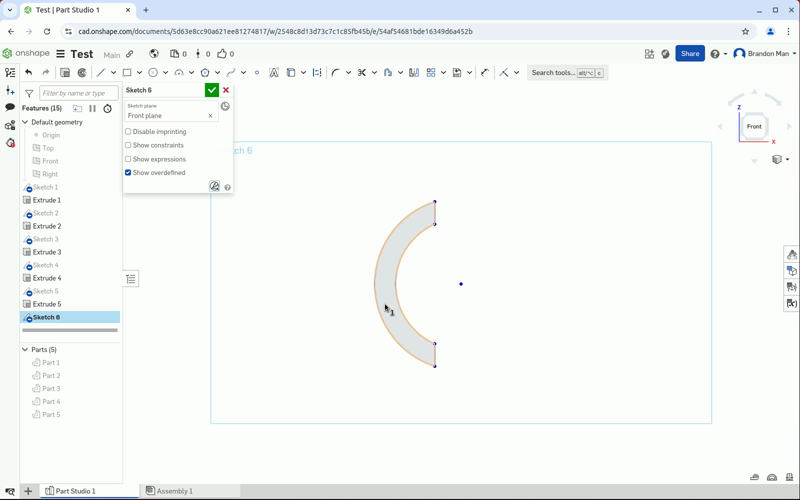
mouse_move(73, 352)
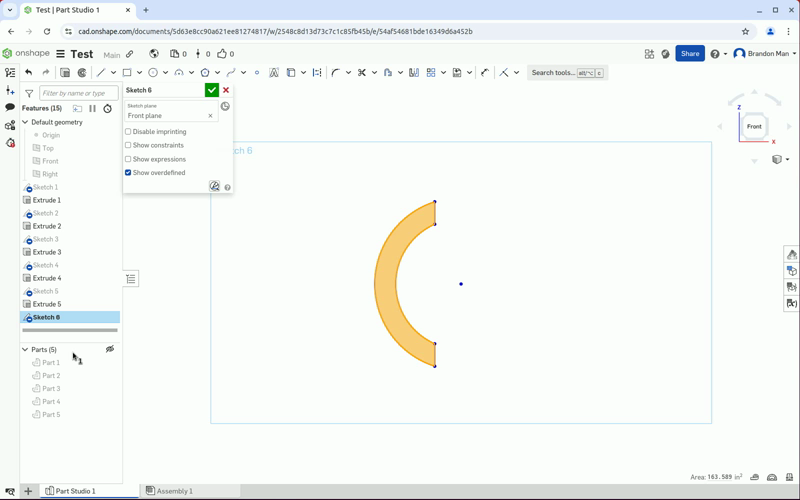
key(shift+y)
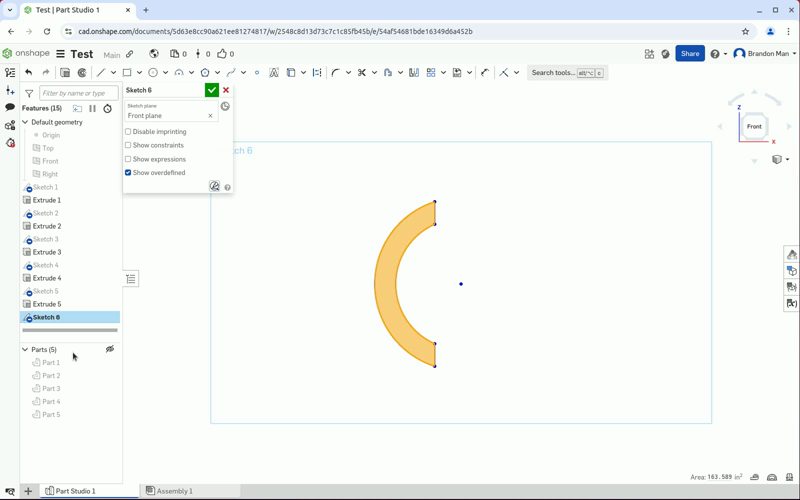
key(shift+e)
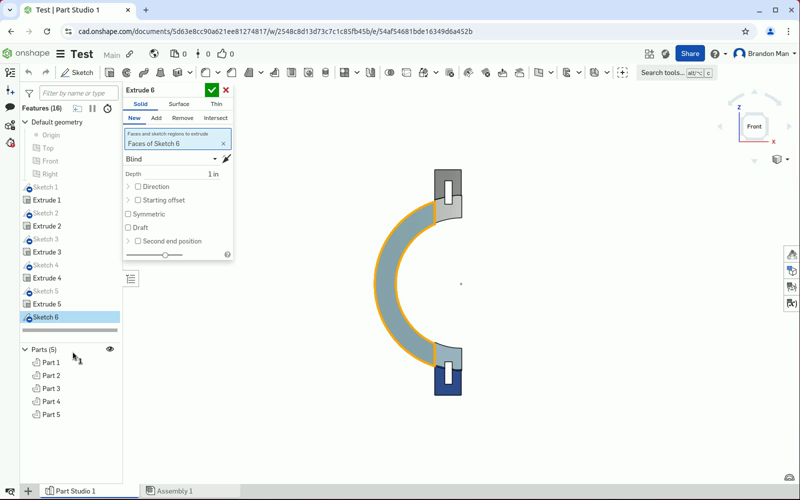
mouse_move(143, 106)
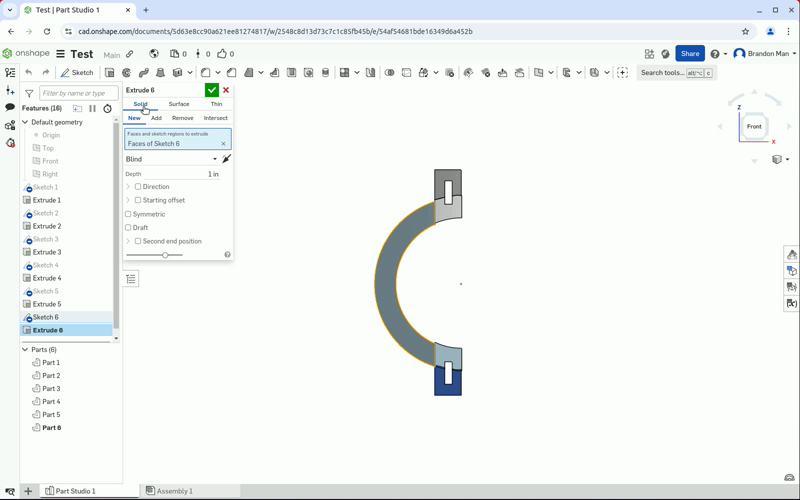
click(143, 106)
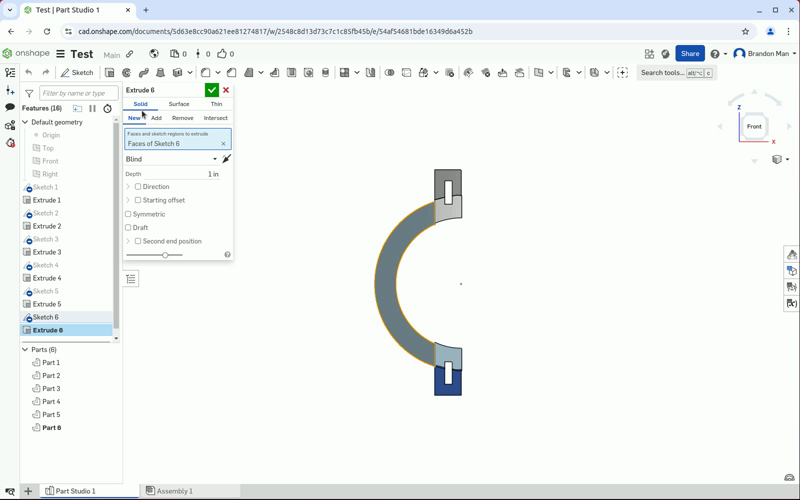
mouse_move(137, 120)
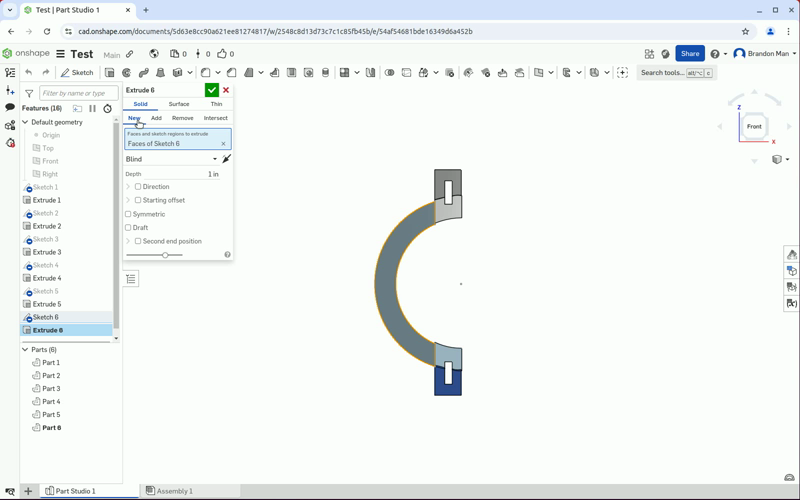
click(137, 120)
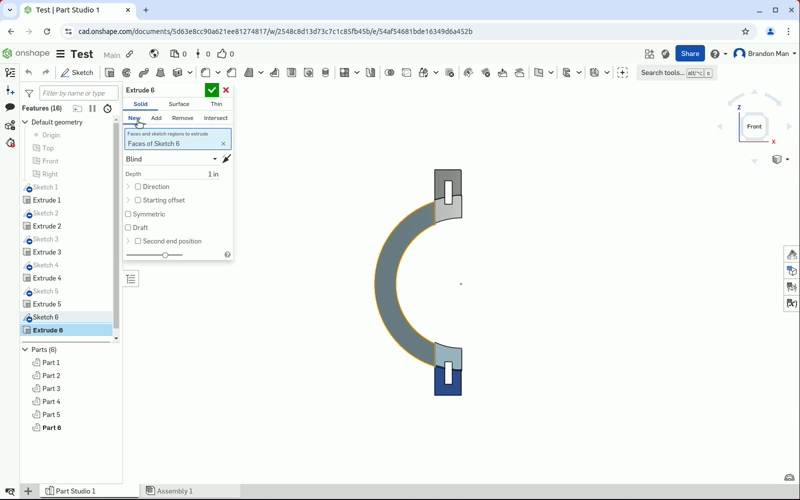
key(tab, 4)
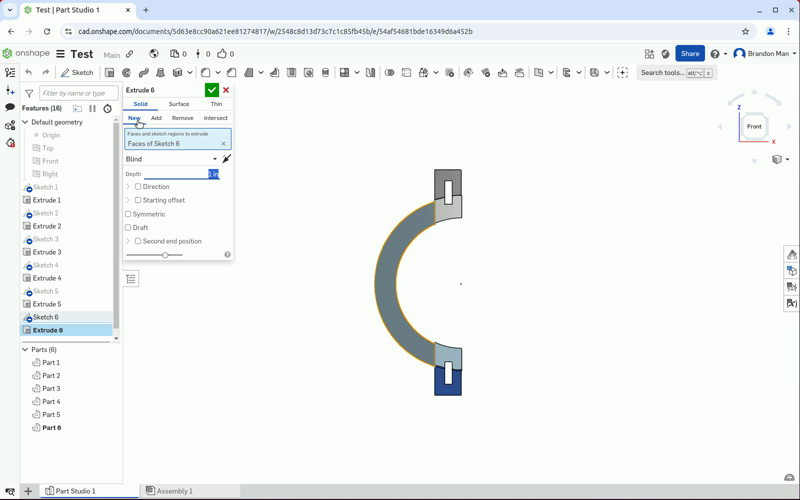
text(8.906)
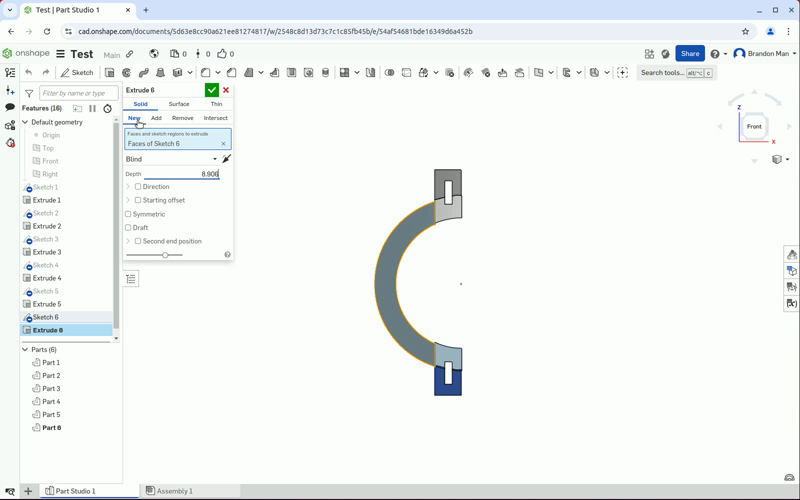
key(enter)
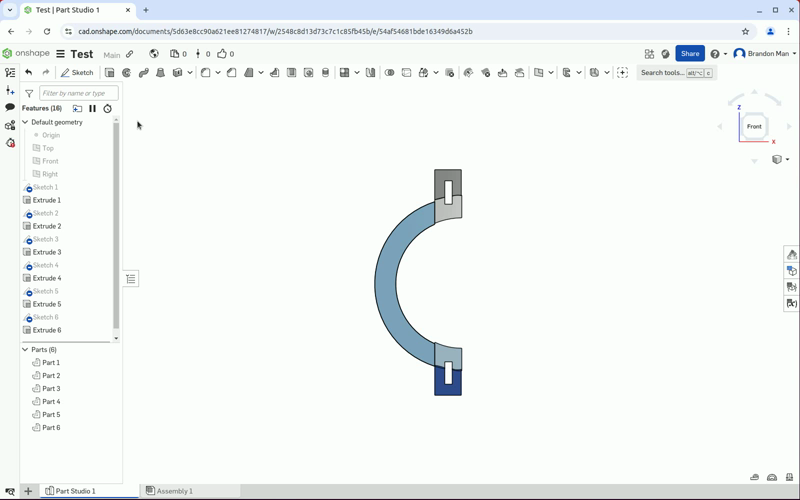
key(shift+h)
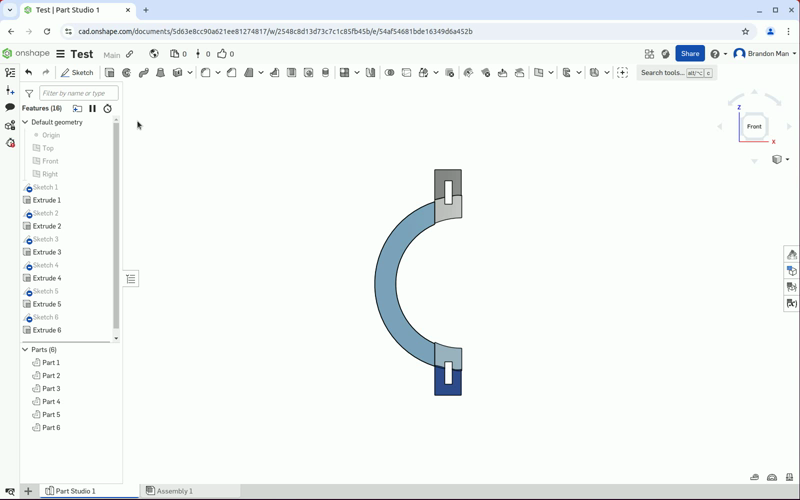
key(shift+h)
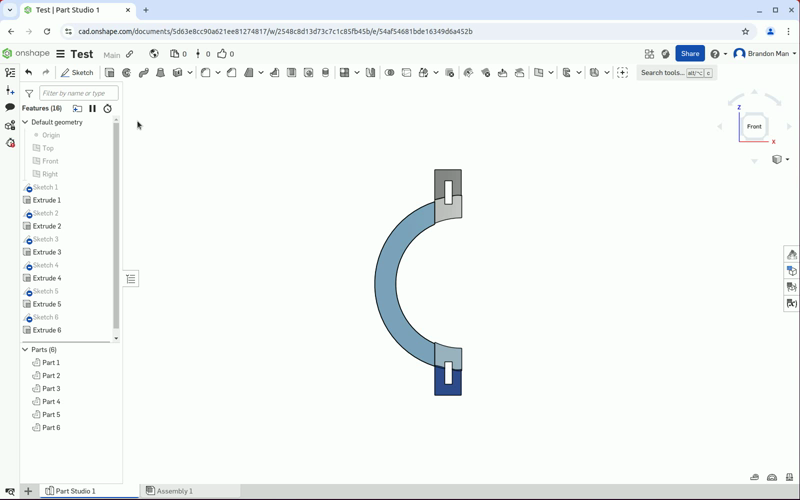
mouse_move(69, 189)
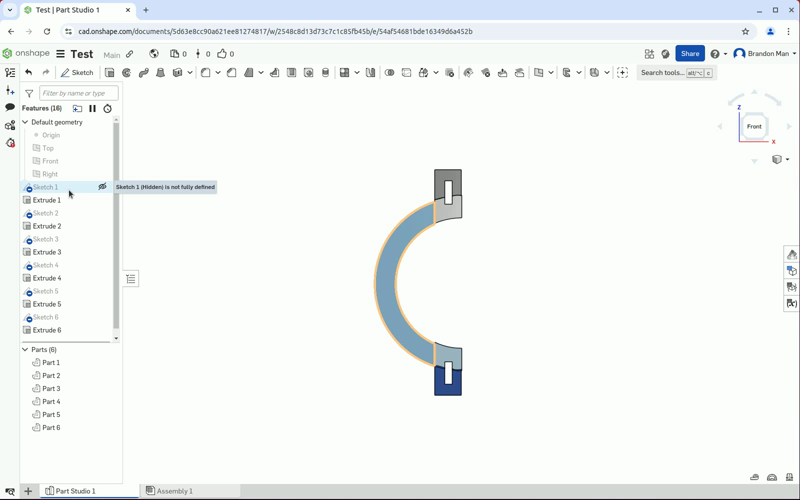
click(69, 189)
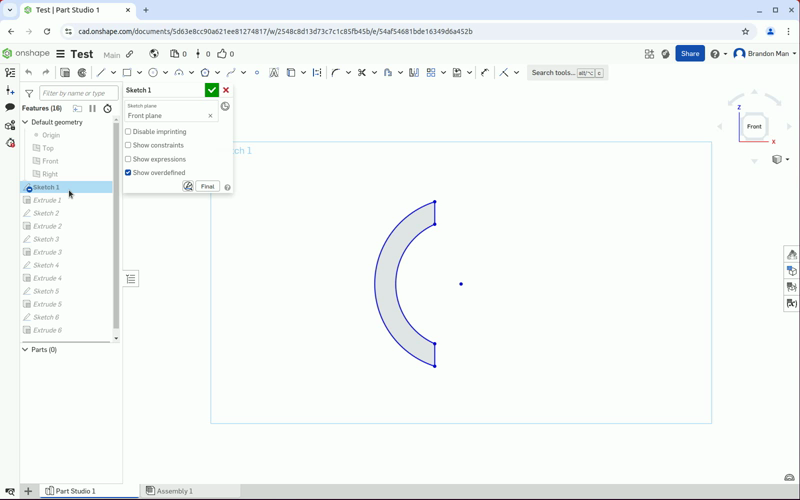
mouse_move(229, 92)
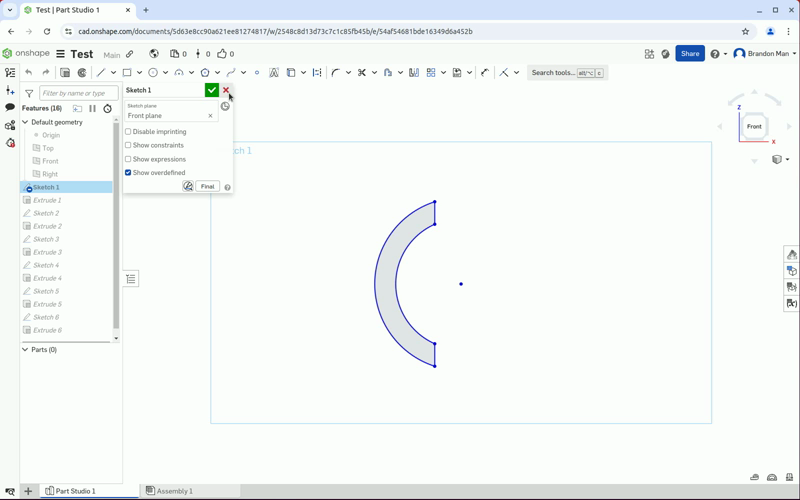
click(229, 92)
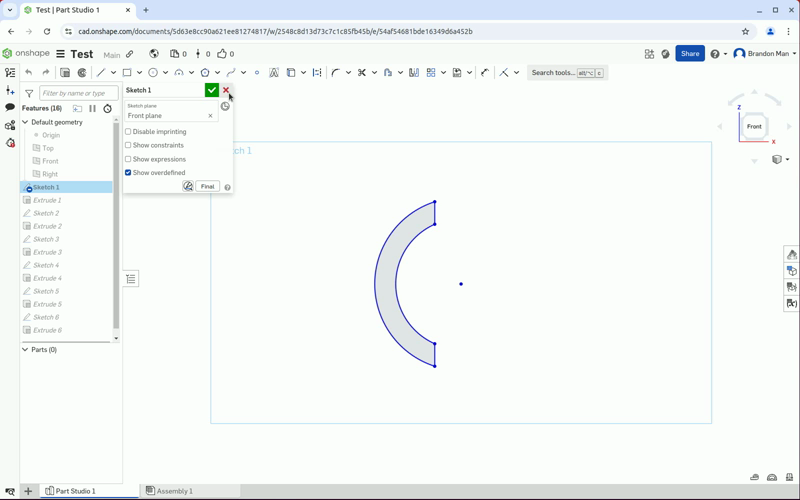
key(shift+s)
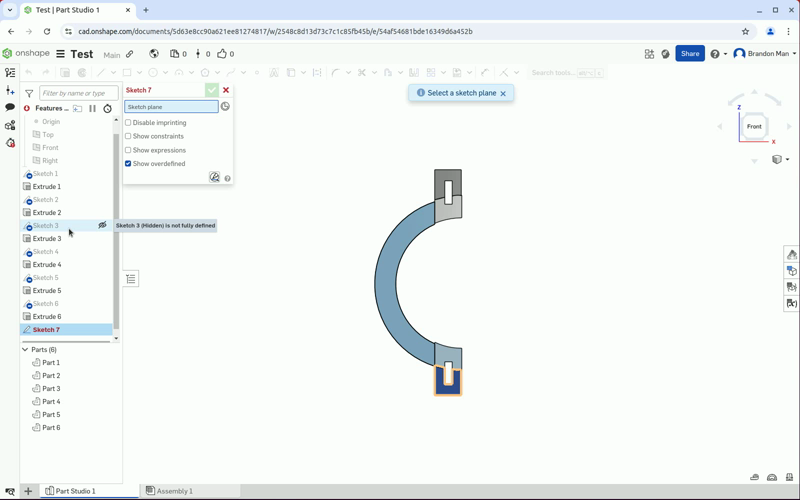
scroll(3)
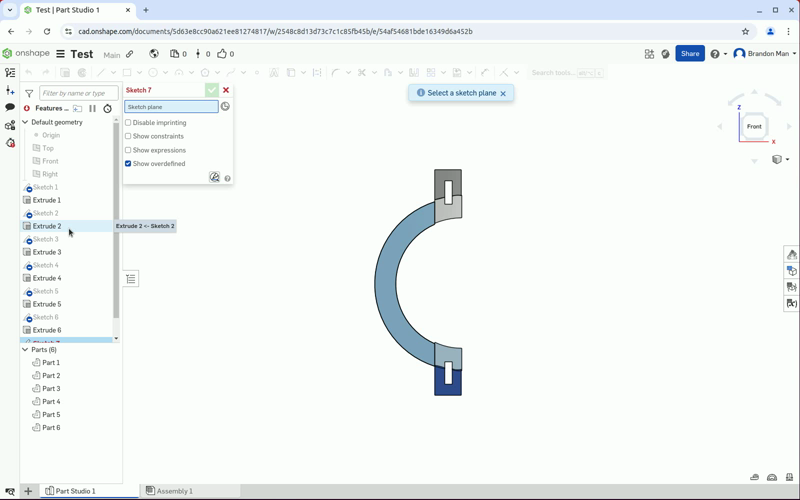
mouse_move(69, 163)
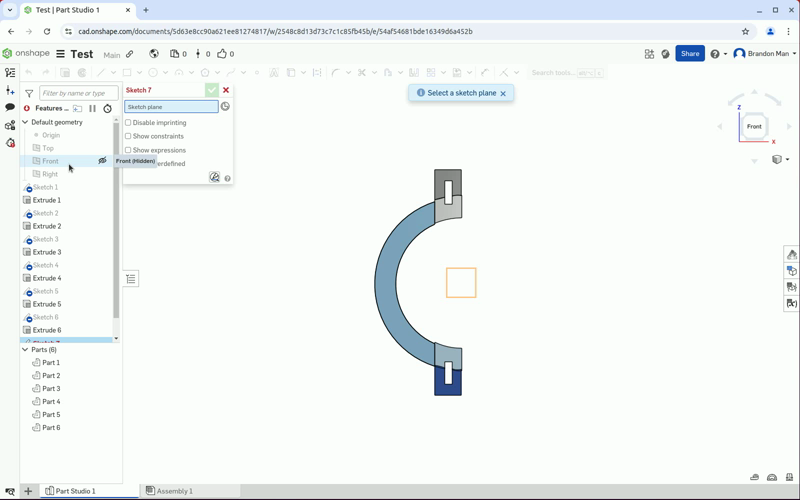
click(69, 163)
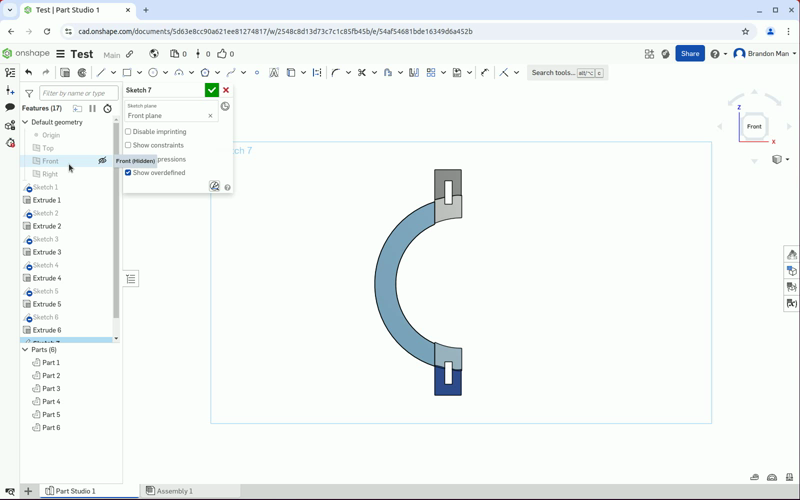
mouse_move(73, 352)
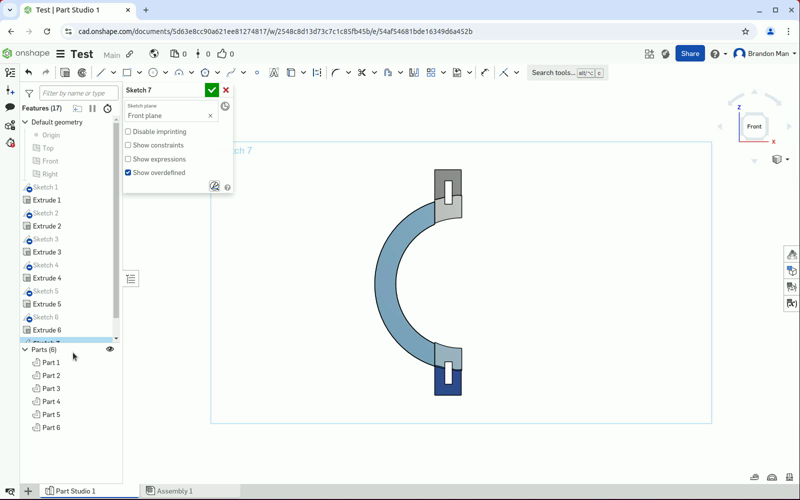
key(y)
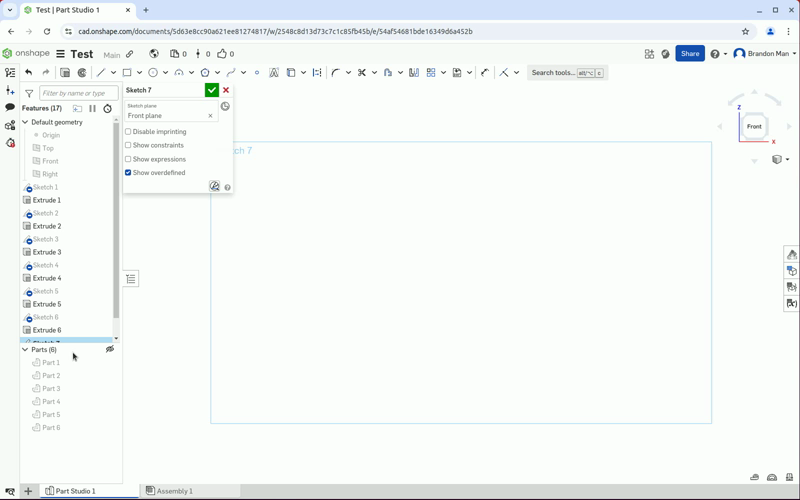
key(l)
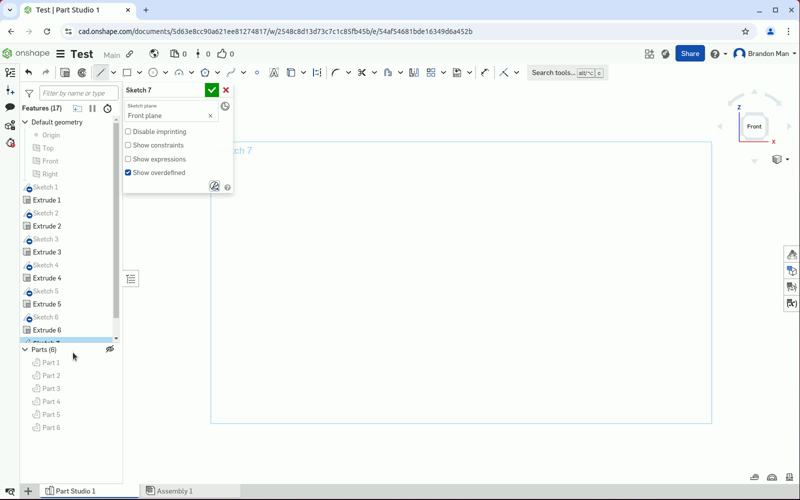
key_down(shift)
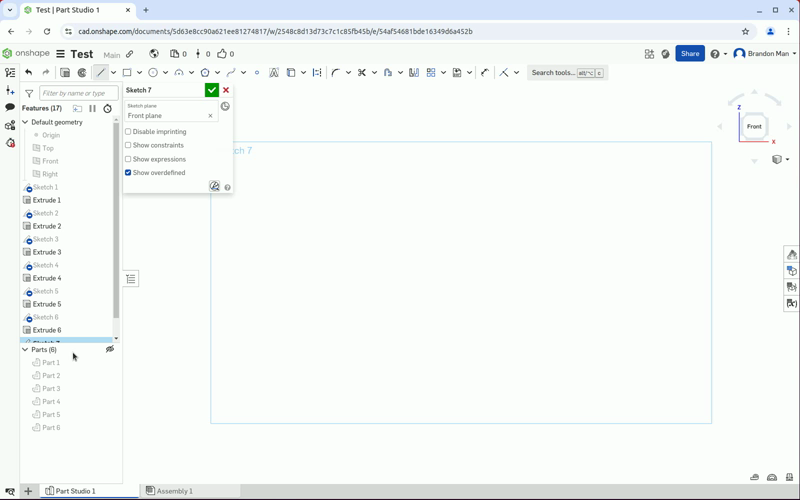
mouse_move(434, 366)
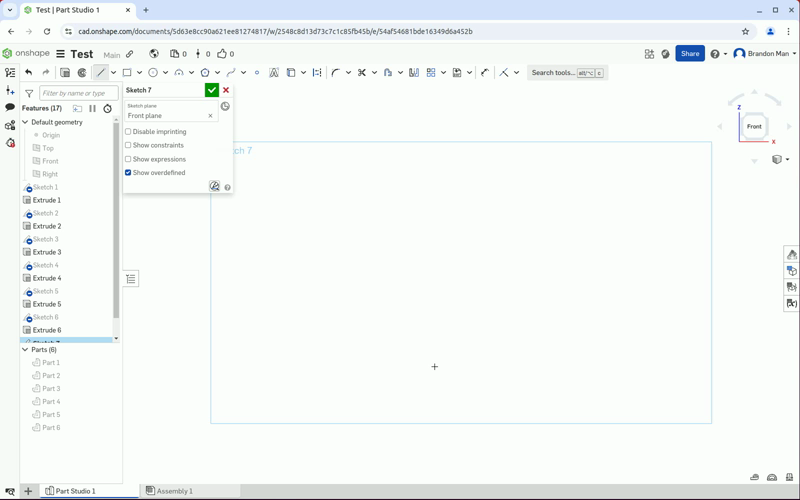
click(434, 366)
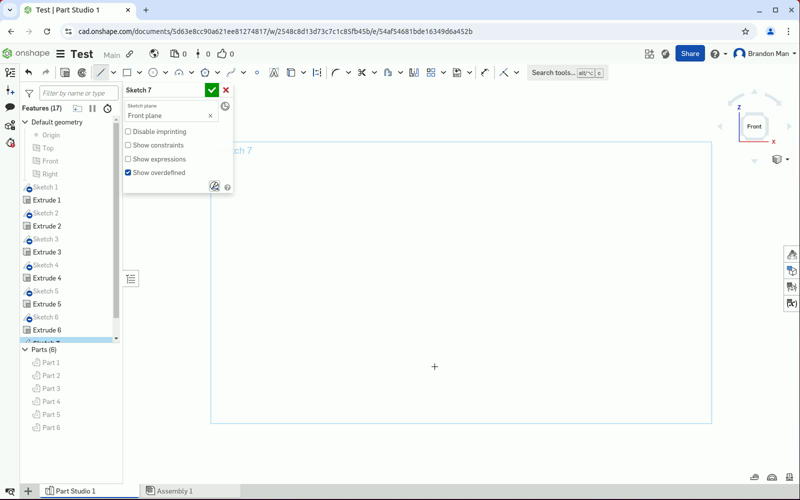
key_up(shift)
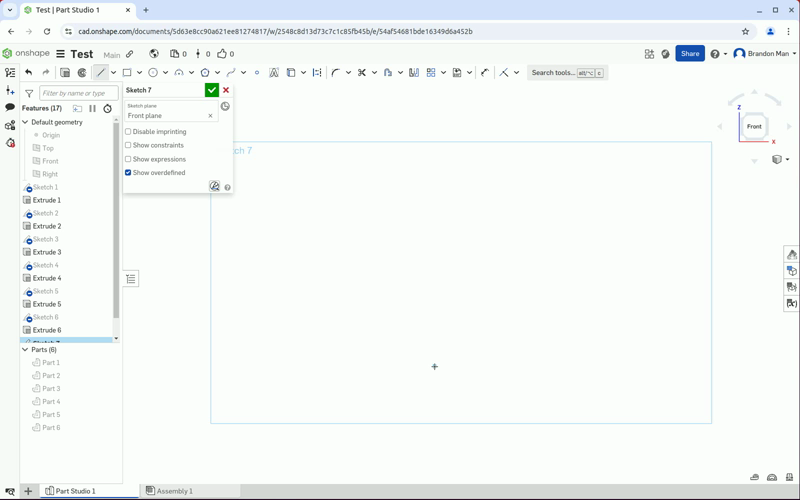
key_down(shift)
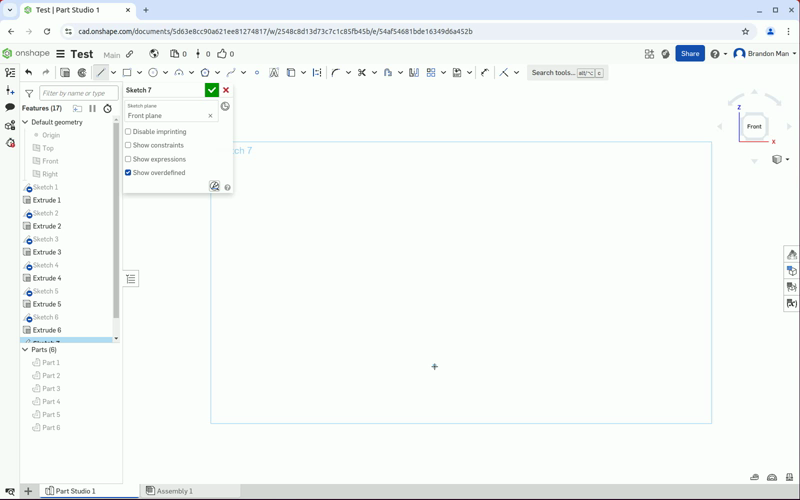
mouse_move(464, 366)
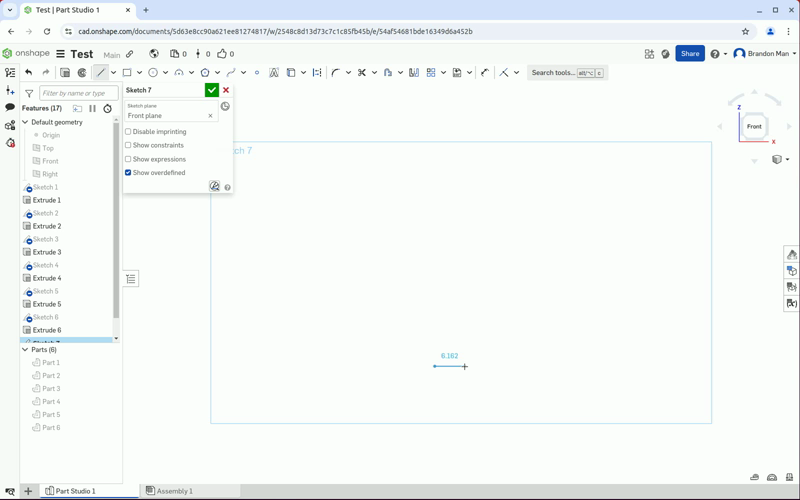
mouse_move(434, 343)
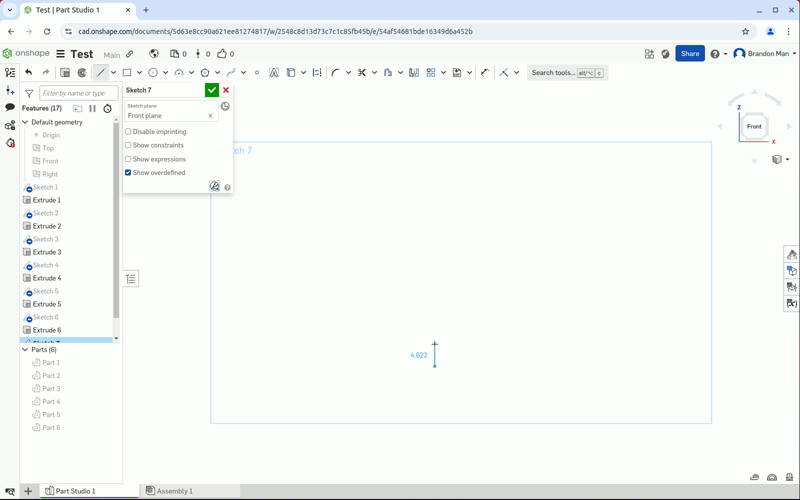
click(434, 343)
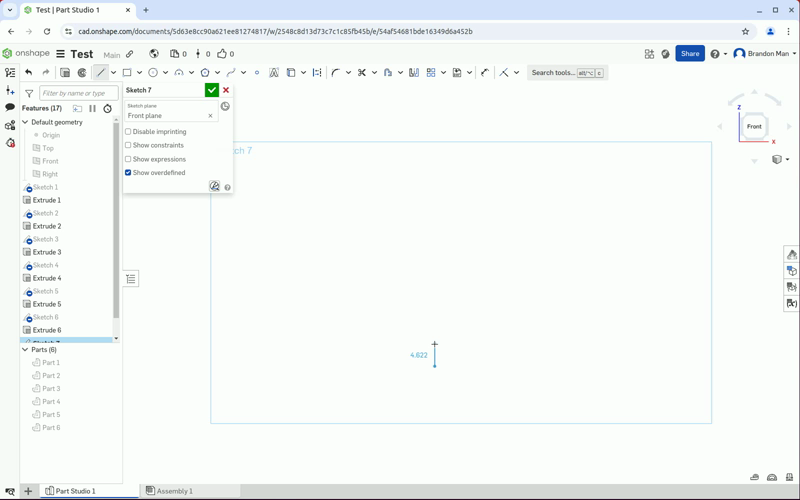
key_up(shift)
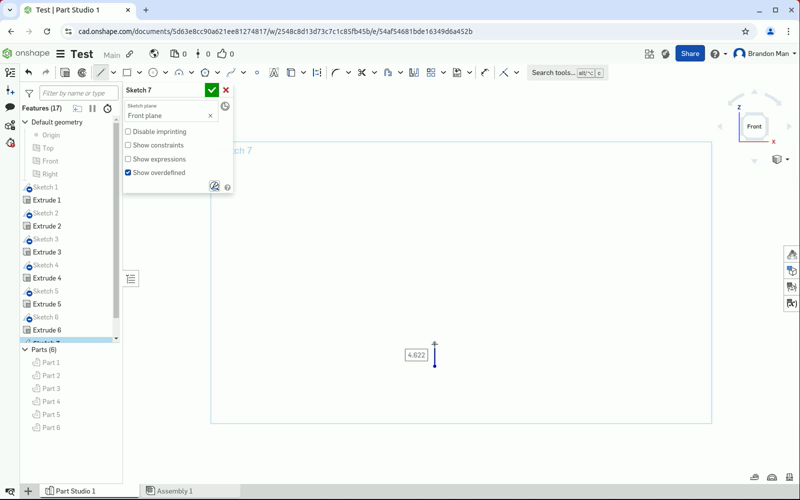
key(esc)
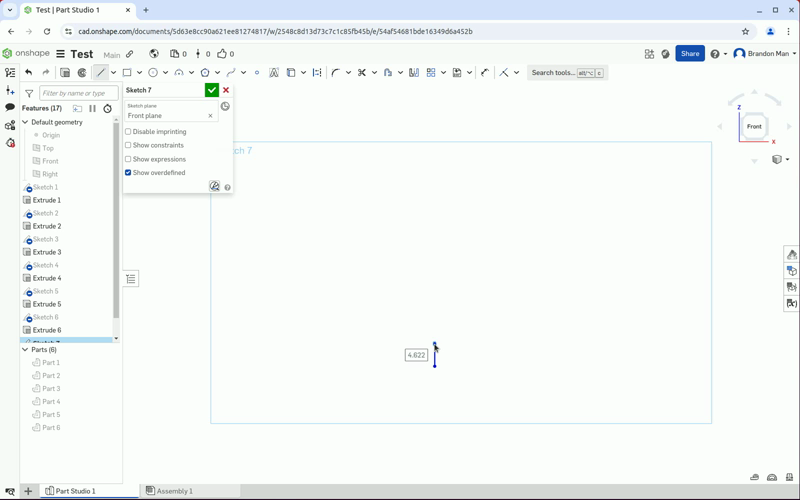
key(a)
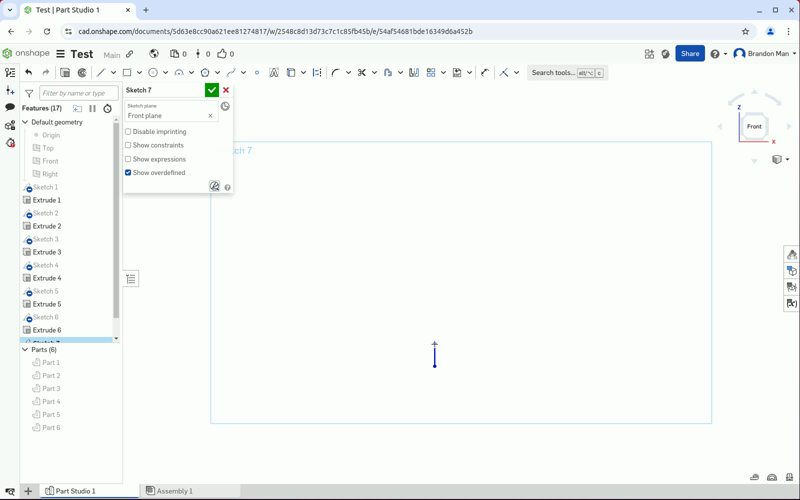
mouse_move(434, 343)
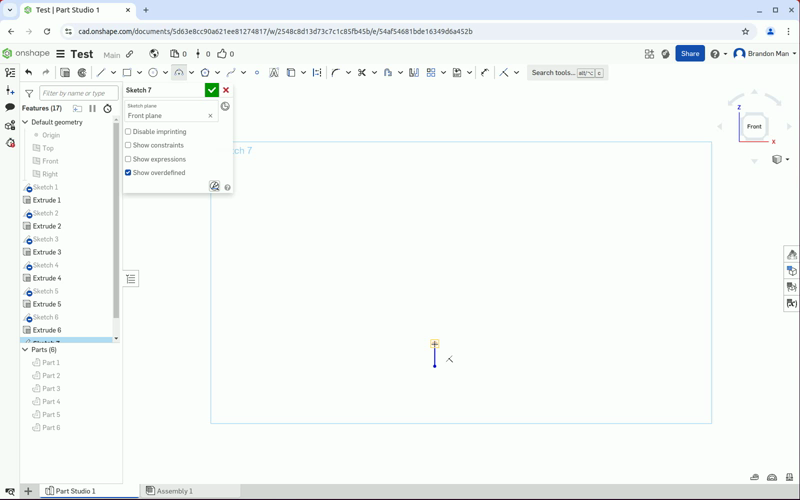
click(434, 343)
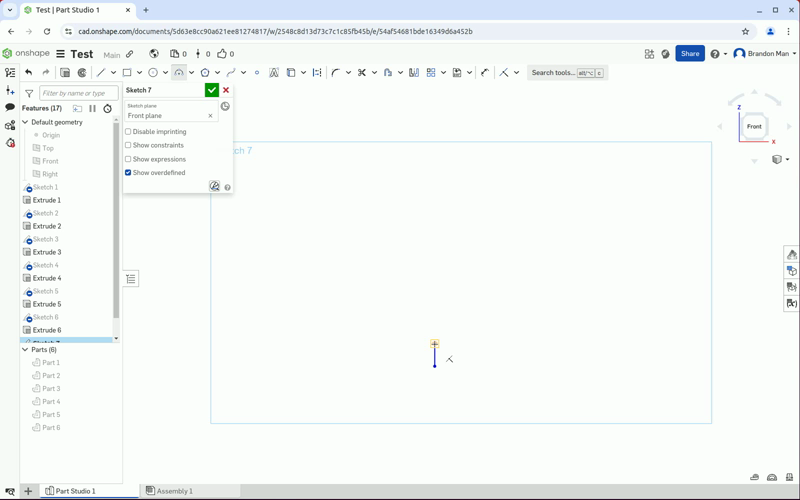
key_down(shift)
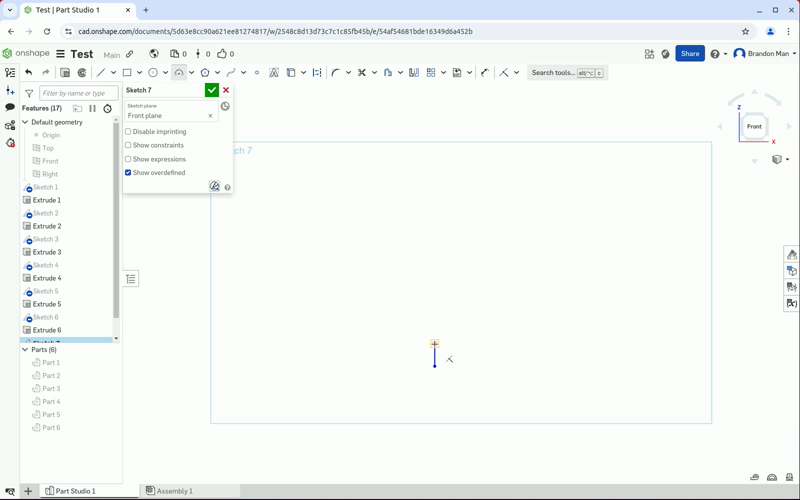
mouse_move(434, 224)
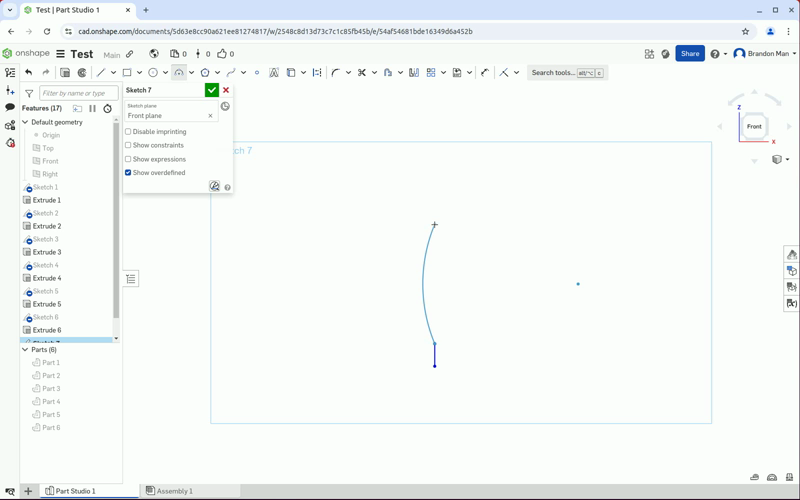
click(434, 224)
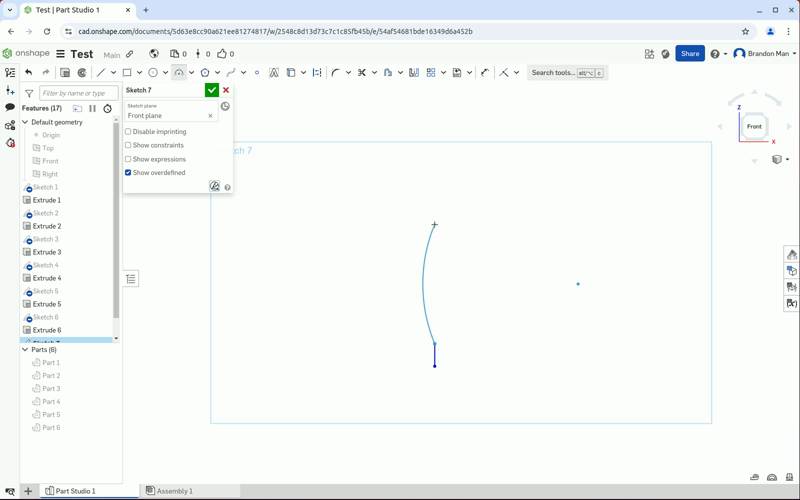
mouse_move(395, 283)
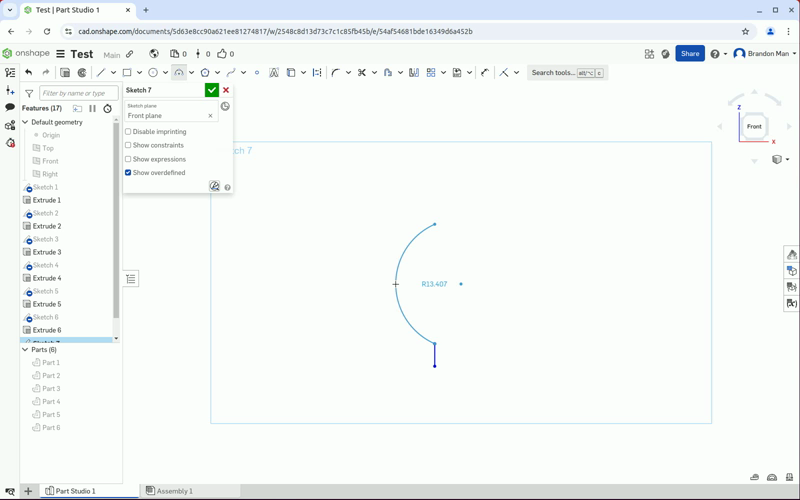
click(395, 283)
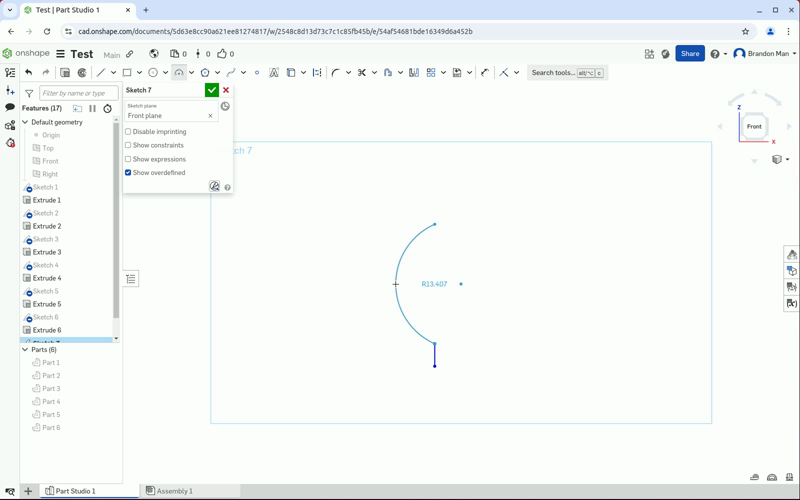
key_up(shift)
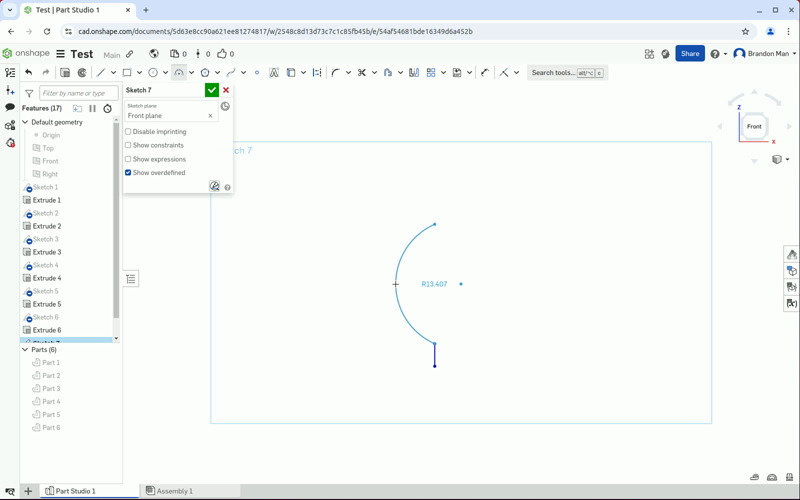
key(esc)
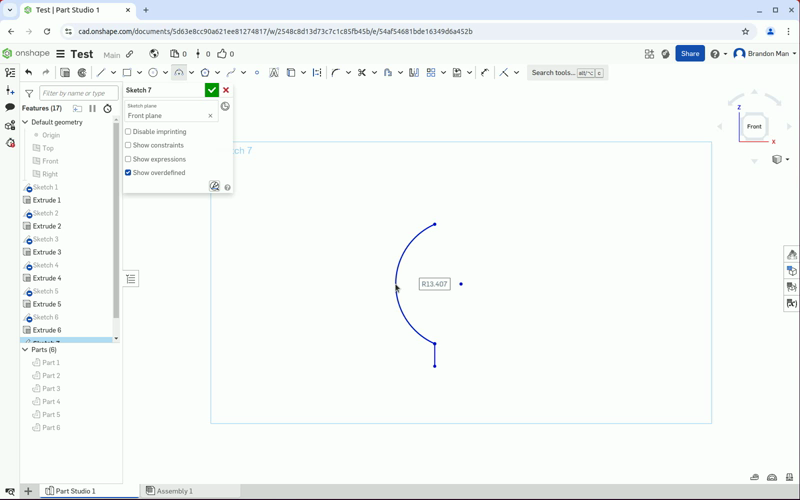
key(l)
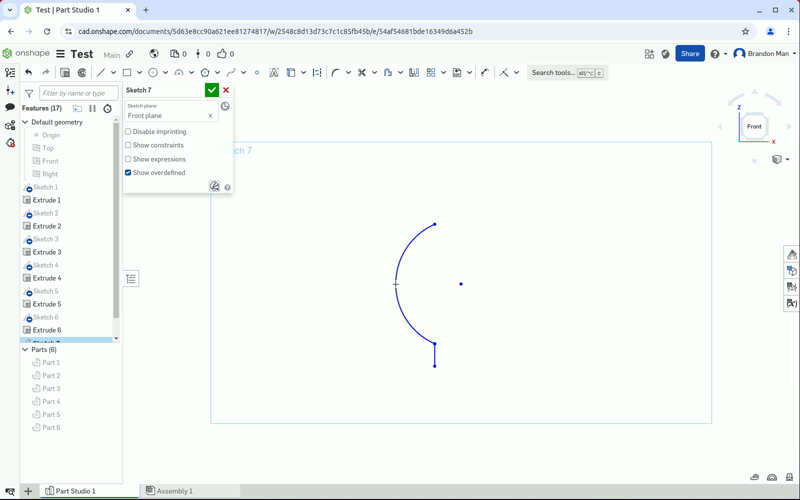
mouse_move(434, 224)
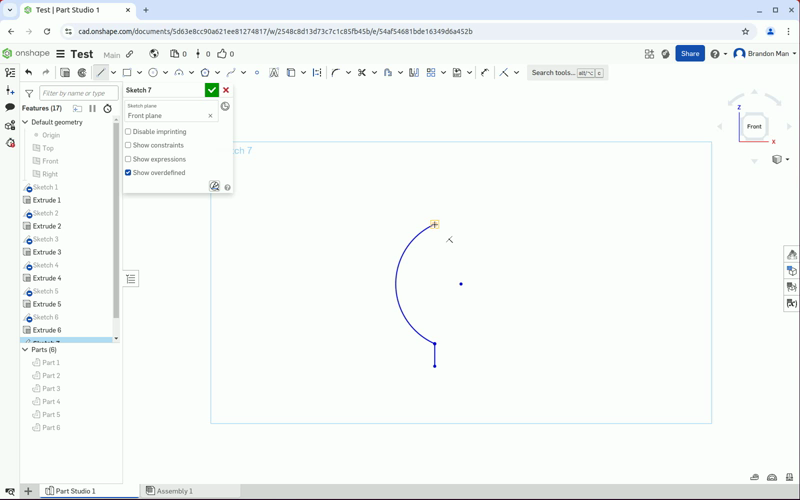
click(434, 224)
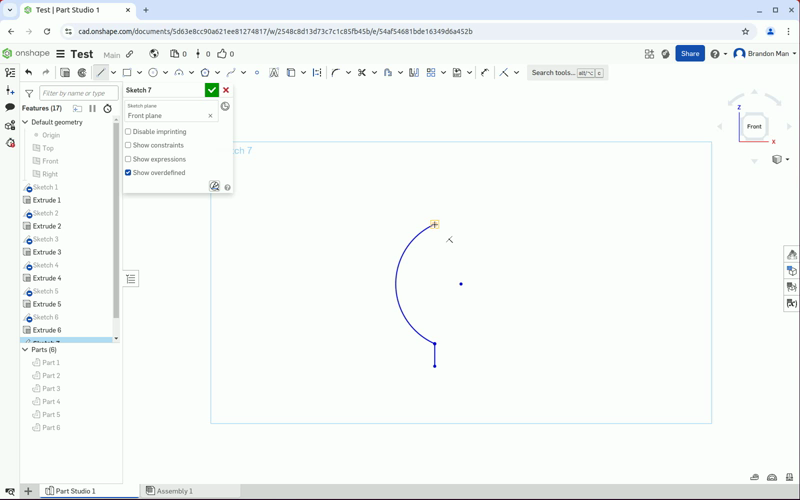
key_down(shift)
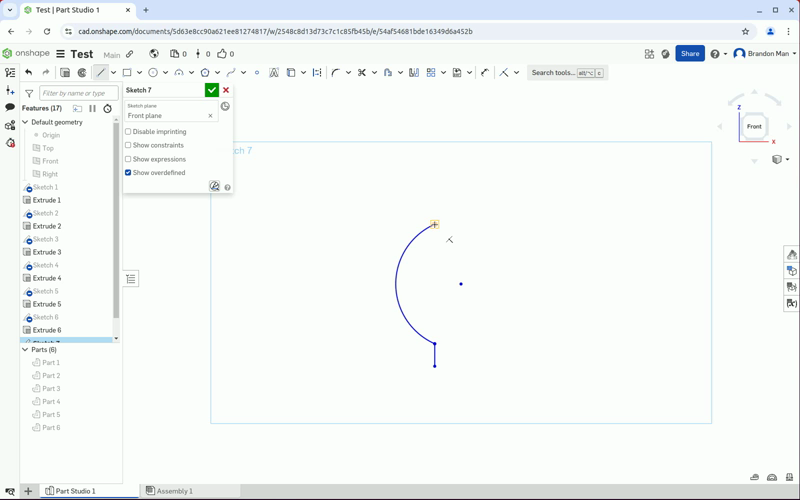
mouse_move(464, 224)
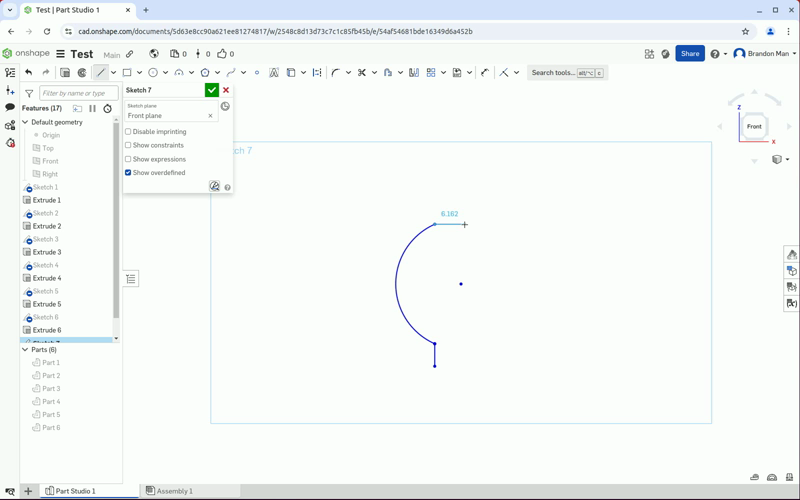
mouse_move(434, 201)
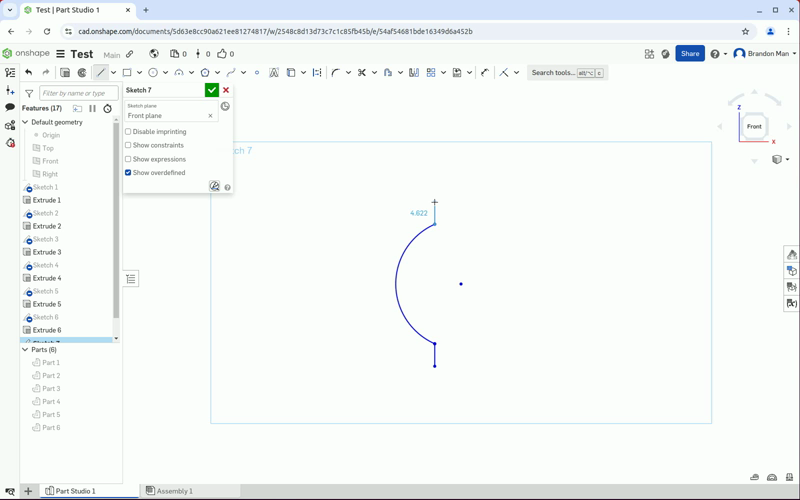
click(434, 201)
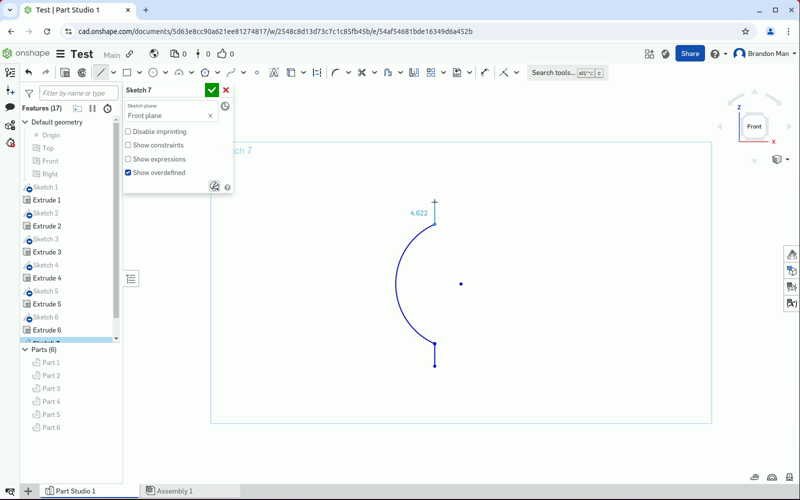
key_up(shift)
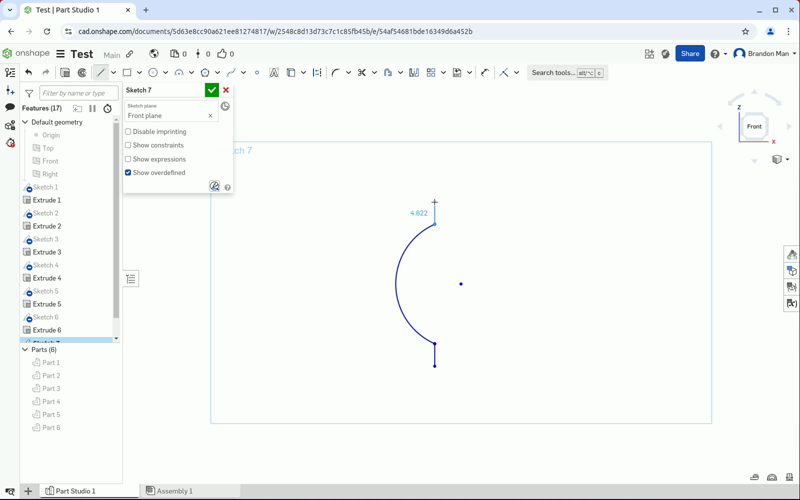
key(esc)
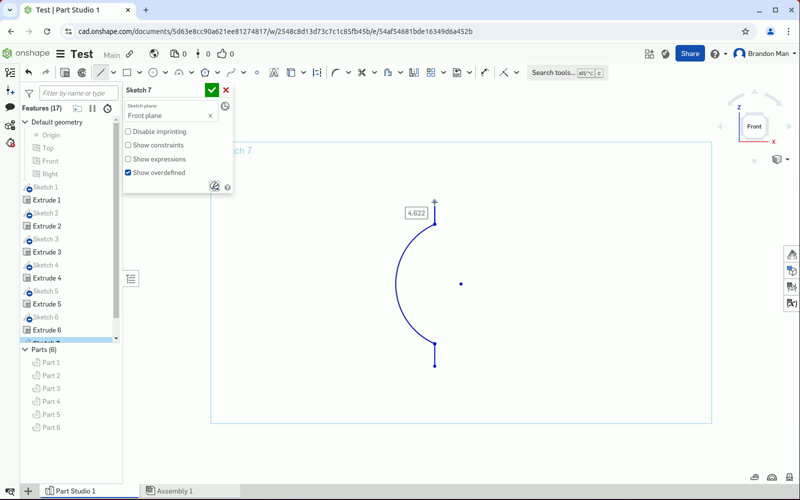
key(a)
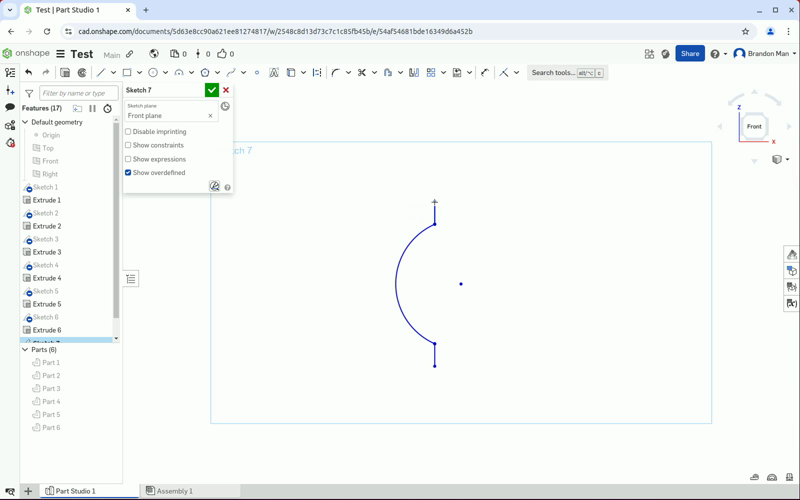
mouse_move(434, 201)
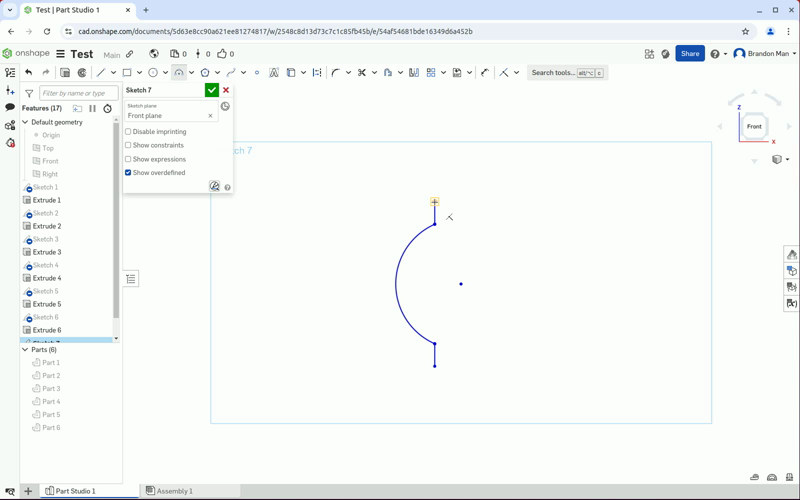
click(434, 201)
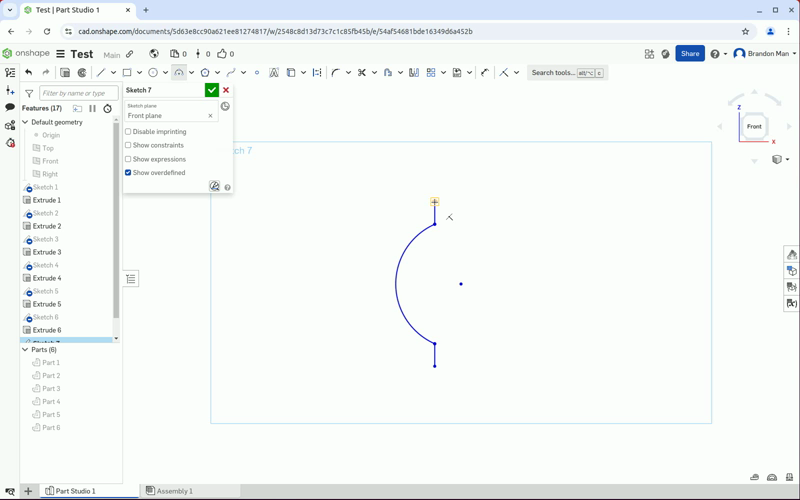
mouse_move(434, 366)
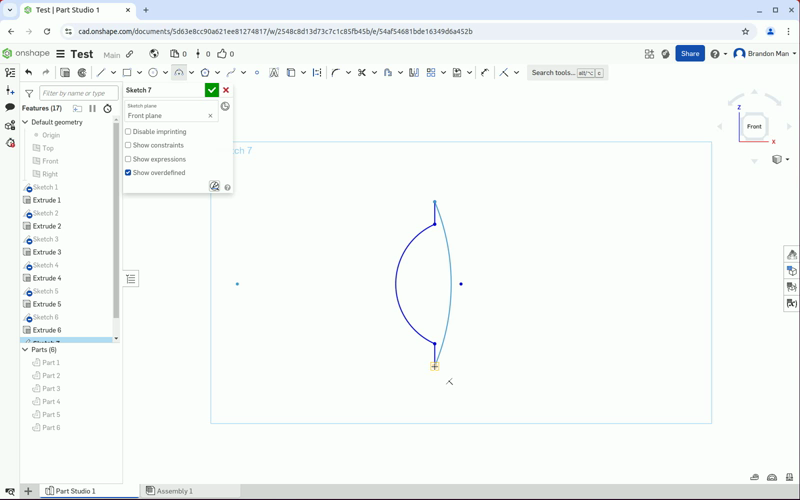
click(434, 366)
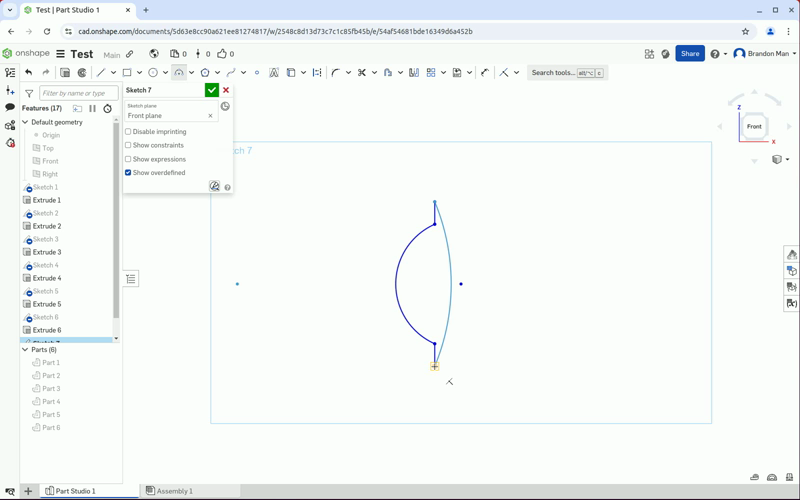
key_down(shift)
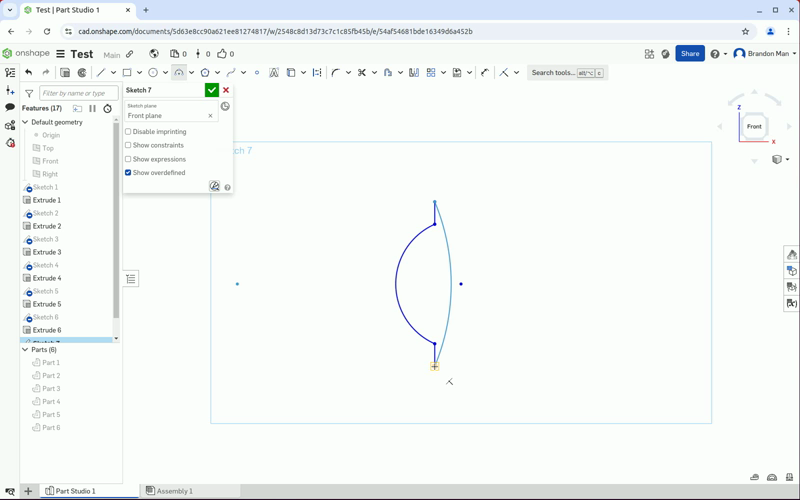
mouse_move(374, 283)
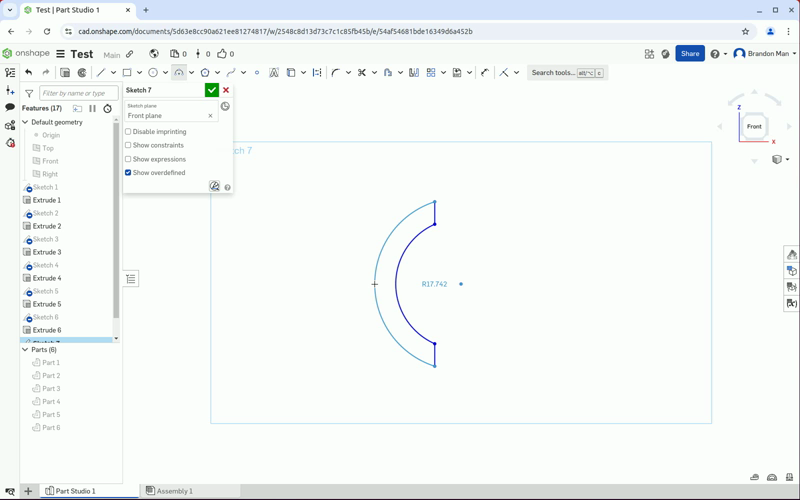
click(374, 283)
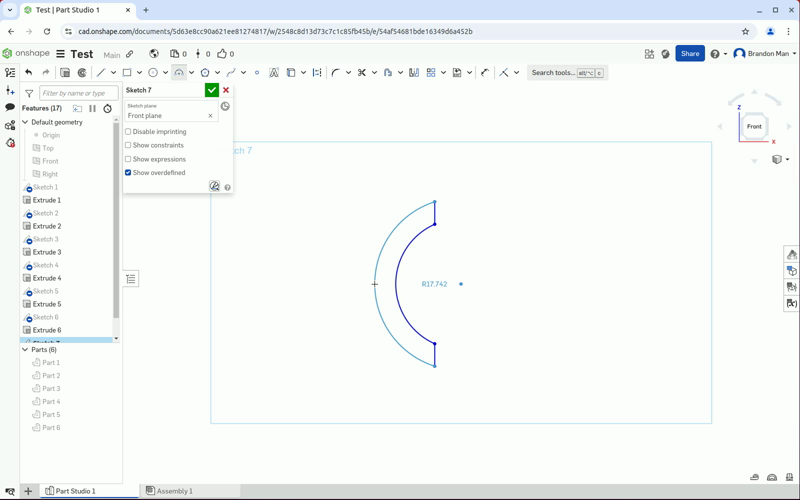
key_up(shift)
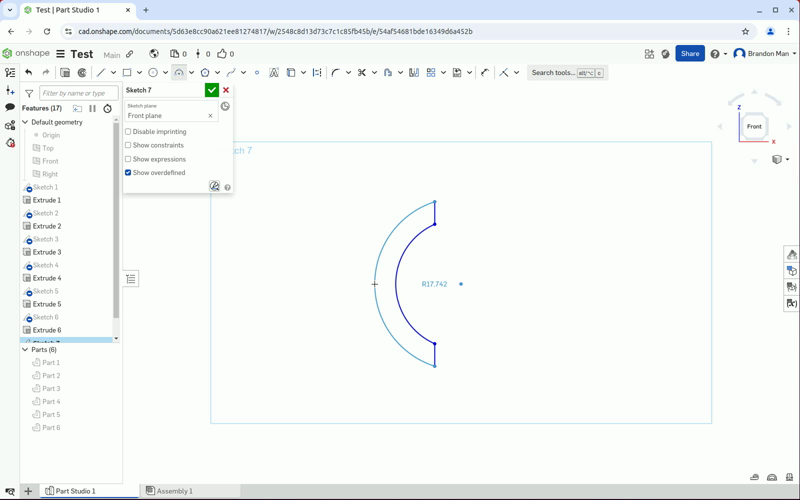
key(esc)
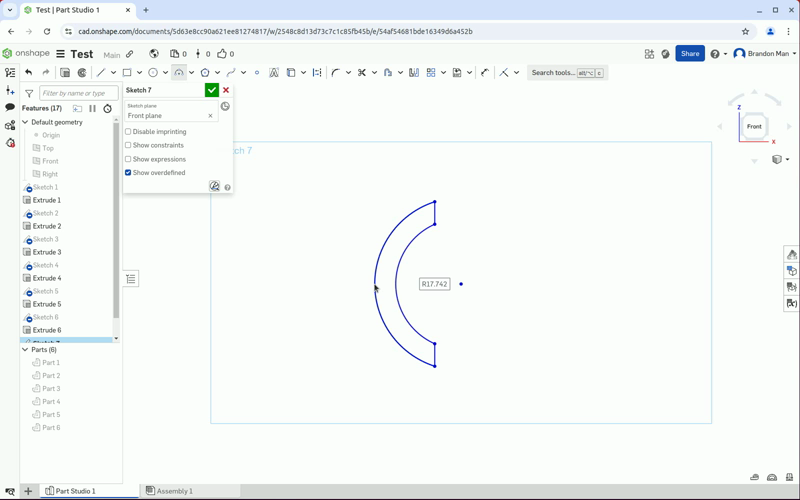
mouse_move(397, 241)
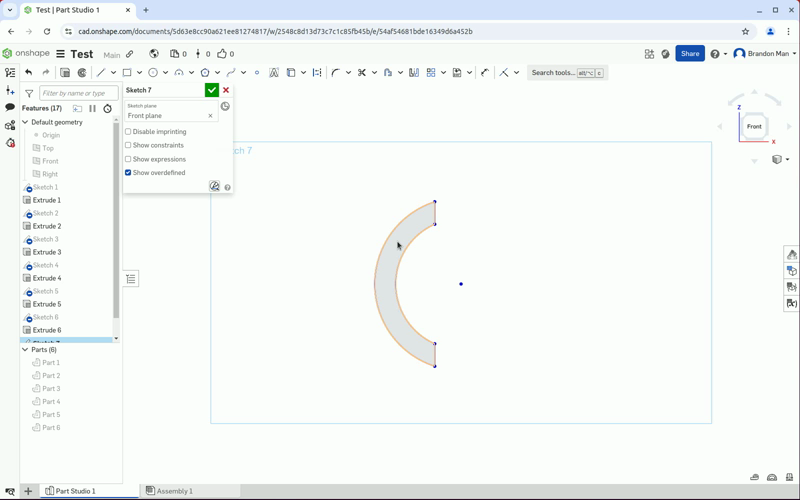
click(397, 241)
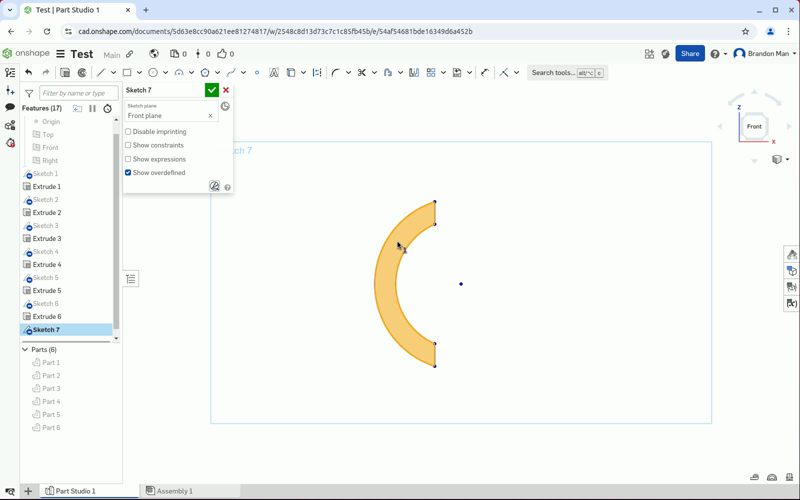
mouse_move(73, 352)
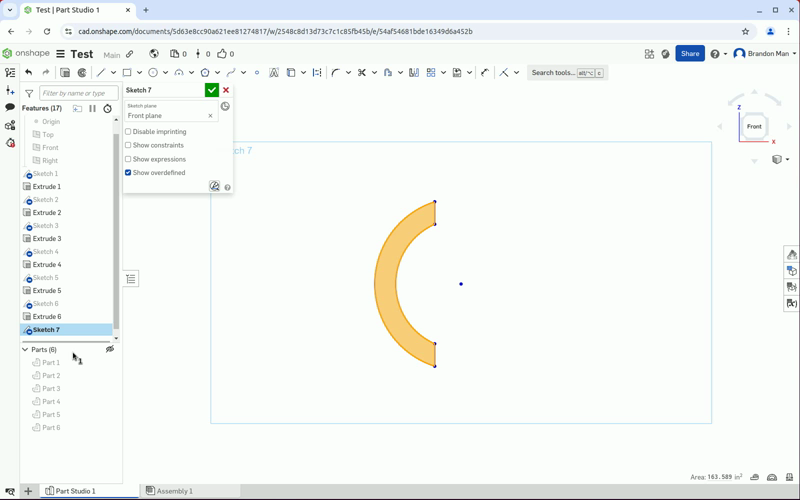
key(shift+y)
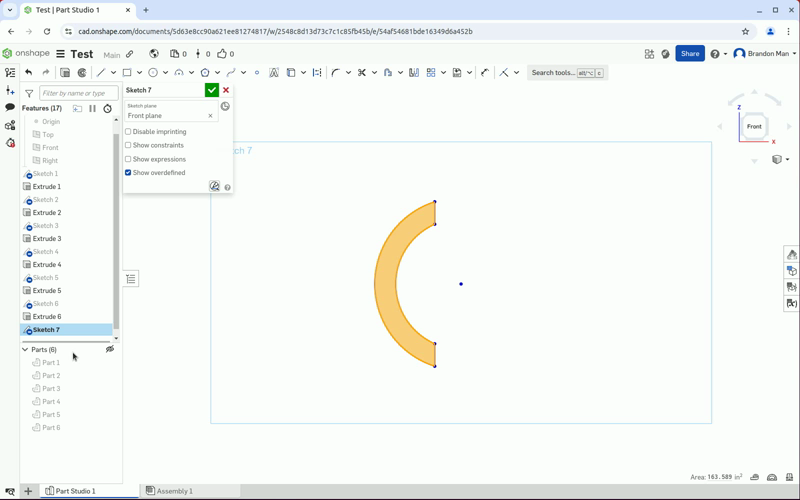
key(shift+e)
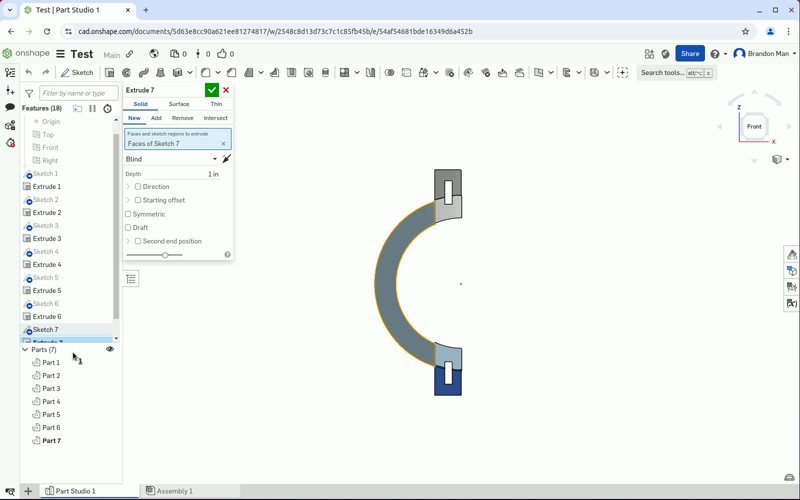
mouse_move(143, 106)
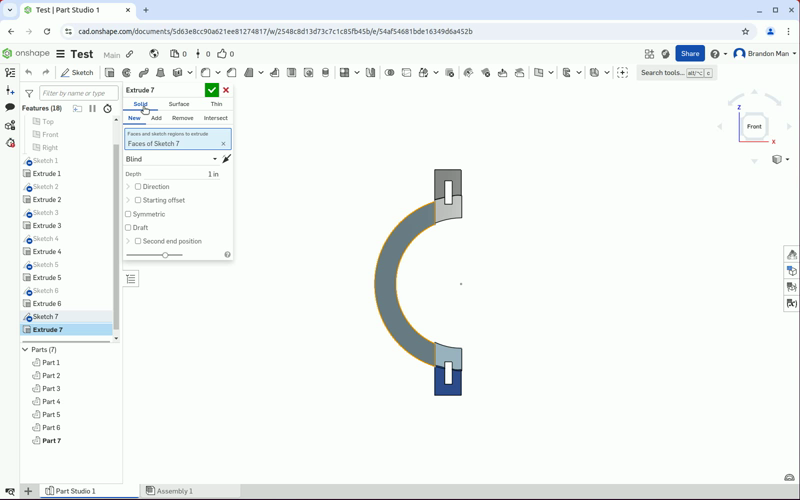
click(143, 106)
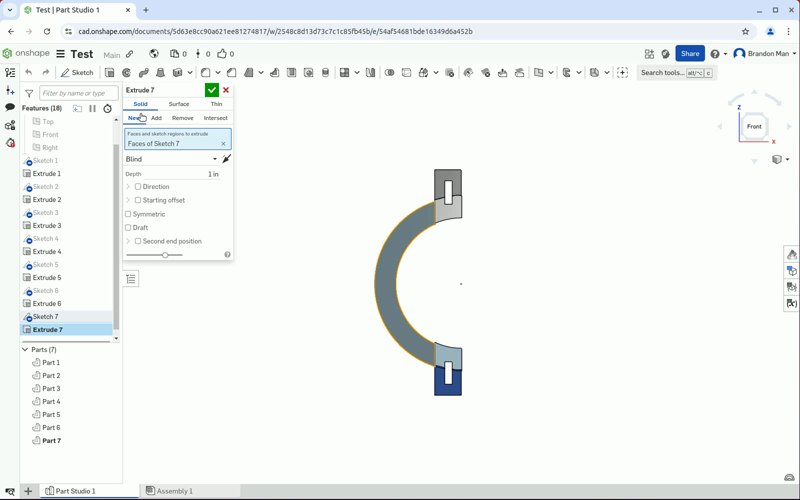
mouse_move(137, 120)
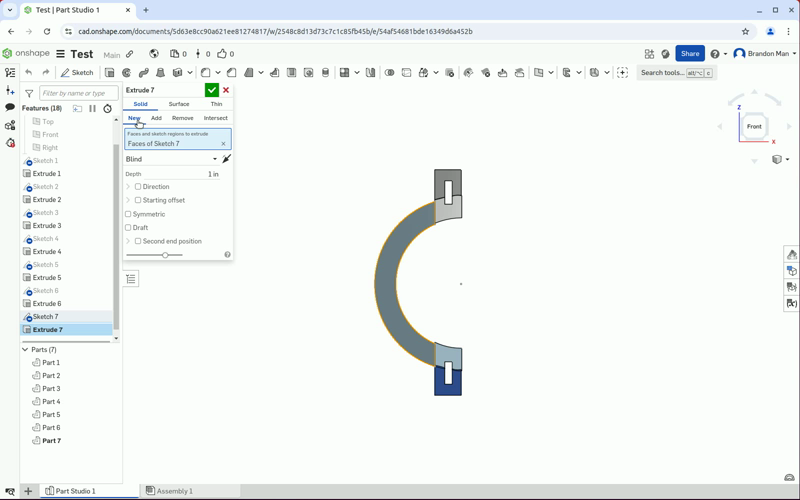
click(137, 120)
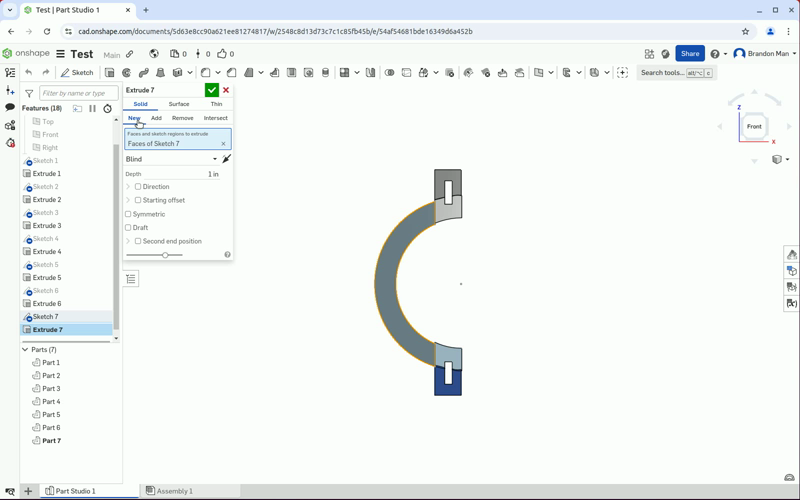
key(tab, 4)
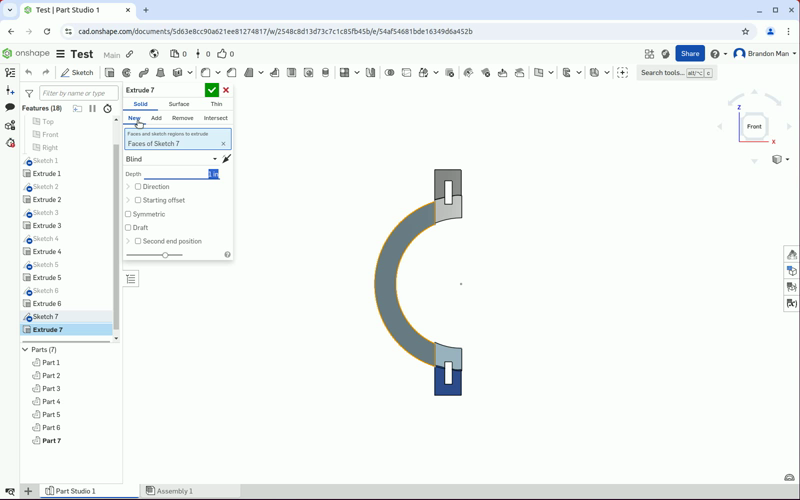
text(12.517)
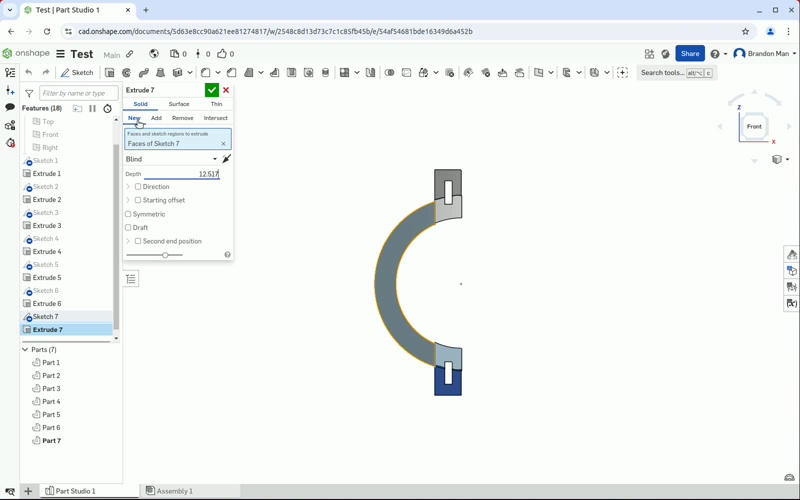
key(enter)
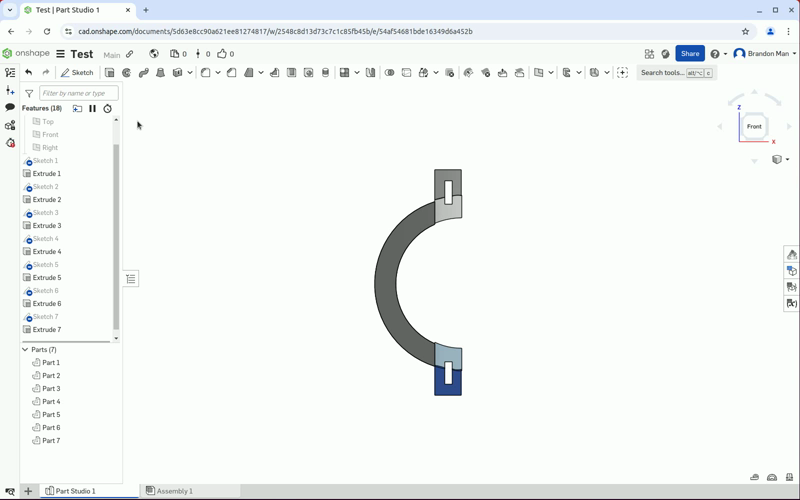
key(shift+h)
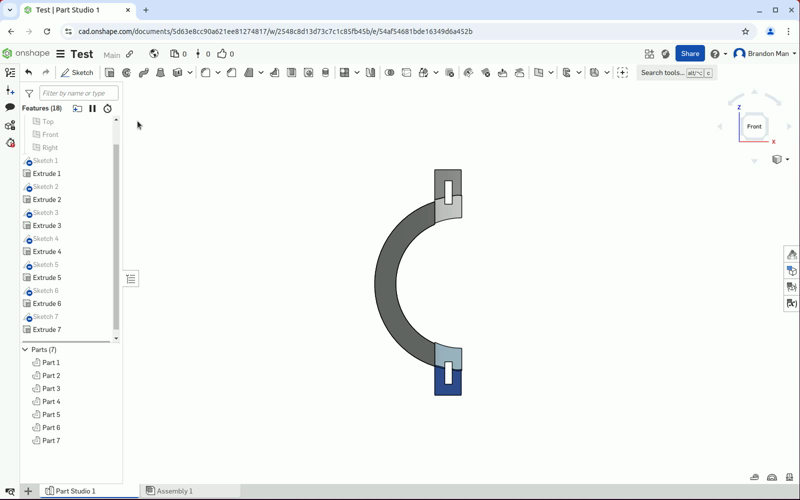
key(shift+h)
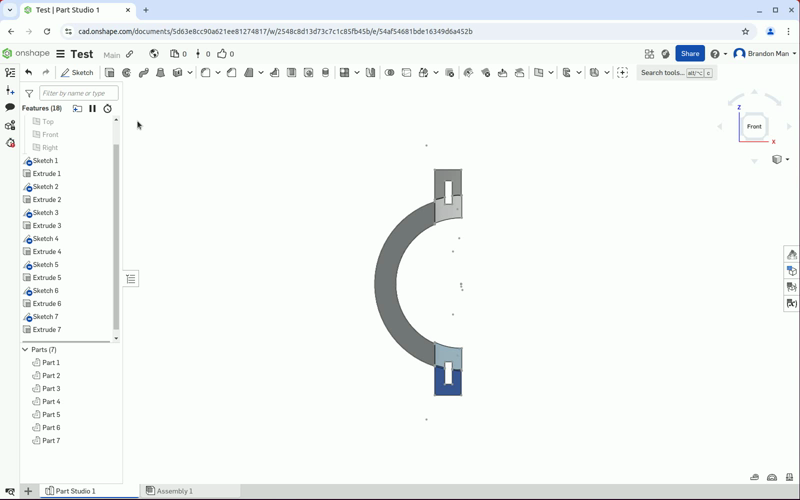
key(shift+7)
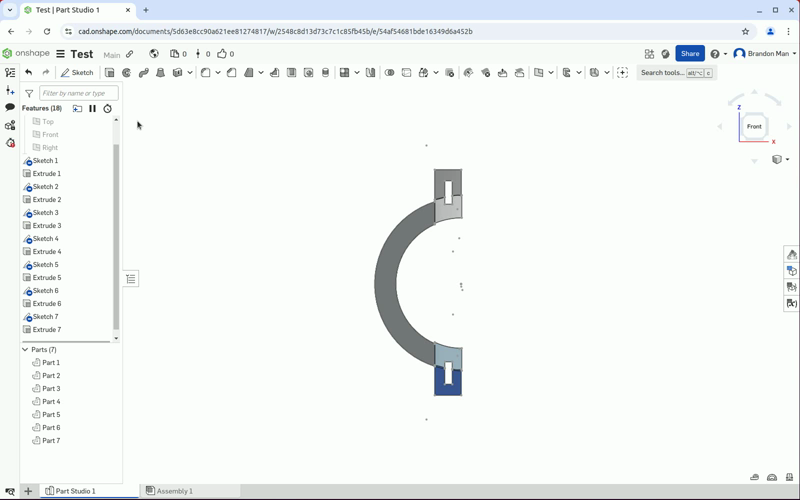
key(left, 2)
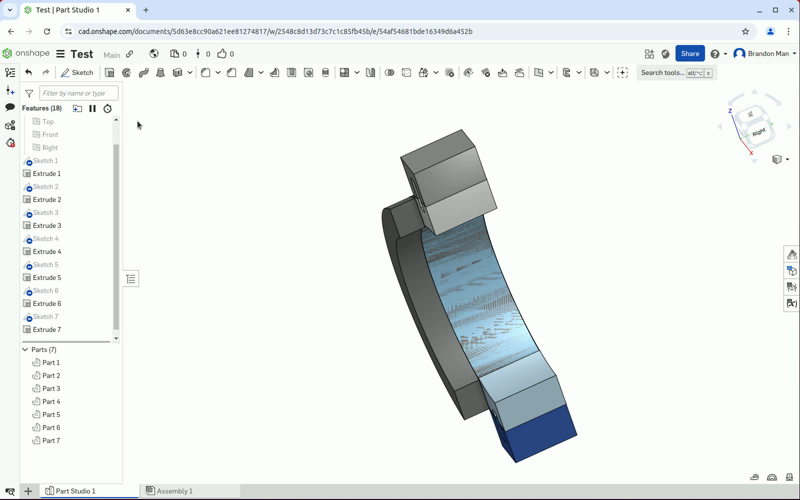
key(down, 2)
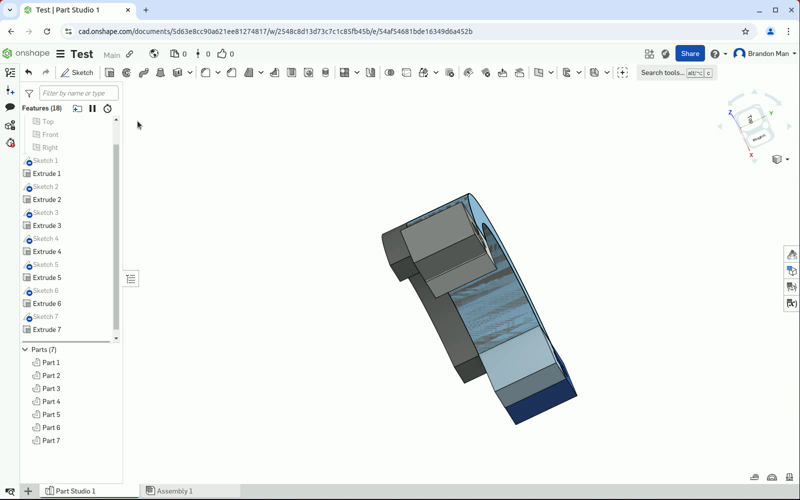
key(up, 2)
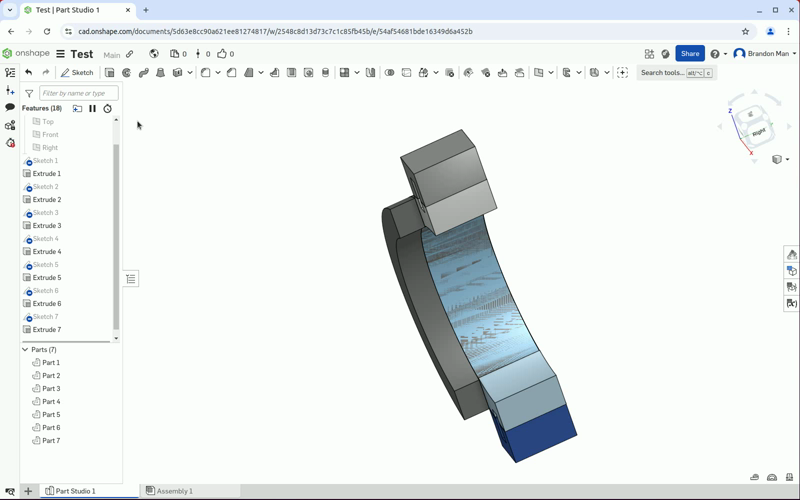
key(right, 2)
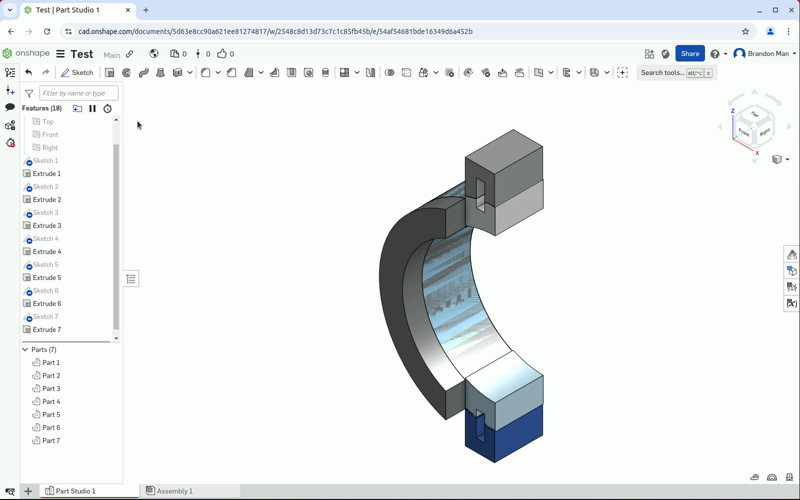
mouse_move(69, 163)
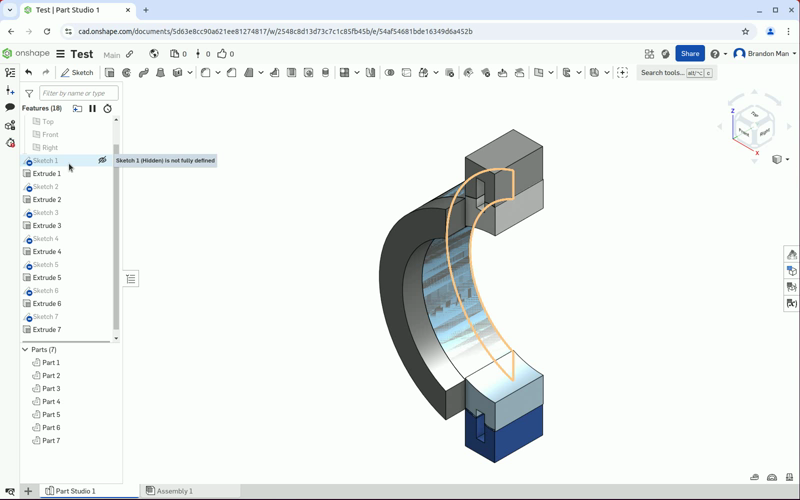
click(69, 163)